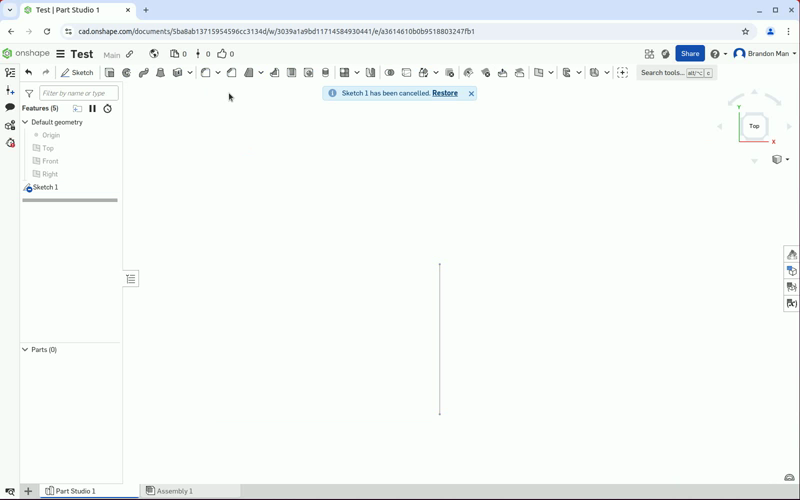
key(shift+h)
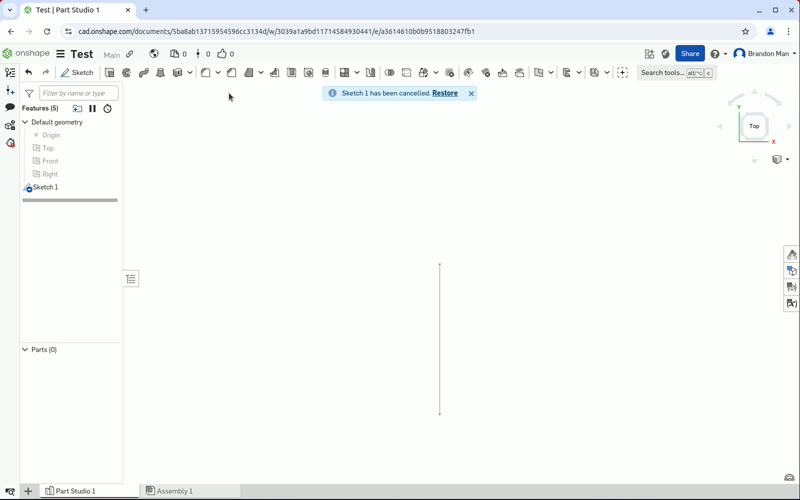
key(shift+s)
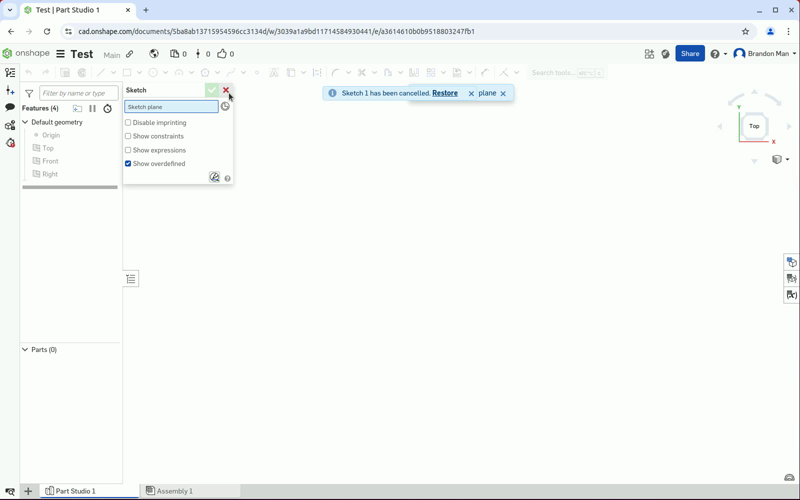
mouse_move(73, 150)
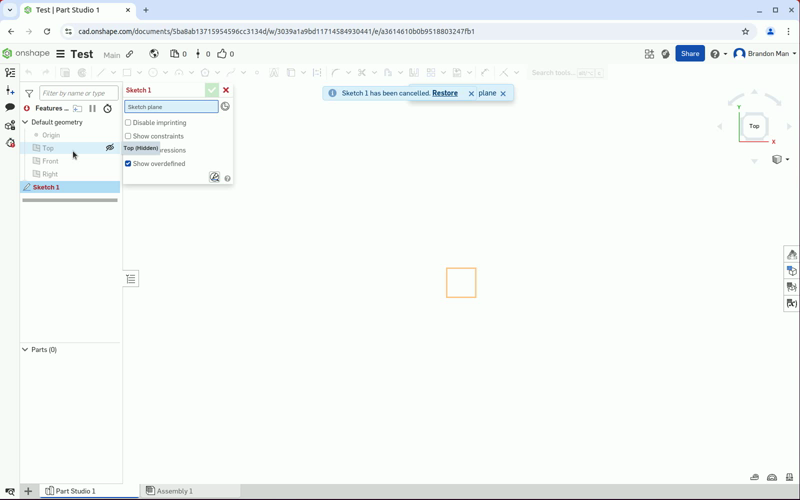
click(73, 150)
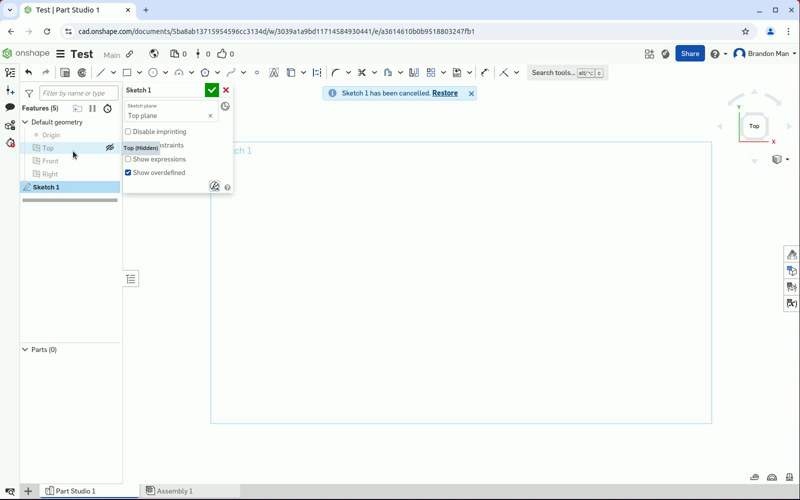
mouse_move(73, 352)
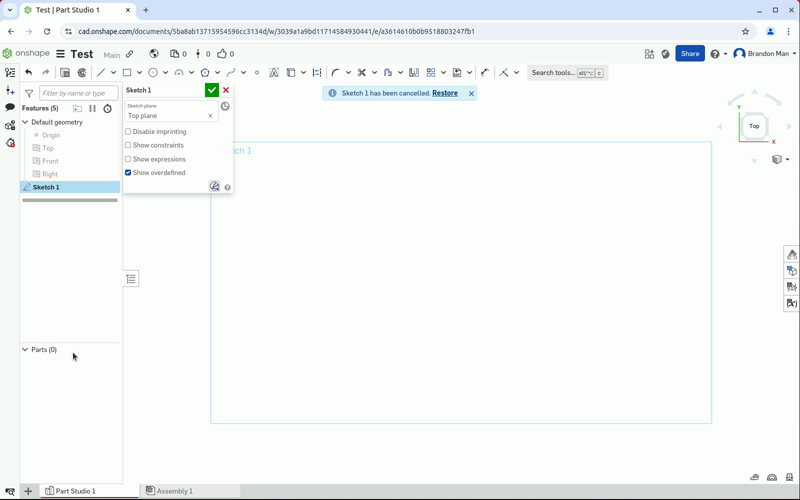
key(y)
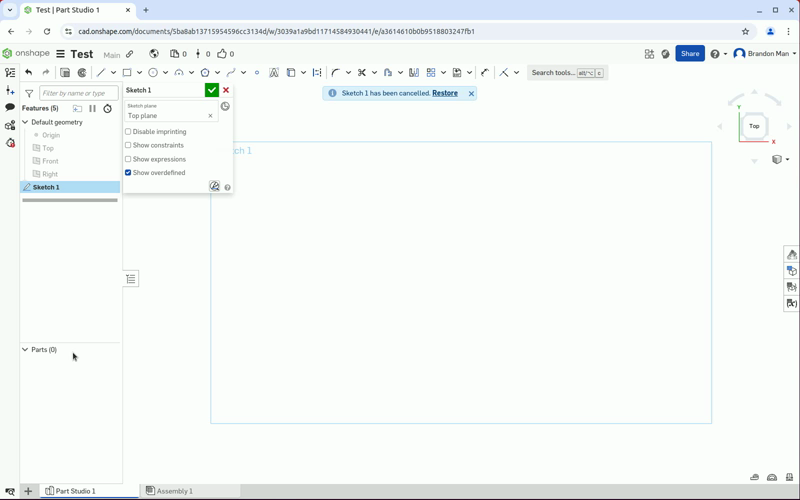
key(l)
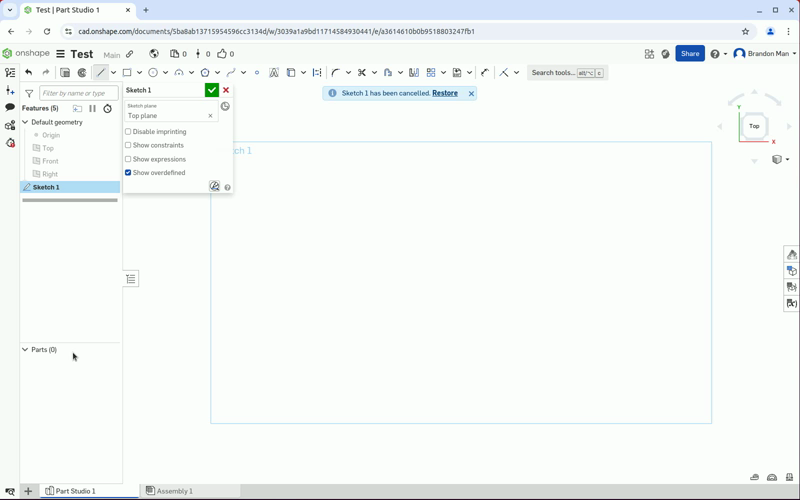
key_down(shift)
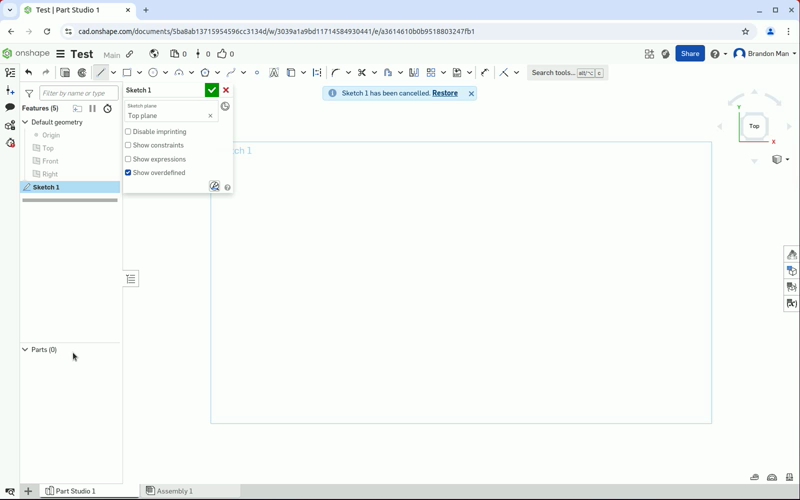
mouse_move(348, 326)
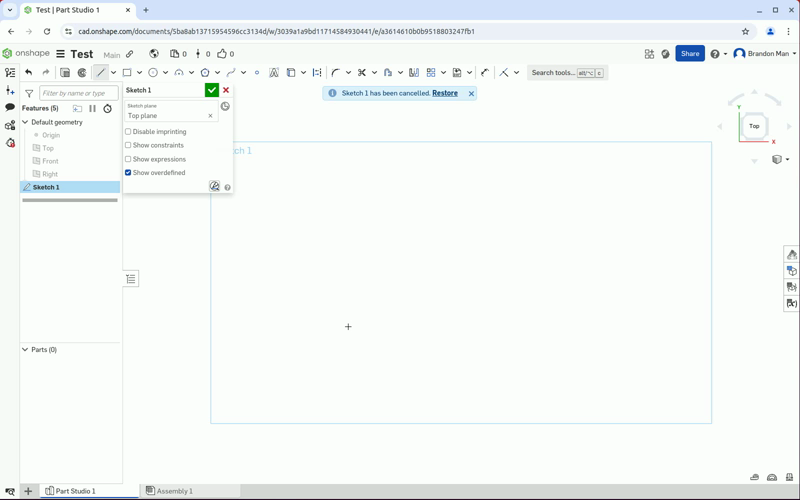
click(348, 326)
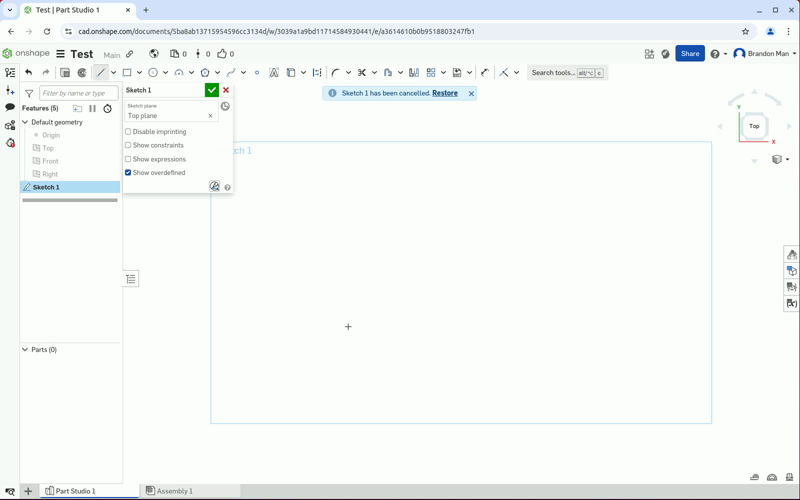
key_up(shift)
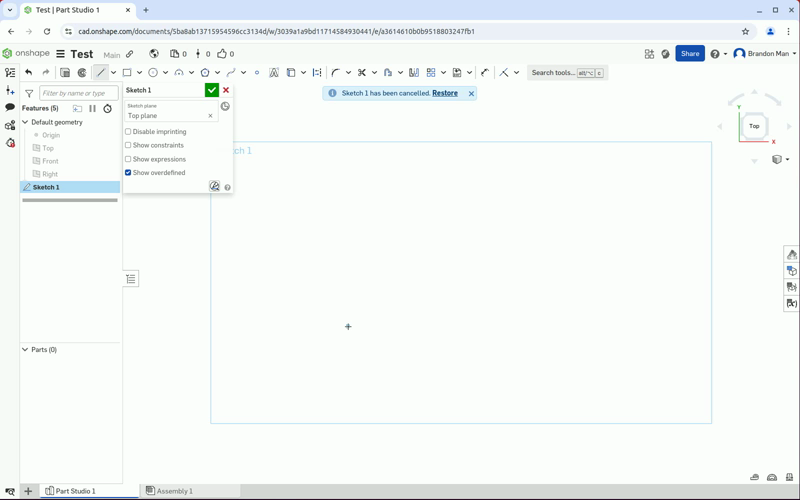
key_down(shift)
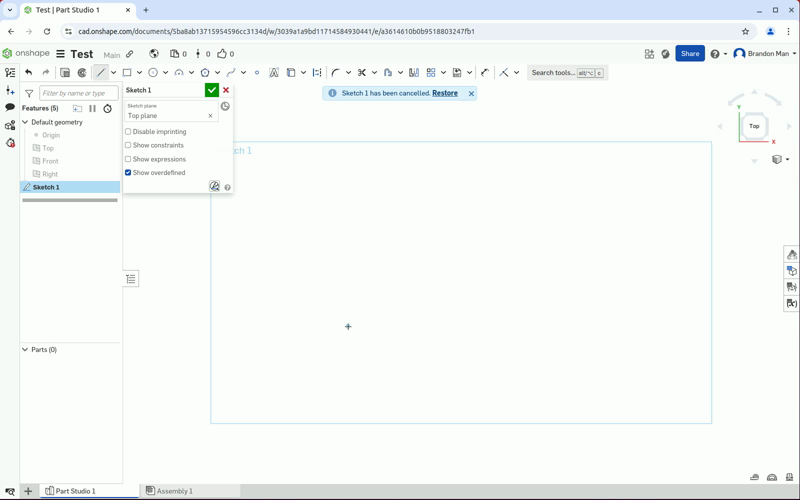
mouse_move(572, 326)
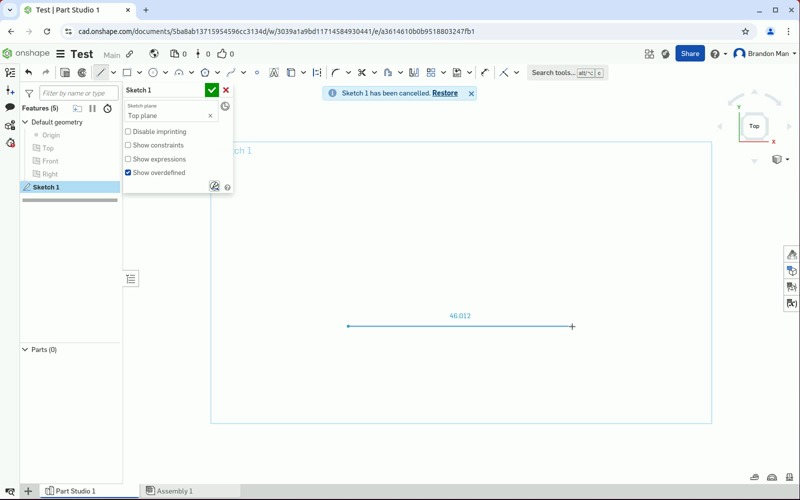
click(572, 326)
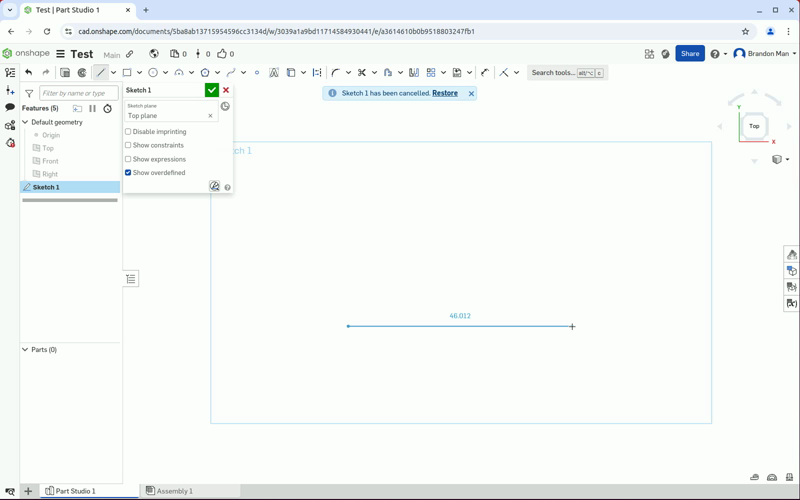
key_up(shift)
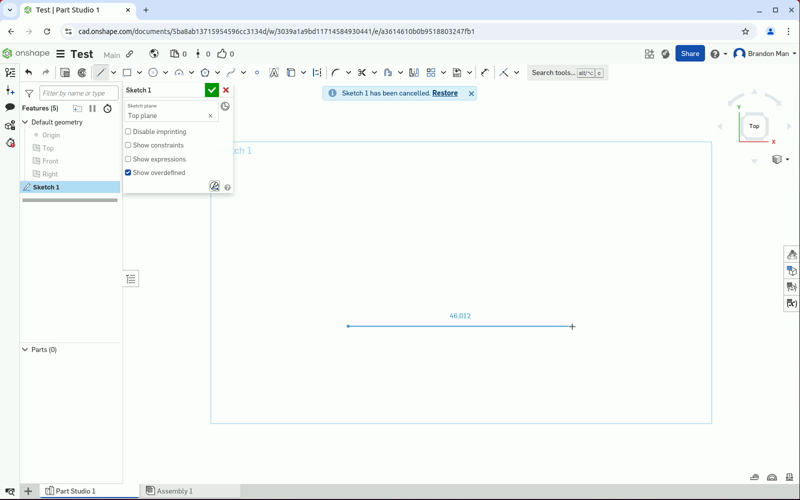
key_down(shift)
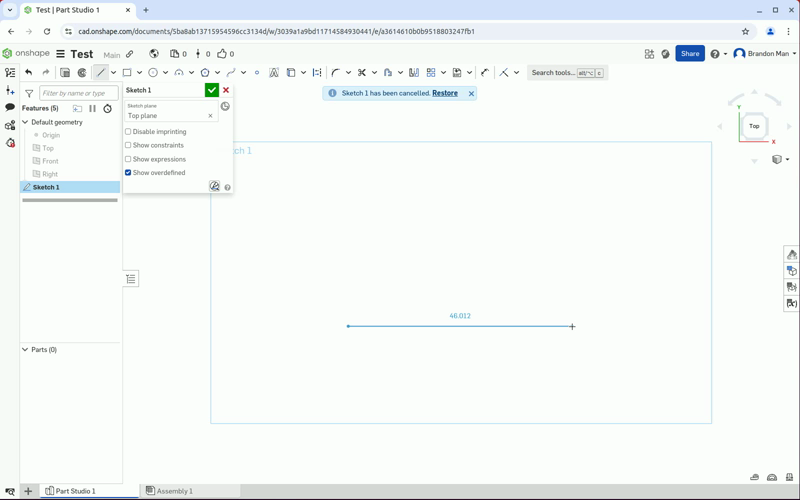
mouse_move(572, 241)
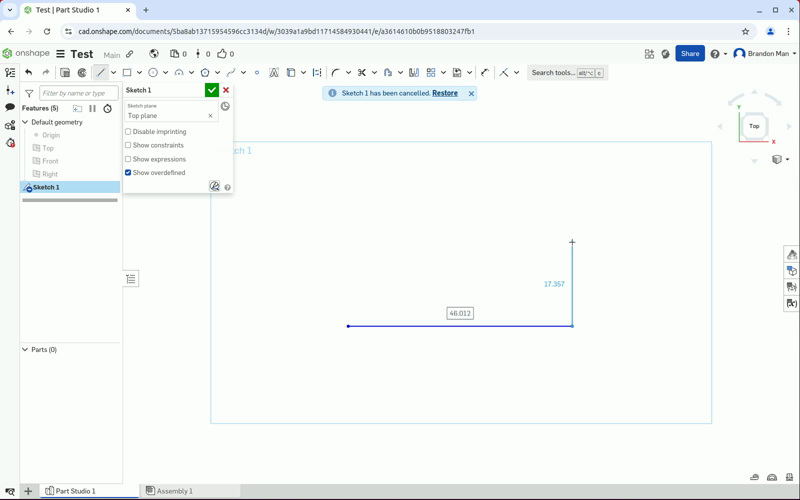
click(572, 241)
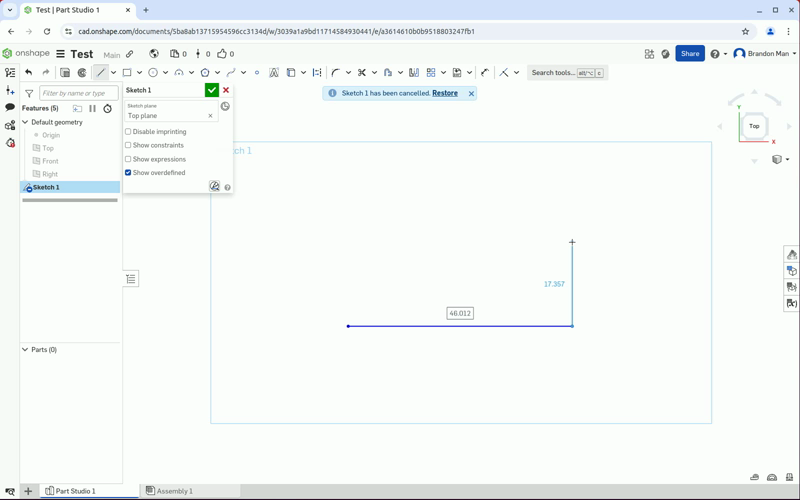
key_up(shift)
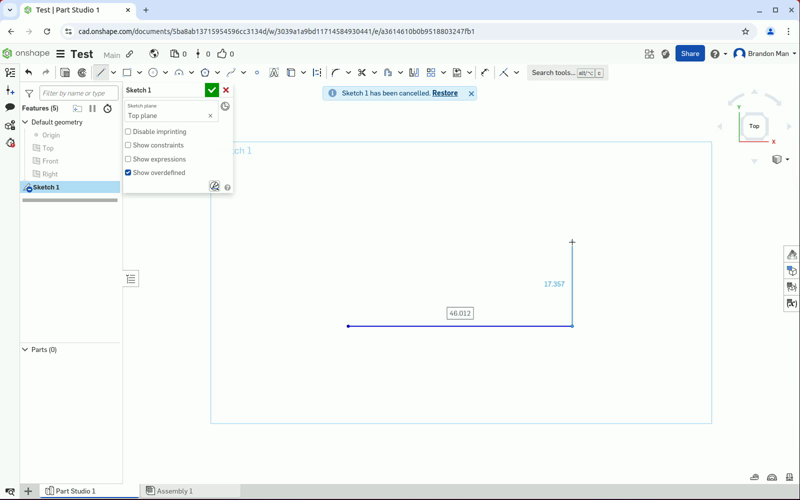
key_down(shift)
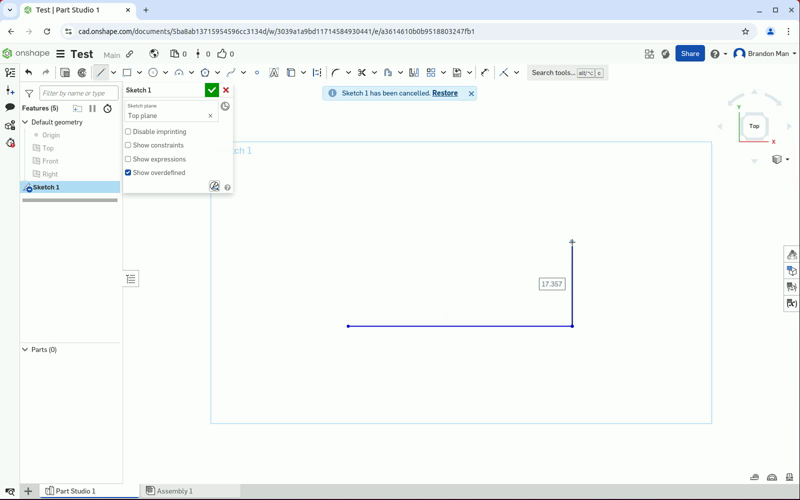
mouse_move(348, 241)
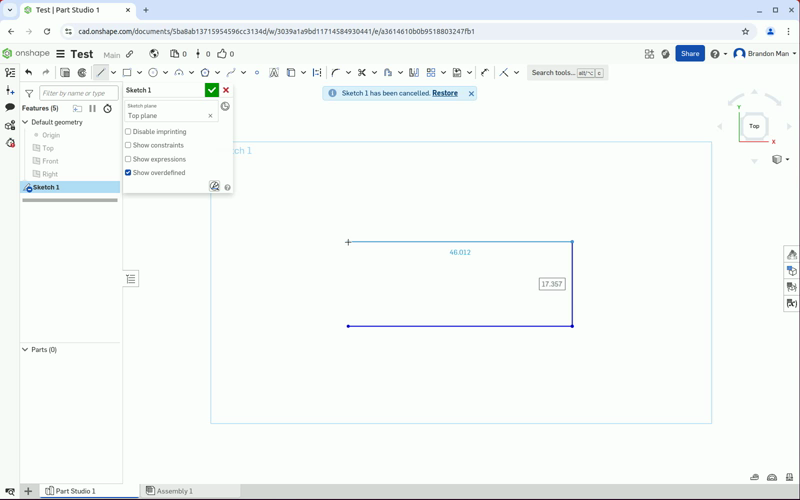
click(348, 241)
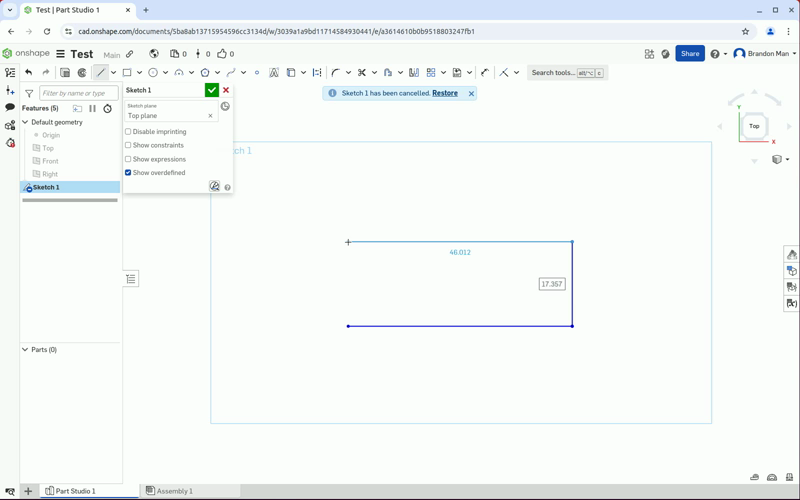
key_up(shift)
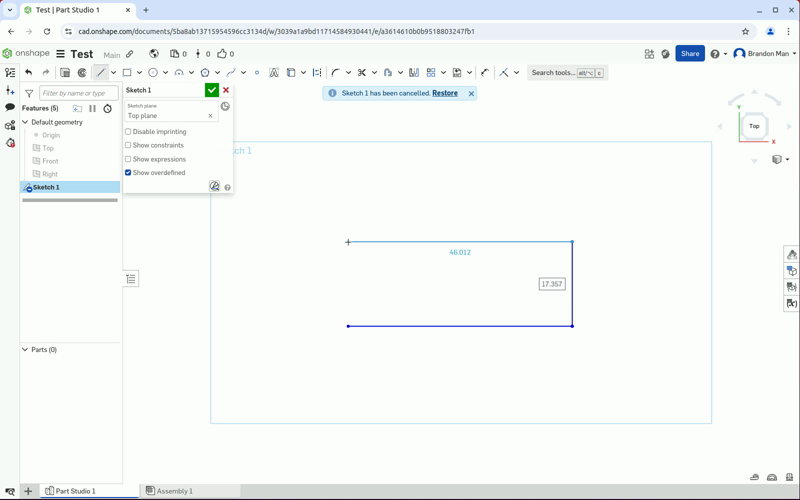
key_down(shift)
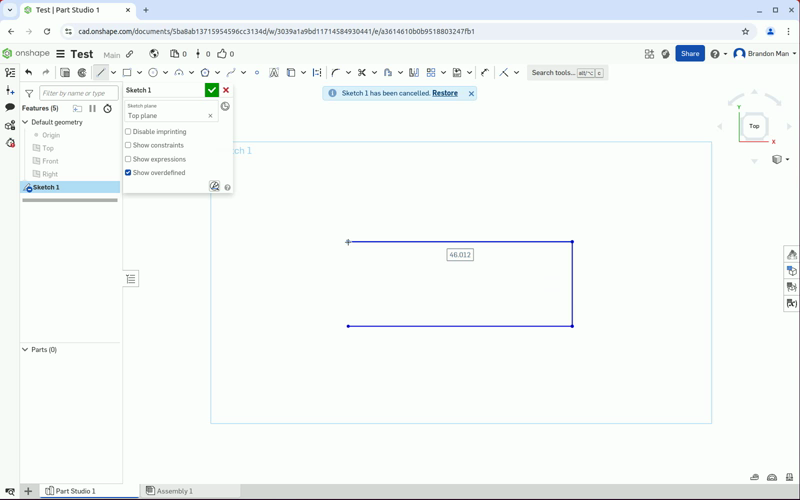
mouse_move(348, 326)
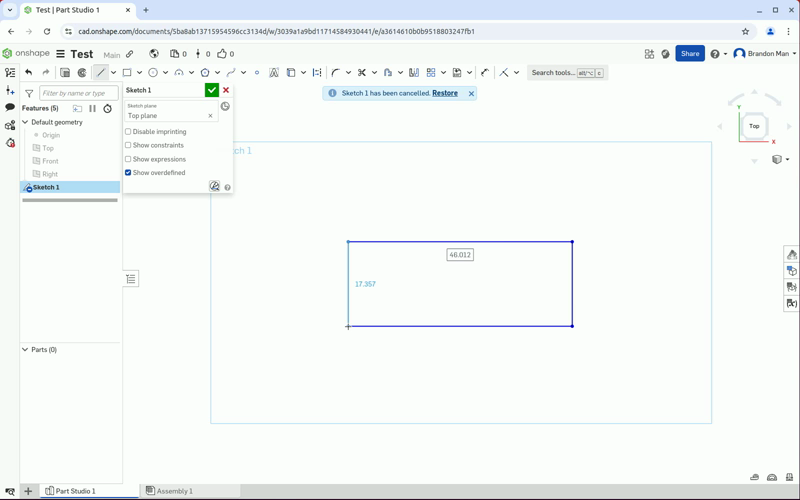
key_up(shift)
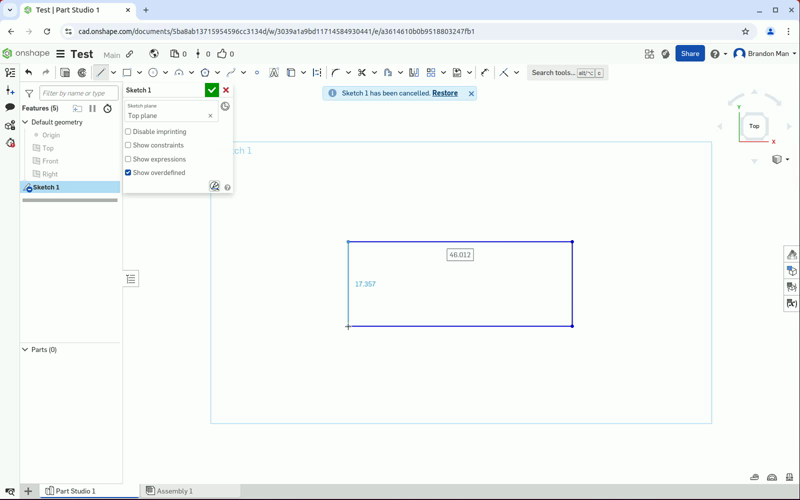
click(348, 326)
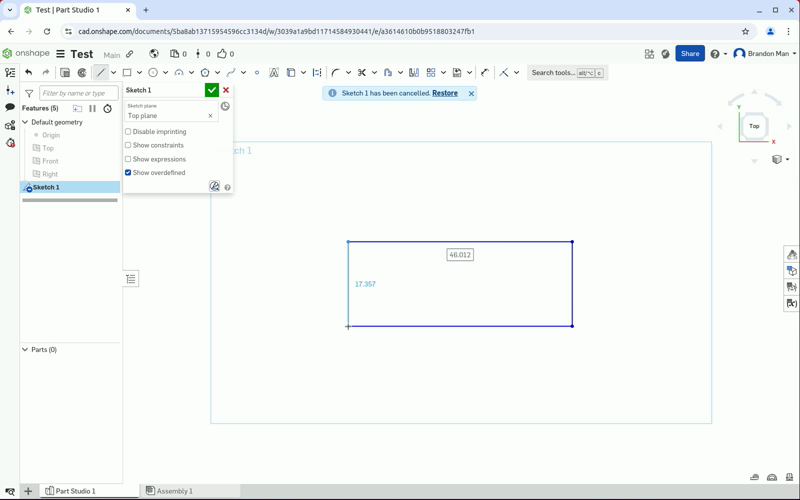
key(esc)
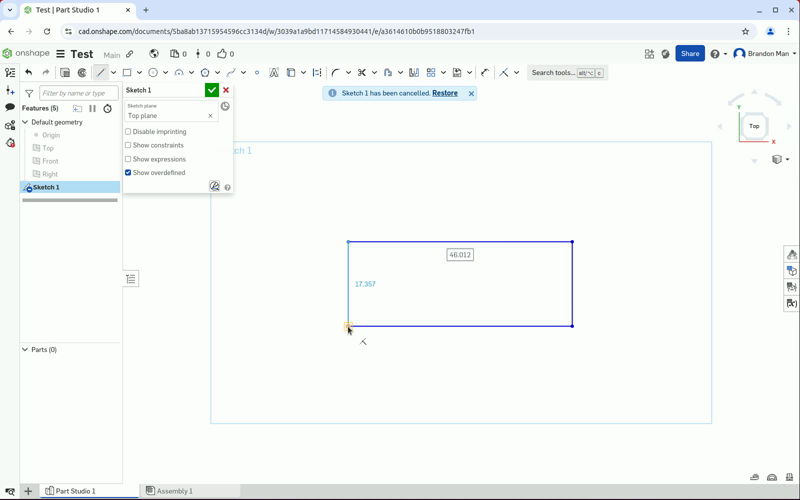
key(c)
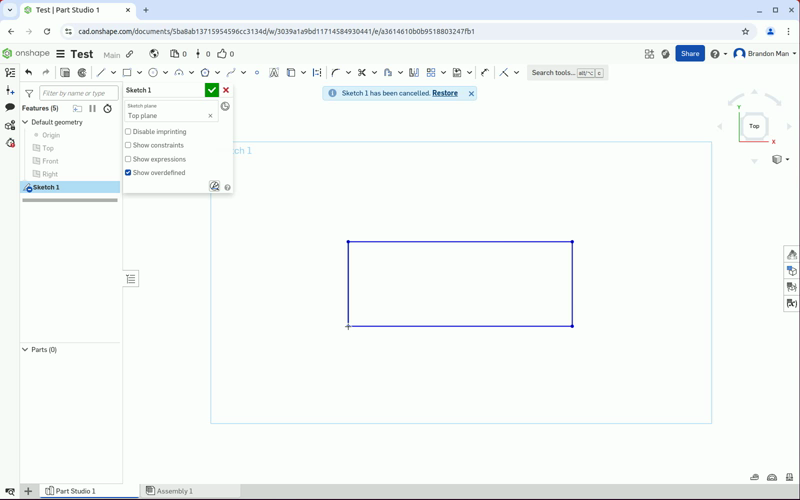
key_down(shift)
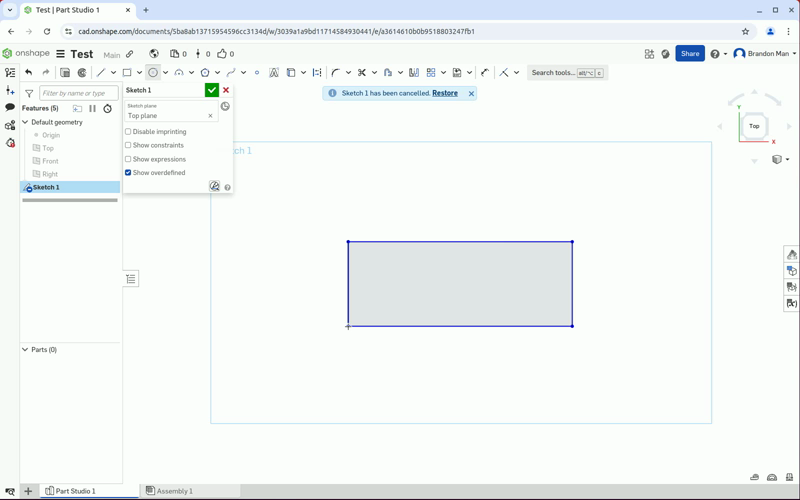
mouse_move(367, 283)
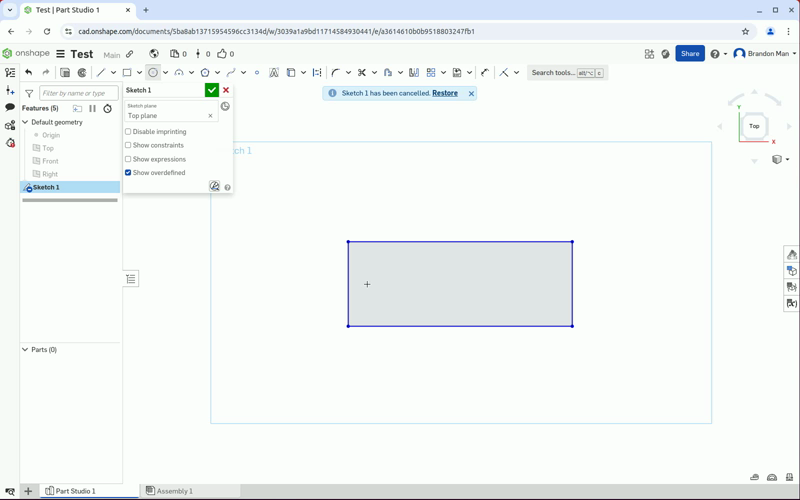
click(367, 283)
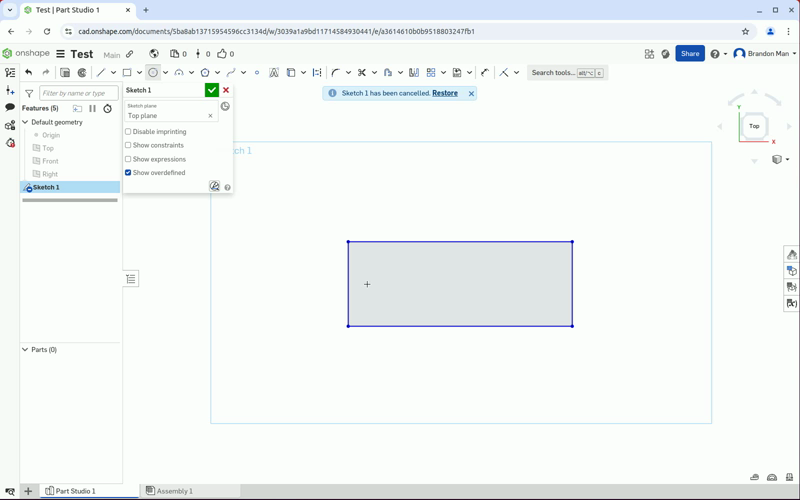
key_up(shift)
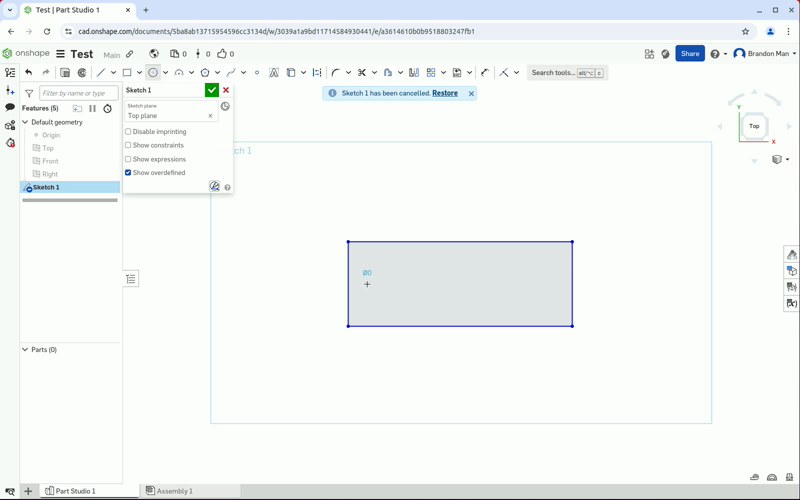
mouse_move(374, 283)
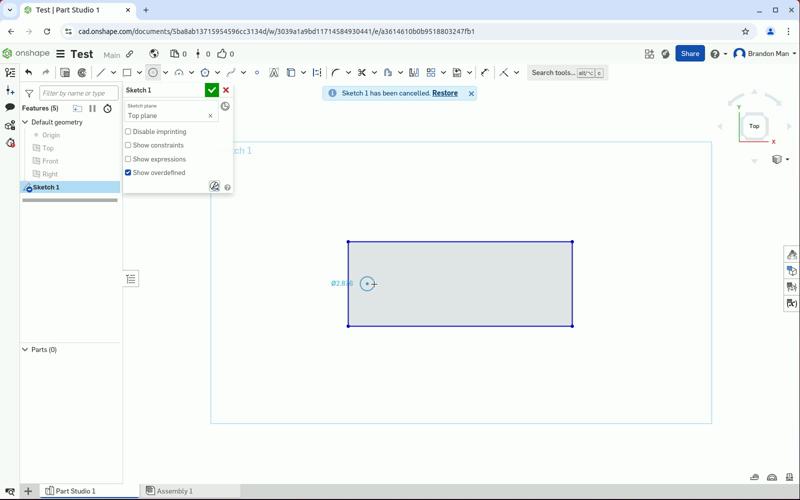
click(374, 283)
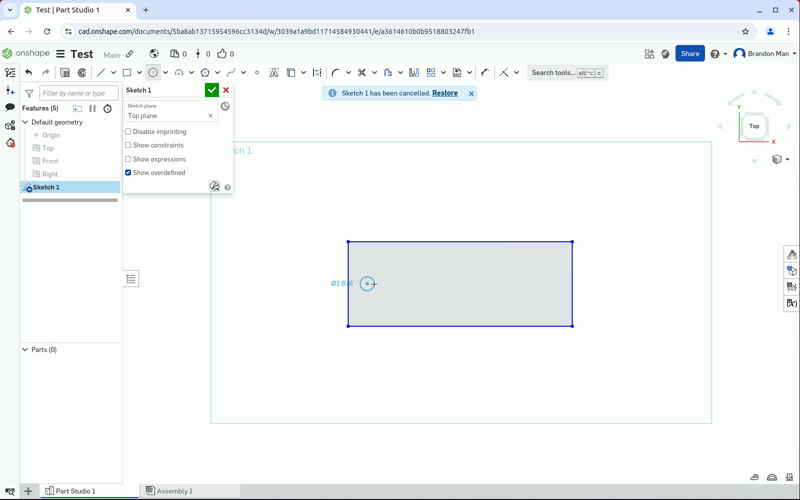
key(esc)
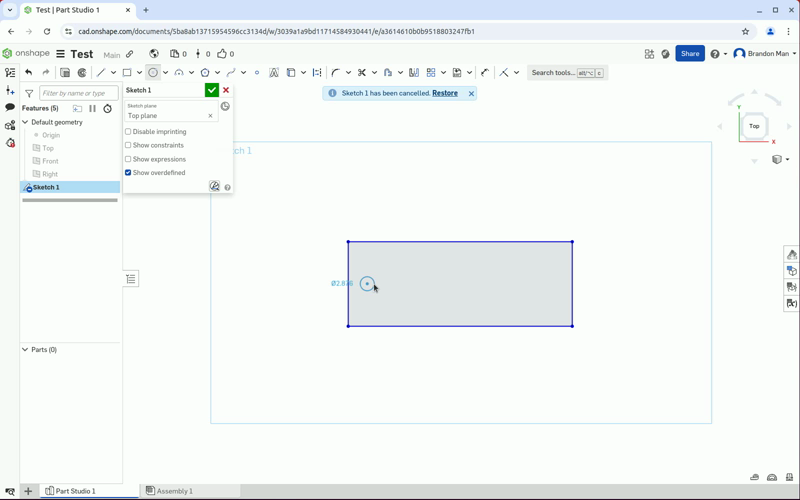
key(c)
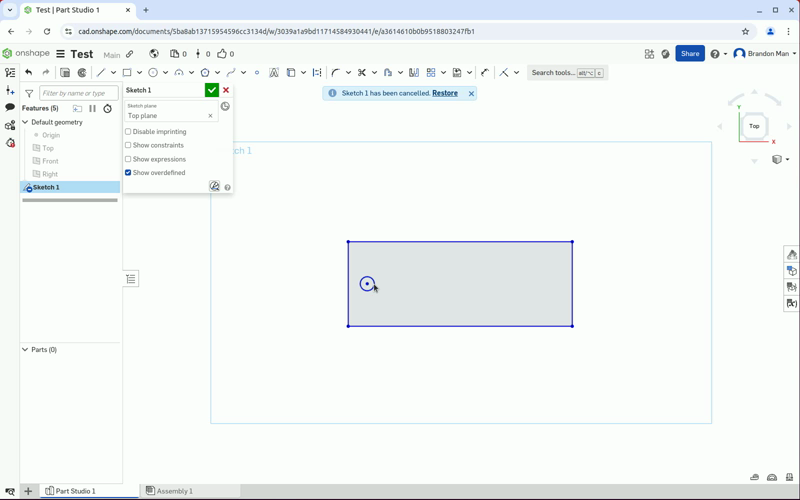
key_down(shift)
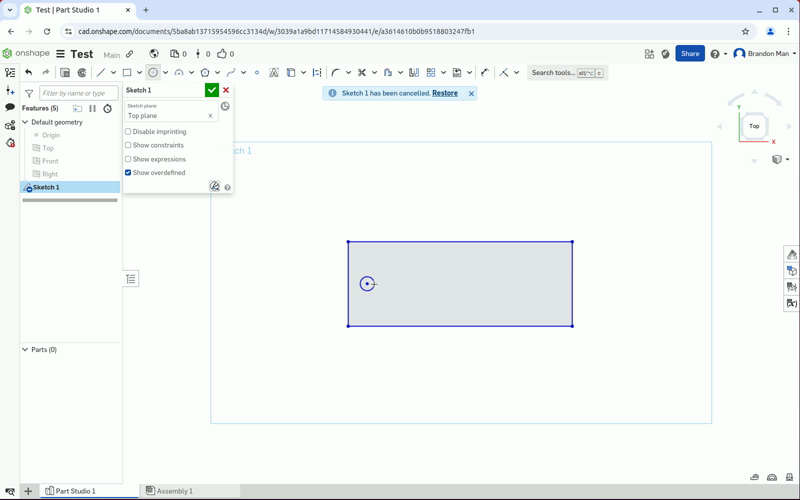
mouse_move(553, 283)
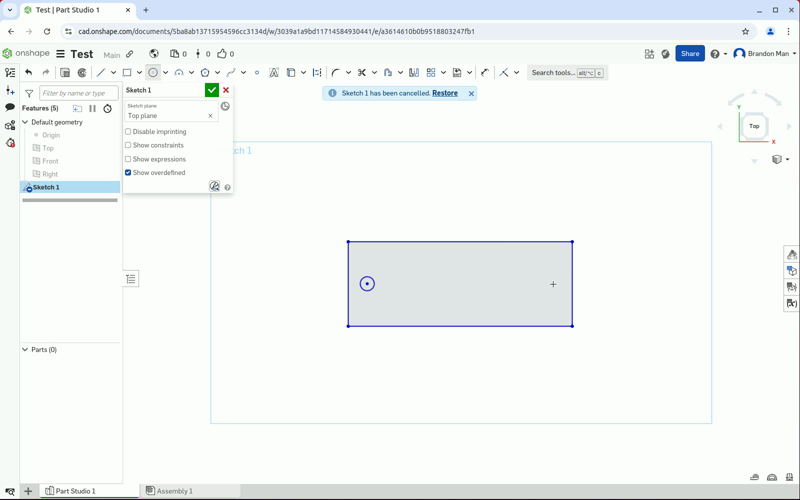
click(553, 283)
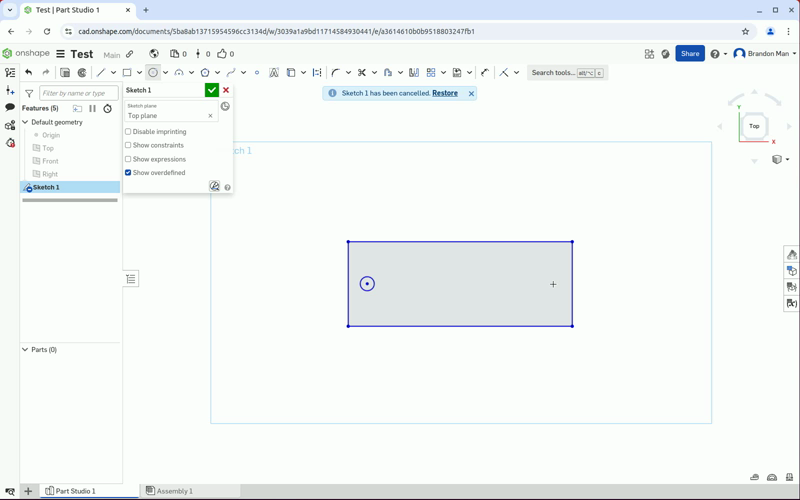
key_up(shift)
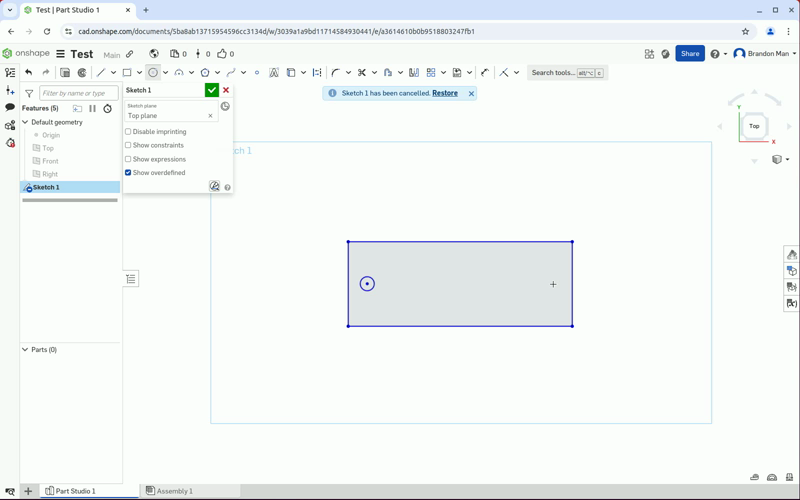
mouse_move(560, 283)
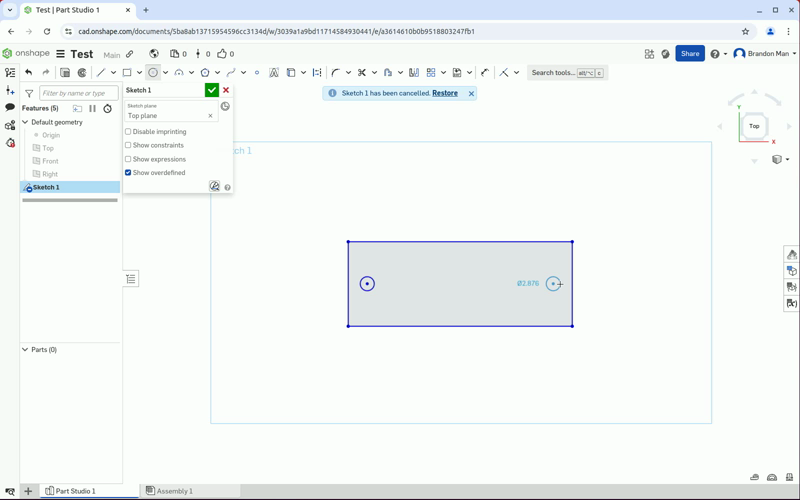
click(560, 283)
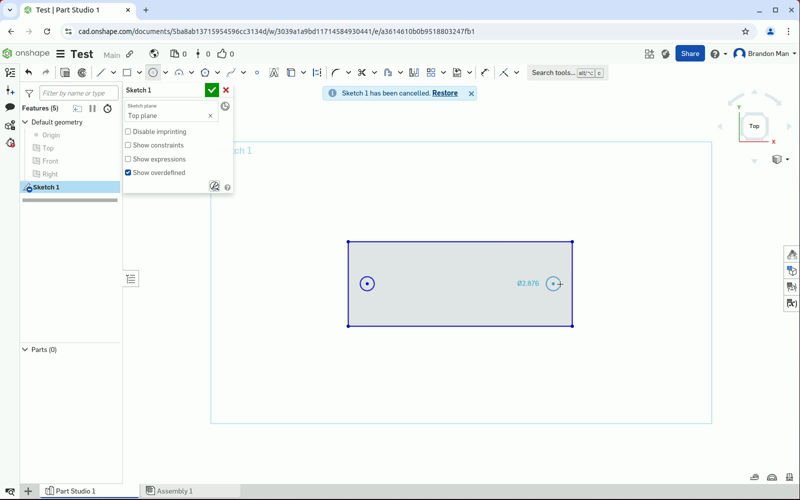
key(esc)
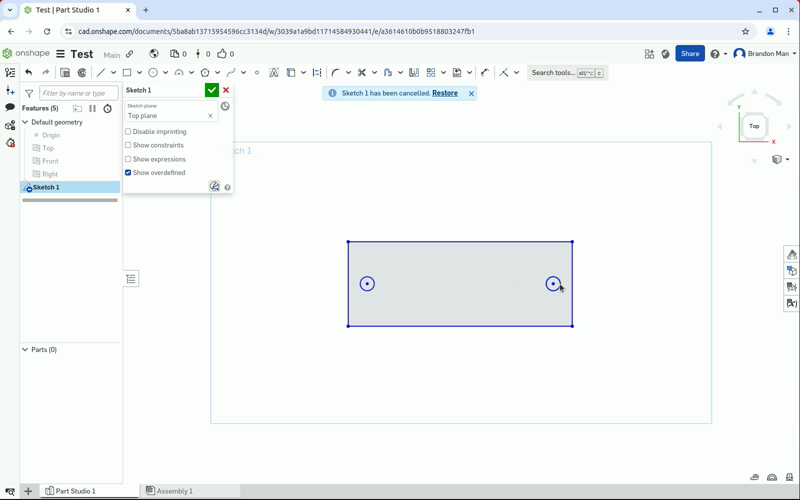
mouse_move(512, 306)
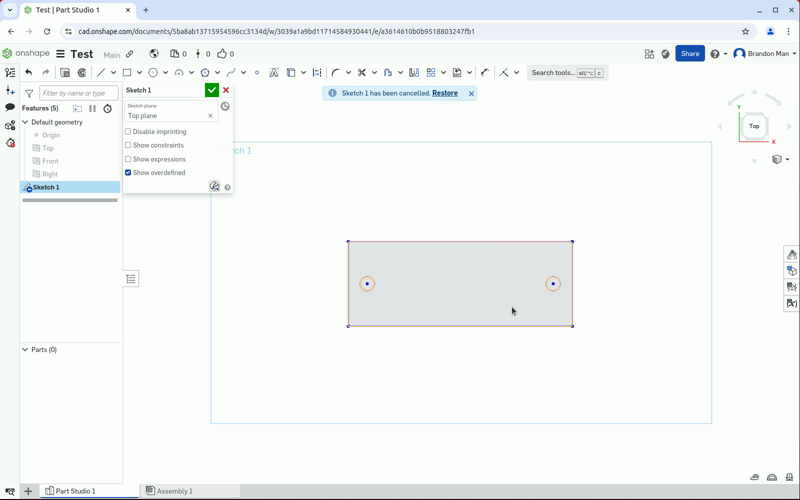
click(512, 306)
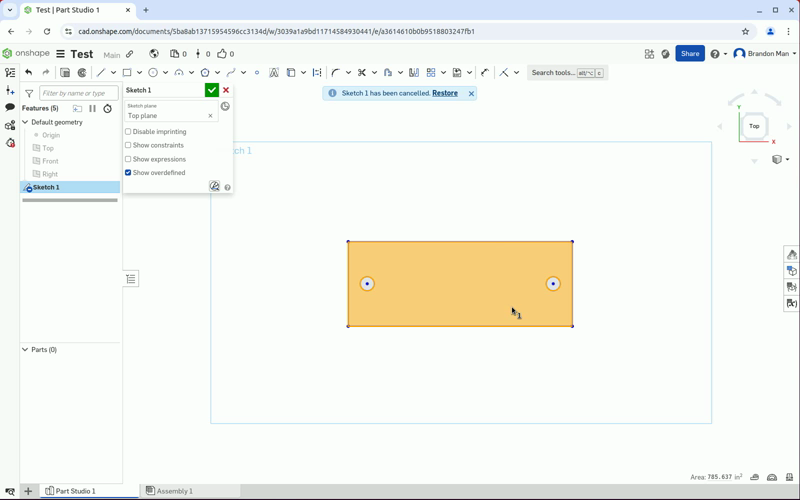
mouse_move(73, 352)
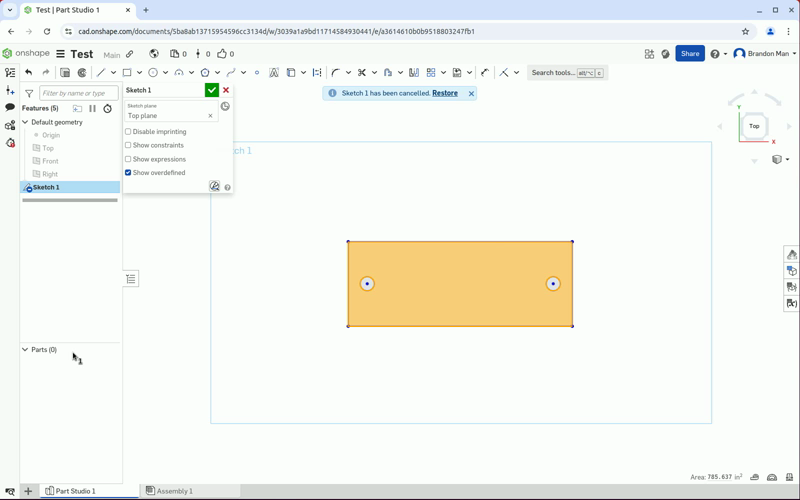
key(shift+y)
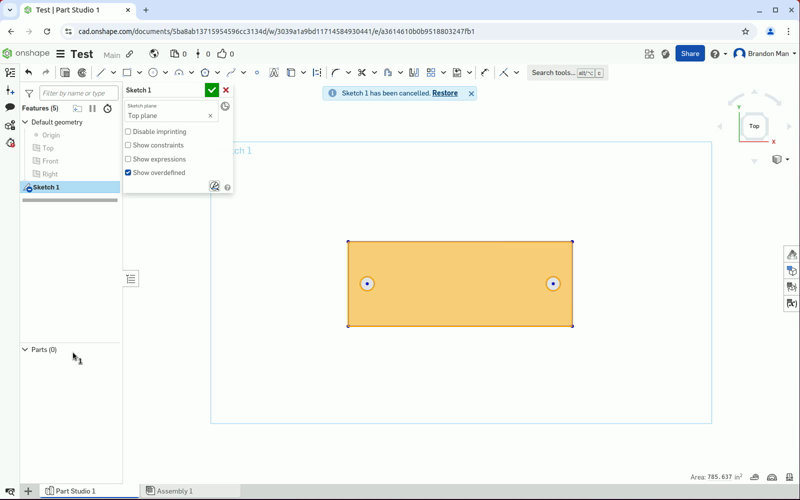
key(shift+e)
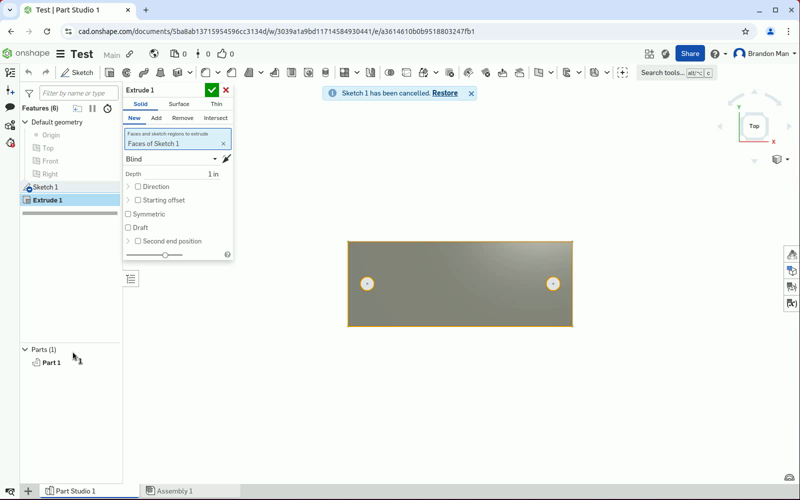
mouse_move(143, 106)
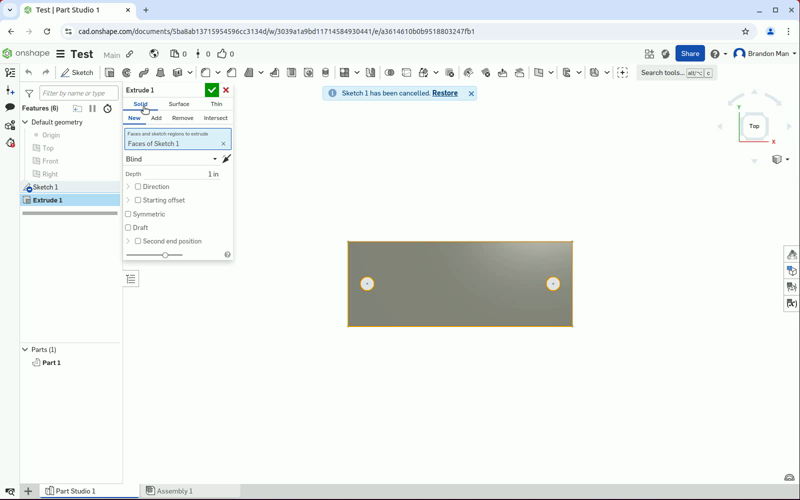
click(143, 106)
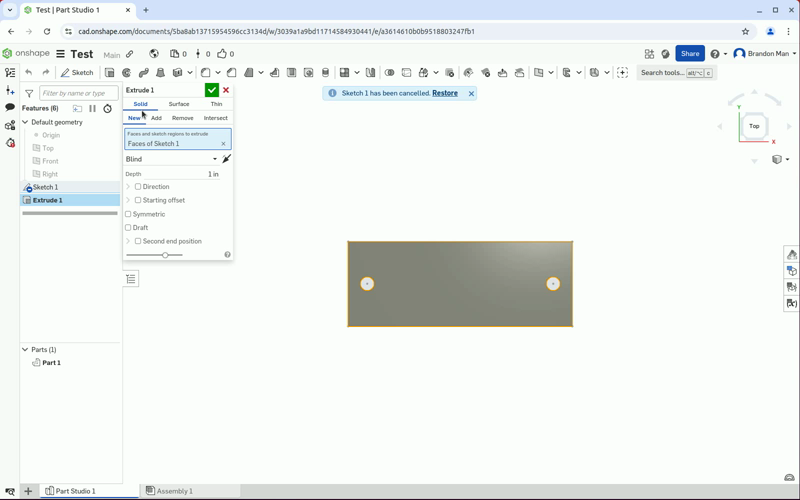
mouse_move(137, 120)
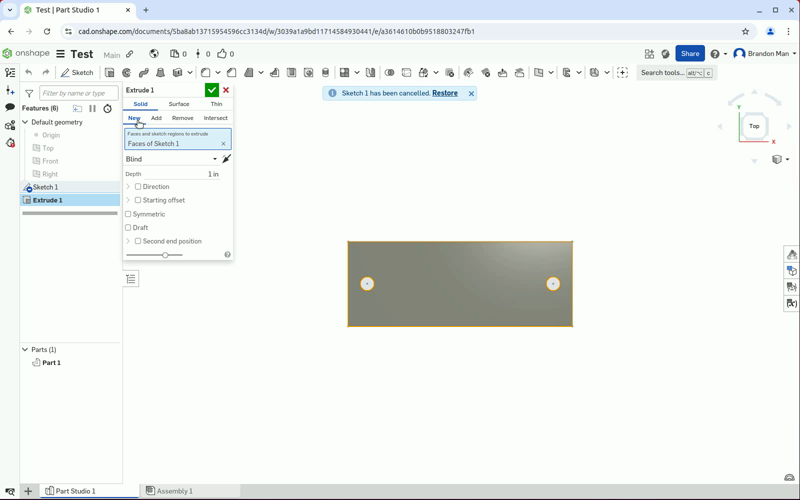
click(137, 120)
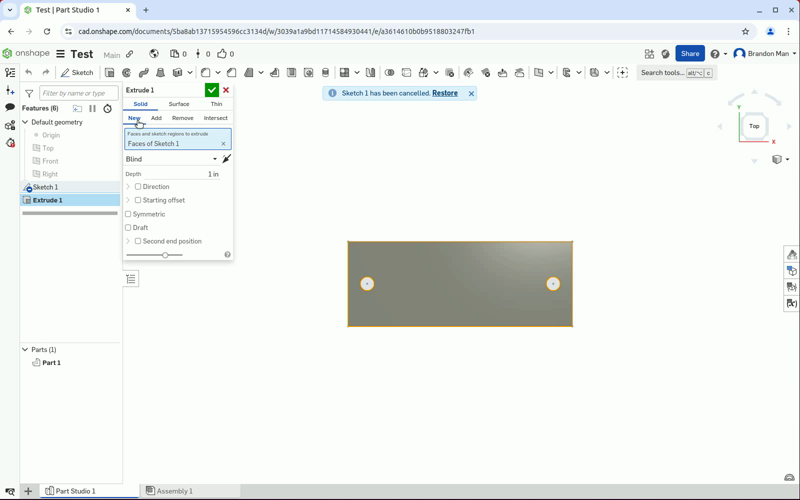
key(tab, 4)
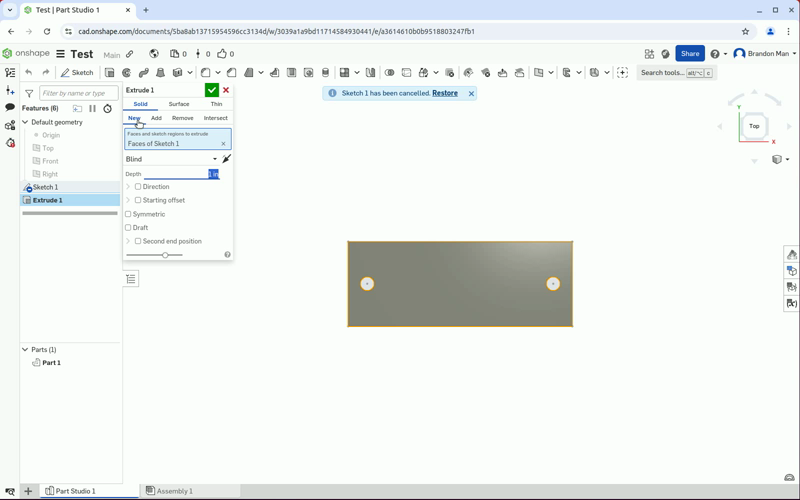
text(3.37)
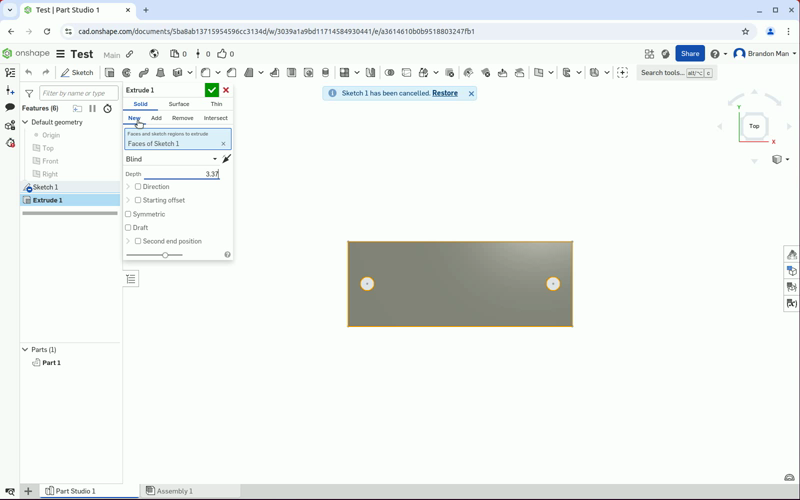
key(enter)
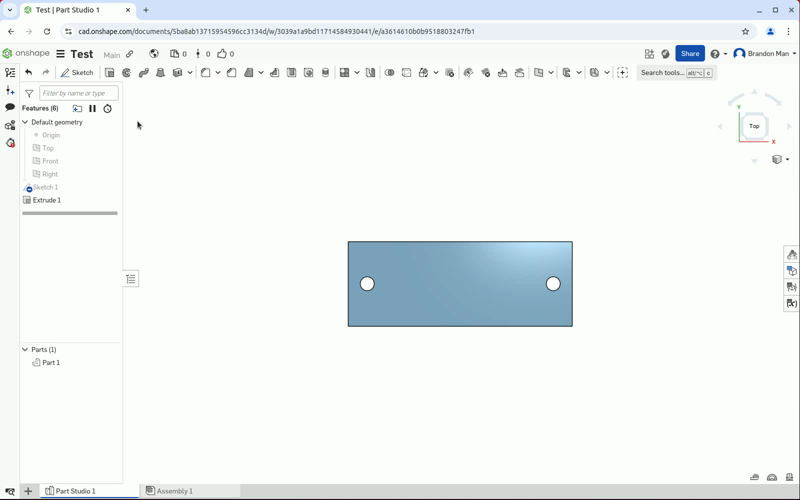
key(shift+h)
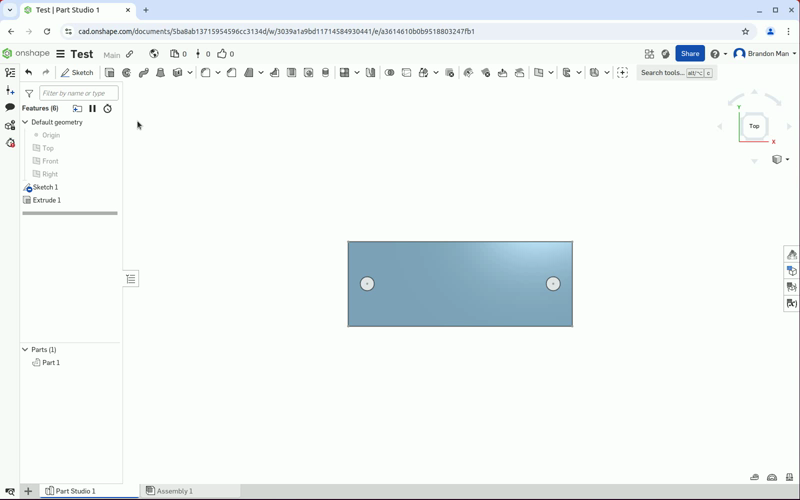
key(shift+h)
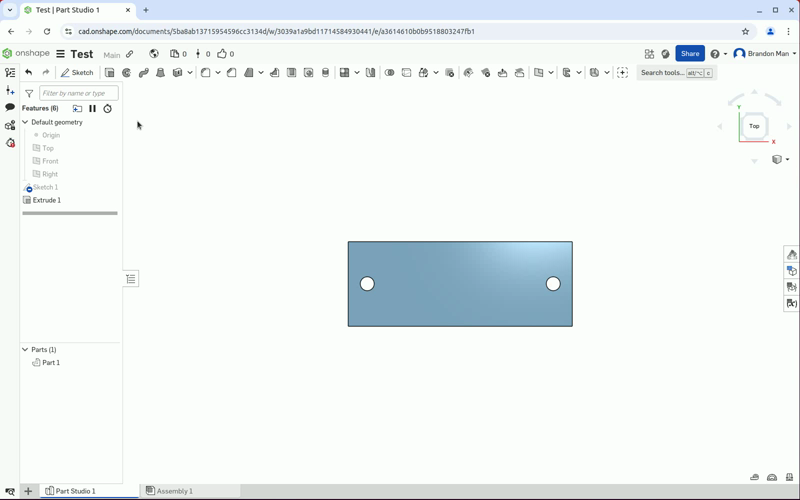
mouse_move(73, 189)
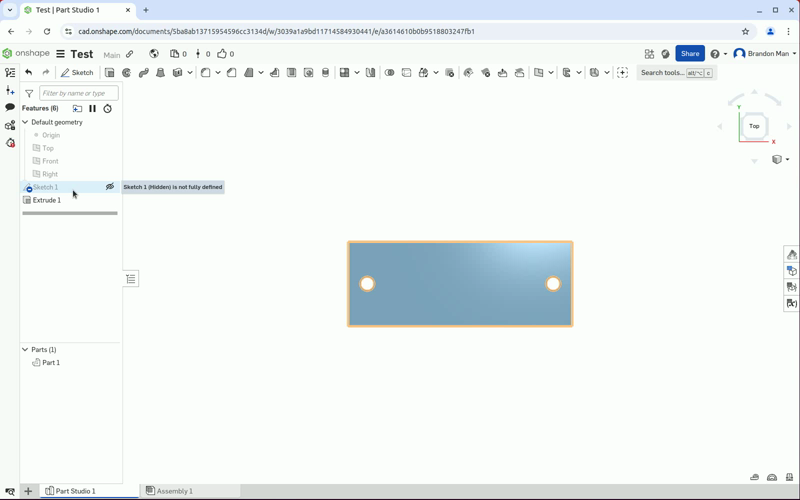
click(73, 189)
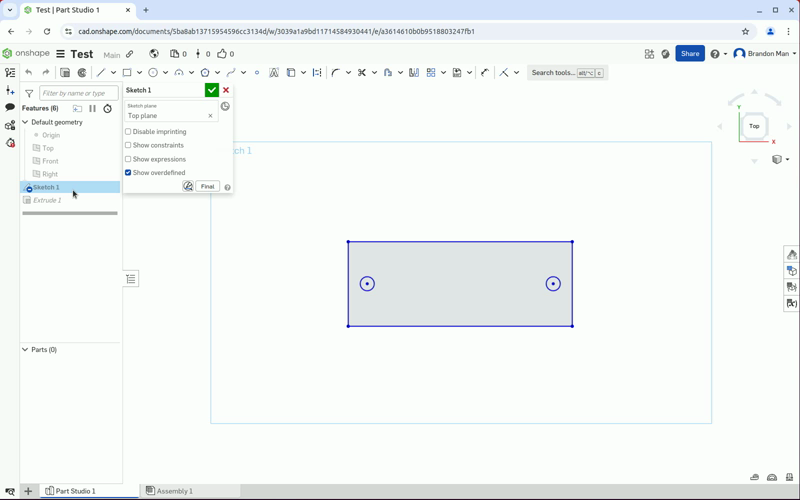
mouse_move(229, 92)
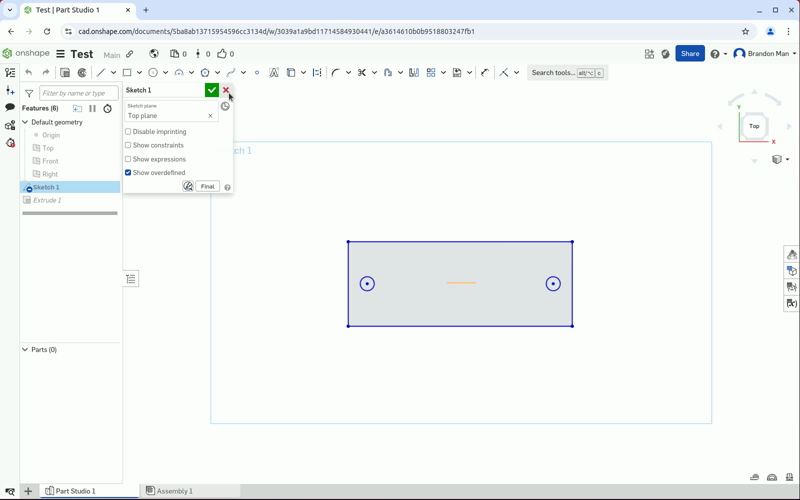
click(229, 92)
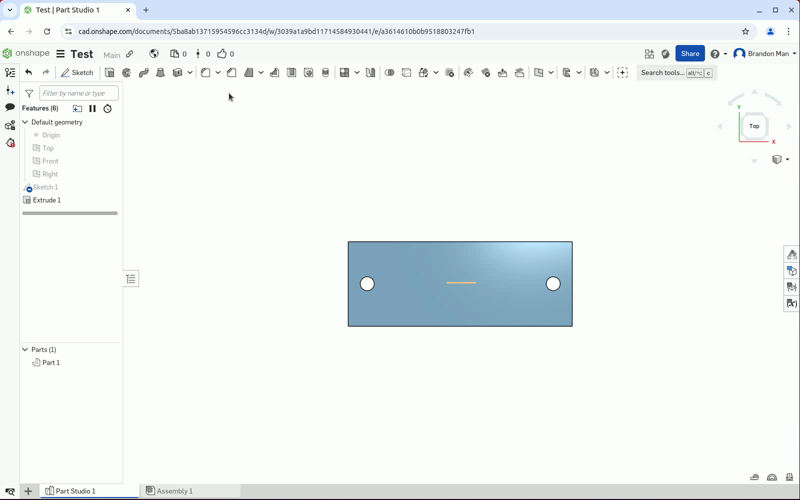
mouse_move(541, 75)
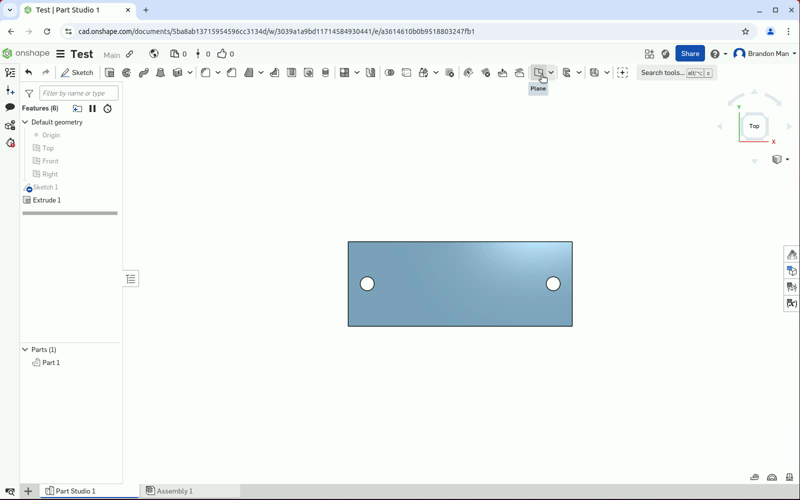
click(541, 75)
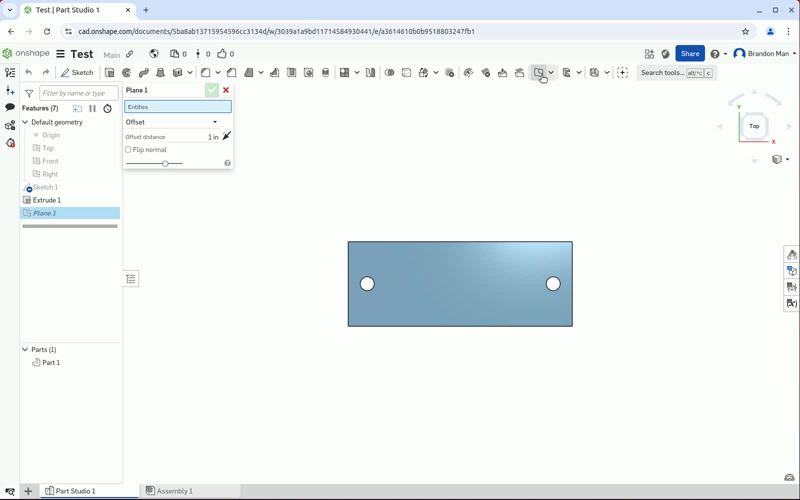
mouse_move(73, 150)
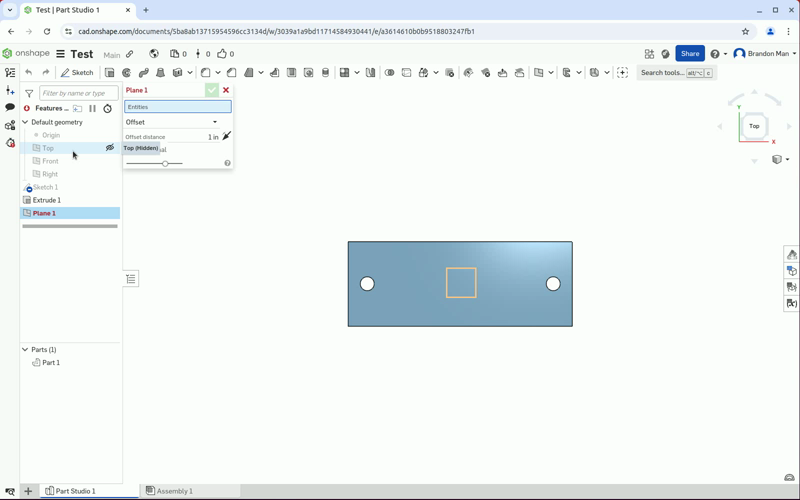
click(73, 150)
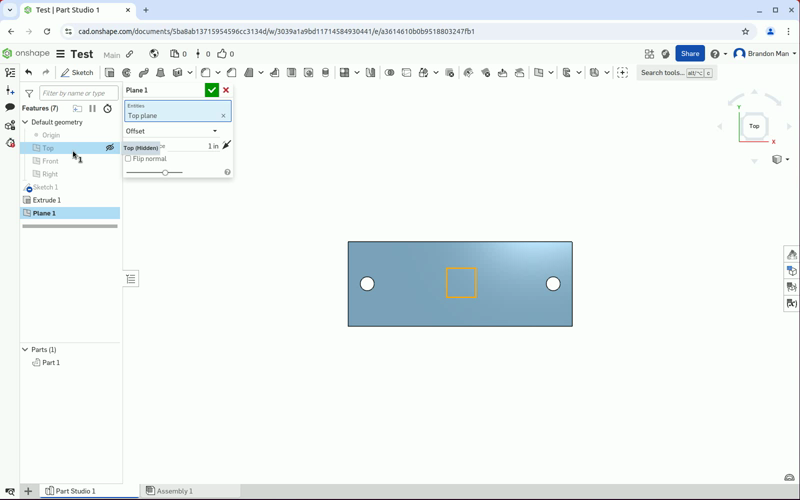
key(tab, 2)
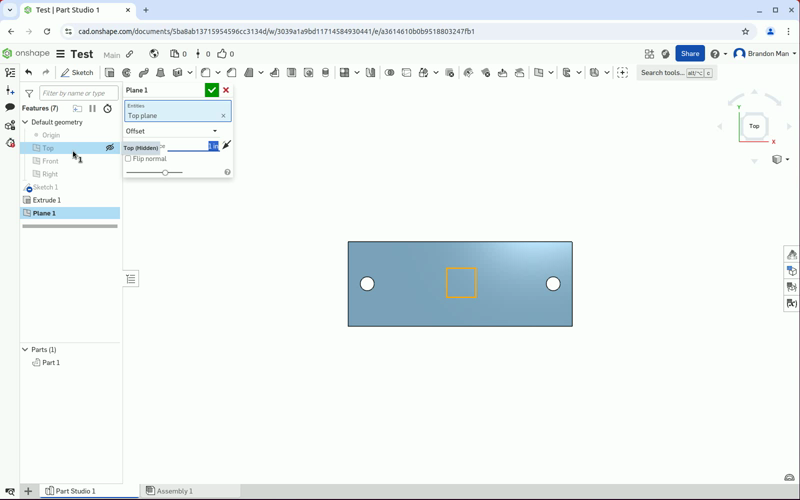
text(3.358)
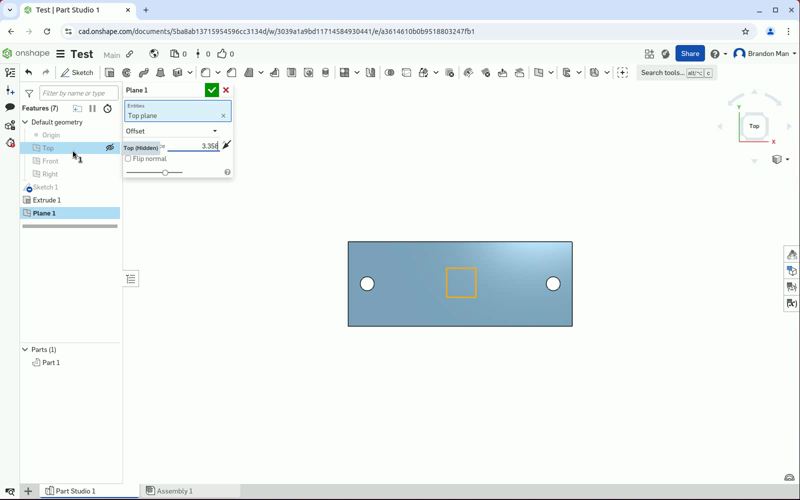
key(enter, 2)
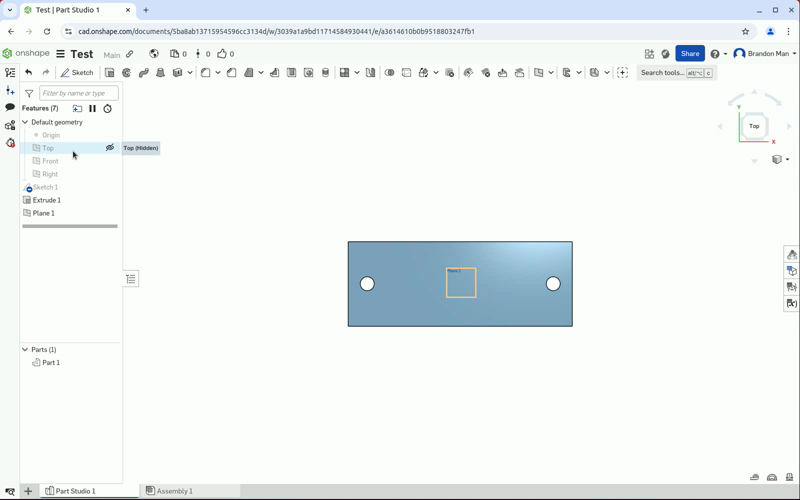
key(shift+s)
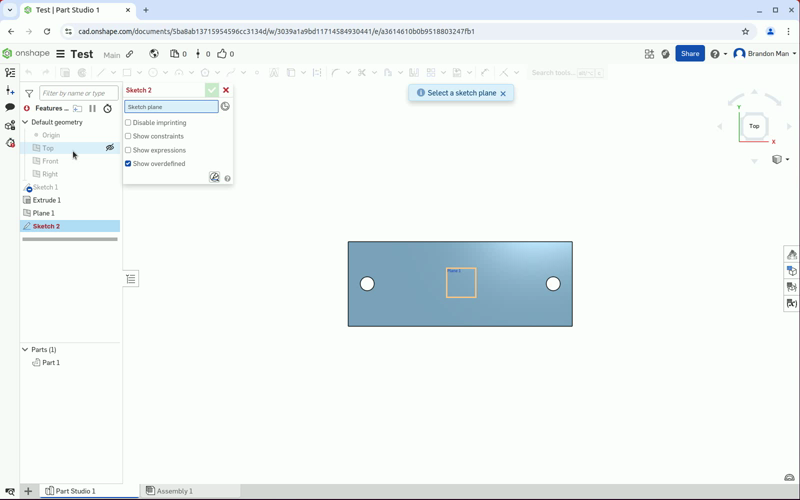
mouse_move(73, 215)
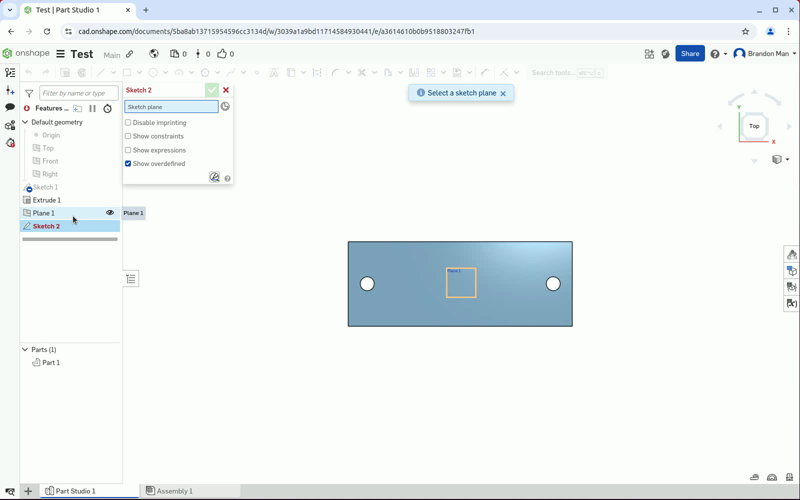
click(73, 215)
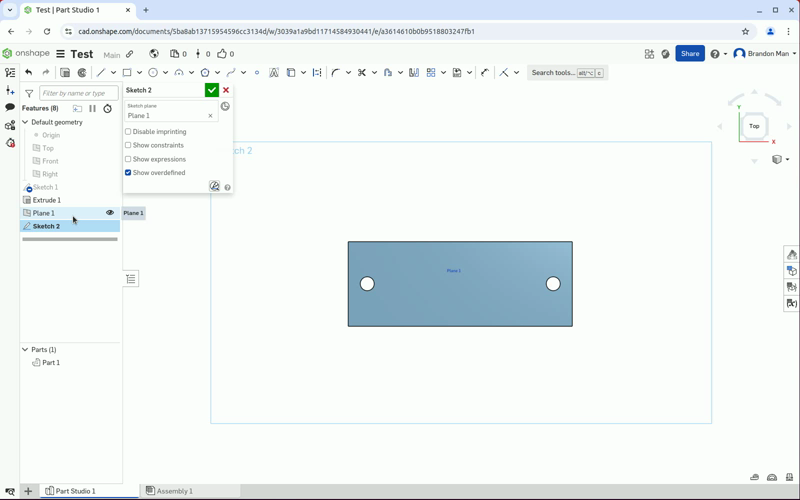
mouse_move(73, 352)
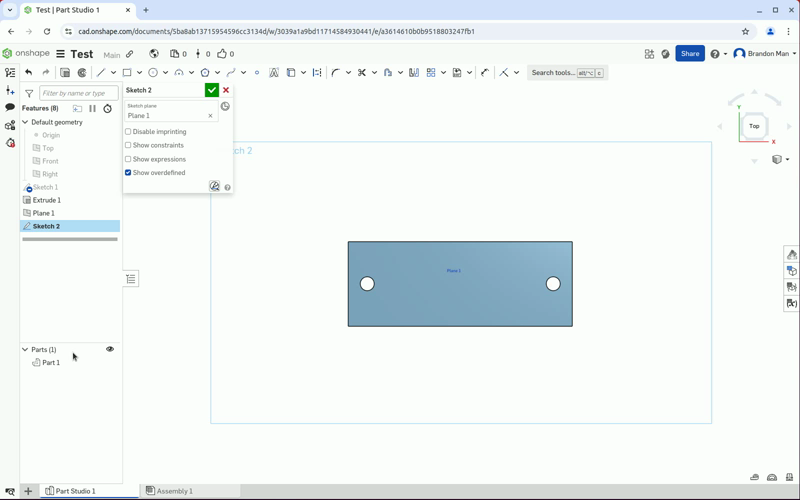
key(y)
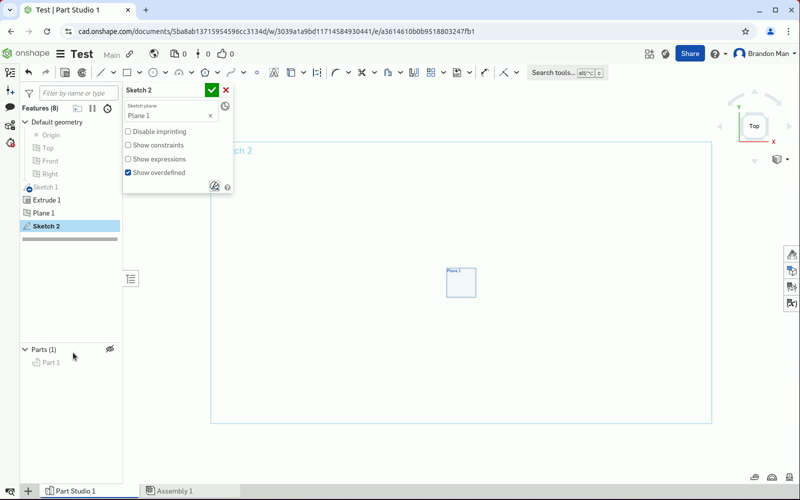
key(l)
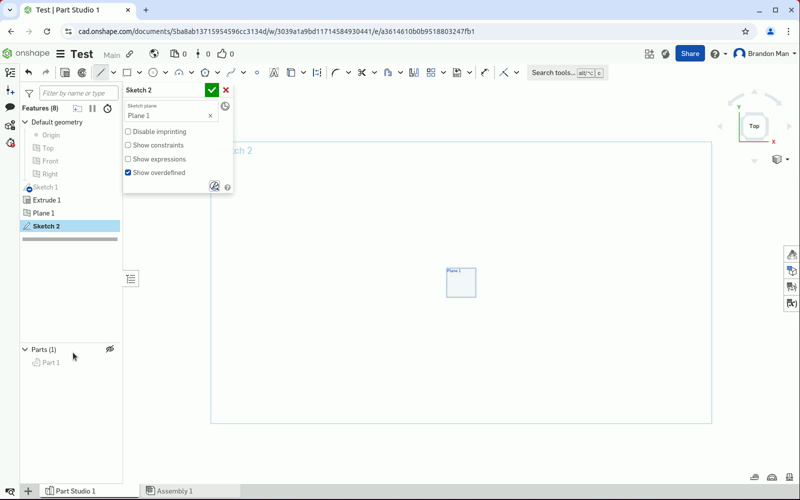
key_down(shift)
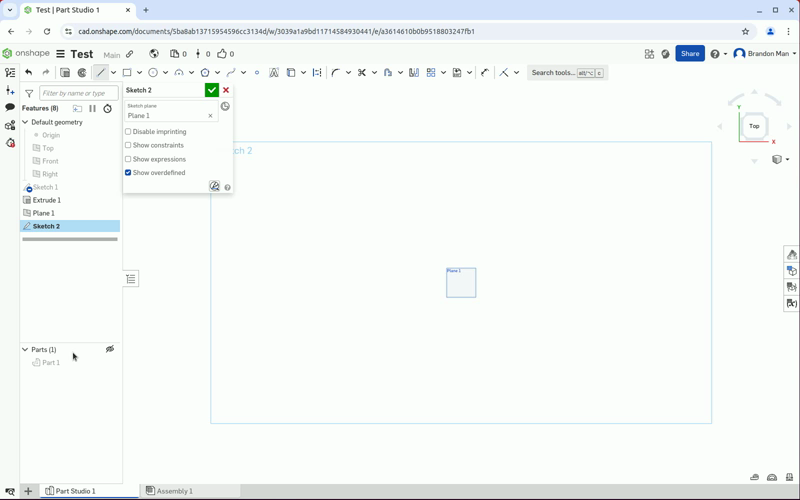
mouse_move(379, 334)
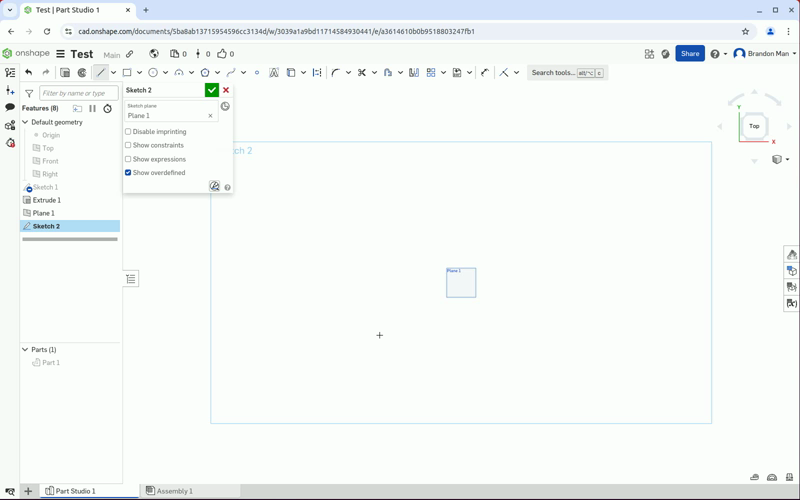
click(379, 334)
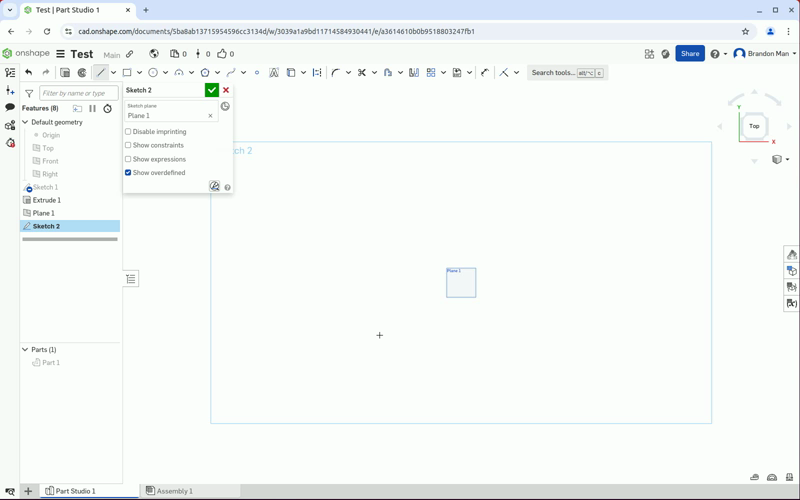
key_up(shift)
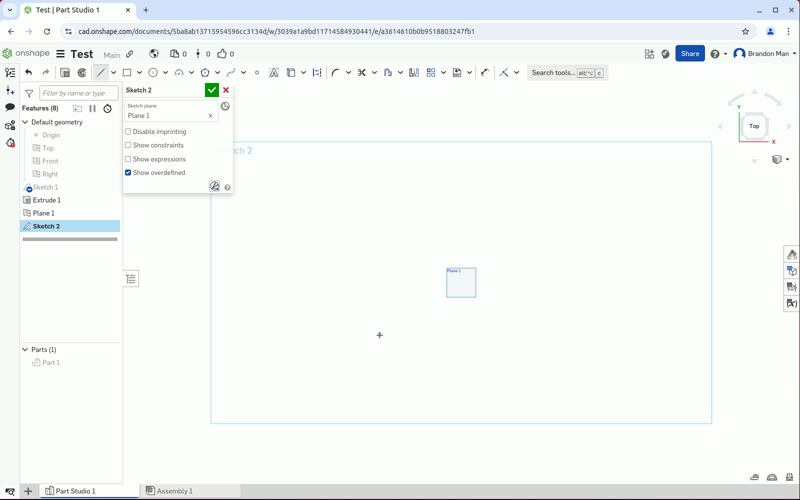
key_down(shift)
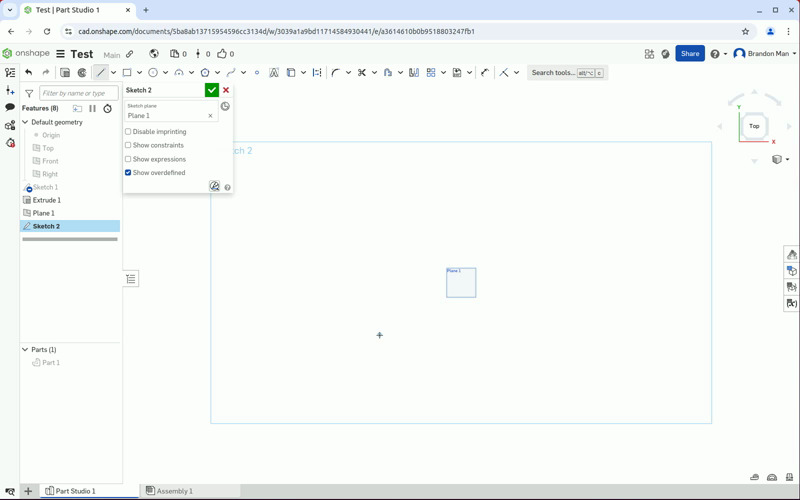
mouse_move(541, 334)
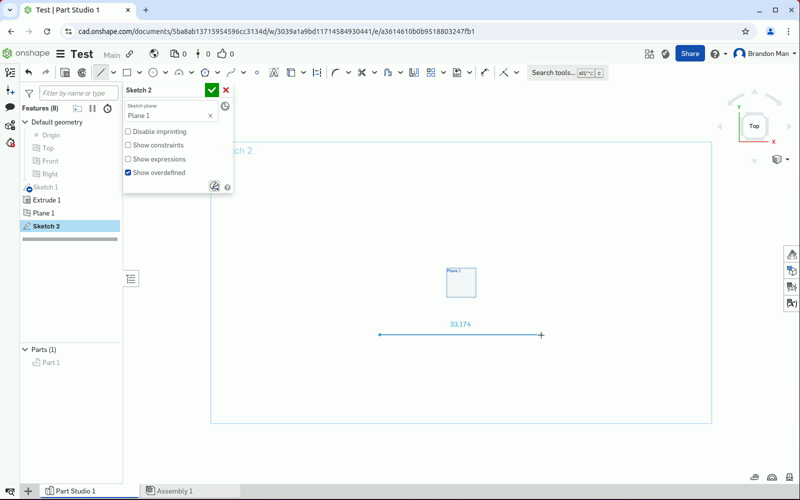
click(541, 334)
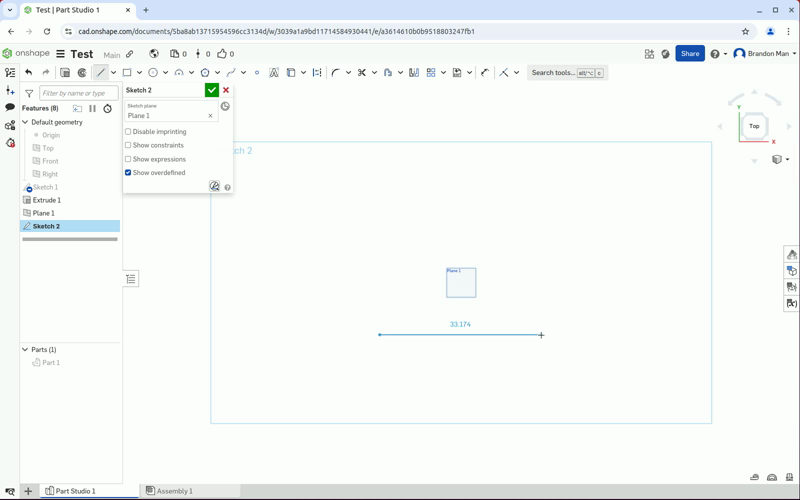
key_up(shift)
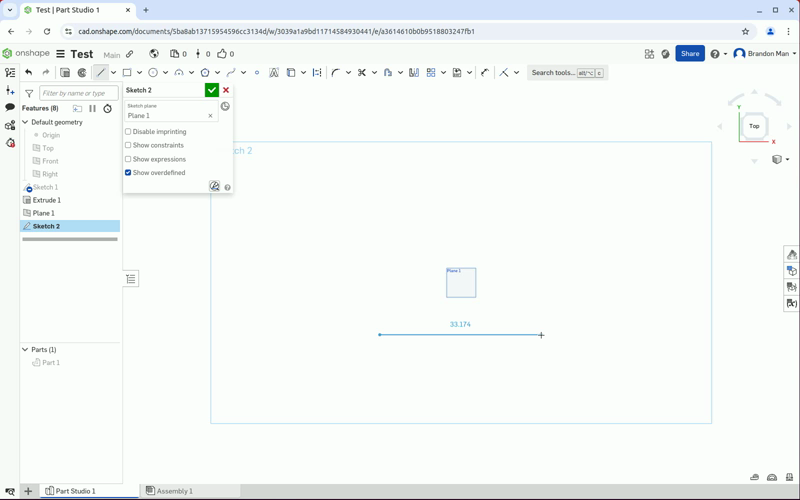
key_down(shift)
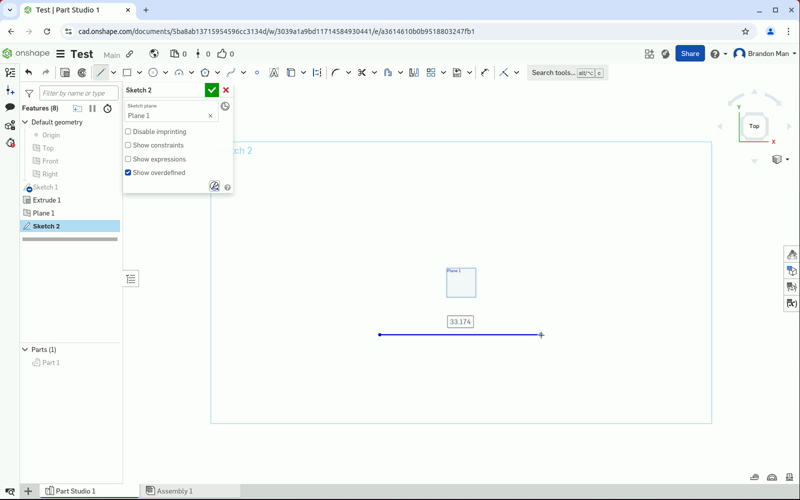
mouse_move(571, 334)
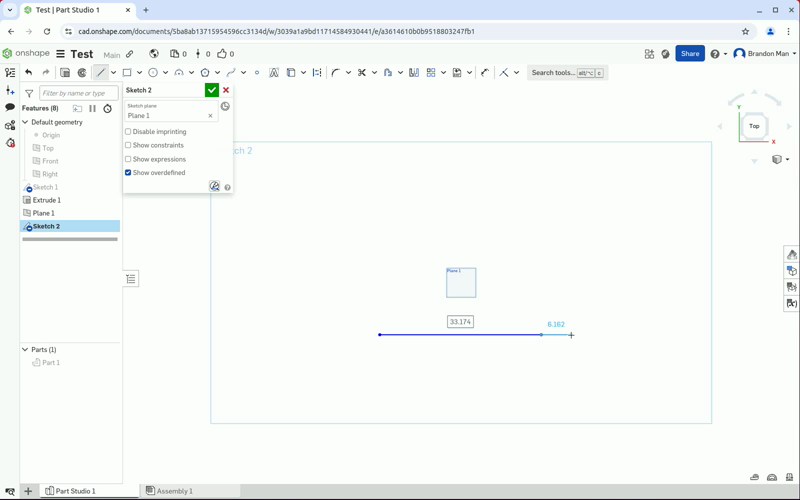
mouse_move(541, 326)
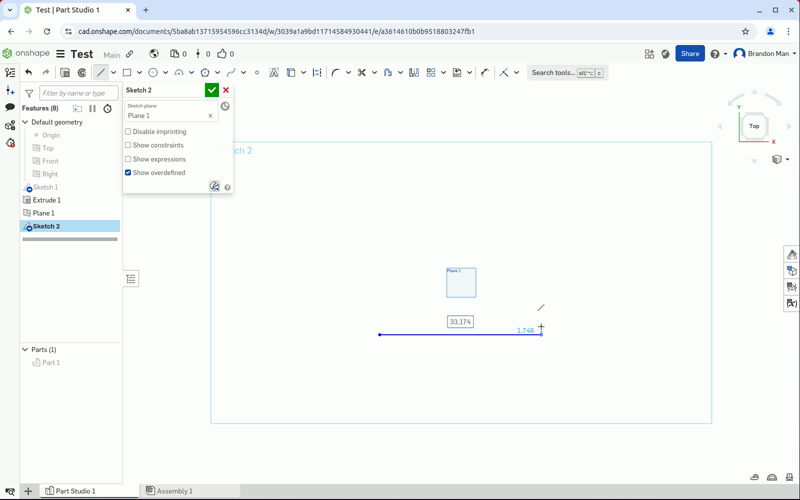
click(541, 326)
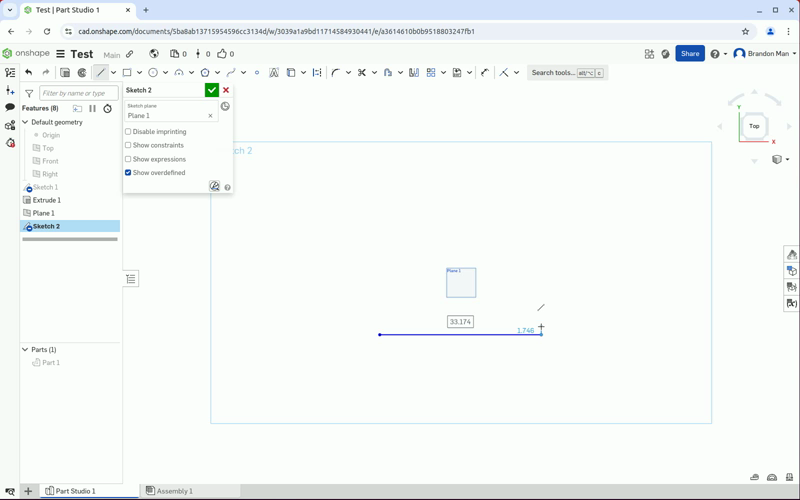
key_up(shift)
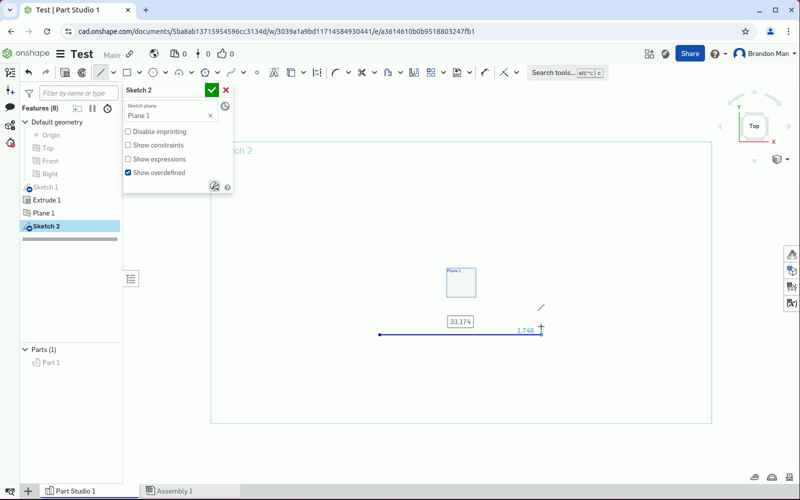
key_down(shift)
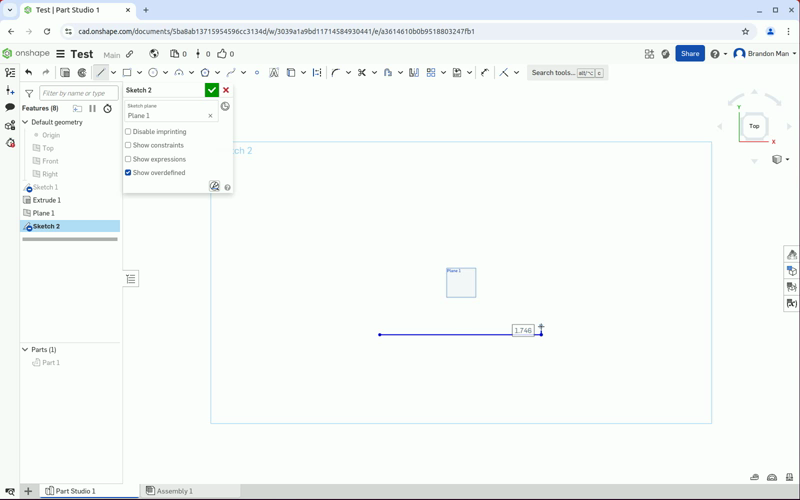
mouse_move(379, 326)
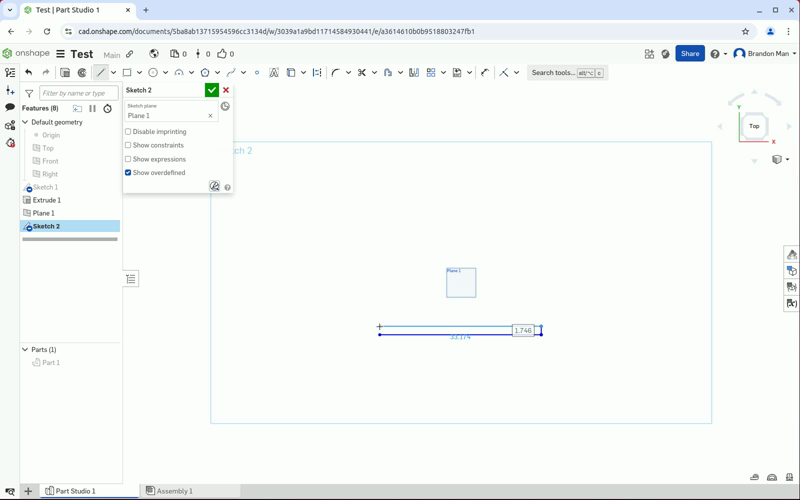
click(379, 326)
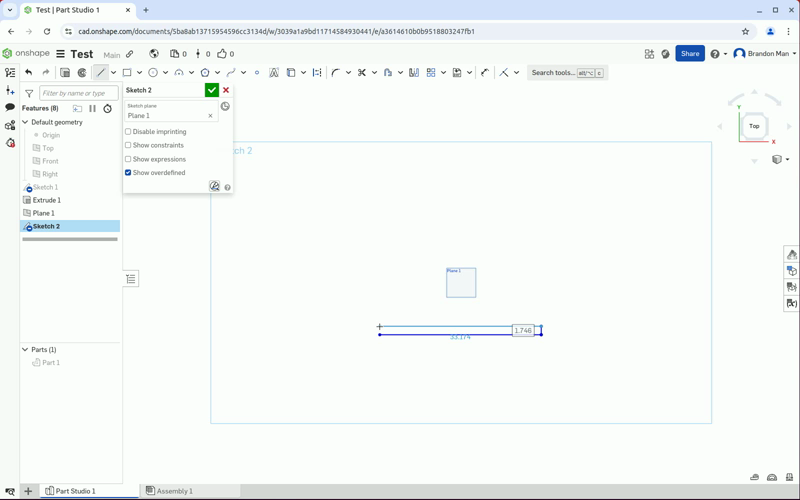
key_up(shift)
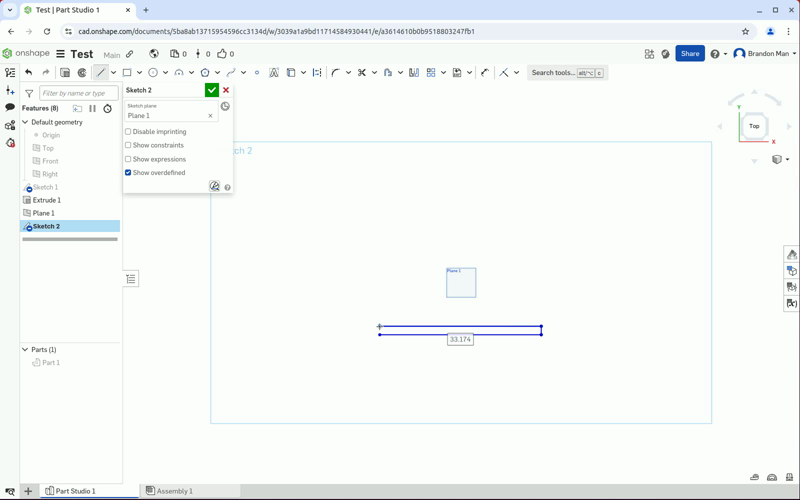
mouse_move(409, 326)
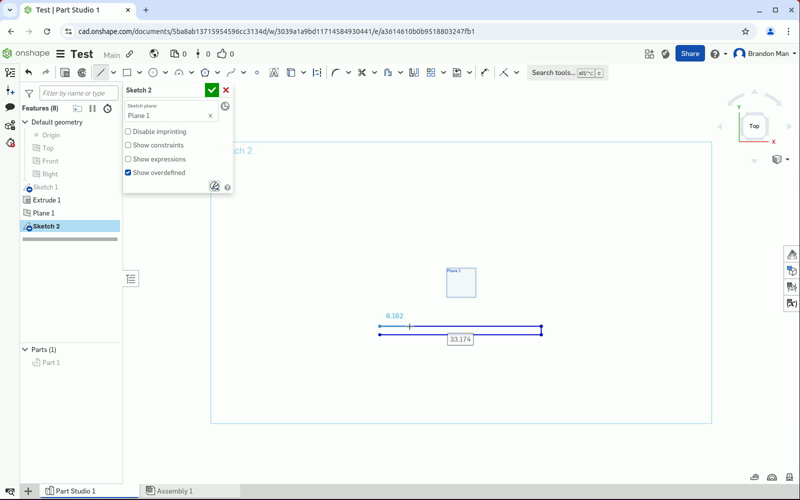
key_down(shift)
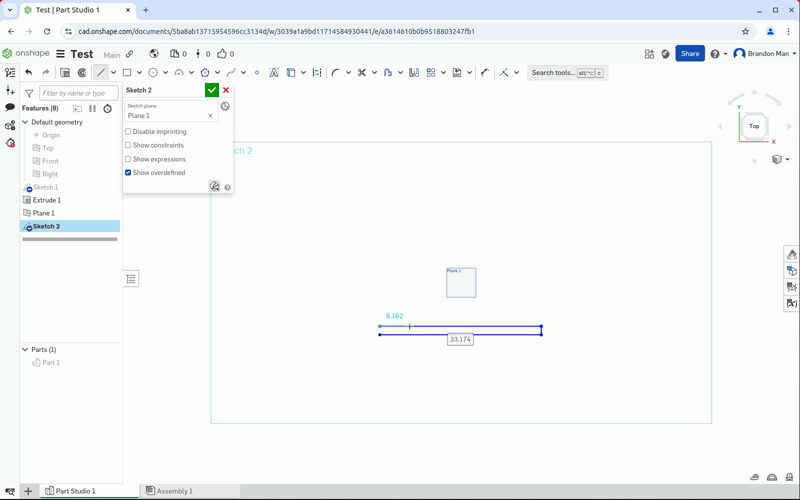
mouse_move(379, 334)
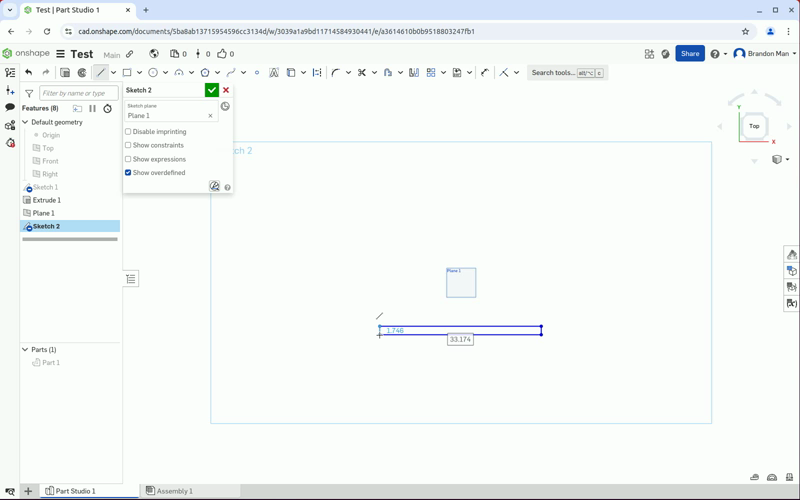
key_up(shift)
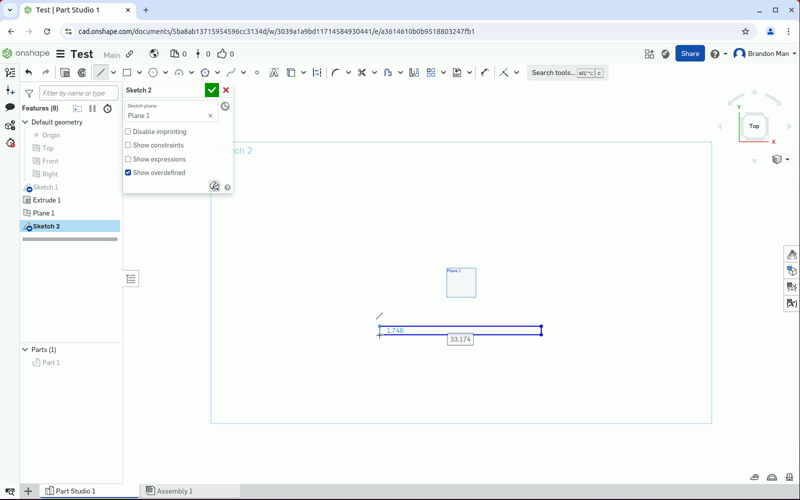
click(379, 334)
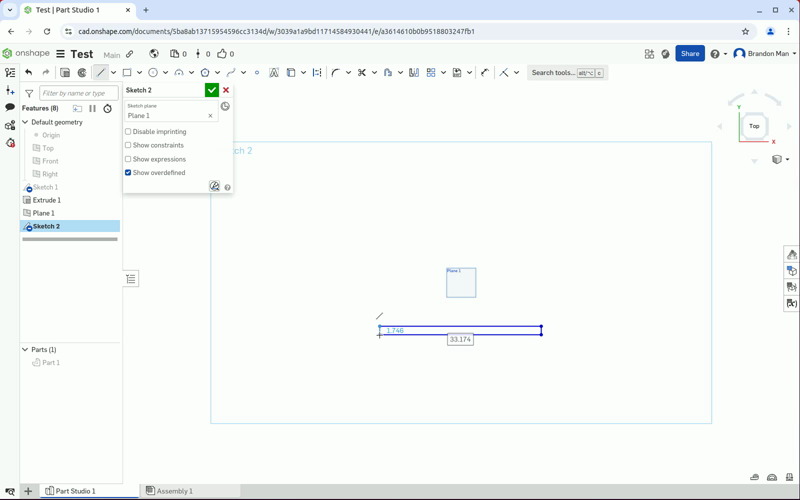
key(esc)
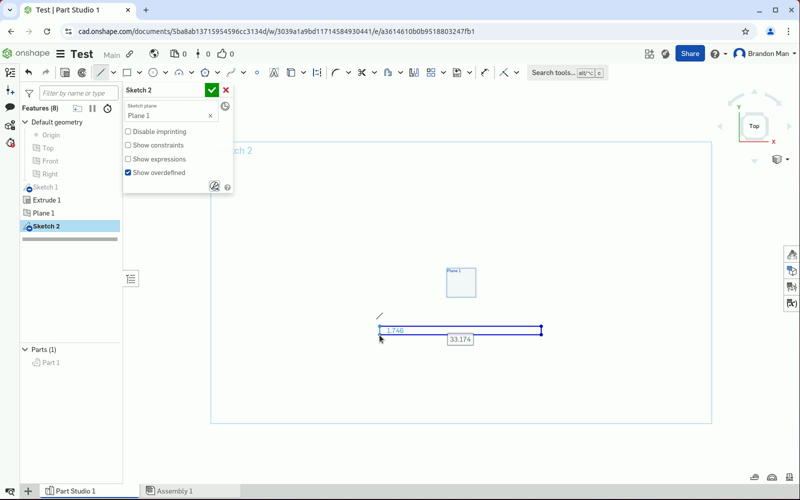
mouse_move(390, 331)
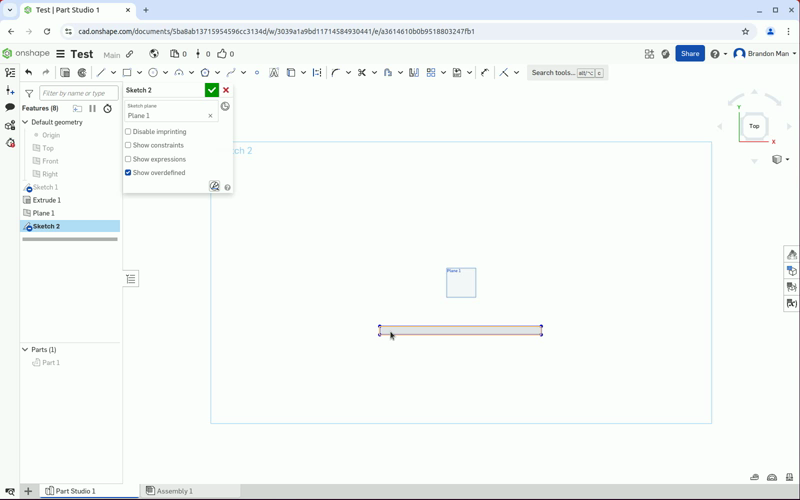
scroll(6)
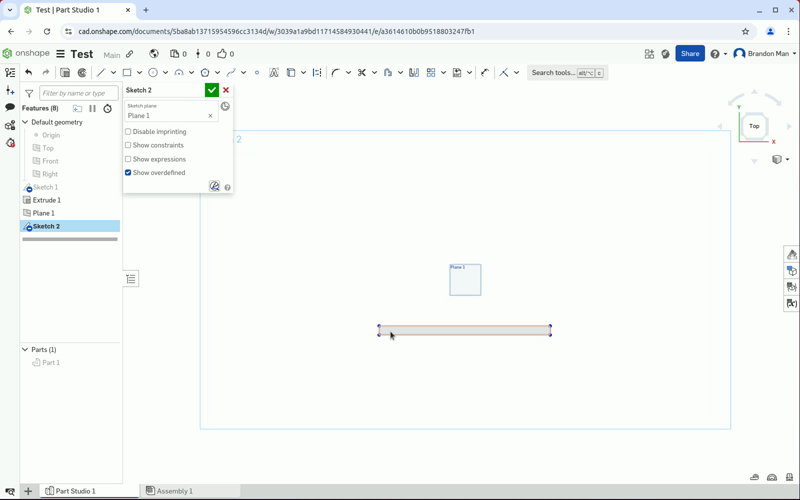
scroll(6)
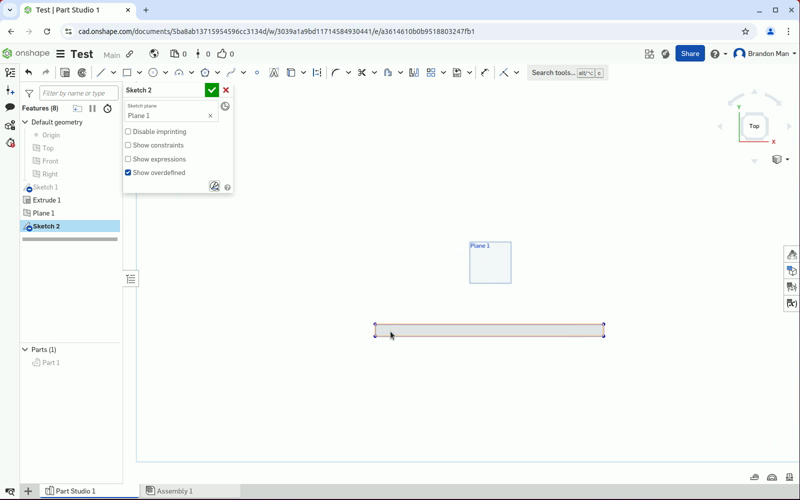
scroll(6)
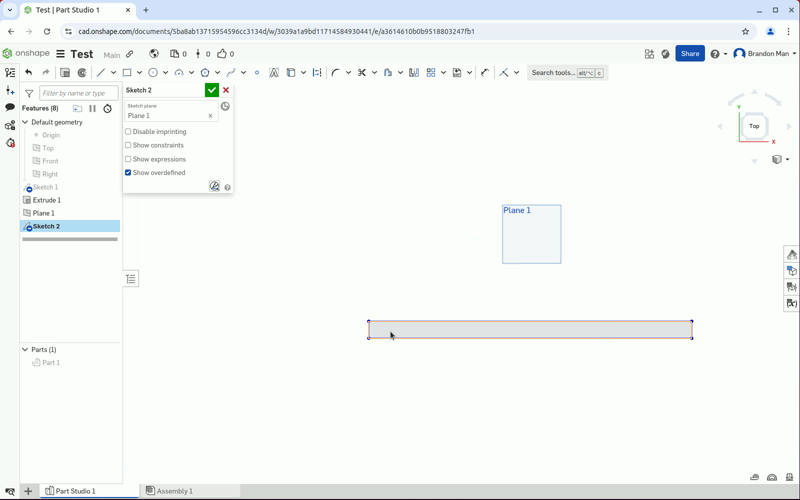
scroll(6)
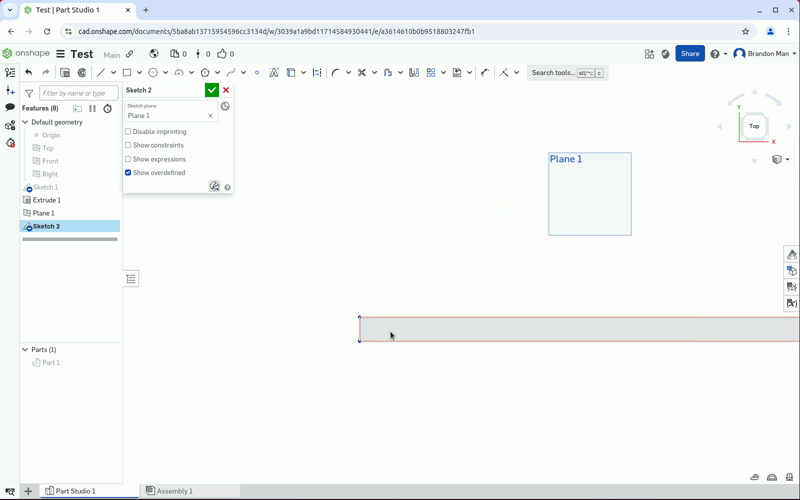
scroll(6)
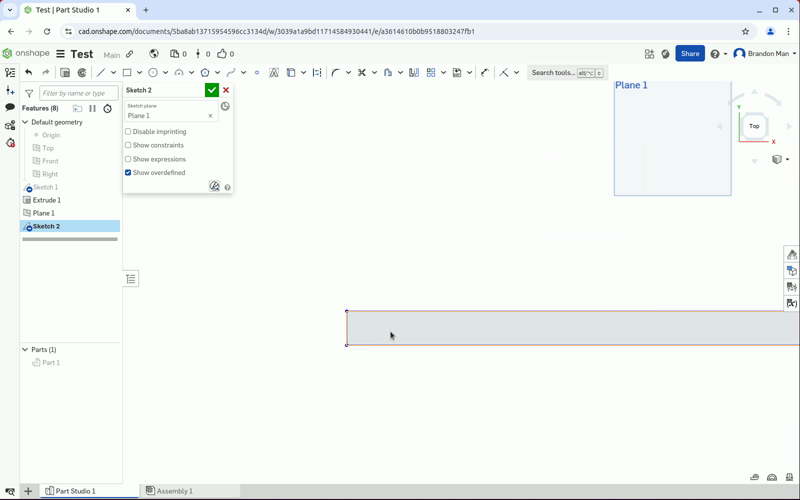
scroll(6)
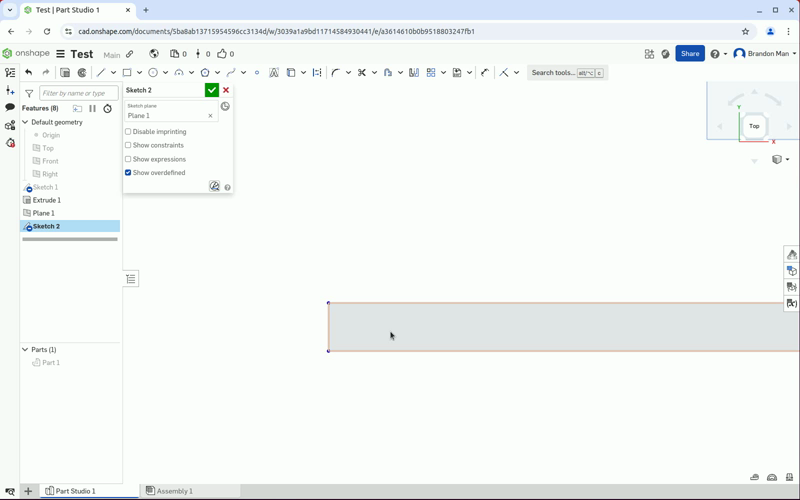
scroll(6)
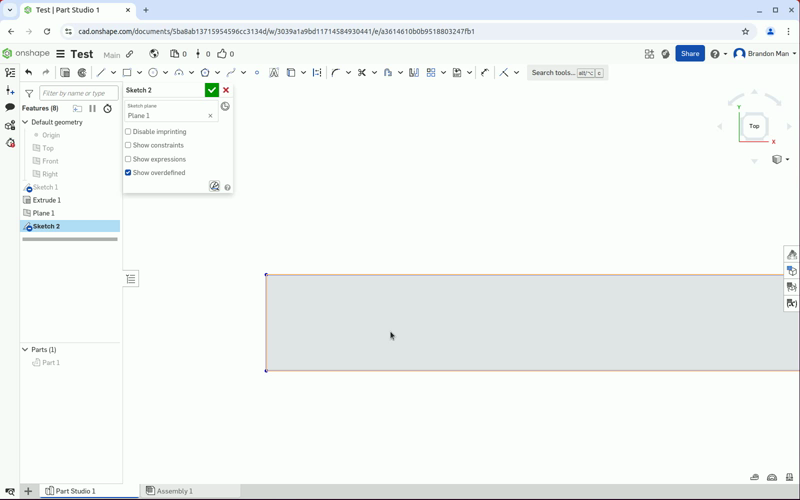
click(390, 331)
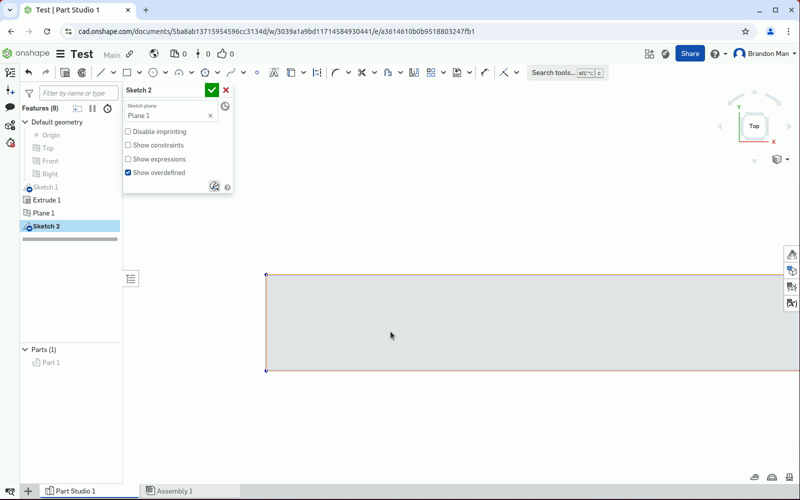
scroll(-6)
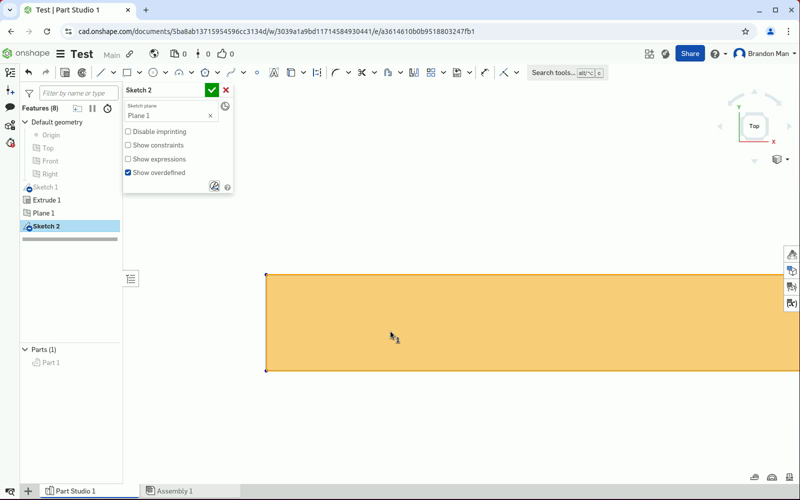
scroll(-6)
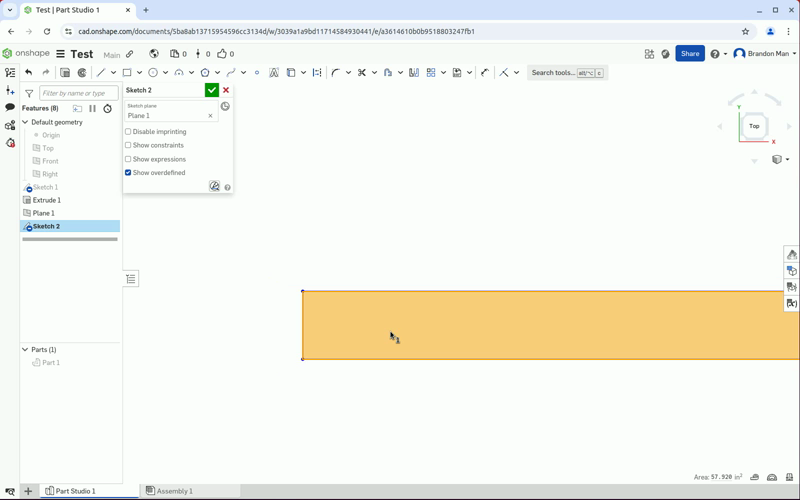
scroll(-6)
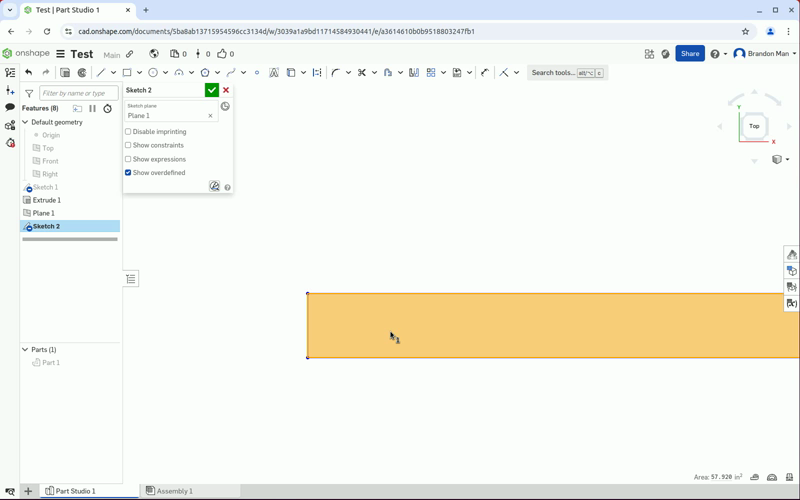
scroll(-6)
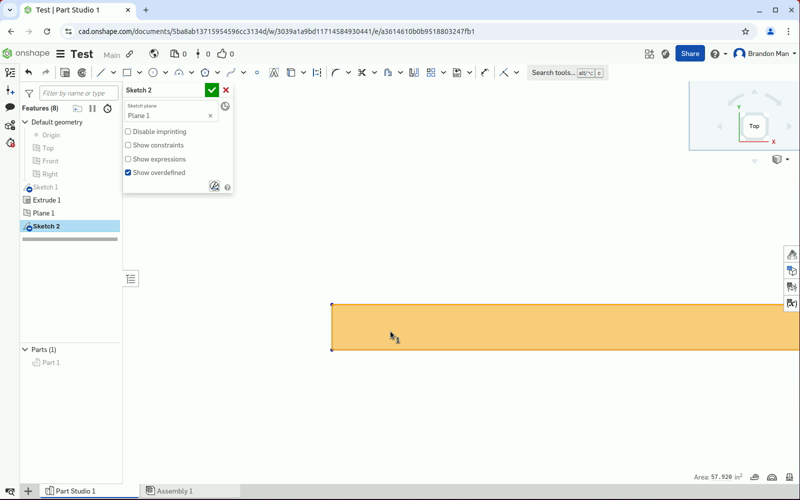
scroll(-6)
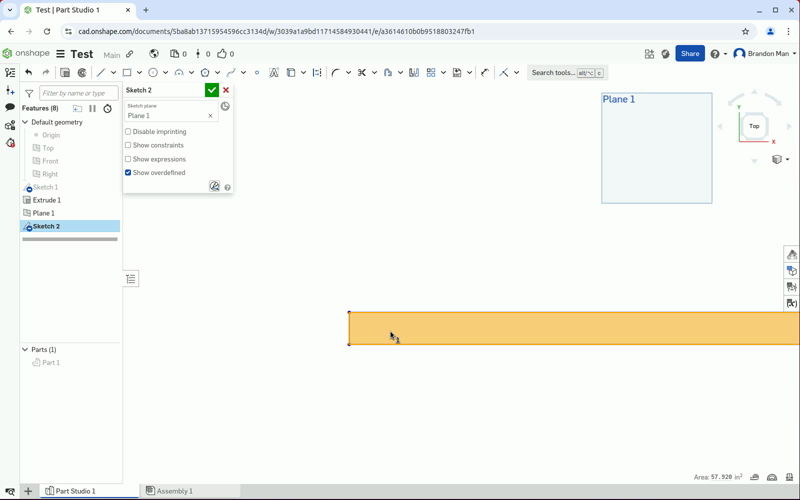
scroll(-6)
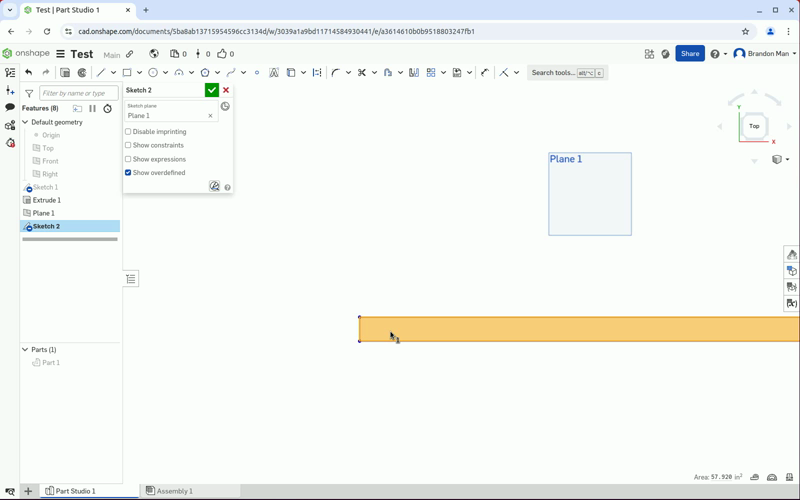
scroll(-6)
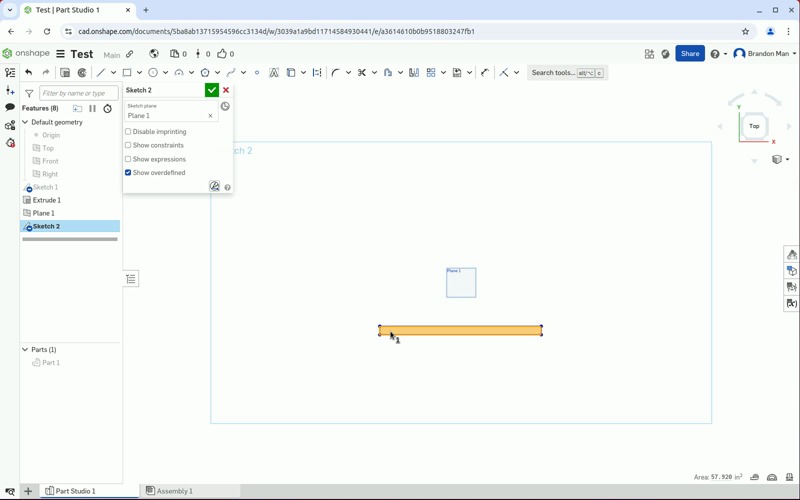
mouse_move(73, 352)
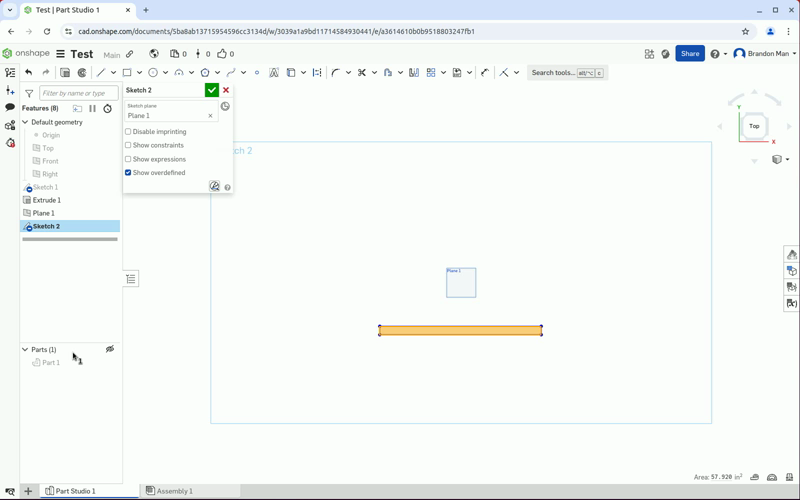
key(shift+y)
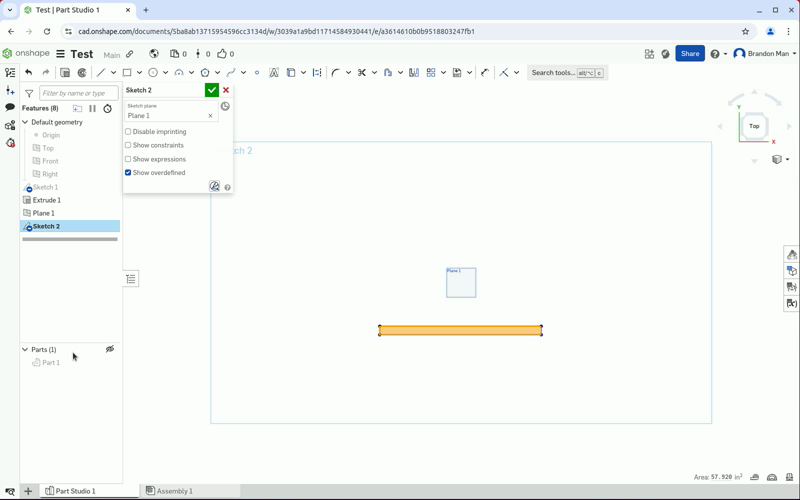
key(shift+e)
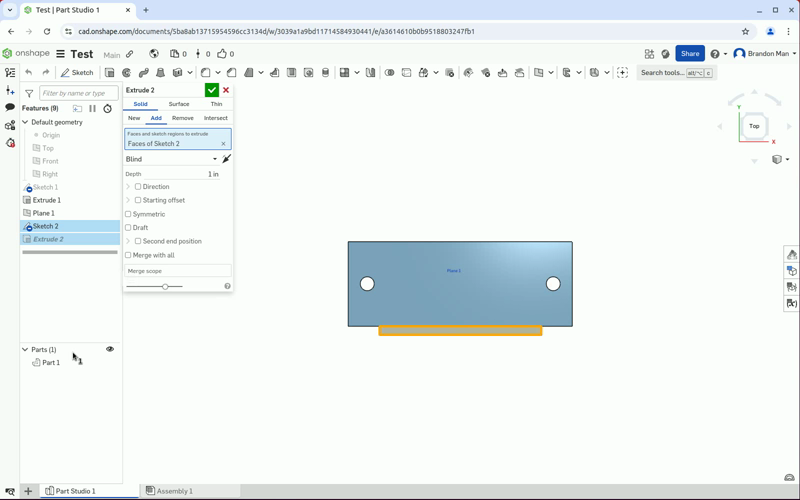
mouse_move(143, 106)
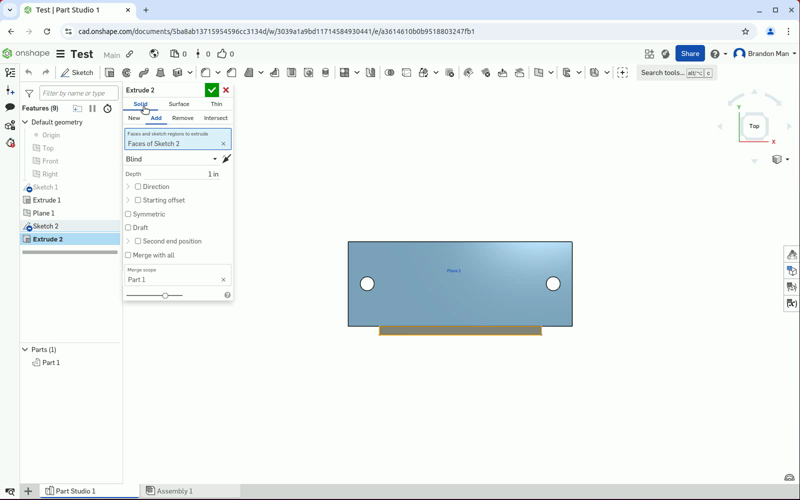
click(143, 106)
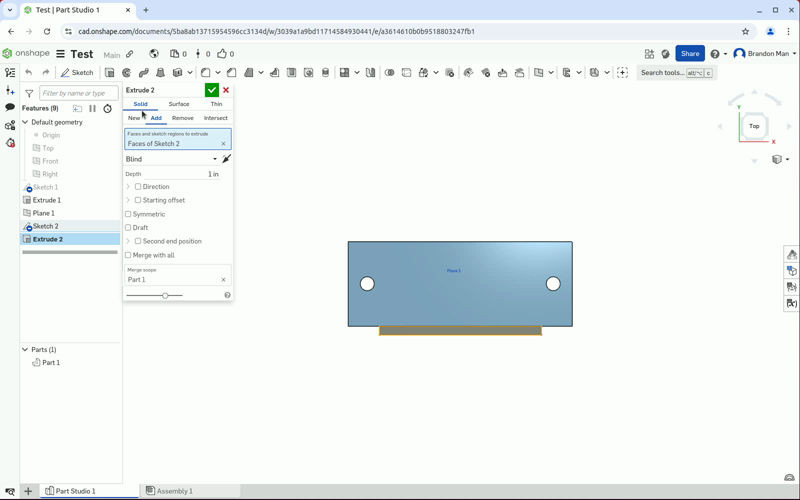
mouse_move(137, 120)
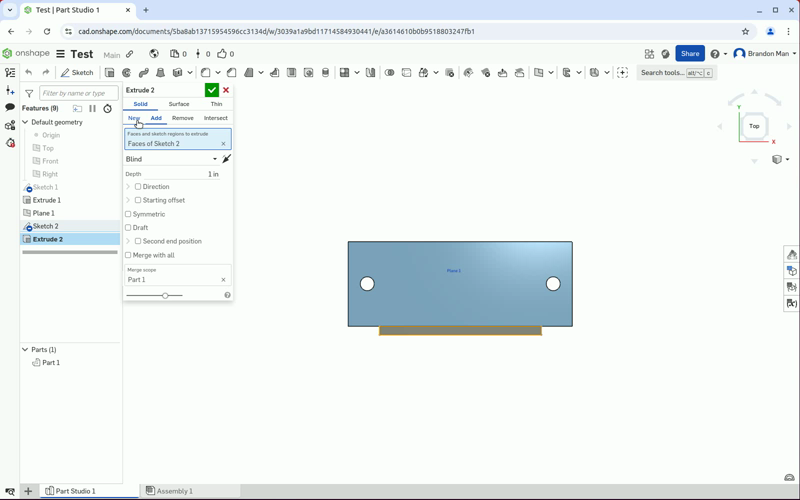
click(137, 120)
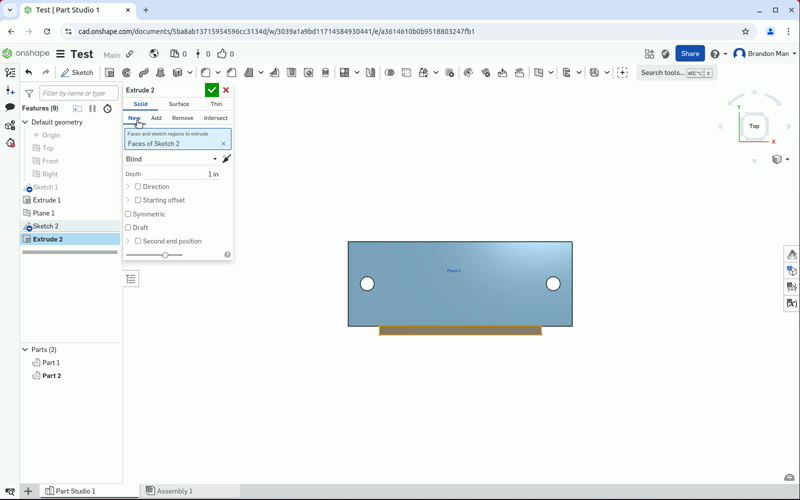
key(tab, 4)
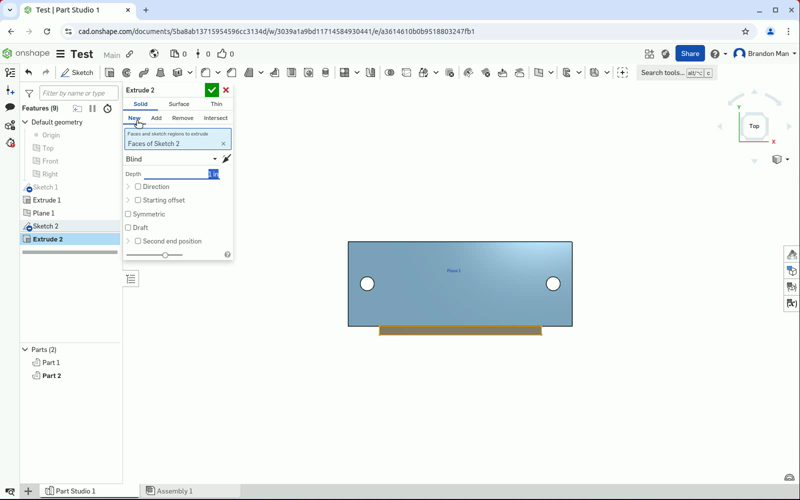
text(6.258)
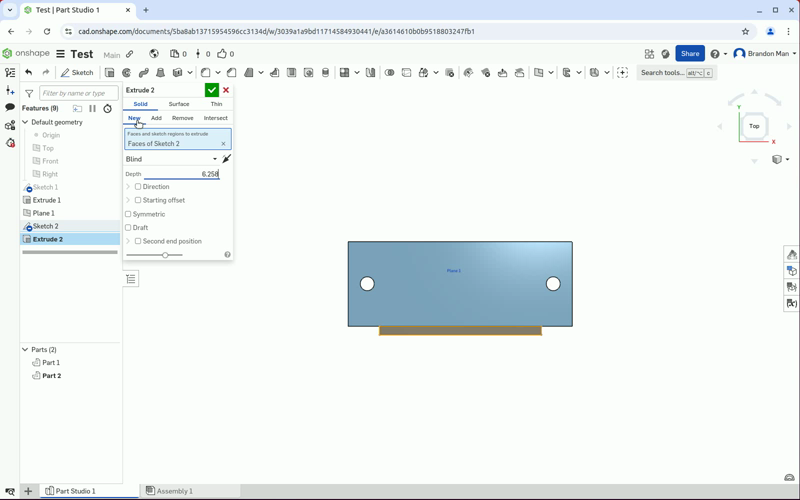
key(enter)
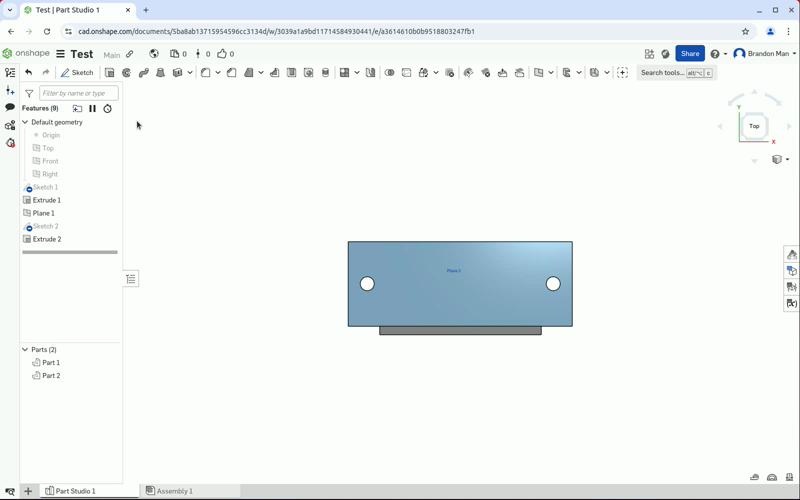
key(shift+h)
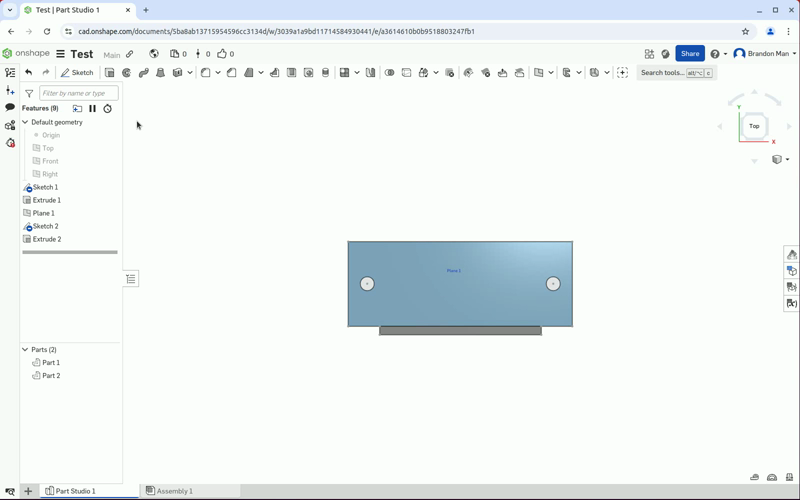
key(shift+h)
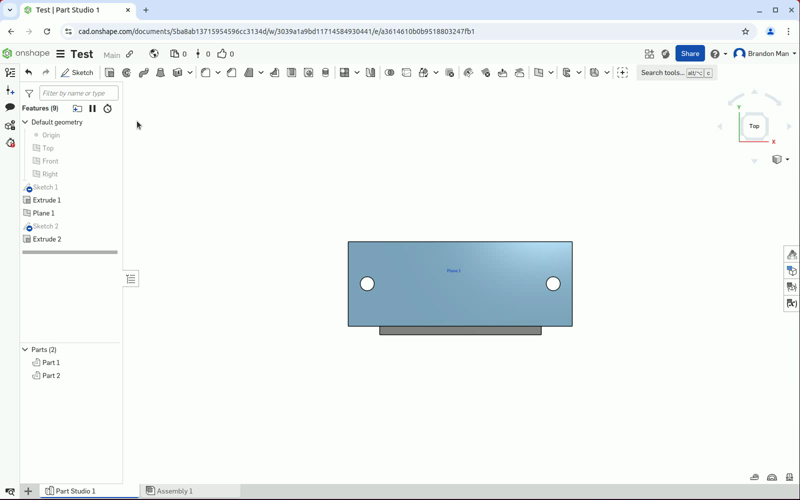
mouse_move(73, 189)
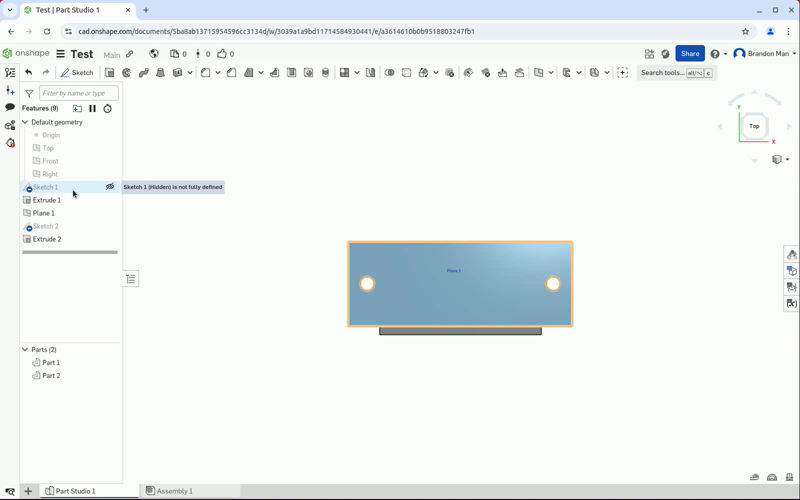
click(73, 189)
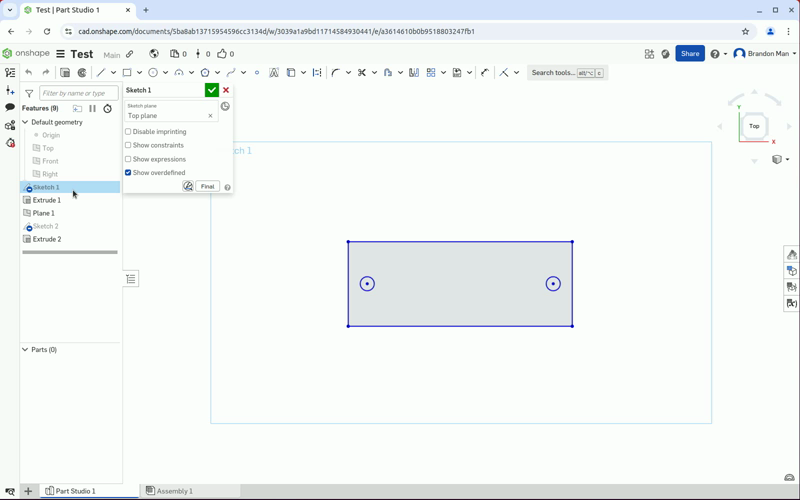
mouse_move(229, 92)
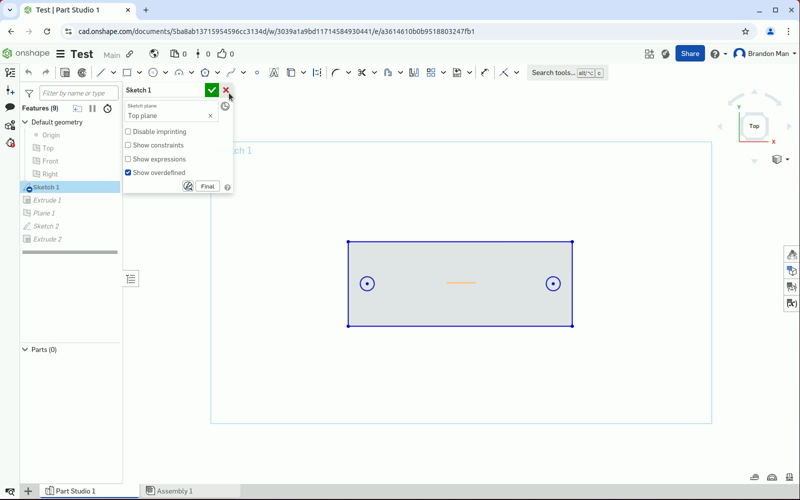
click(229, 92)
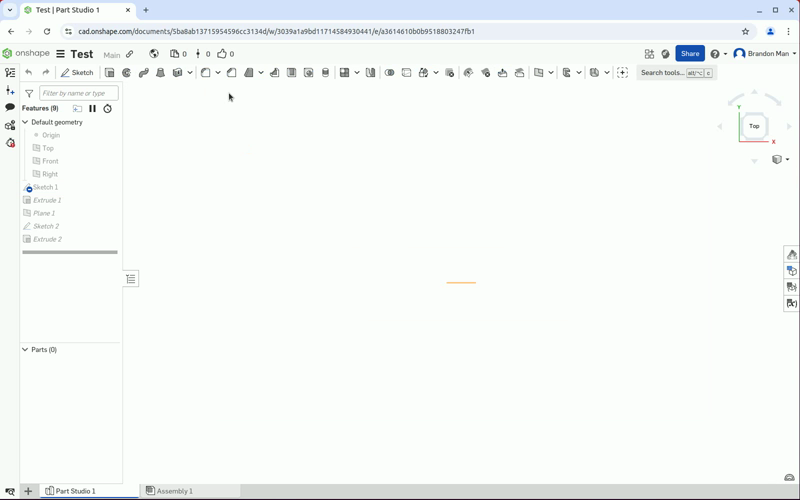
key(shift+s)
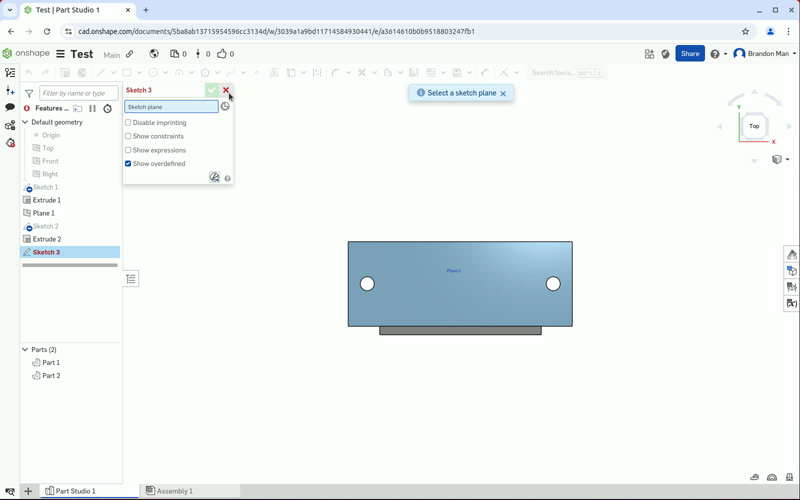
mouse_move(73, 215)
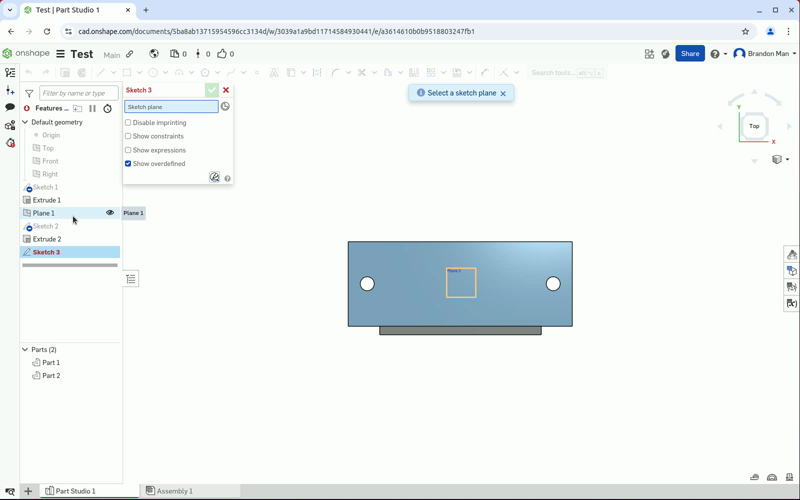
click(73, 215)
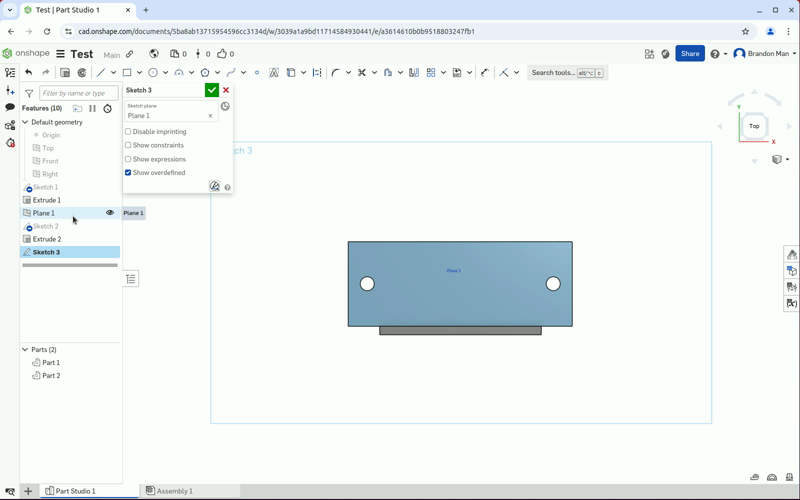
mouse_move(73, 352)
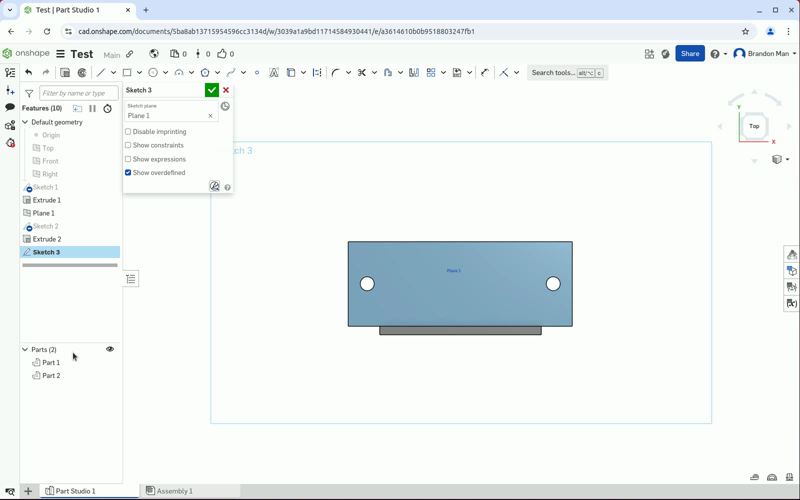
key(y)
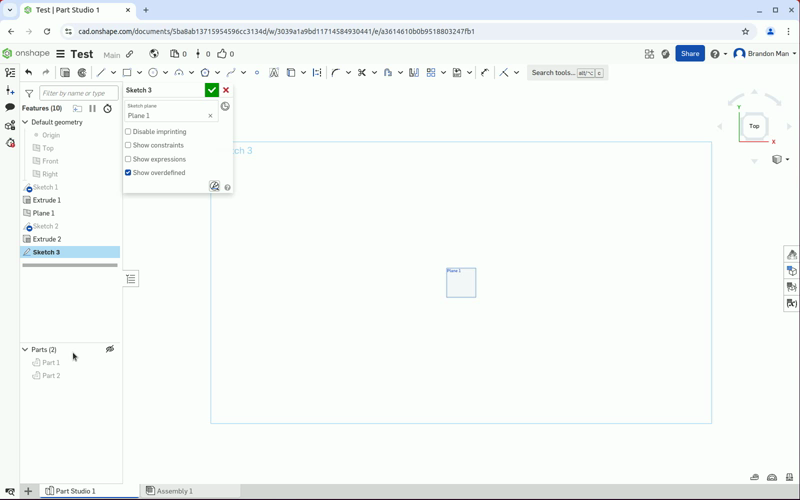
key(l)
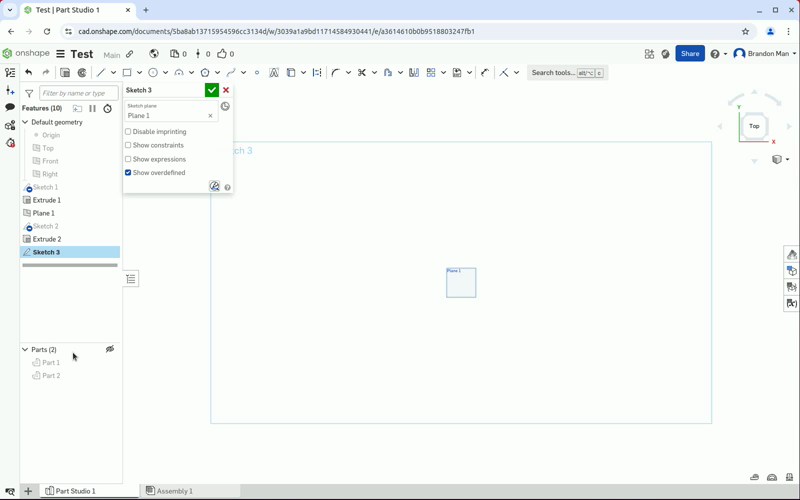
key_down(shift)
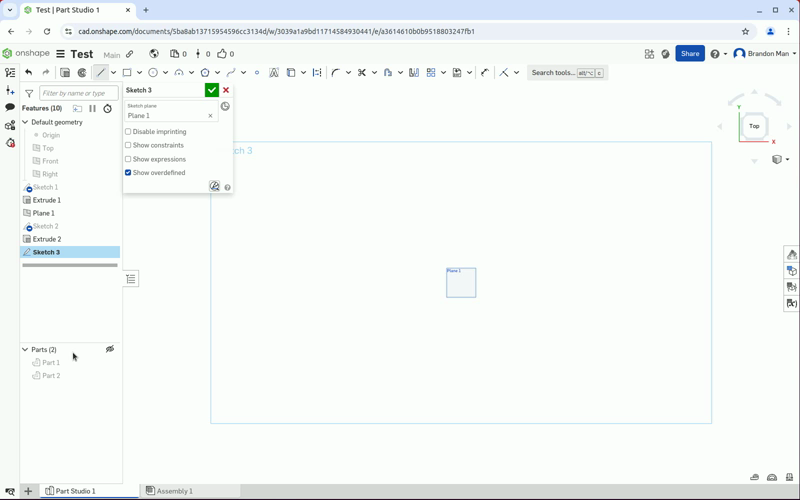
mouse_move(379, 239)
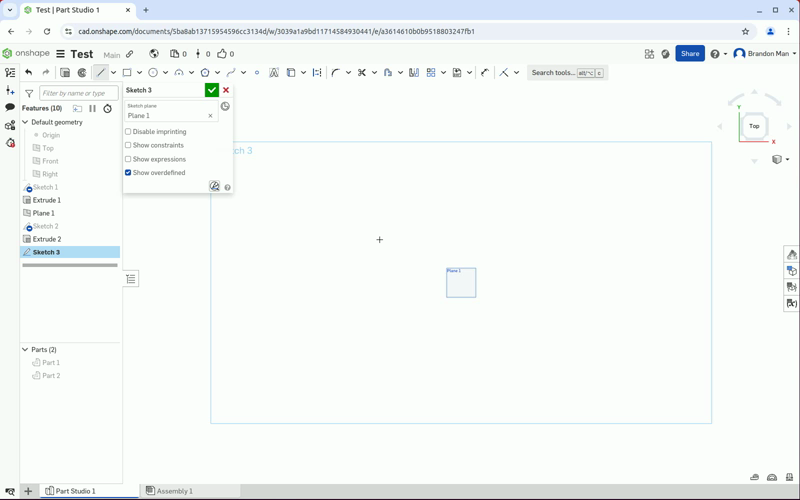
click(379, 239)
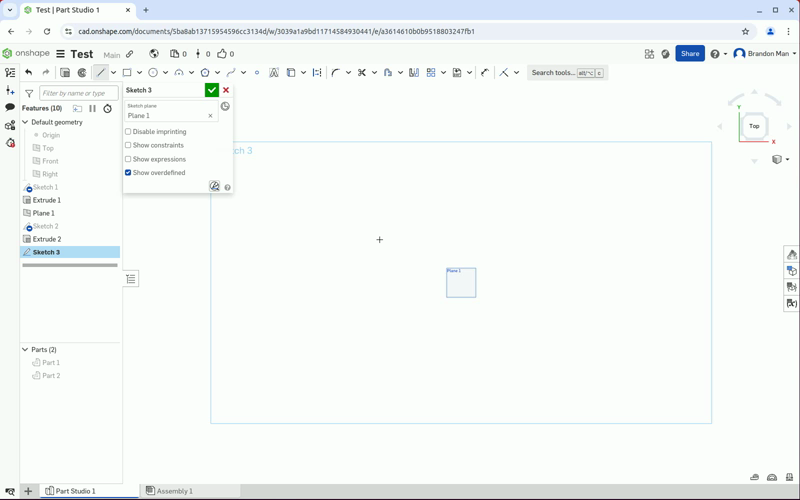
key_up(shift)
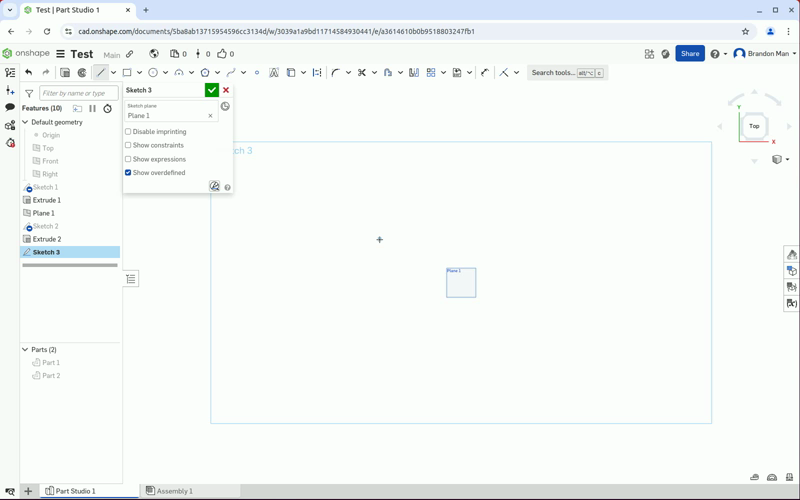
key_down(shift)
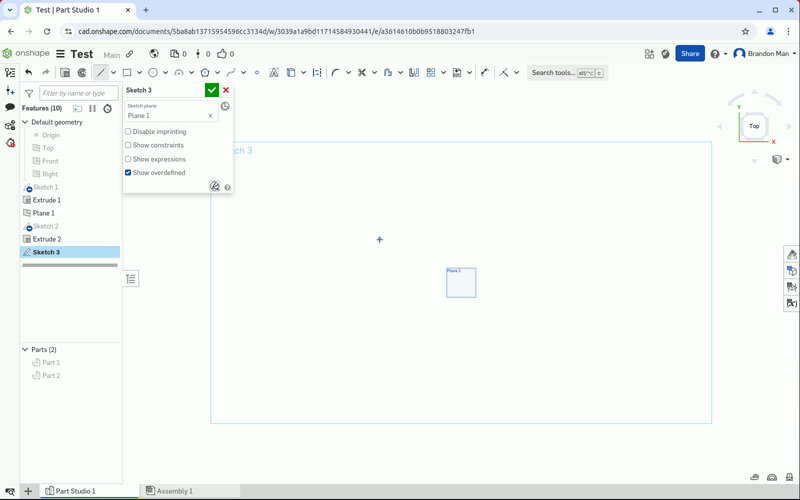
mouse_move(541, 239)
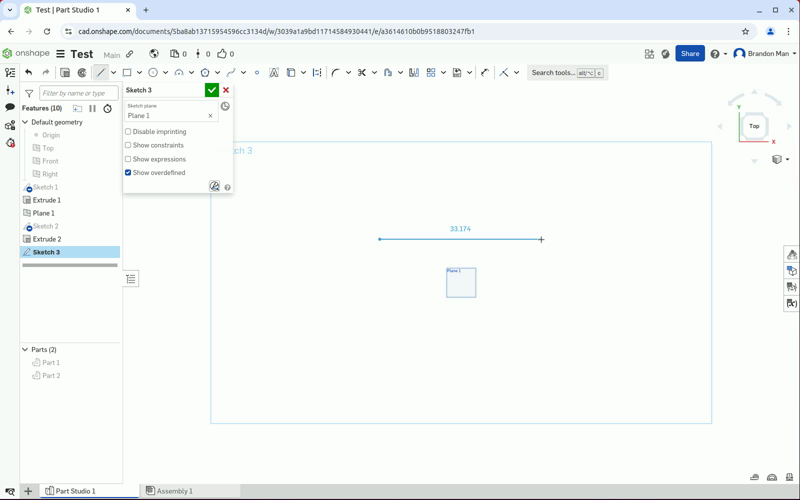
click(541, 239)
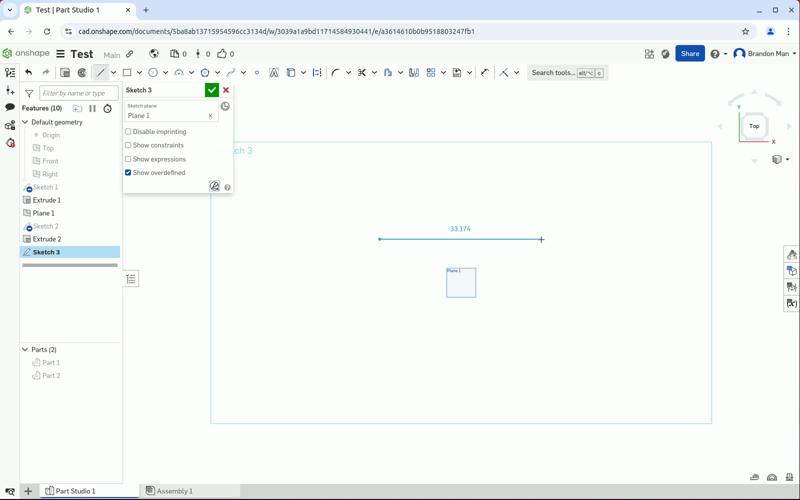
key_up(shift)
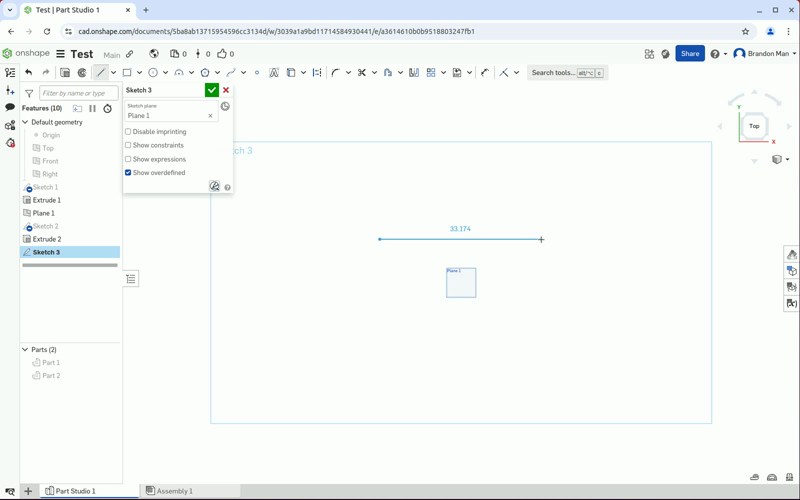
key_down(shift)
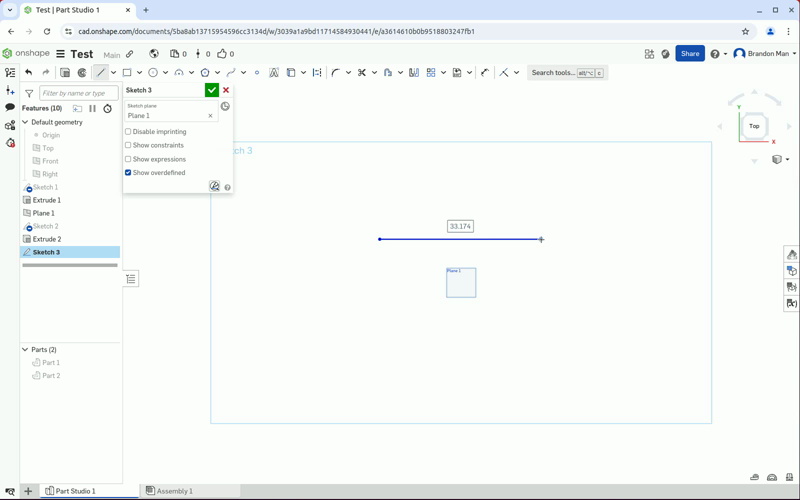
mouse_move(571, 239)
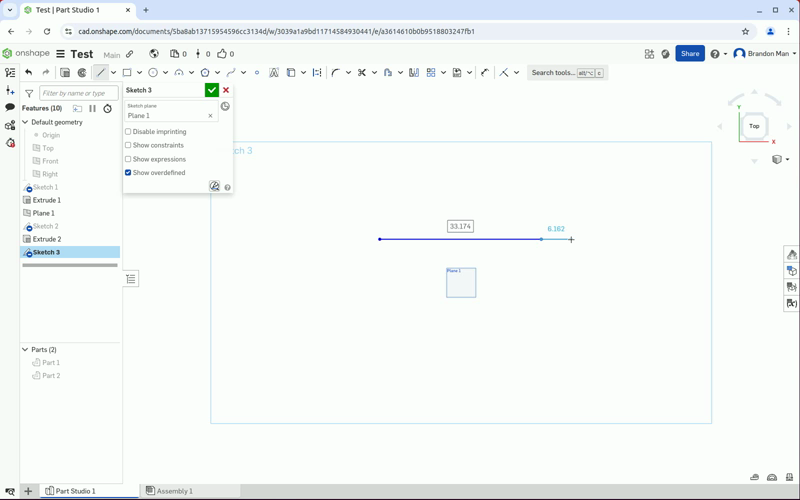
mouse_move(541, 231)
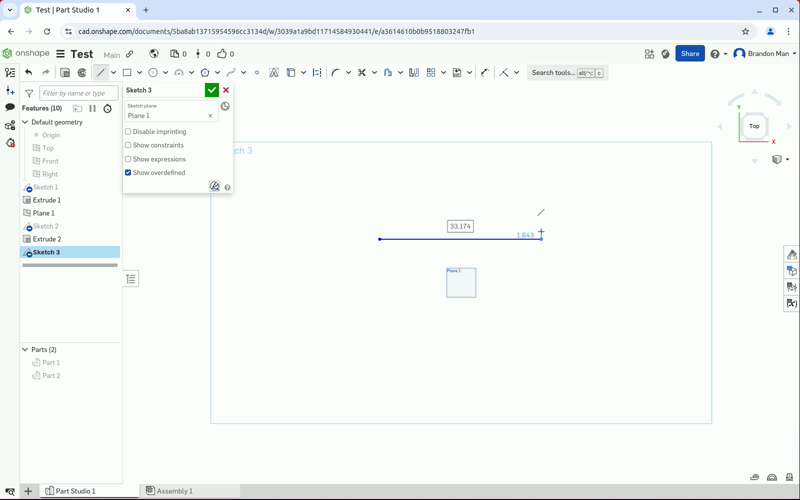
click(541, 231)
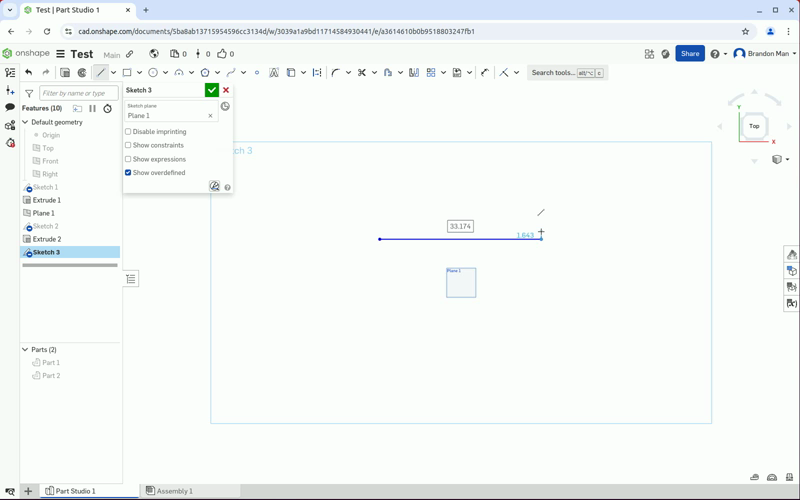
key_up(shift)
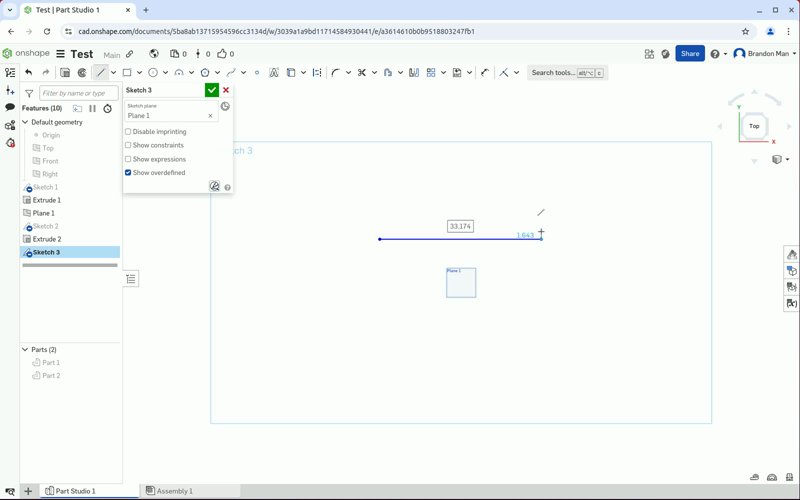
key_down(shift)
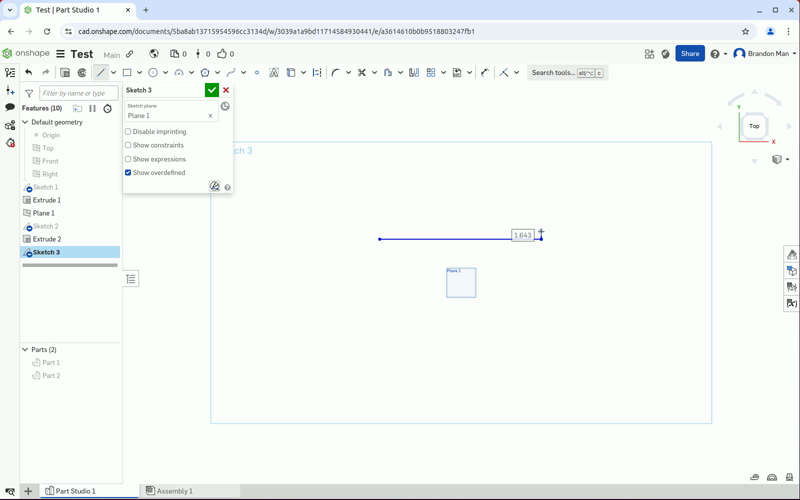
mouse_move(379, 231)
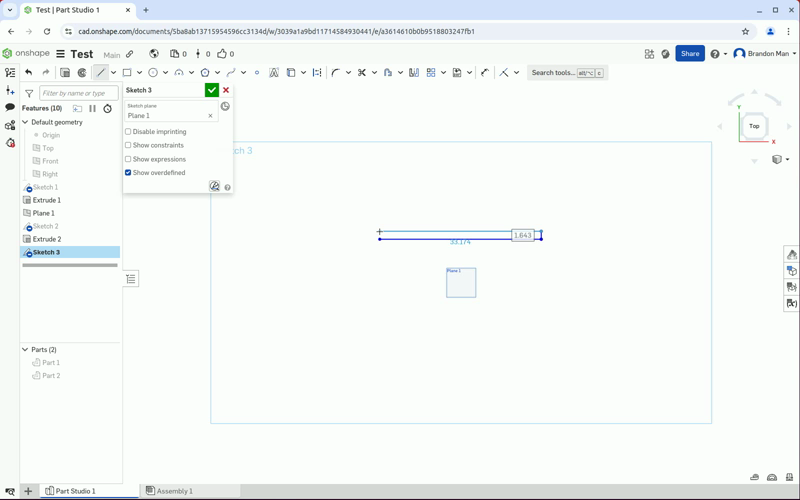
click(379, 231)
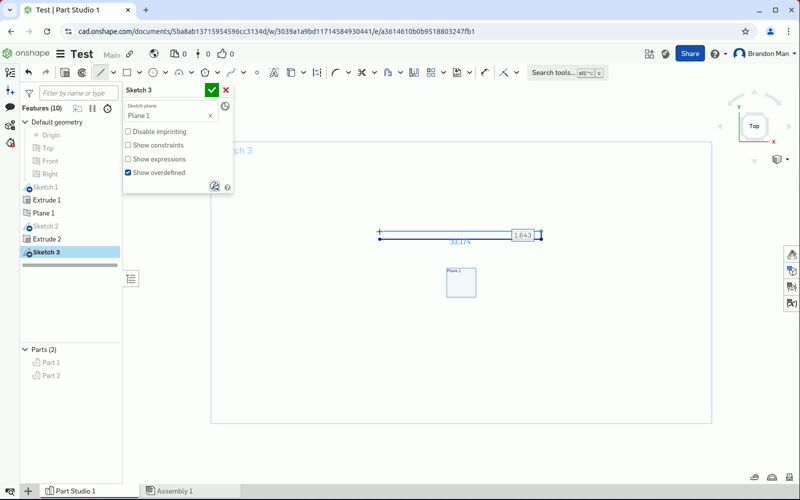
key_up(shift)
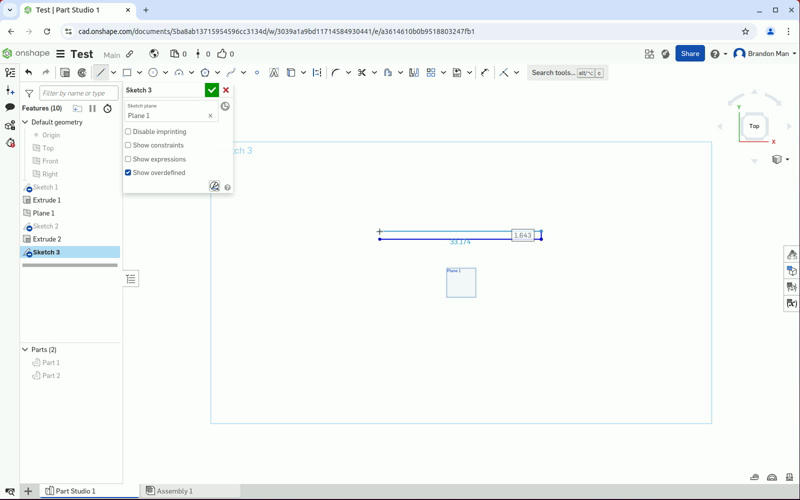
mouse_move(409, 231)
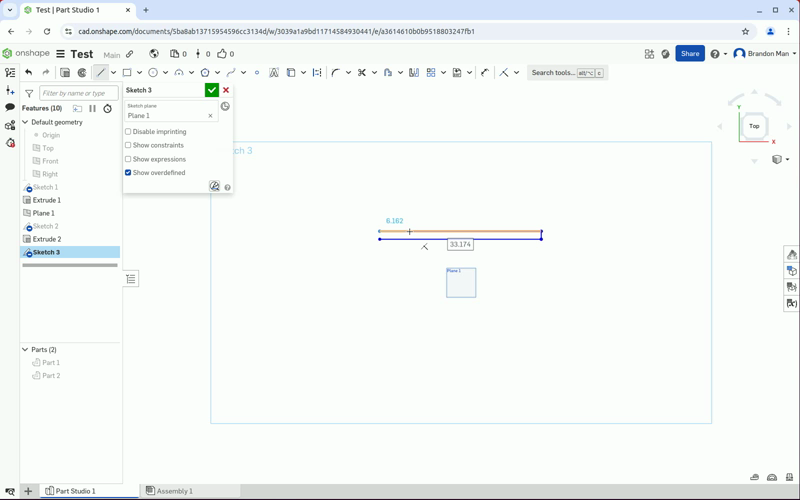
key_down(shift)
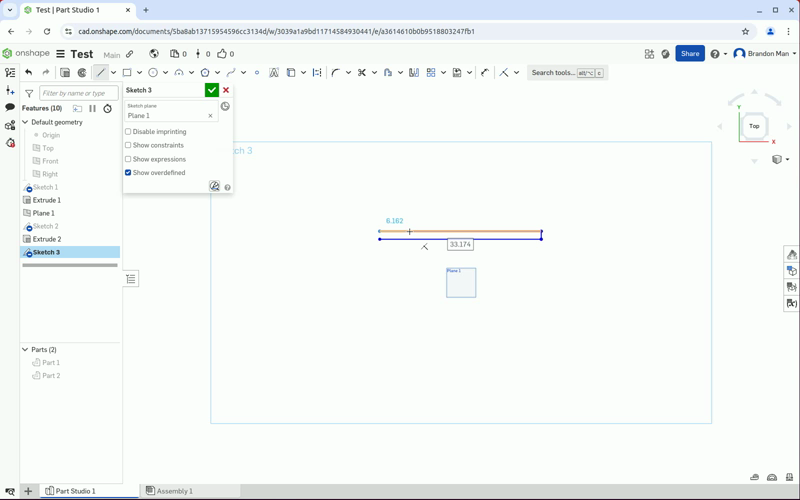
mouse_move(379, 239)
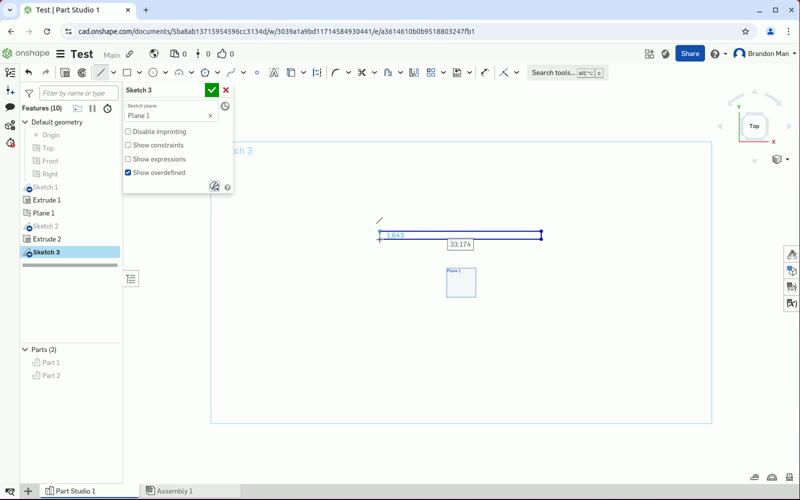
key_up(shift)
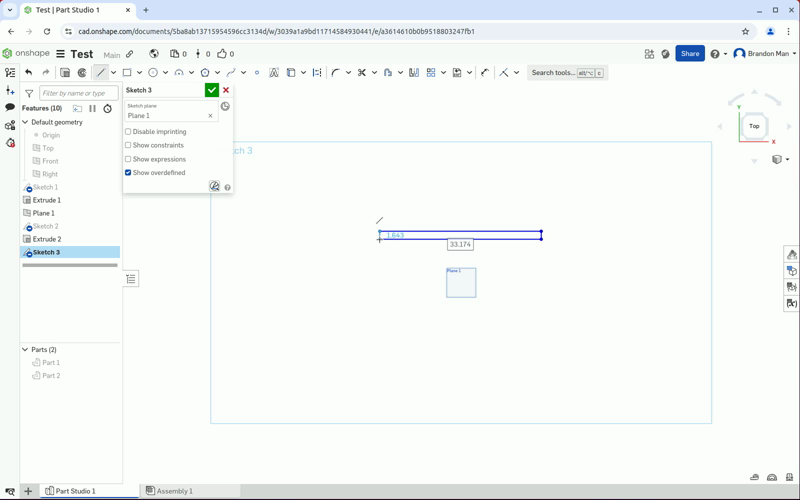
click(379, 239)
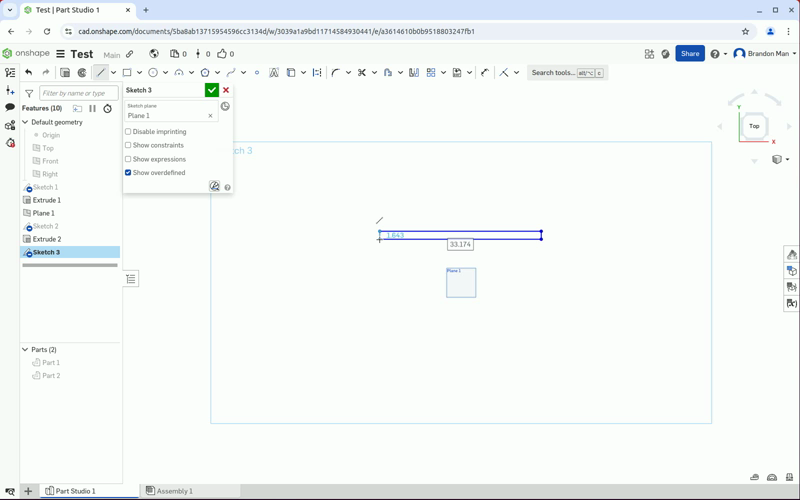
key(esc)
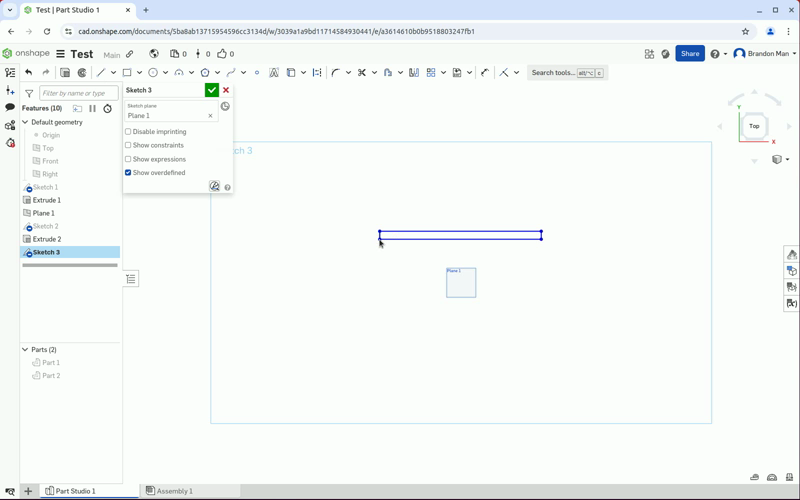
mouse_move(504, 232)
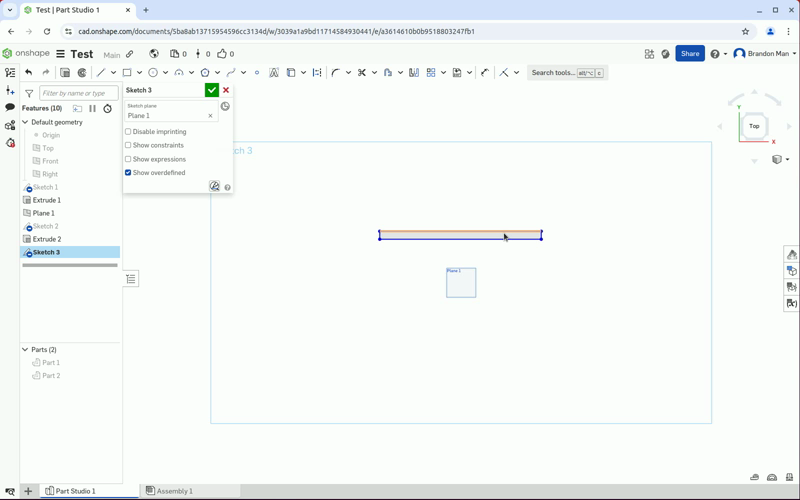
scroll(6)
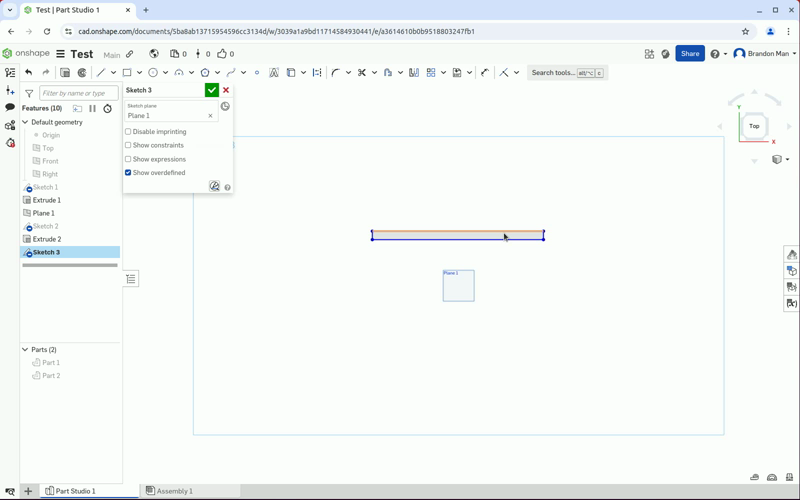
scroll(6)
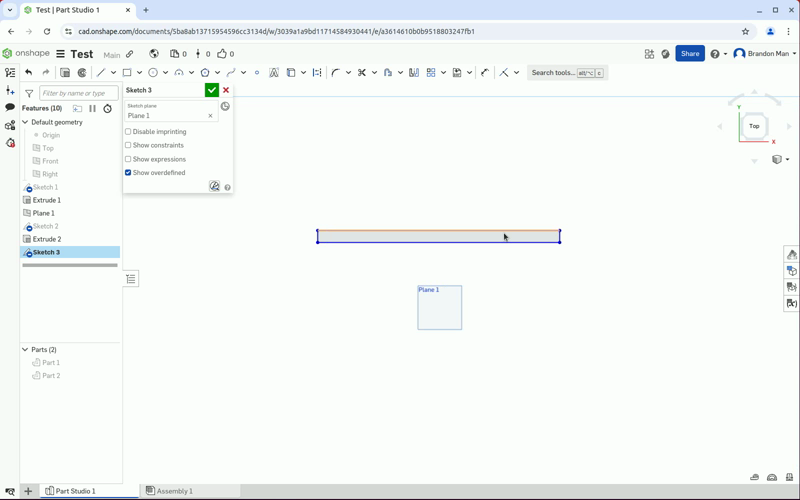
scroll(6)
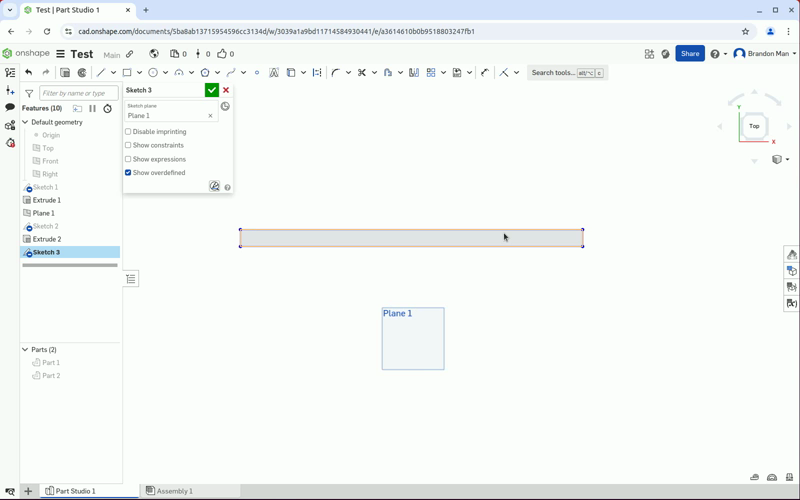
scroll(6)
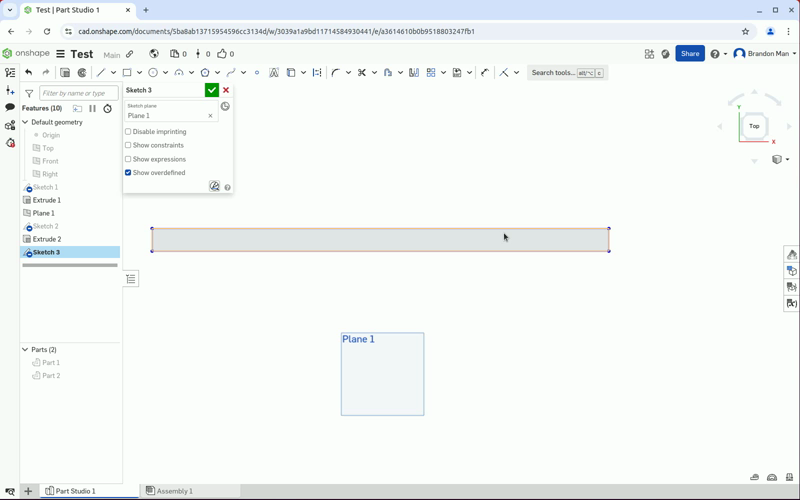
scroll(6)
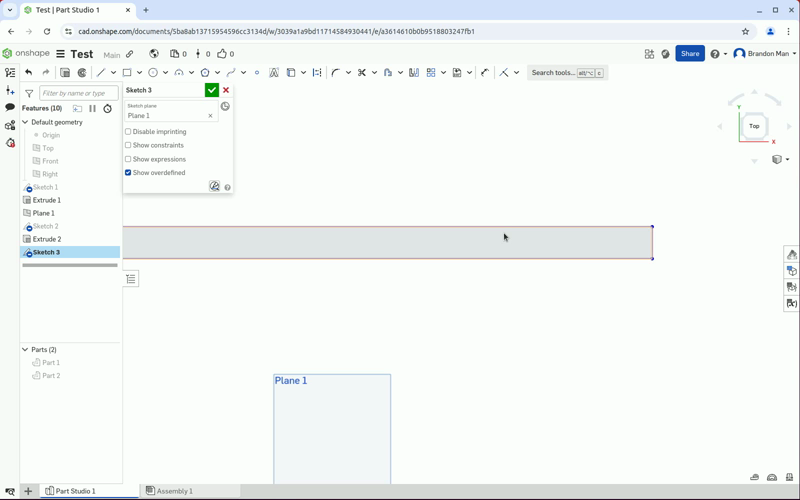
scroll(6)
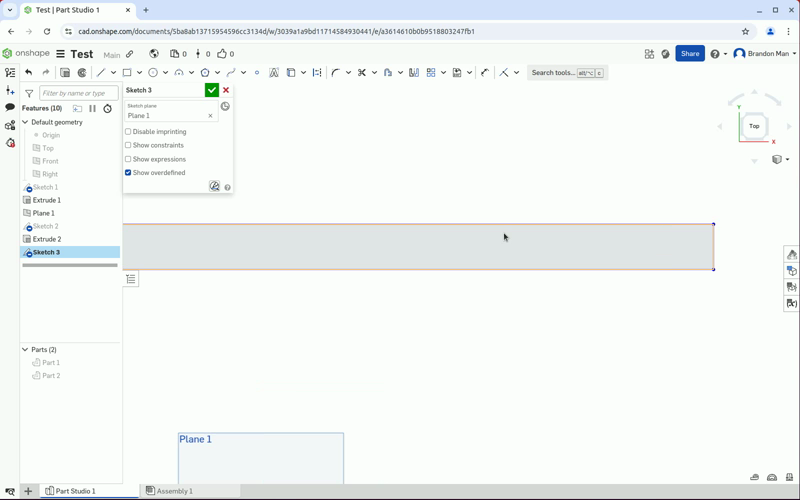
scroll(6)
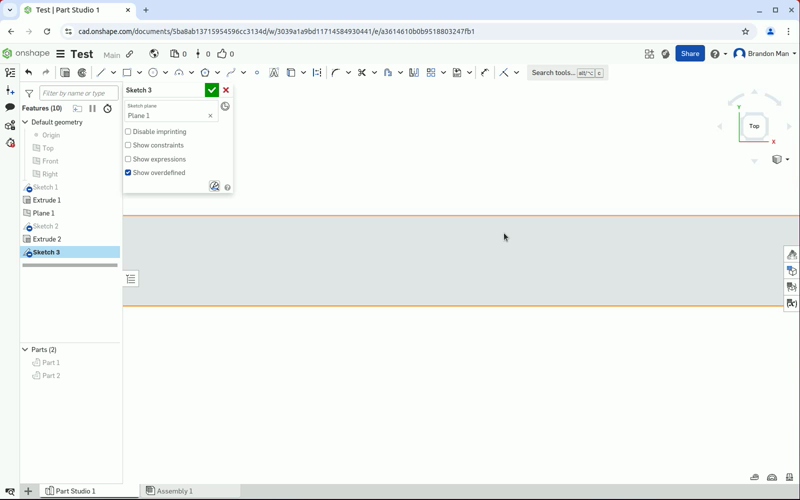
click(504, 232)
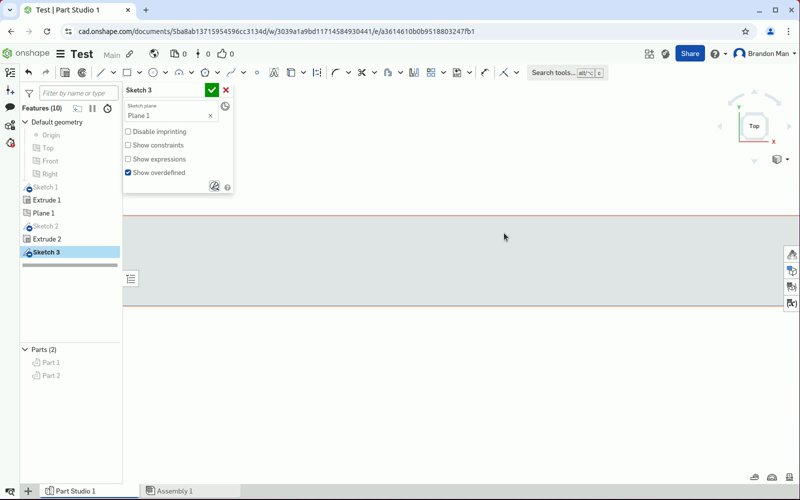
scroll(-6)
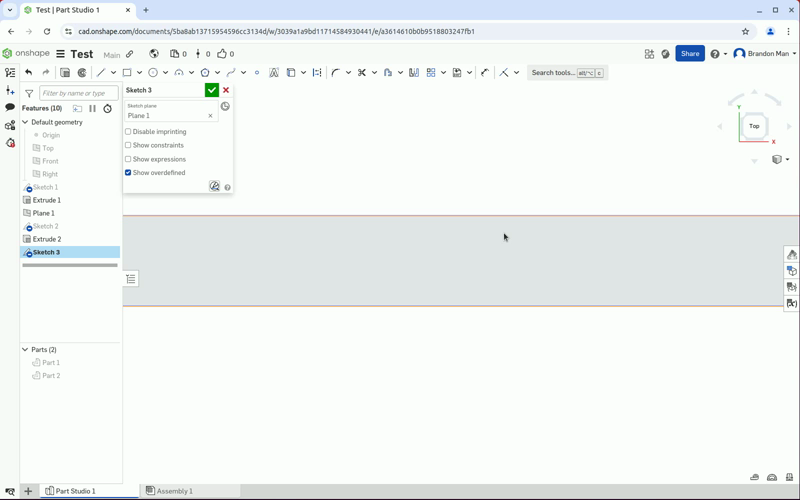
scroll(-6)
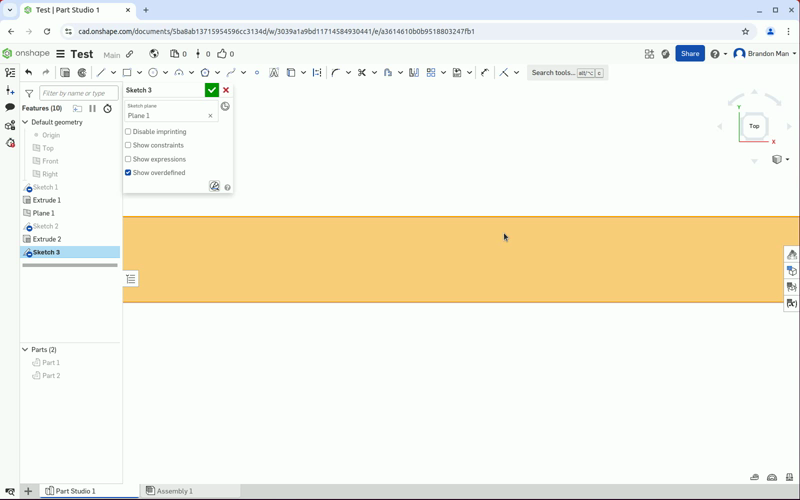
scroll(-6)
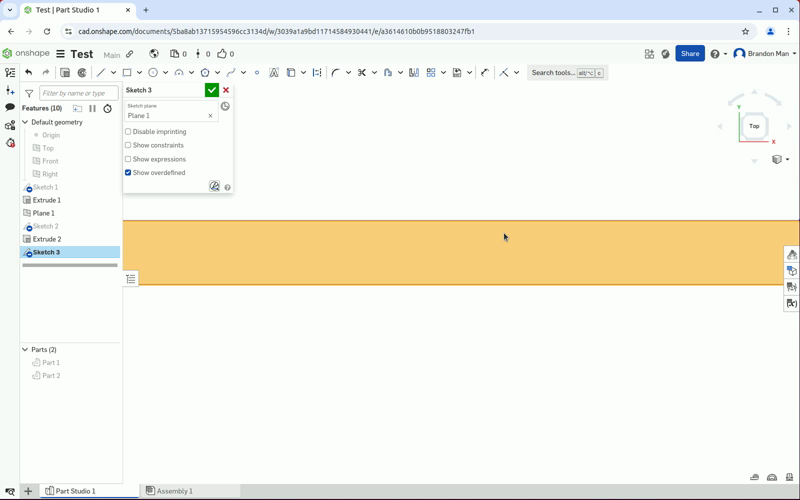
scroll(-6)
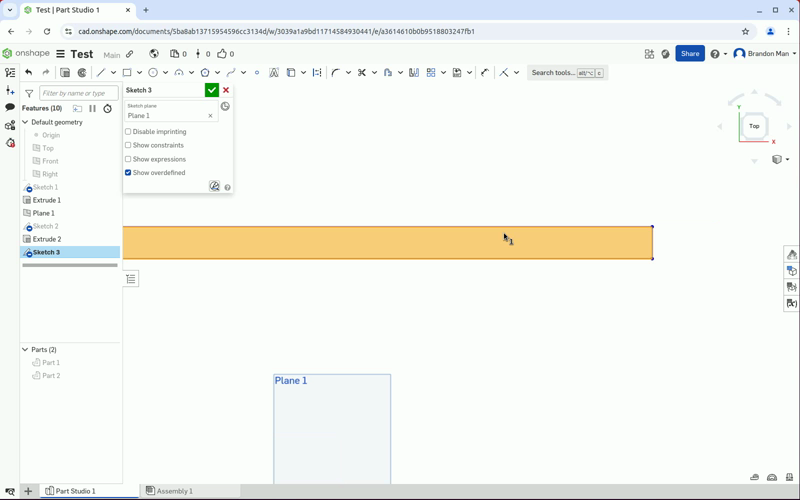
scroll(-6)
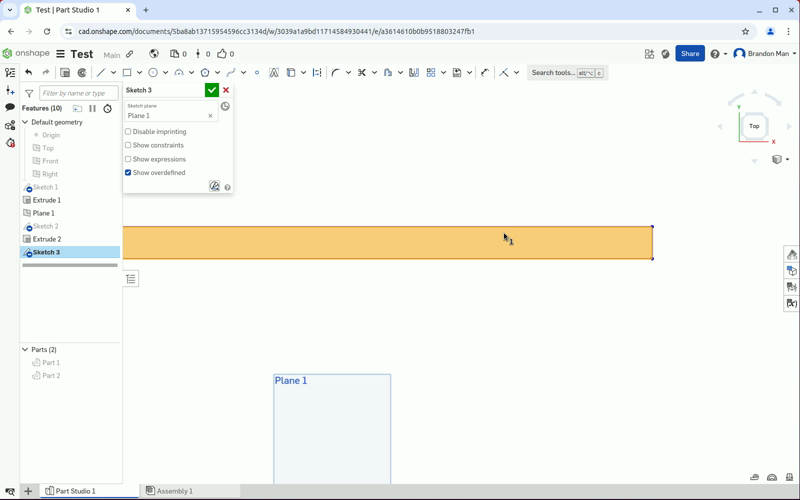
scroll(-6)
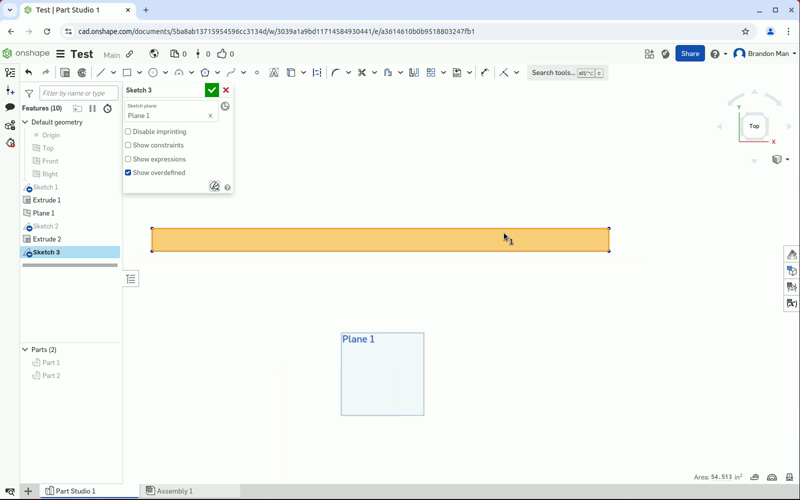
scroll(-6)
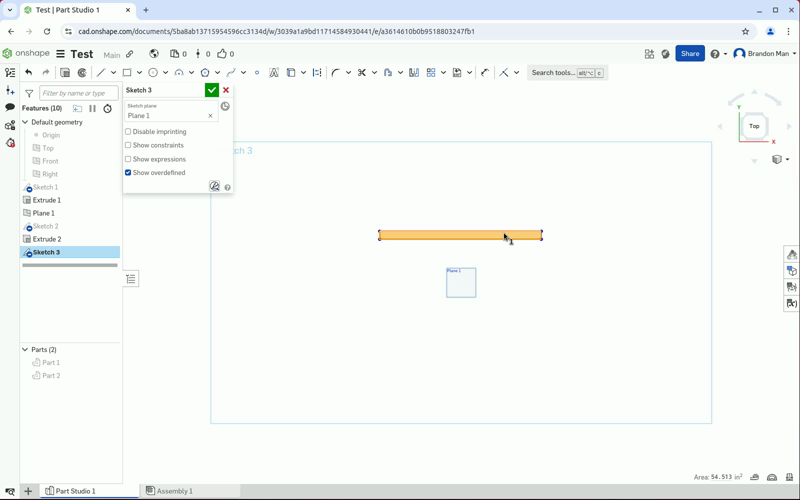
mouse_move(73, 352)
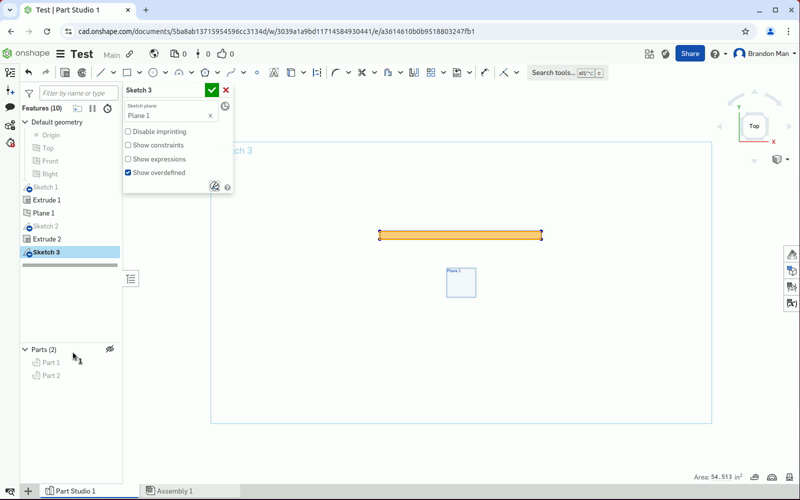
key(shift+y)
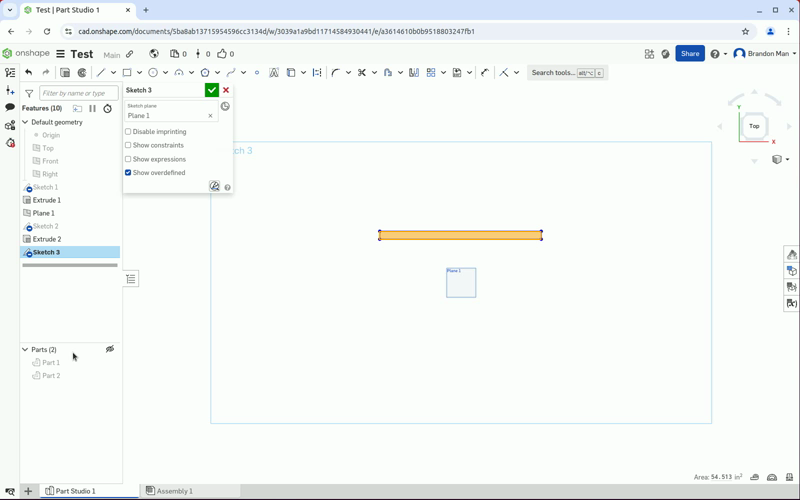
key(shift+e)
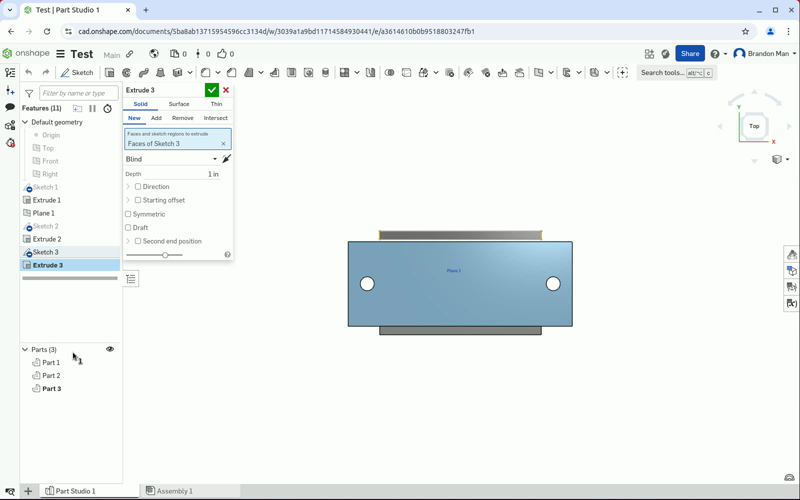
mouse_move(143, 106)
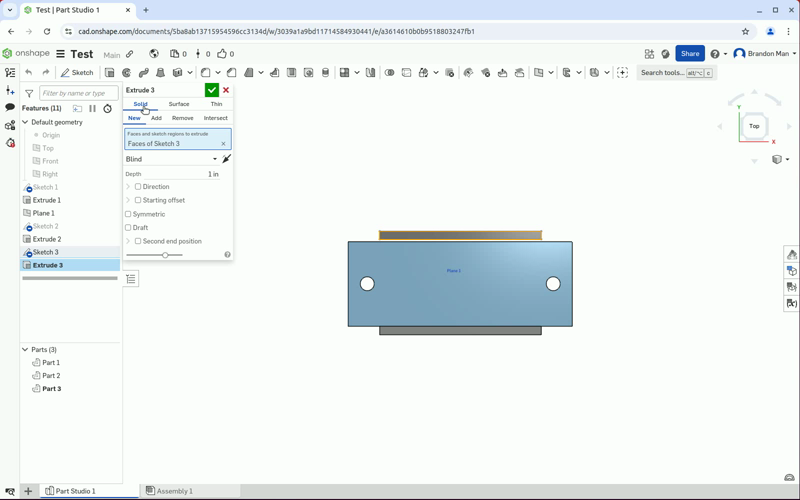
click(143, 106)
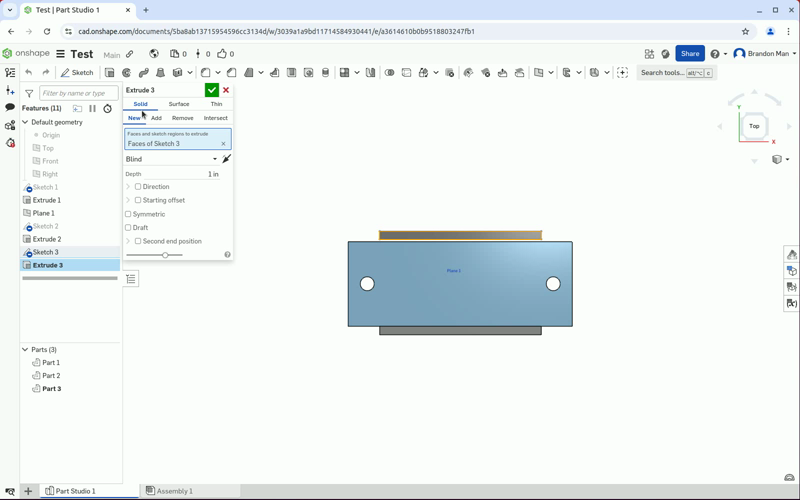
mouse_move(137, 120)
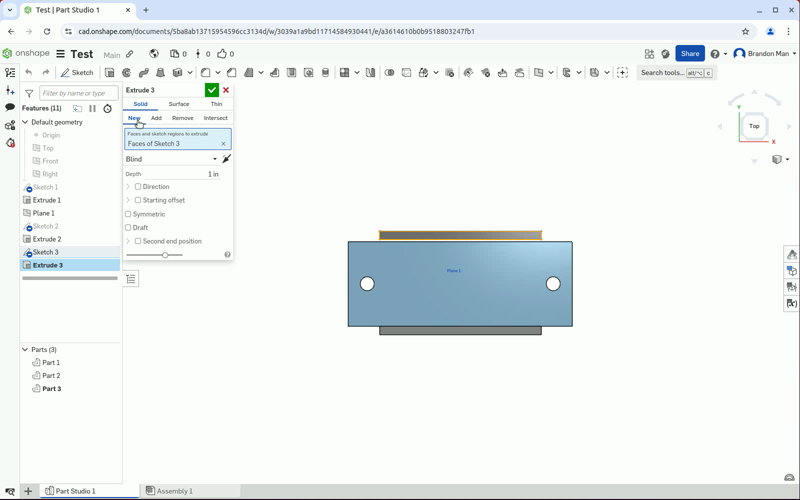
click(137, 120)
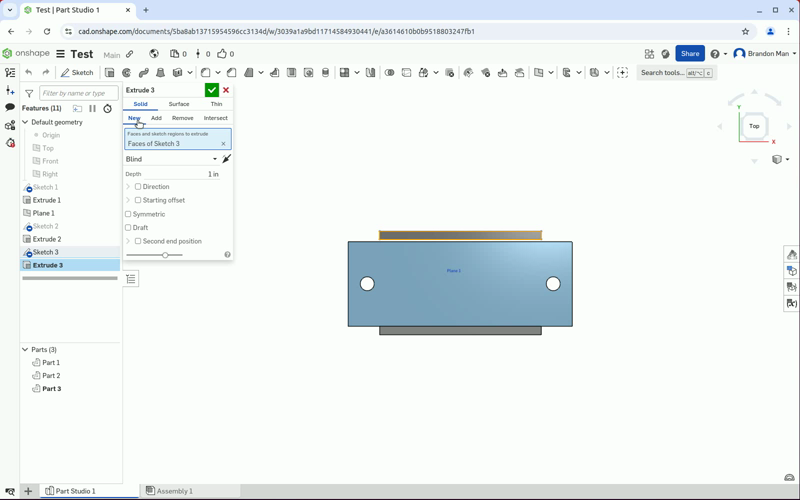
key(tab, 4)
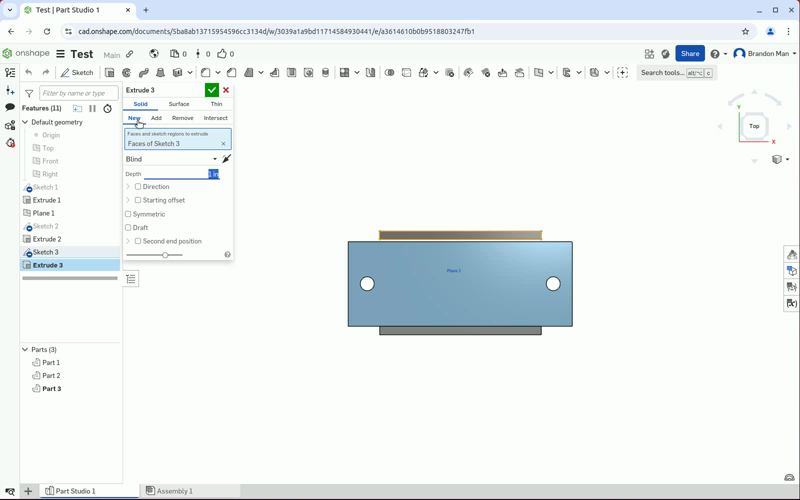
text(6.258)
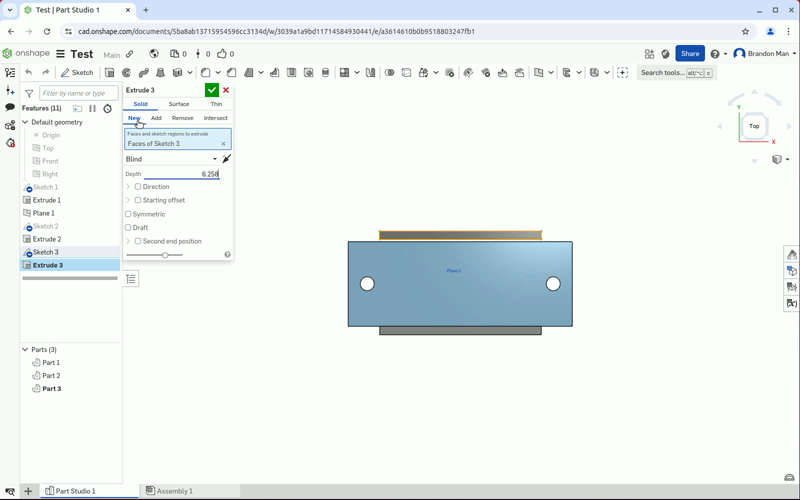
key(enter)
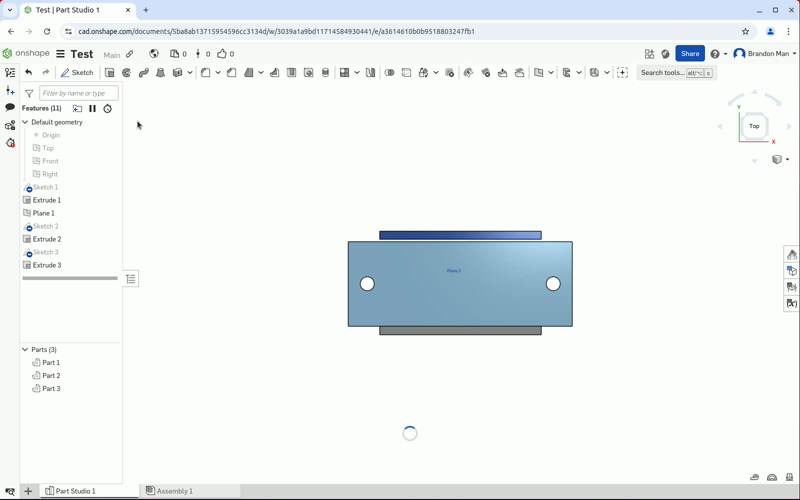
key(shift+h)
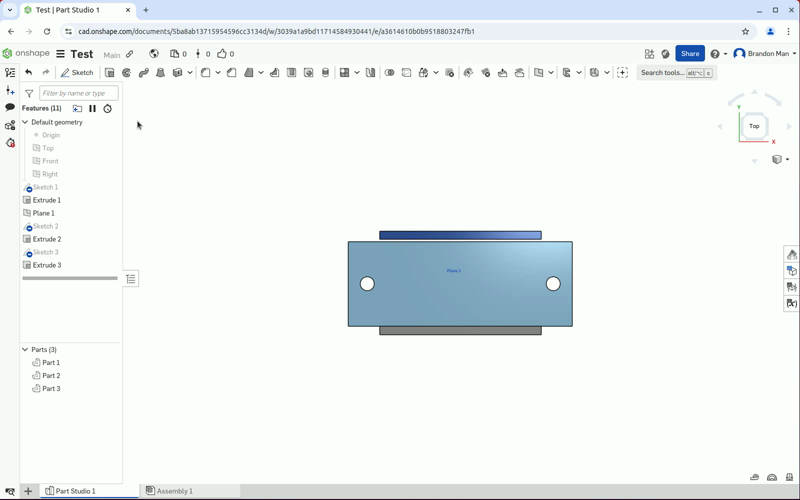
key(shift+h)
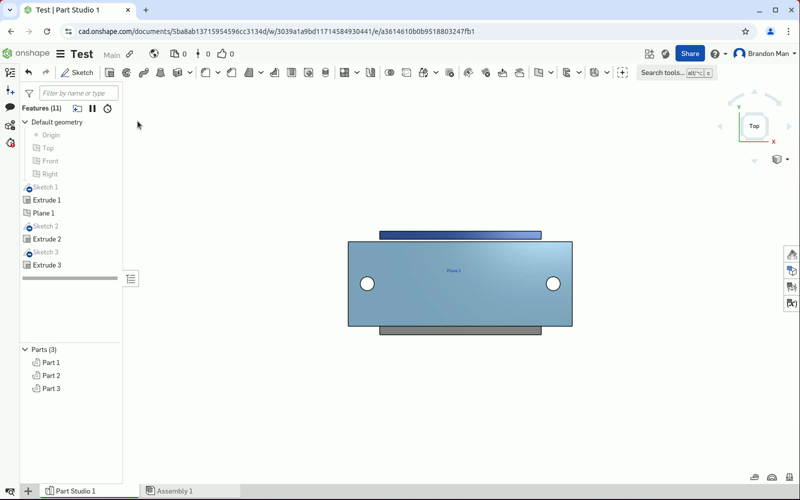
mouse_move(73, 189)
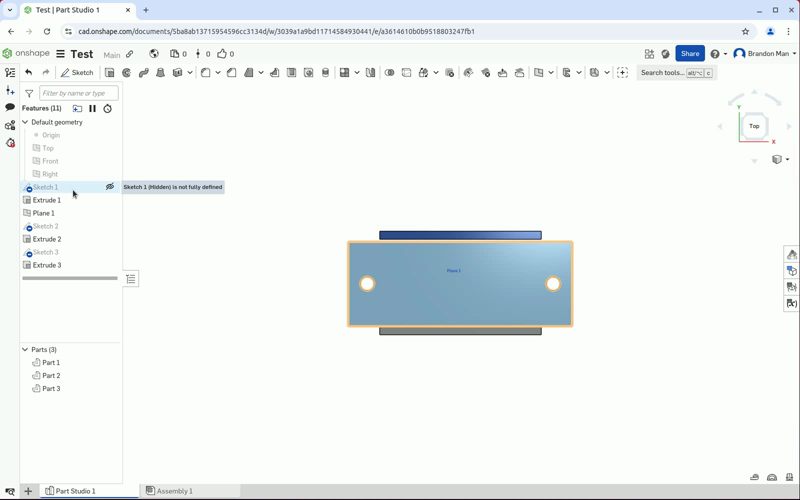
click(73, 189)
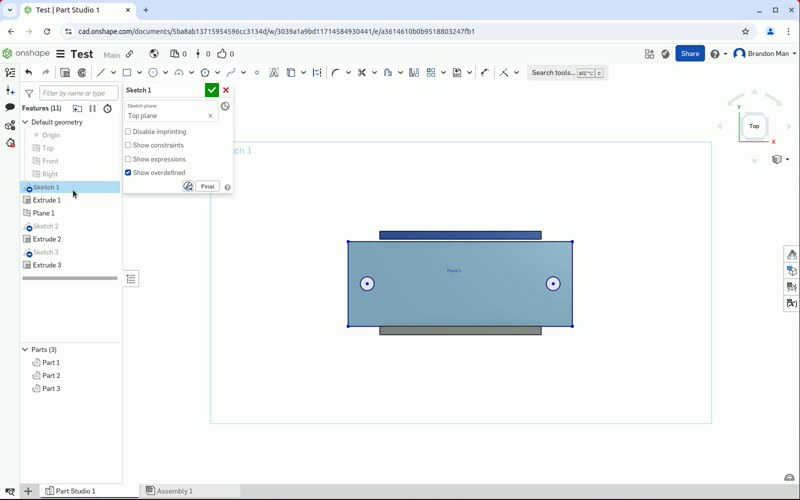
mouse_move(229, 92)
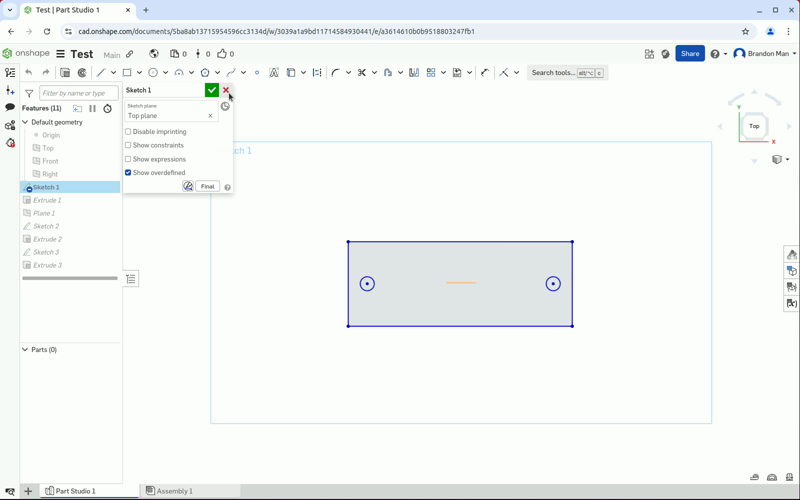
click(229, 92)
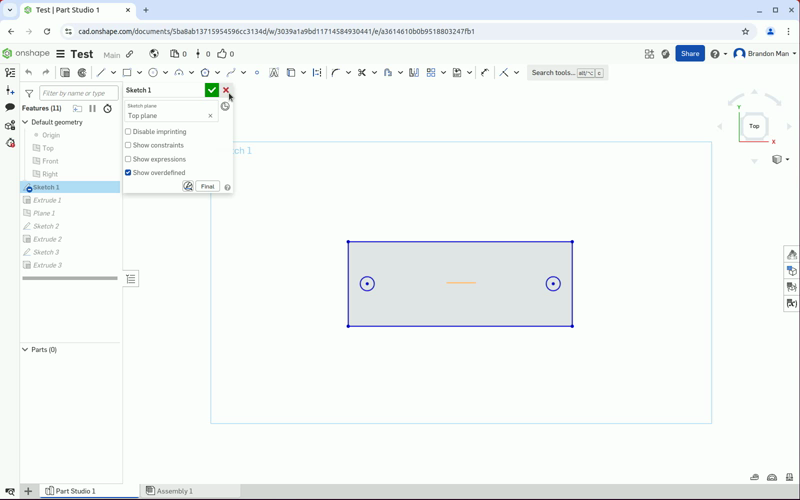
key(shift+s)
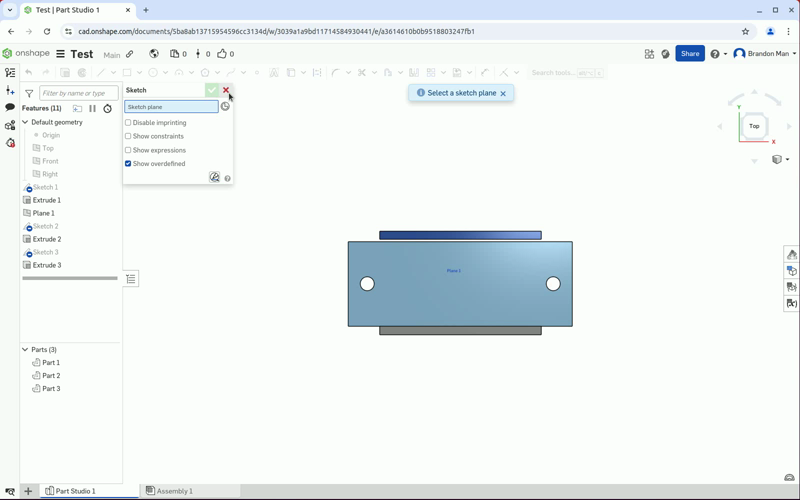
mouse_move(73, 215)
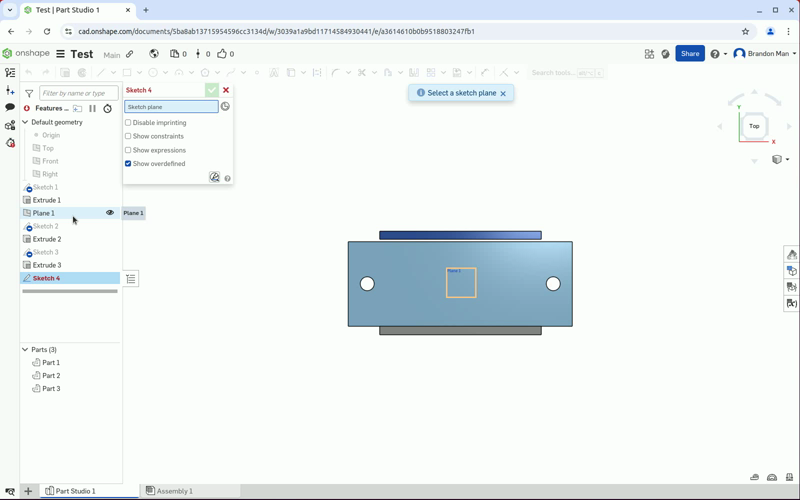
click(73, 215)
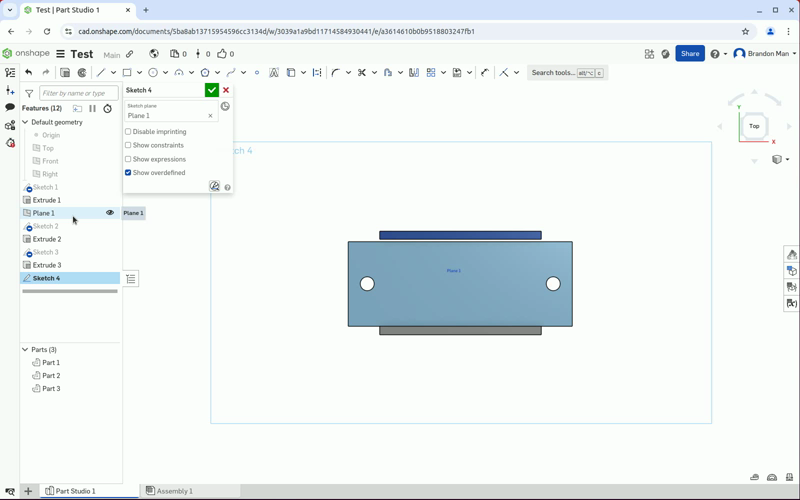
mouse_move(73, 352)
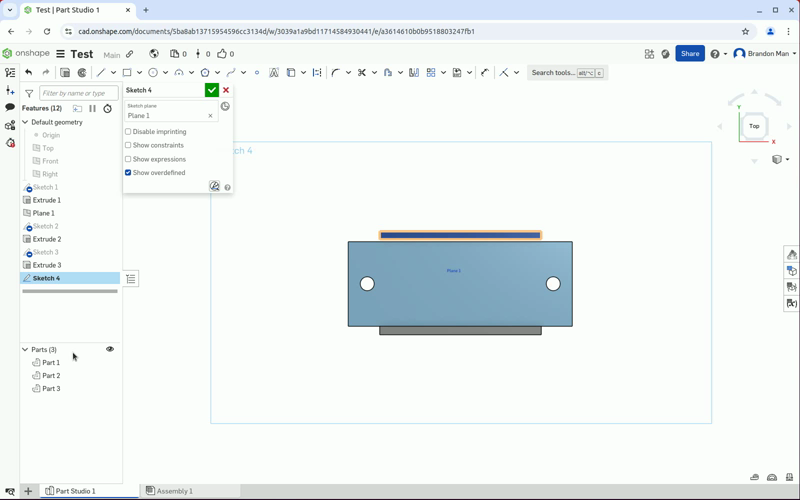
key(y)
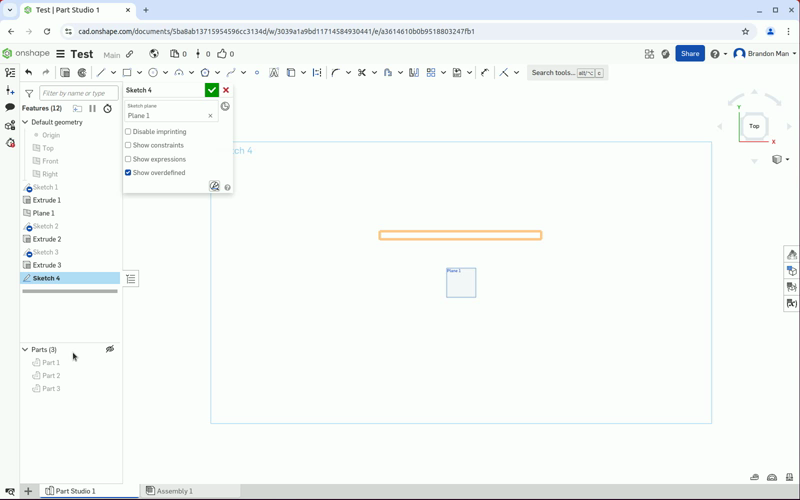
key(l)
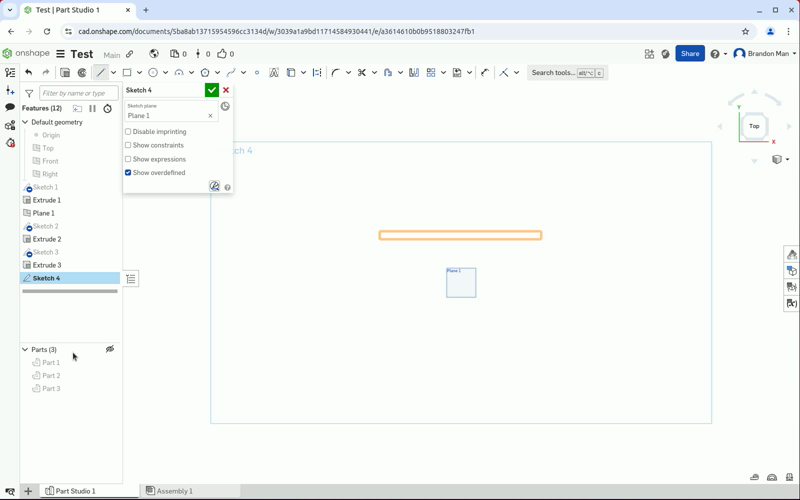
key_down(shift)
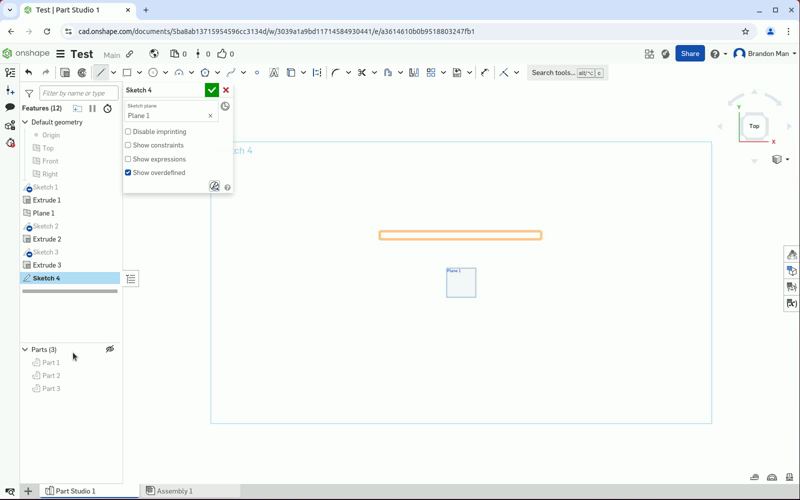
mouse_move(379, 326)
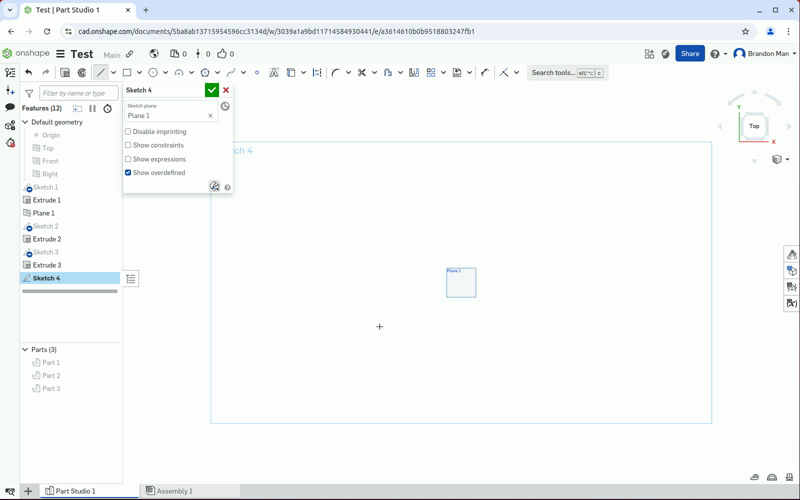
click(379, 326)
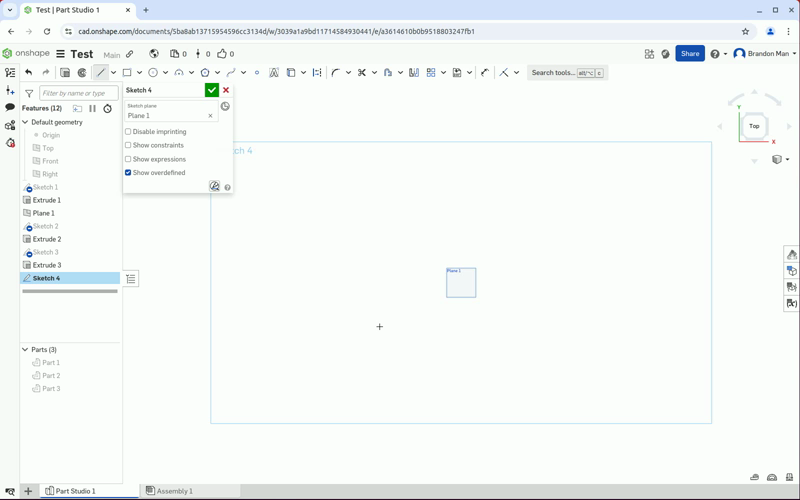
key_up(shift)
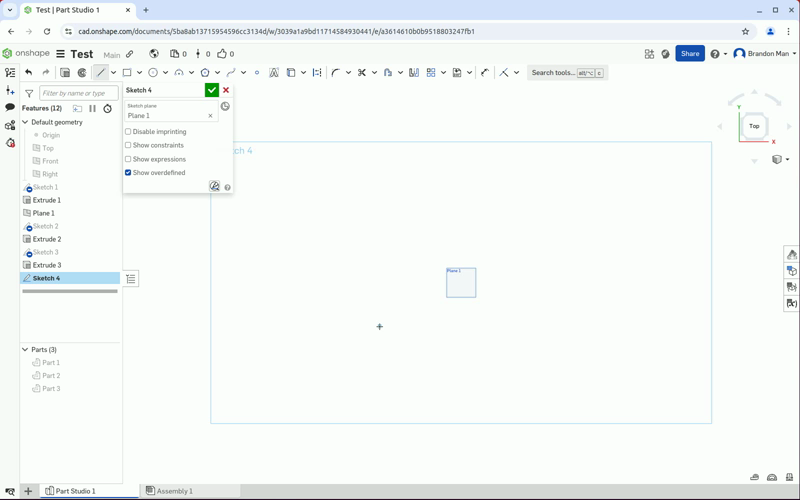
key_down(shift)
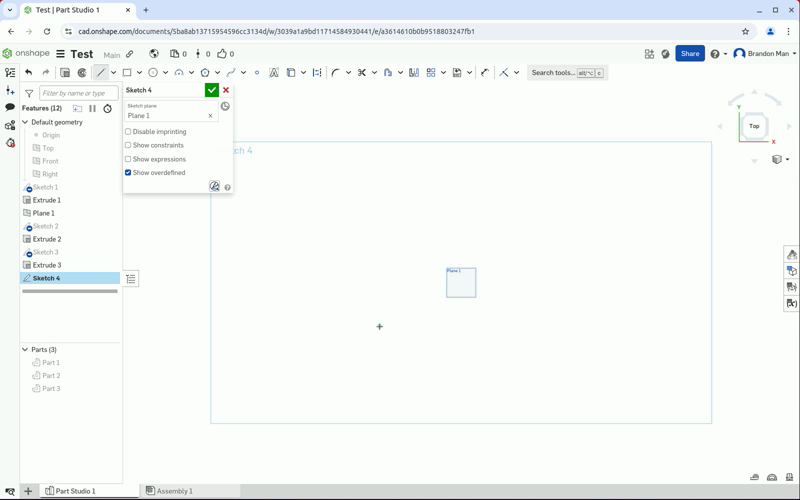
mouse_move(541, 326)
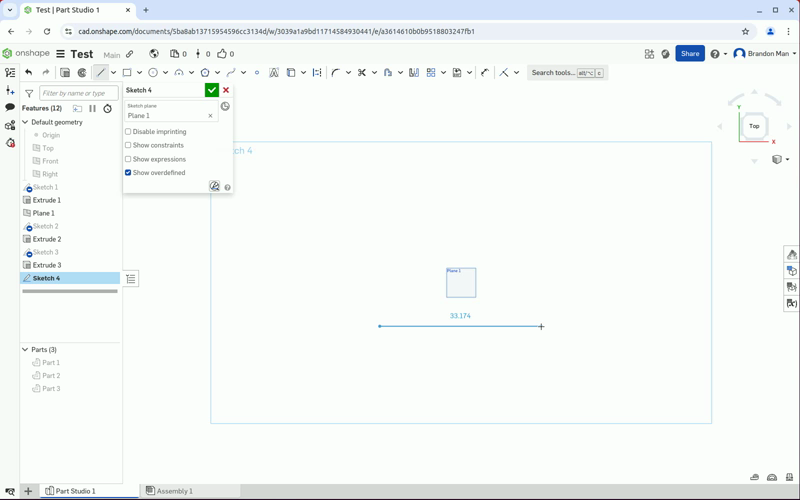
click(541, 326)
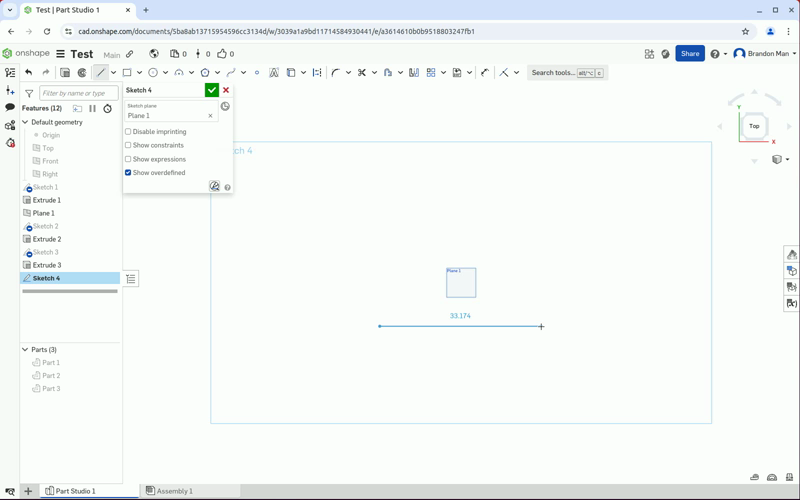
key_up(shift)
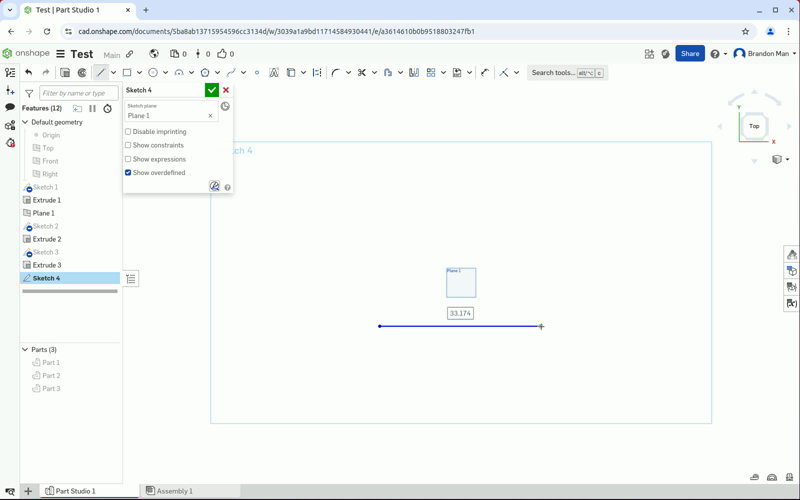
key_down(shift)
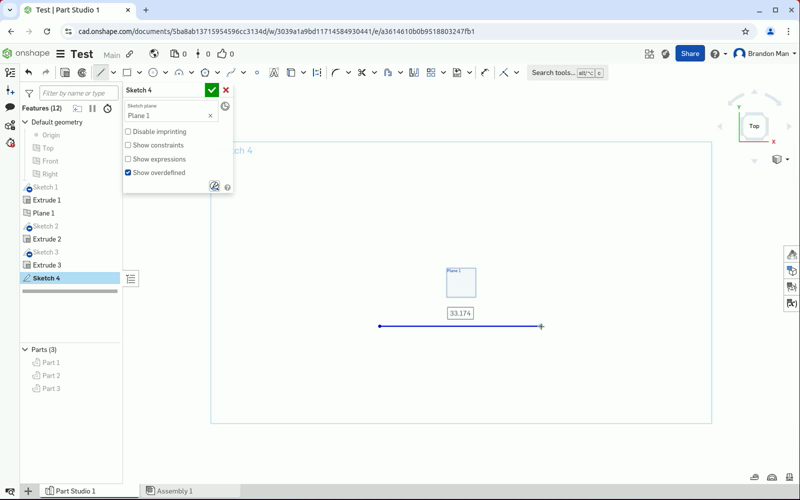
mouse_move(541, 239)
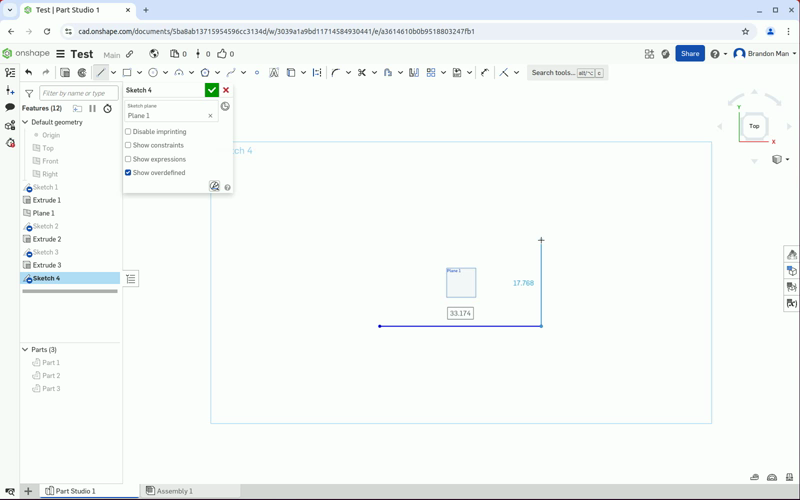
click(541, 239)
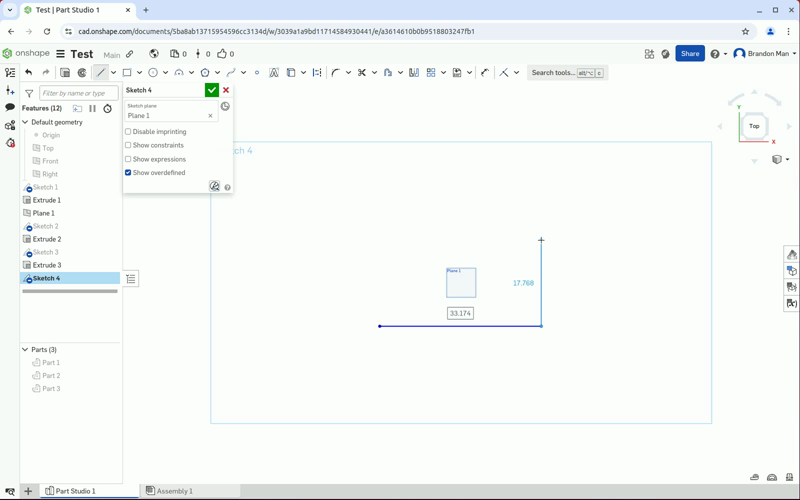
key_up(shift)
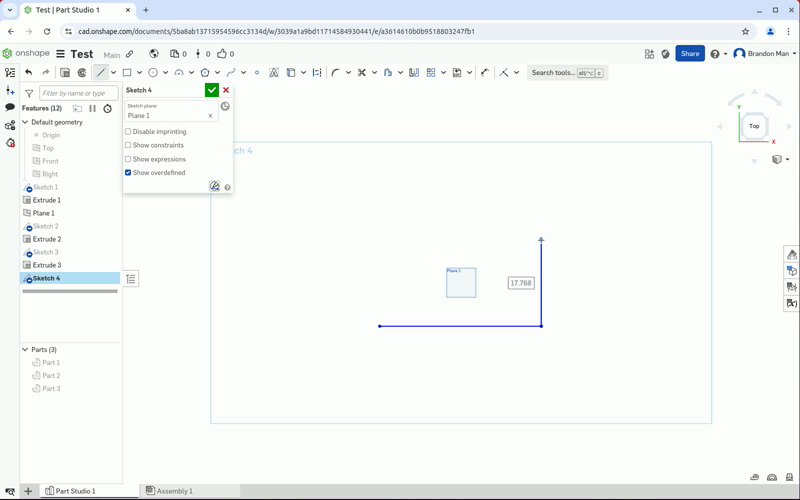
key_down(shift)
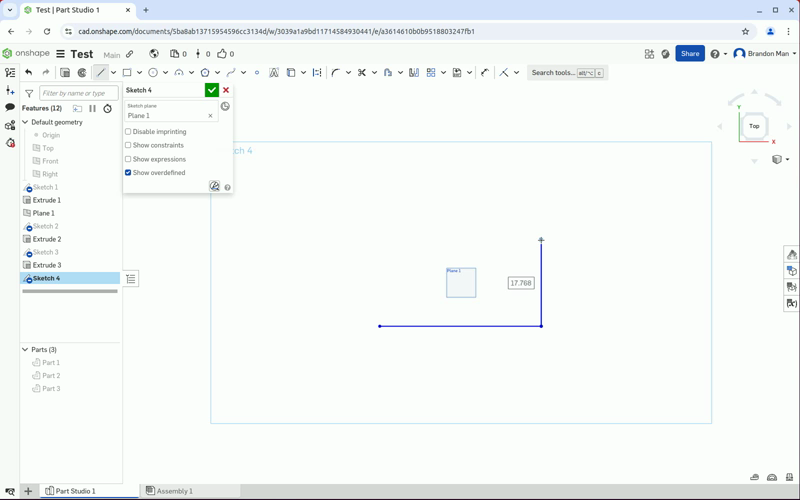
mouse_move(379, 239)
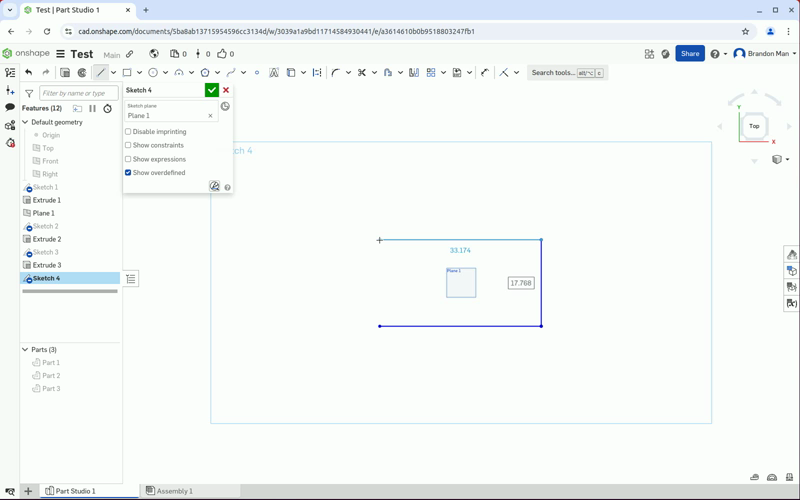
click(379, 239)
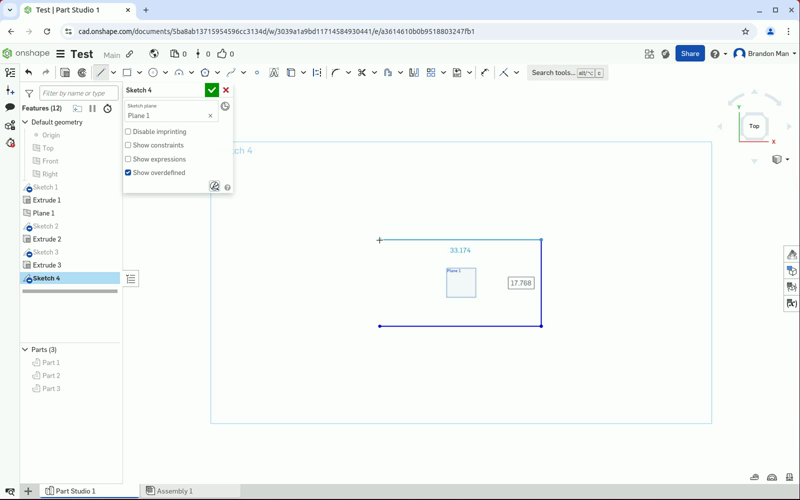
key_up(shift)
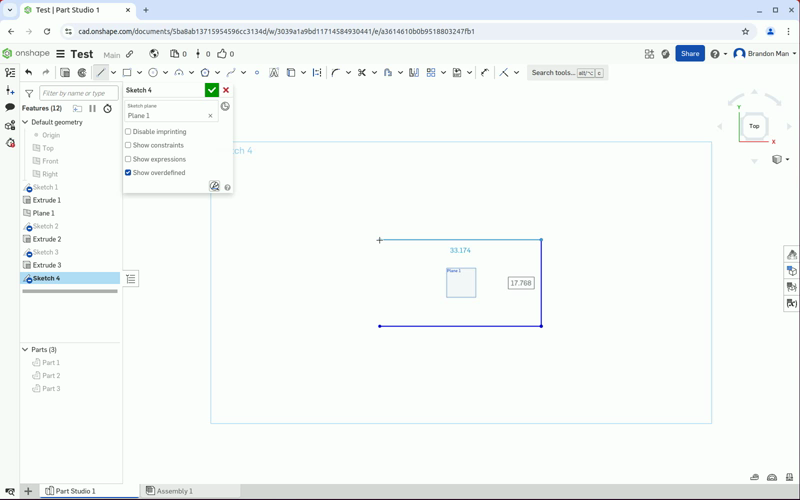
key_down(shift)
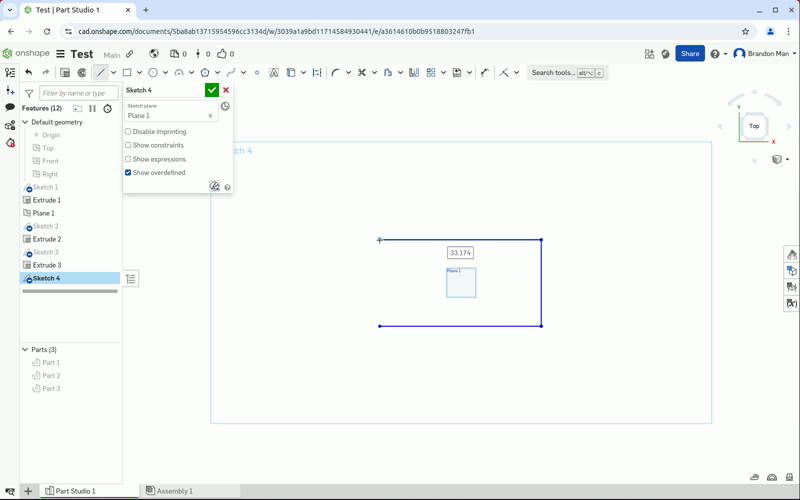
mouse_move(379, 326)
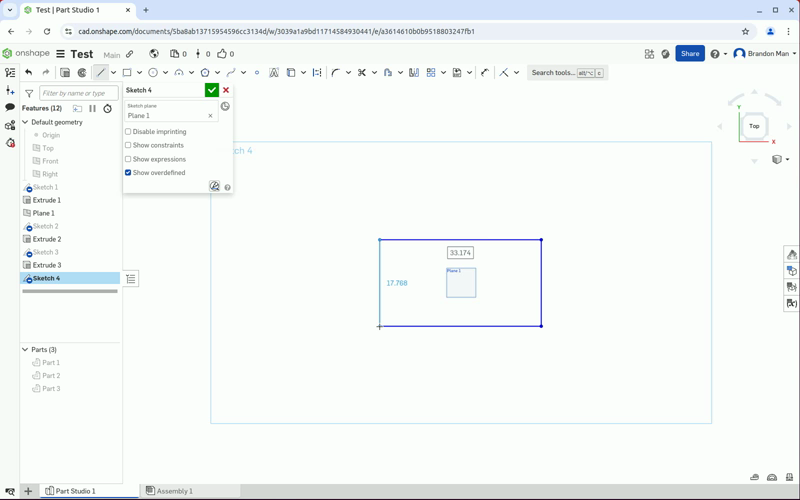
key_up(shift)
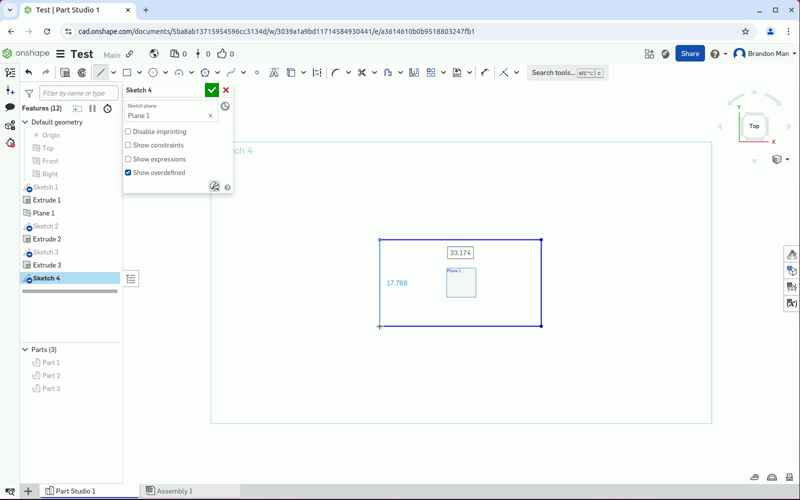
click(379, 326)
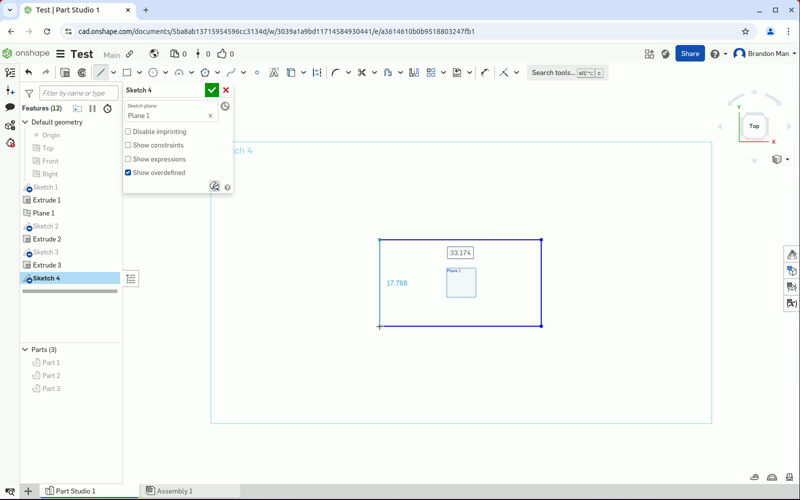
key(esc)
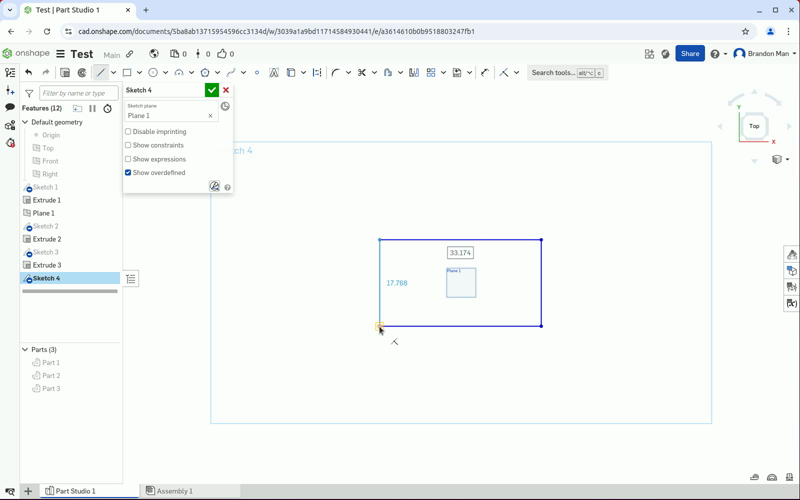
mouse_move(444, 282)
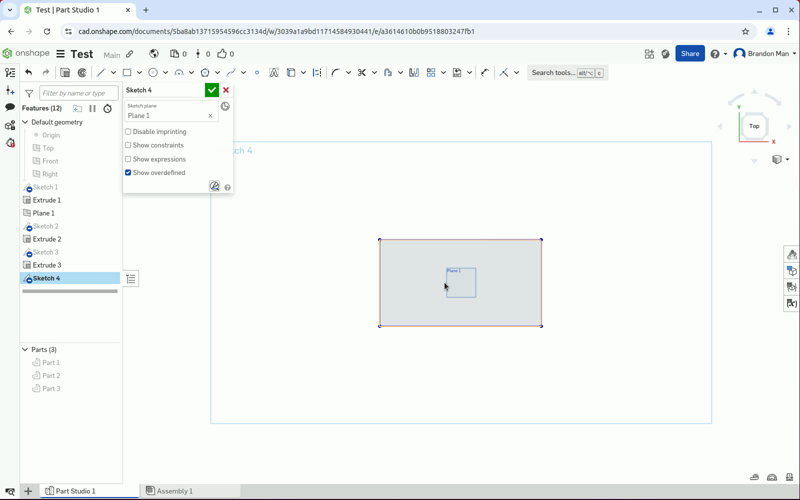
click(444, 282)
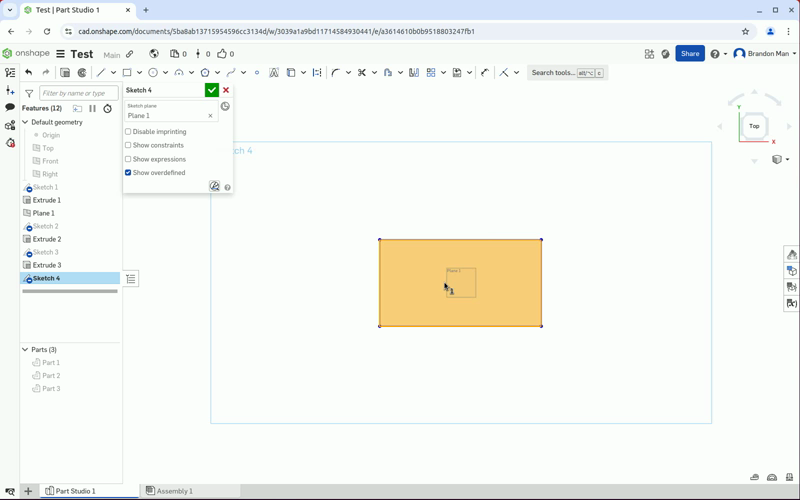
mouse_move(73, 352)
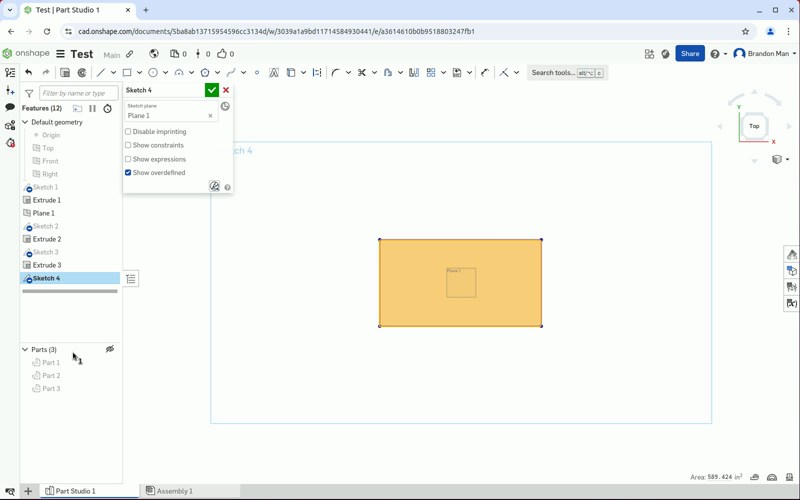
key(shift+y)
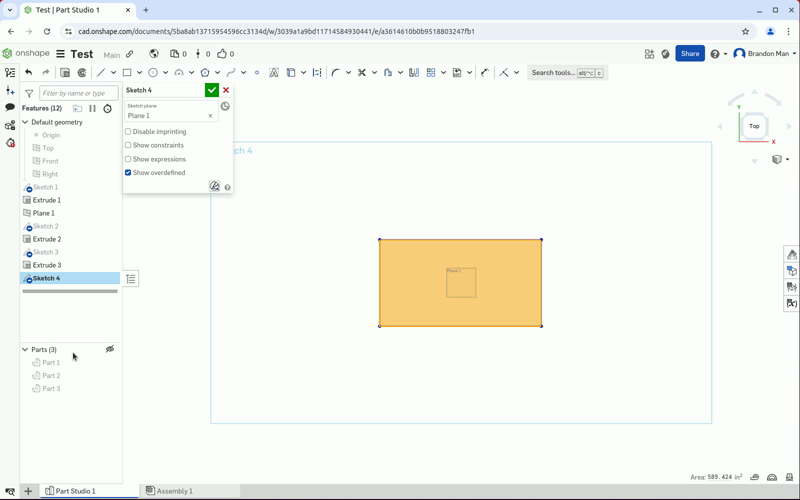
key(shift+e)
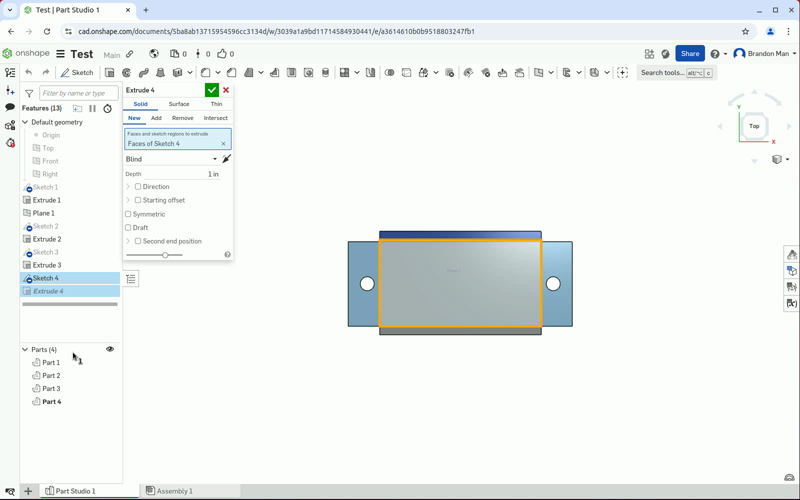
mouse_move(143, 106)
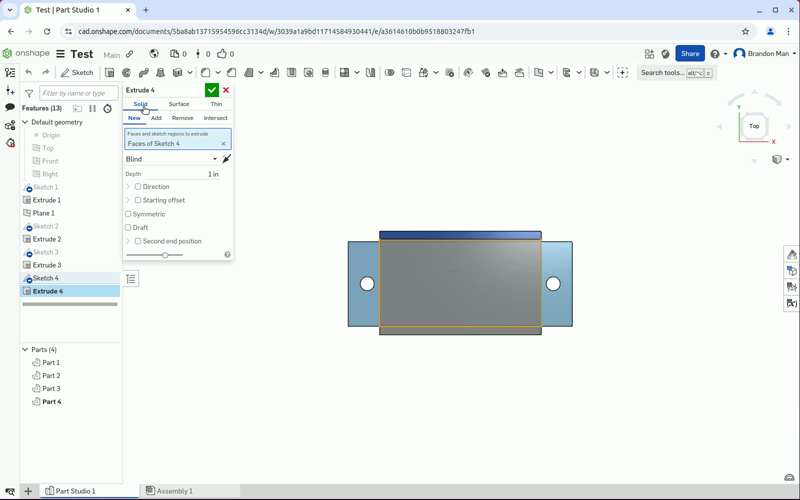
click(143, 106)
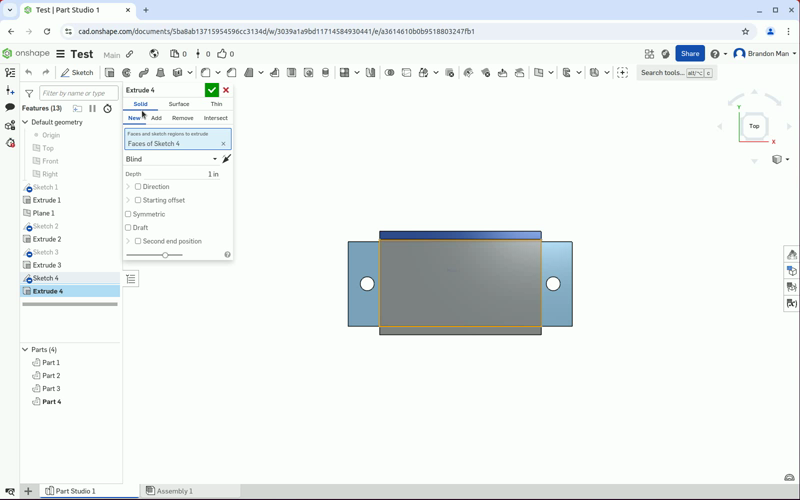
mouse_move(137, 120)
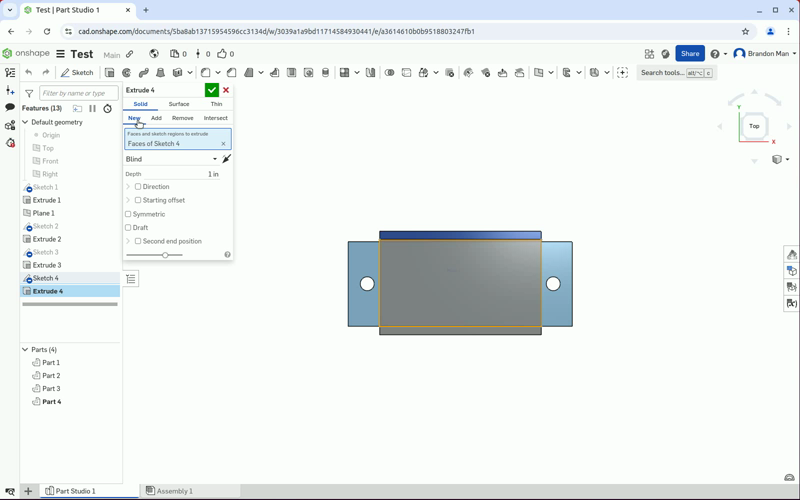
click(137, 120)
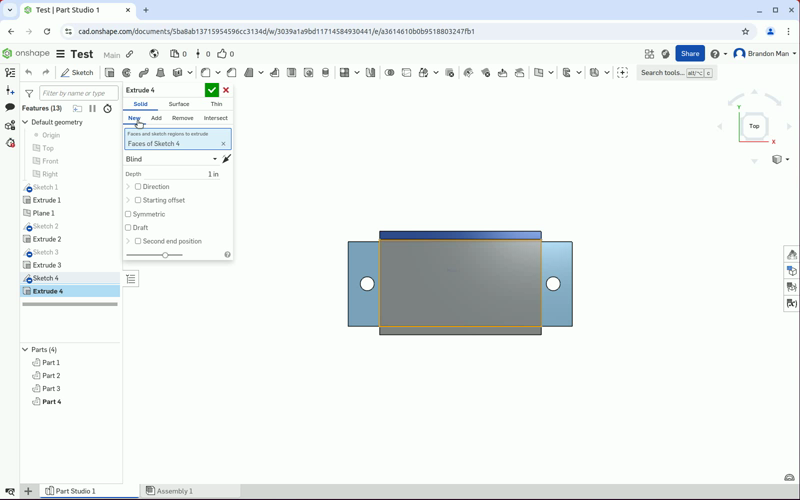
key(tab, 4)
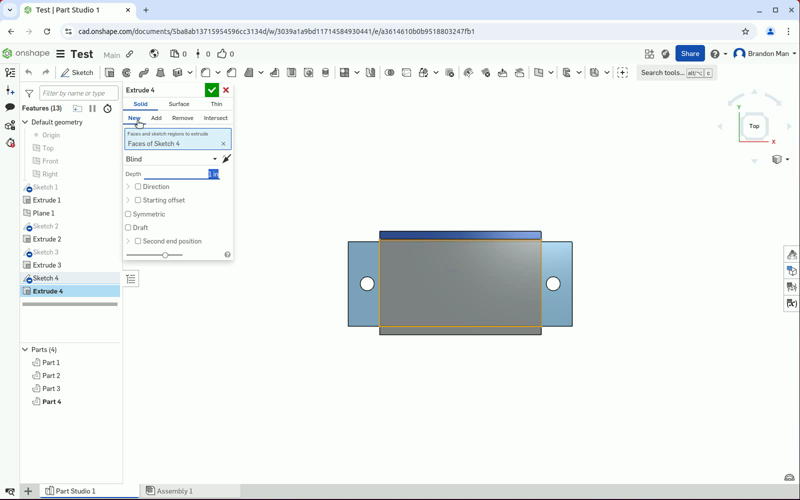
text(6.258)
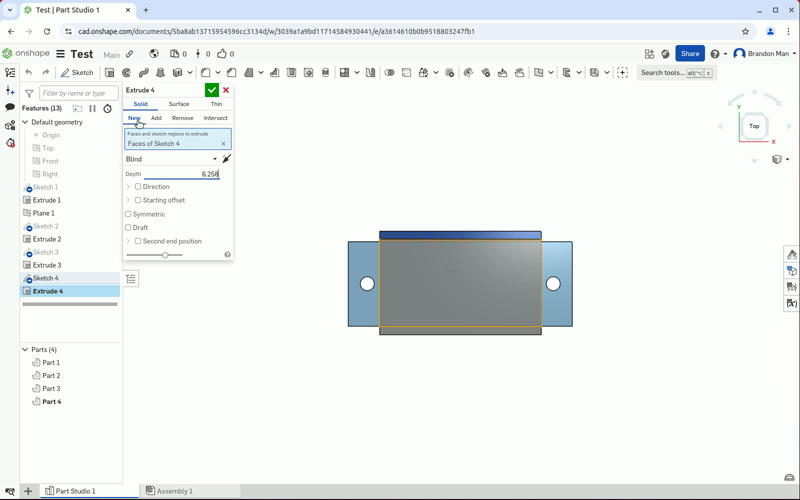
key(enter)
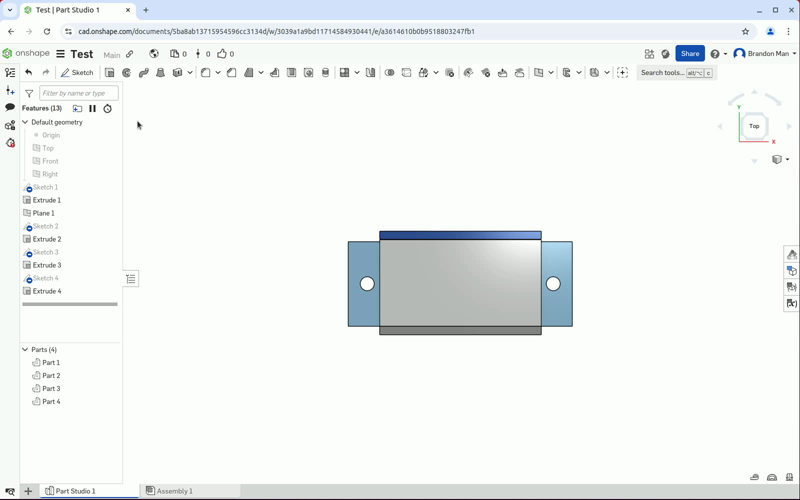
key(shift+h)
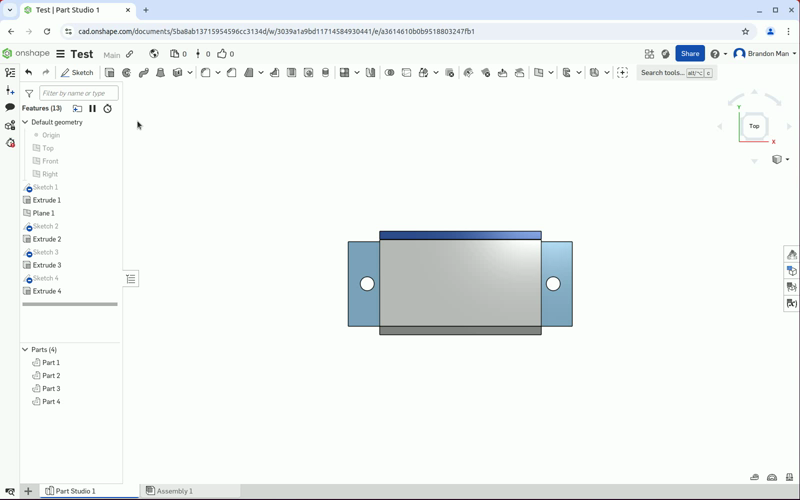
key(shift+h)
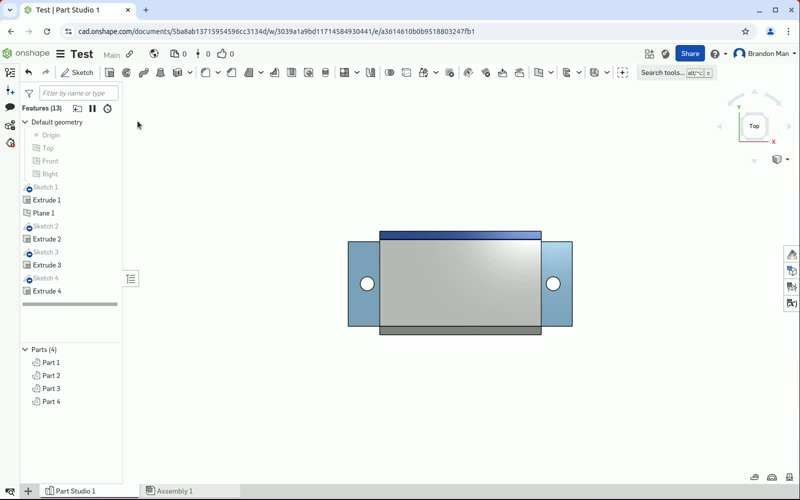
mouse_move(73, 189)
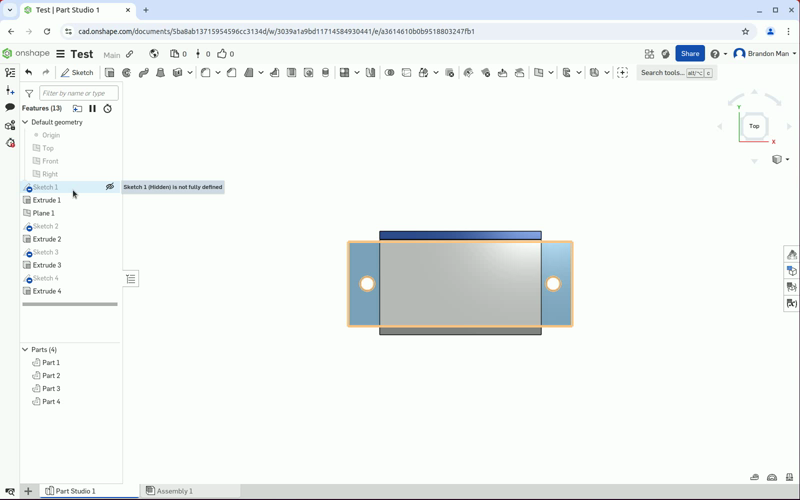
click(73, 189)
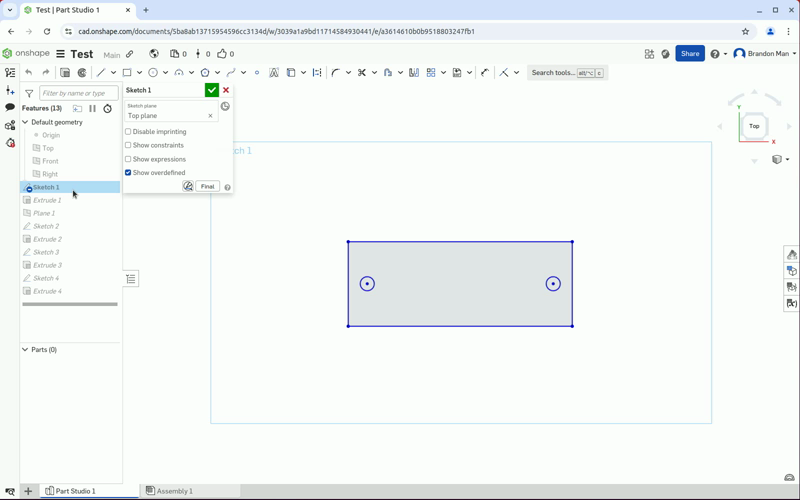
mouse_move(229, 92)
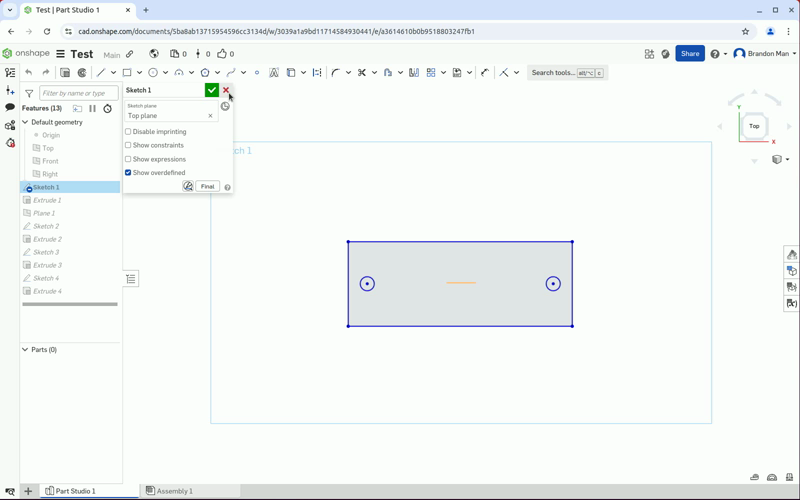
click(229, 92)
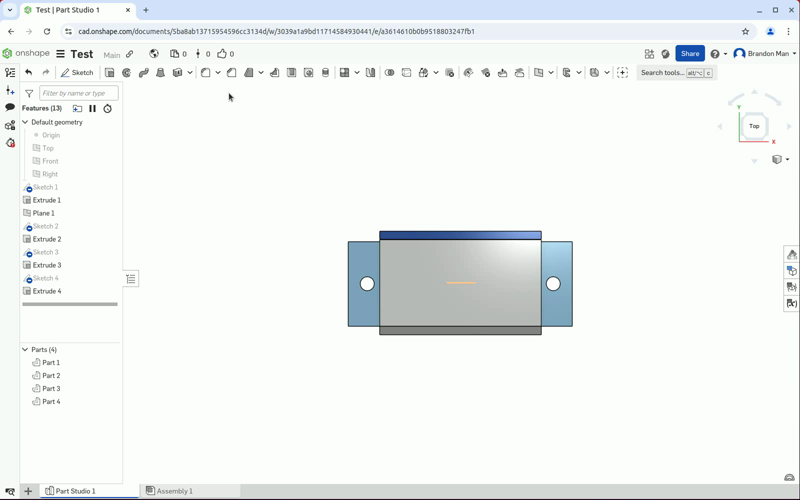
mouse_move(541, 75)
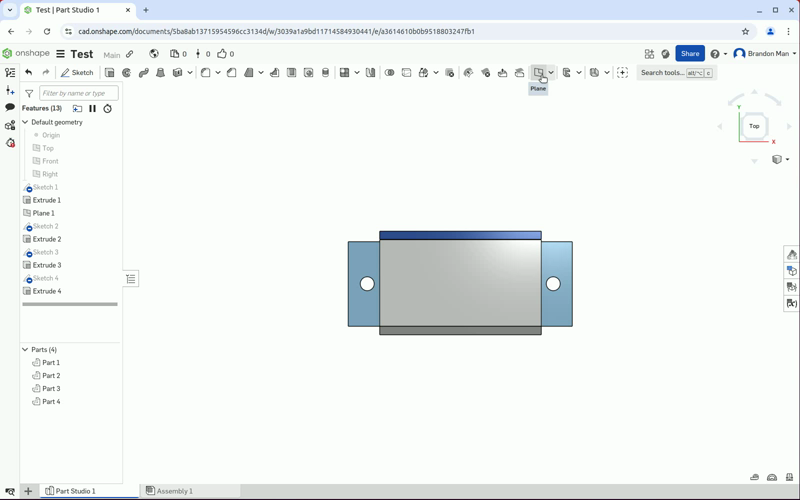
click(541, 75)
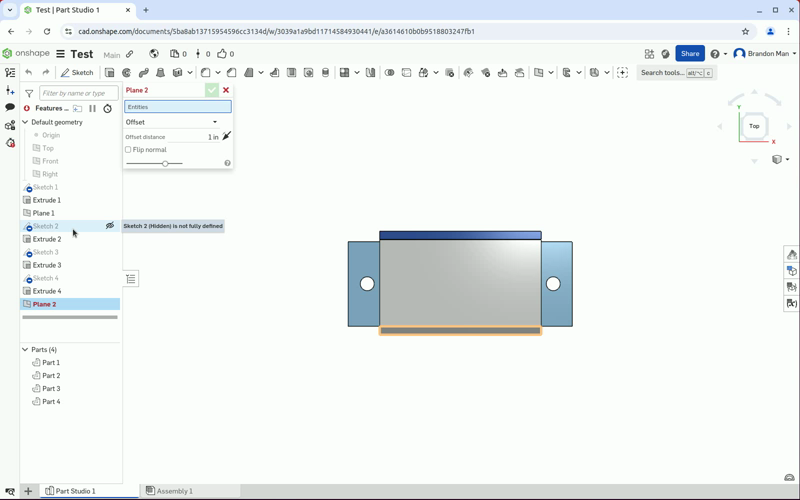
scroll(3)
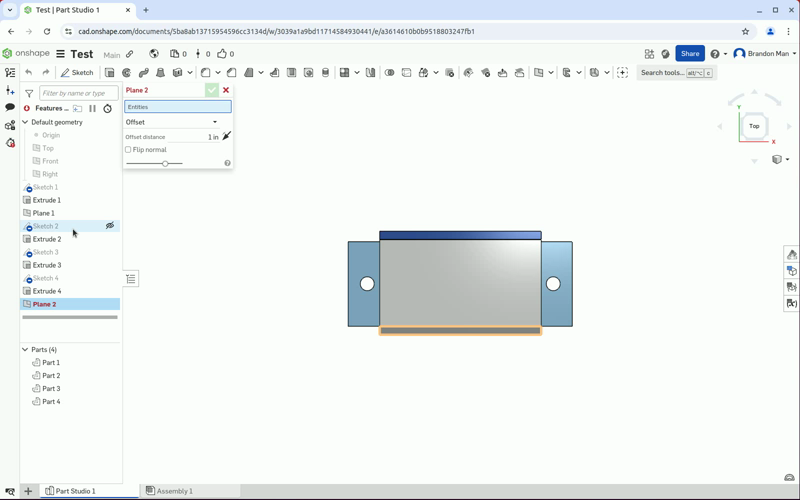
mouse_move(73, 150)
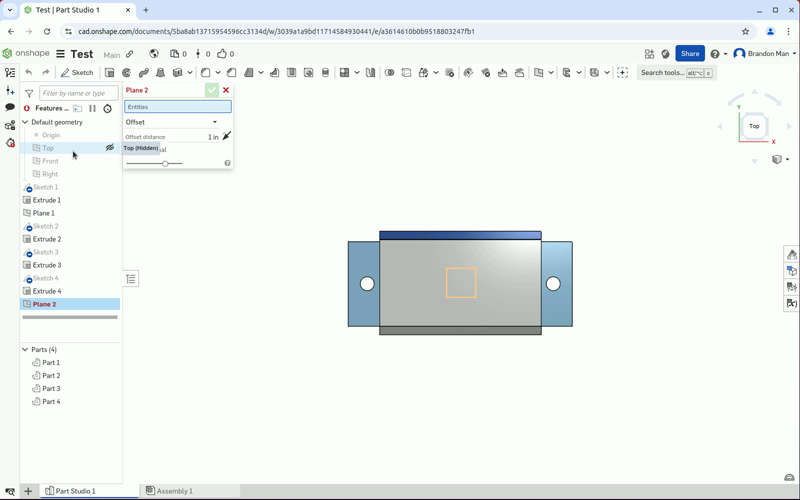
click(73, 150)
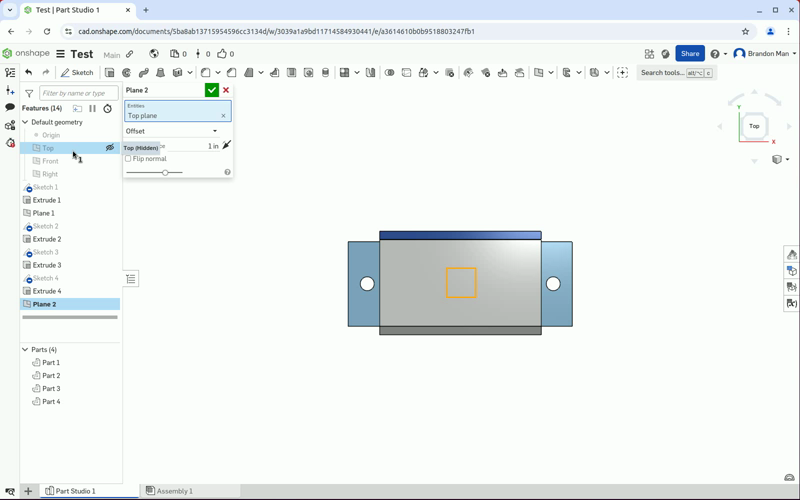
key(tab, 2)
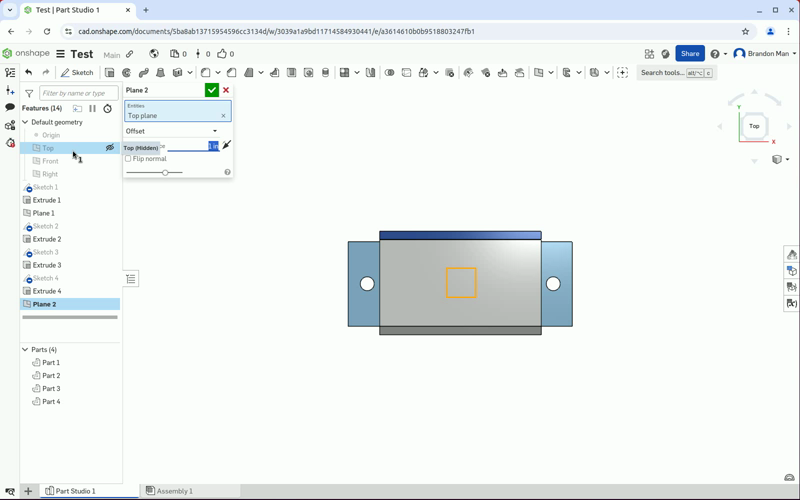
text(9.613)
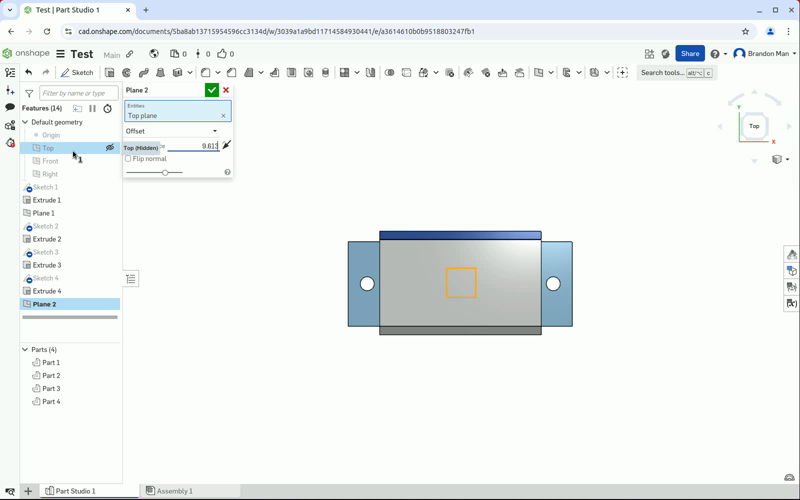
key(enter, 2)
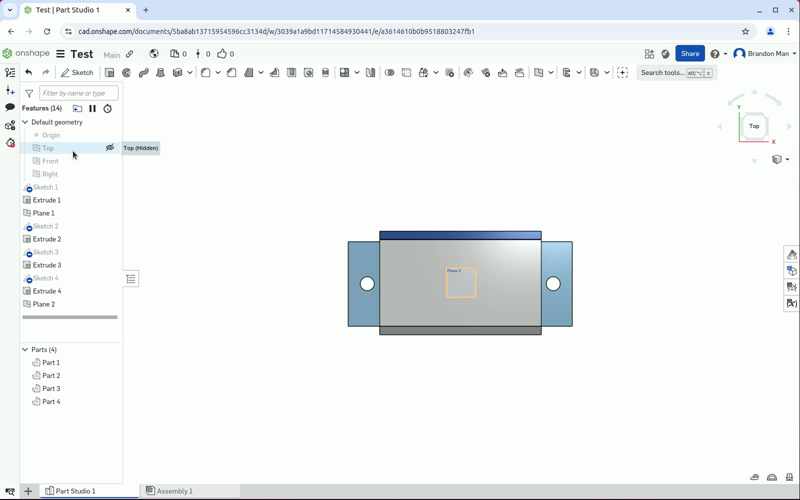
key(shift+s)
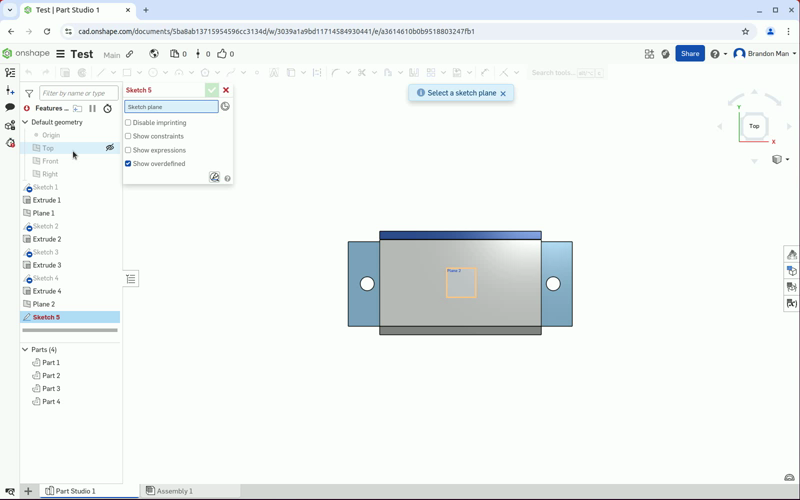
mouse_move(73, 306)
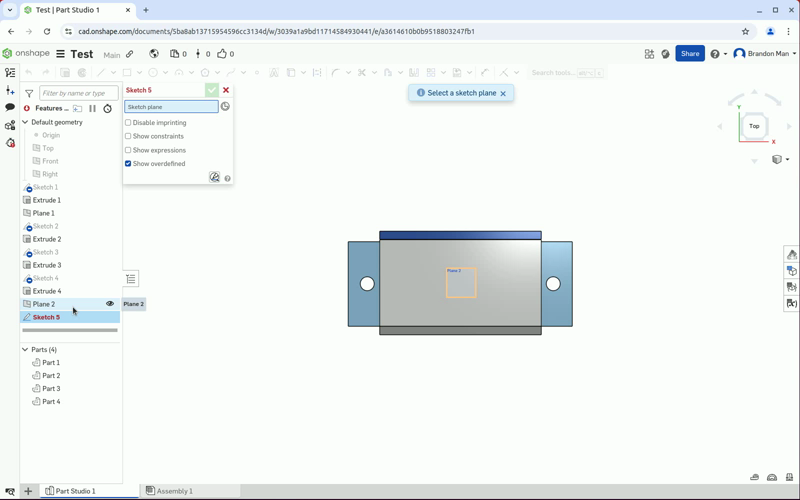
click(73, 306)
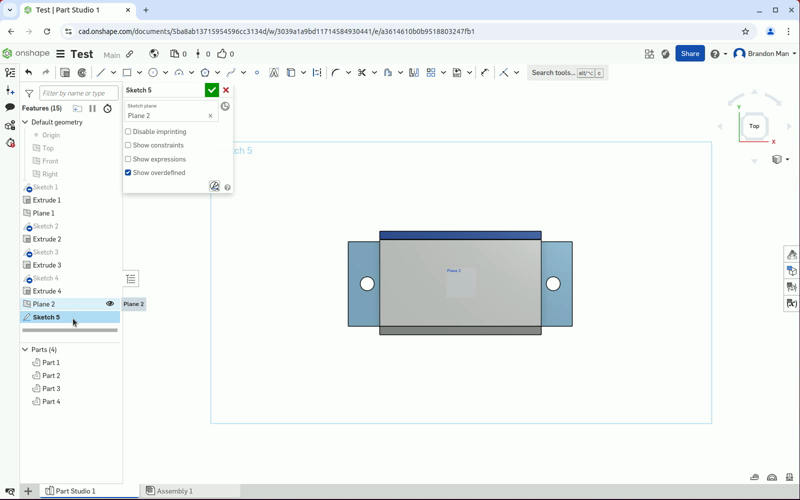
mouse_move(73, 352)
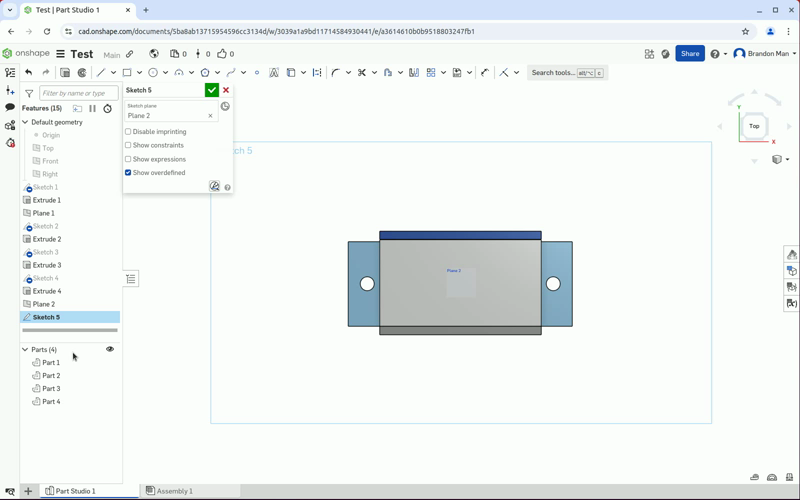
key(y)
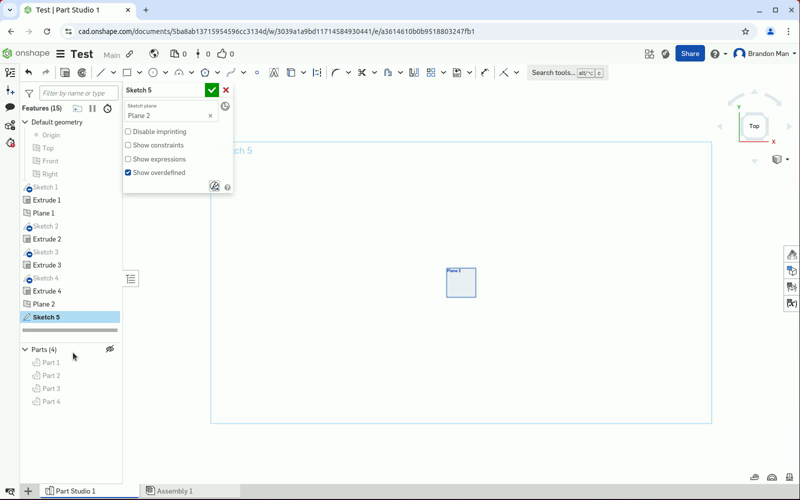
key(l)
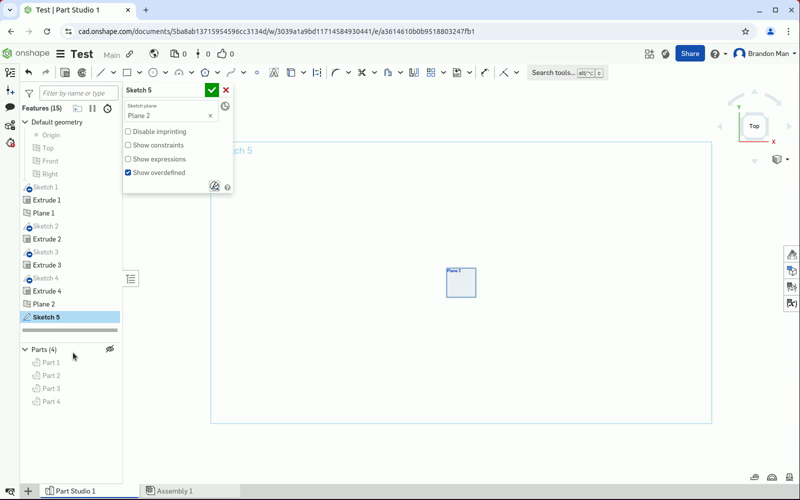
key_down(shift)
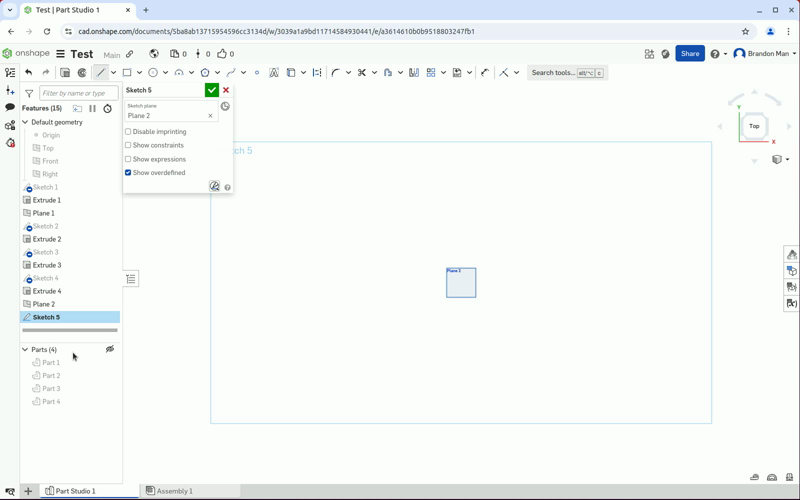
mouse_move(396, 294)
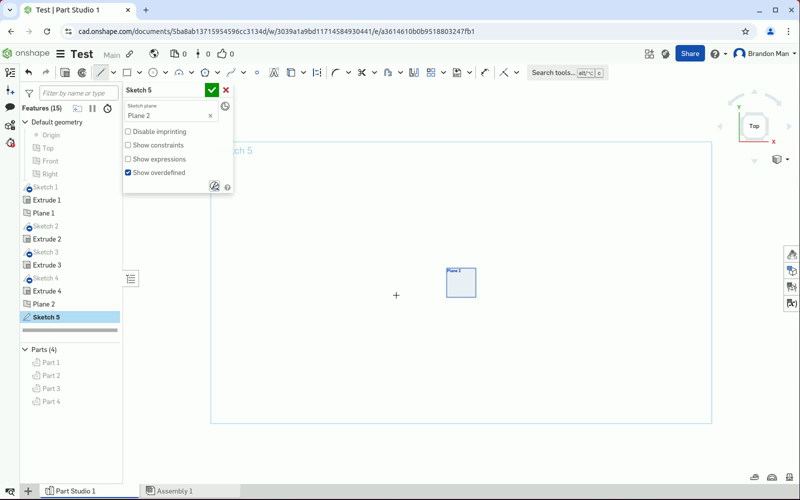
click(396, 294)
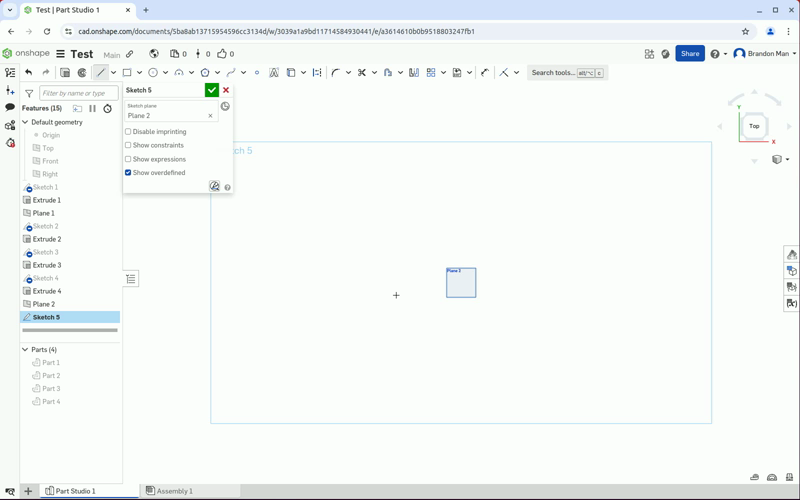
key_up(shift)
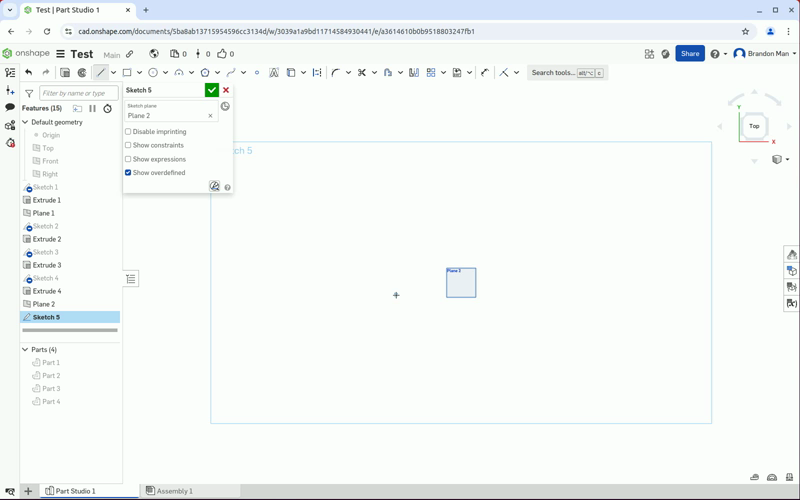
key_down(shift)
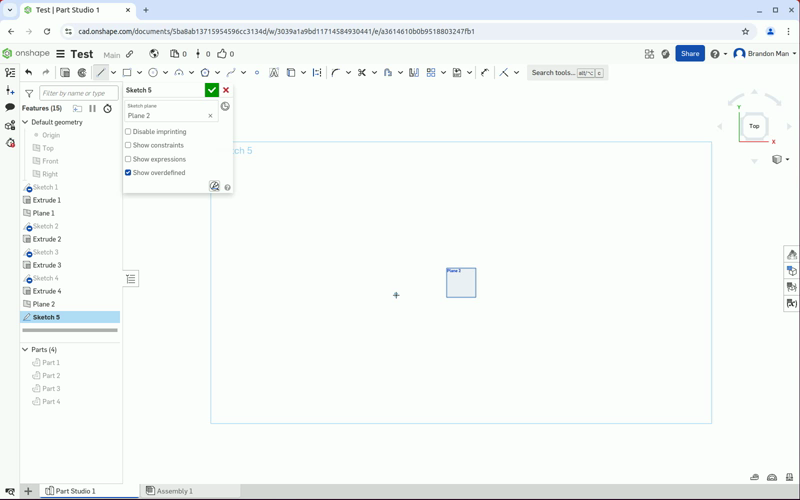
mouse_move(426, 294)
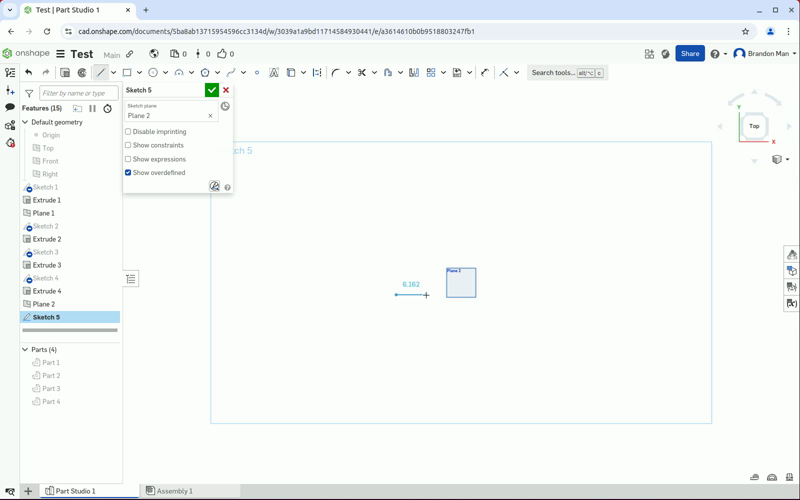
mouse_move(400, 294)
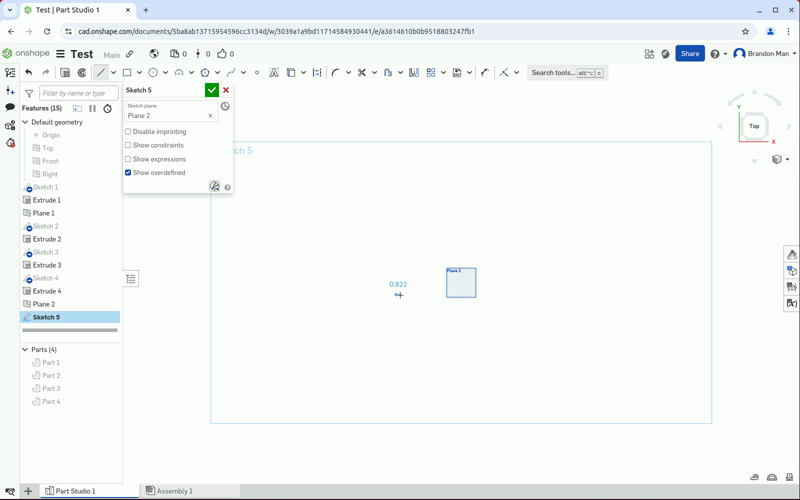
scroll(6)
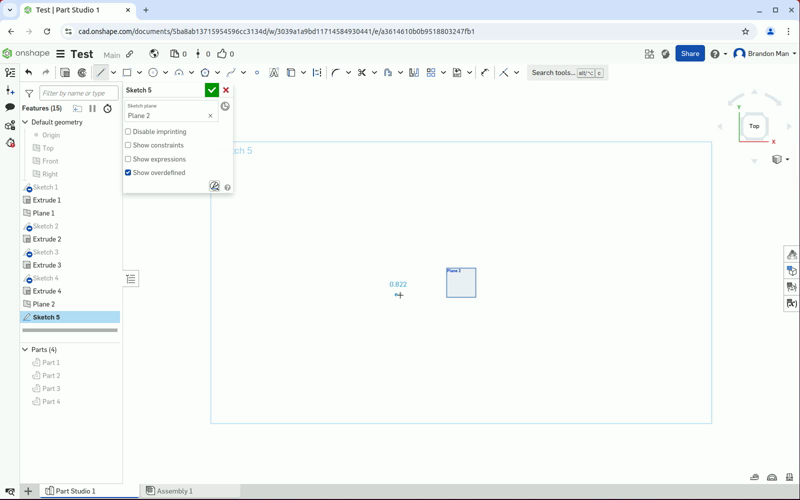
scroll(6)
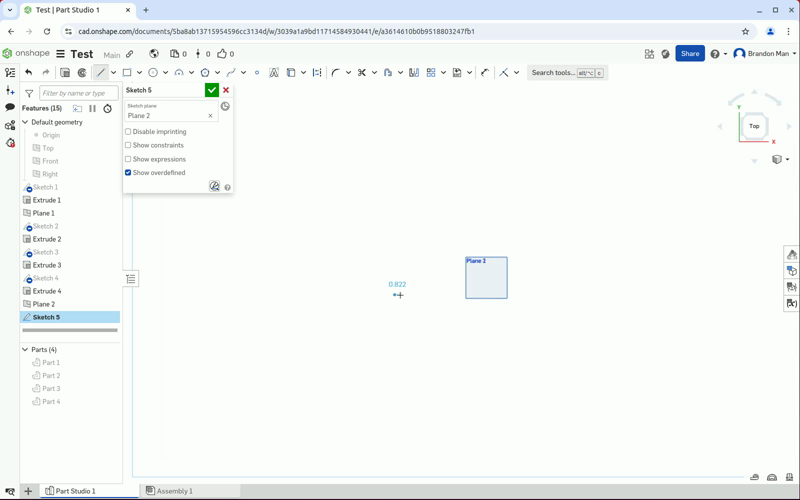
scroll(6)
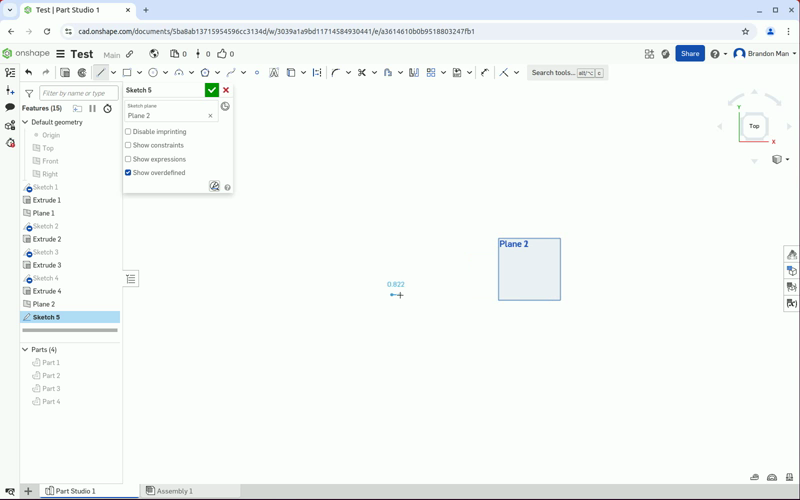
scroll(6)
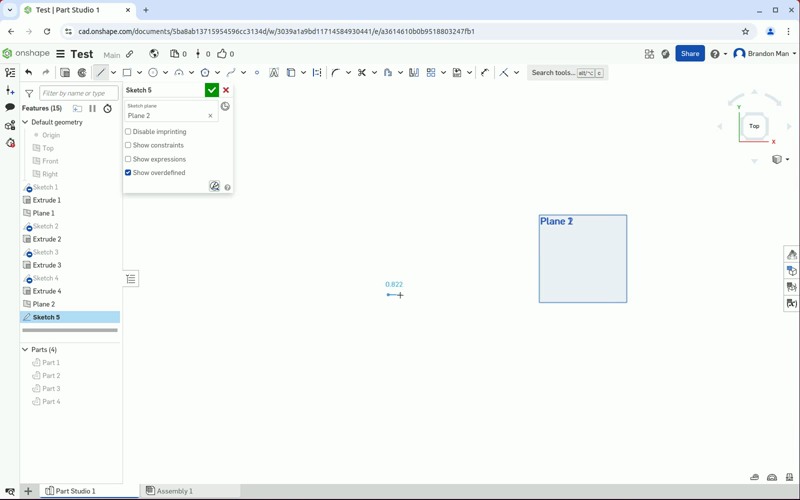
scroll(6)
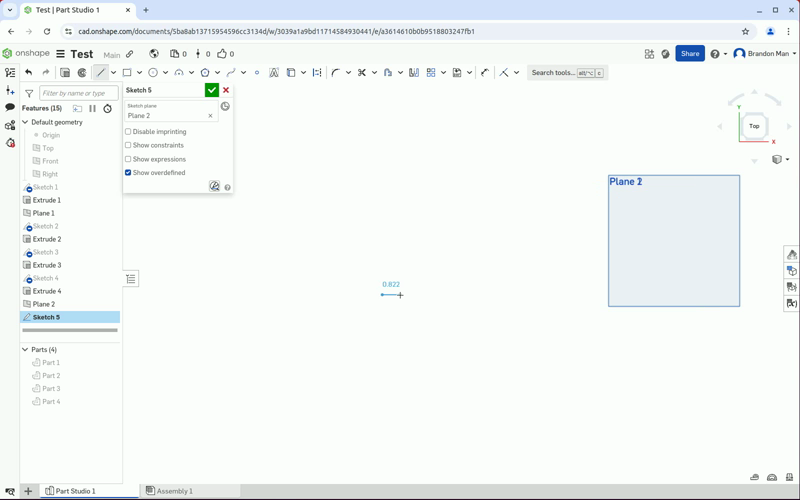
scroll(6)
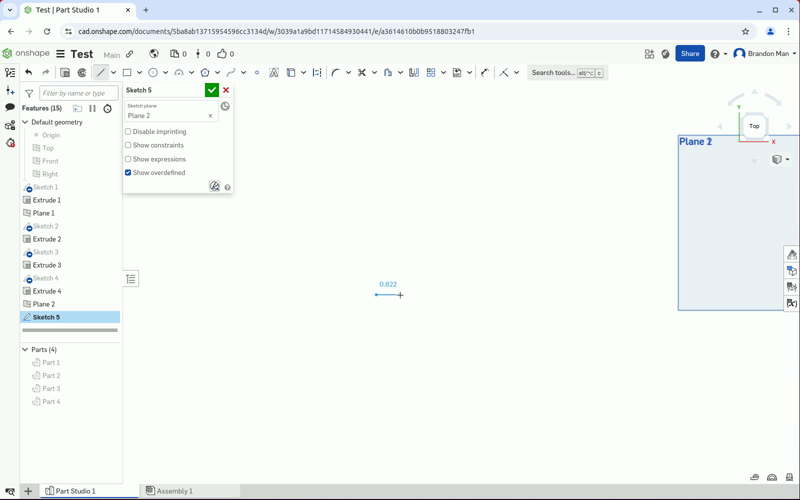
scroll(6)
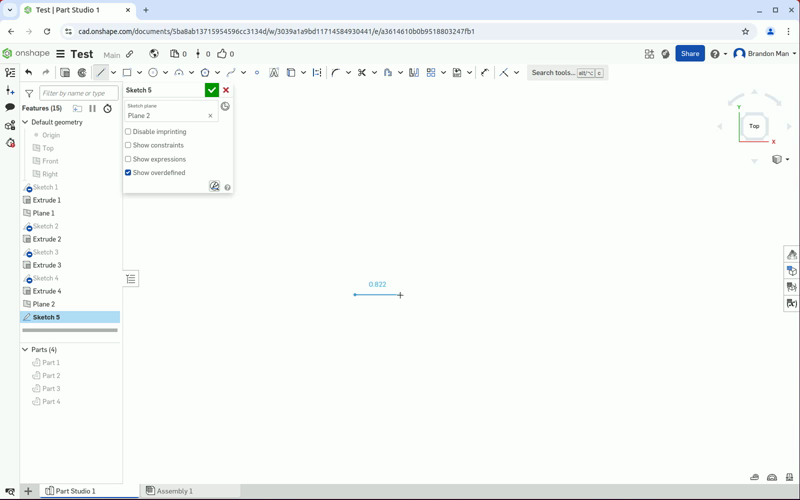
click(400, 294)
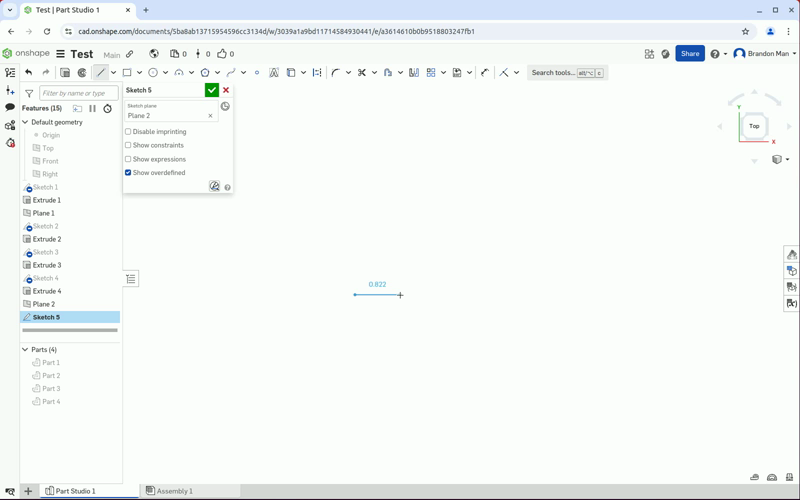
scroll(-6)
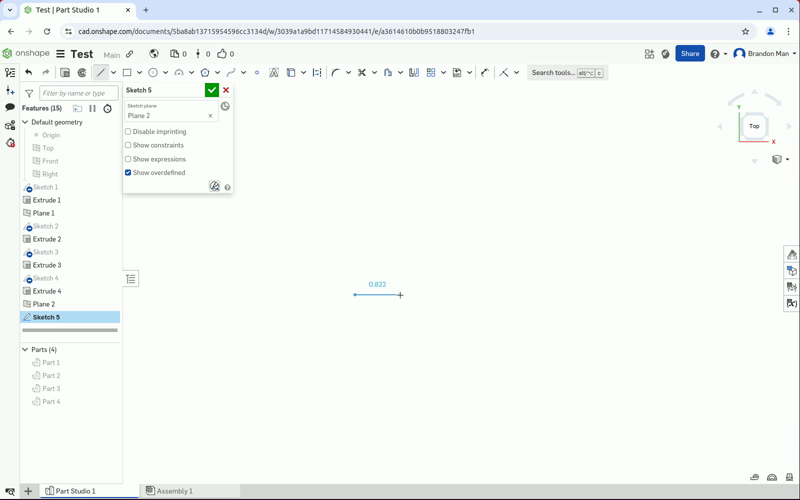
scroll(-6)
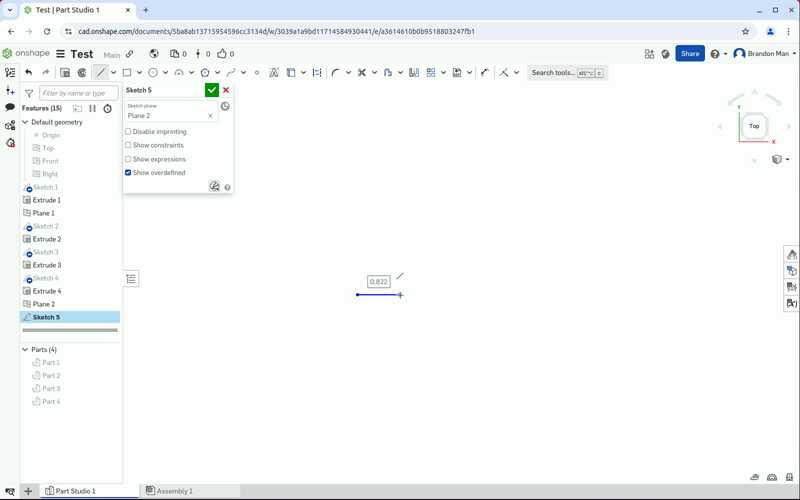
scroll(-6)
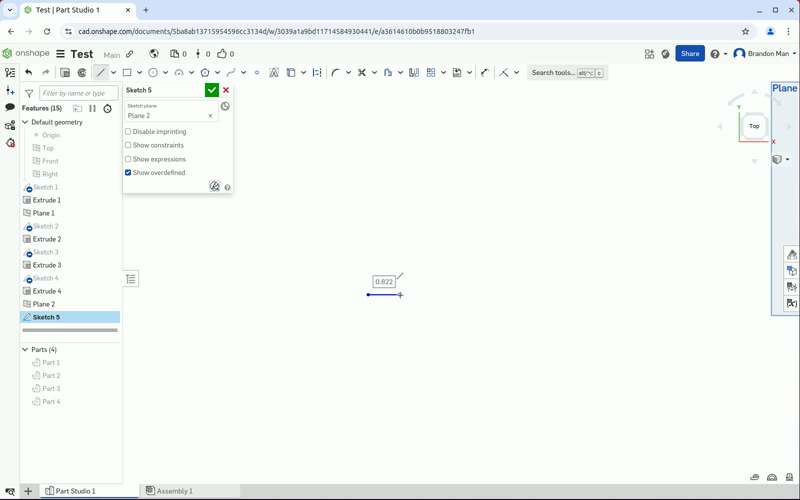
scroll(-6)
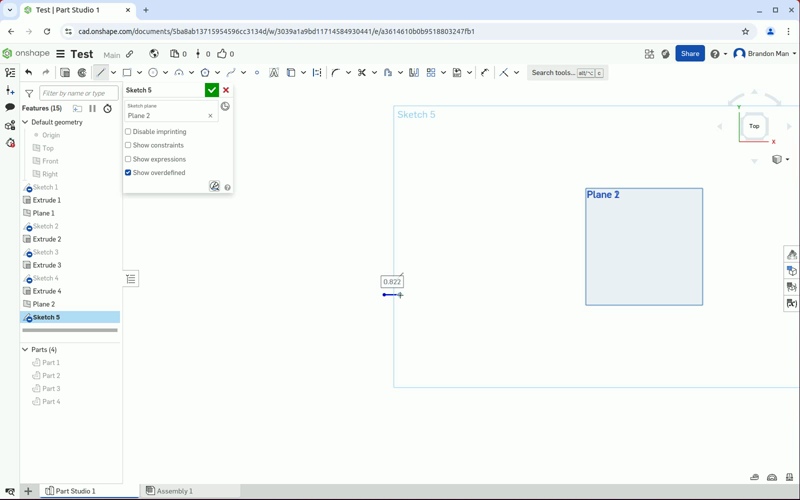
scroll(-6)
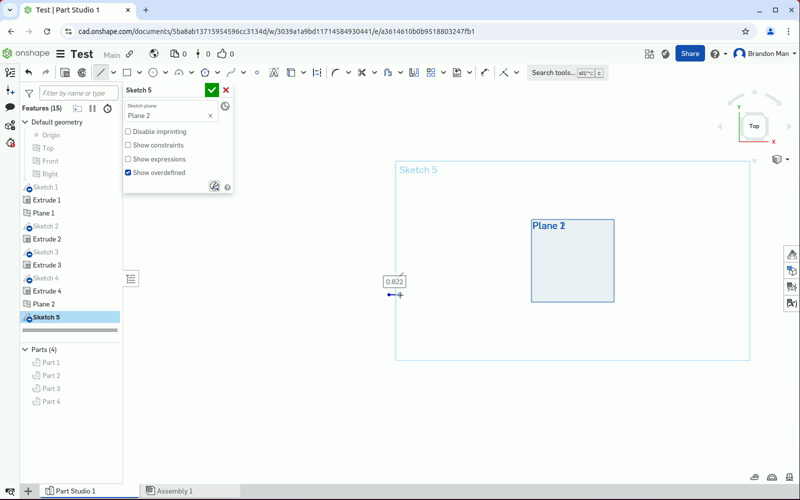
scroll(-6)
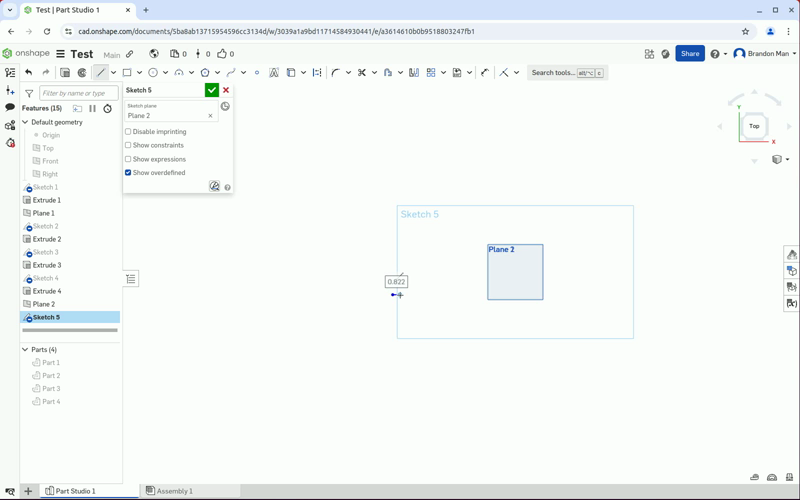
scroll(-6)
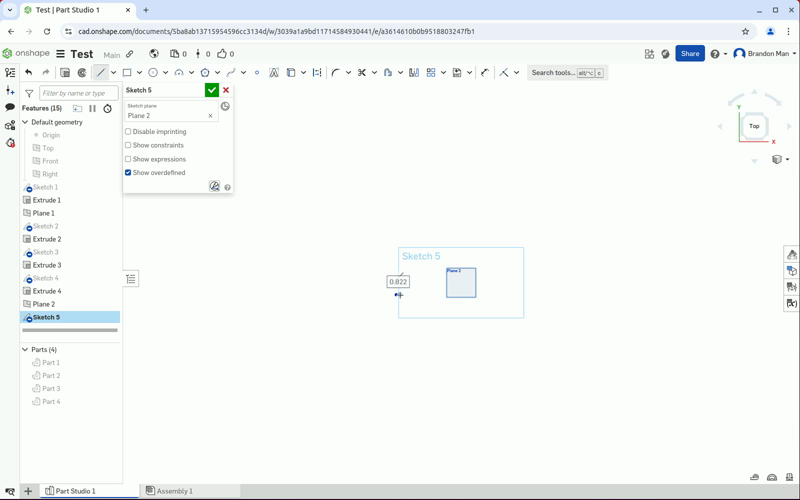
key_up(shift)
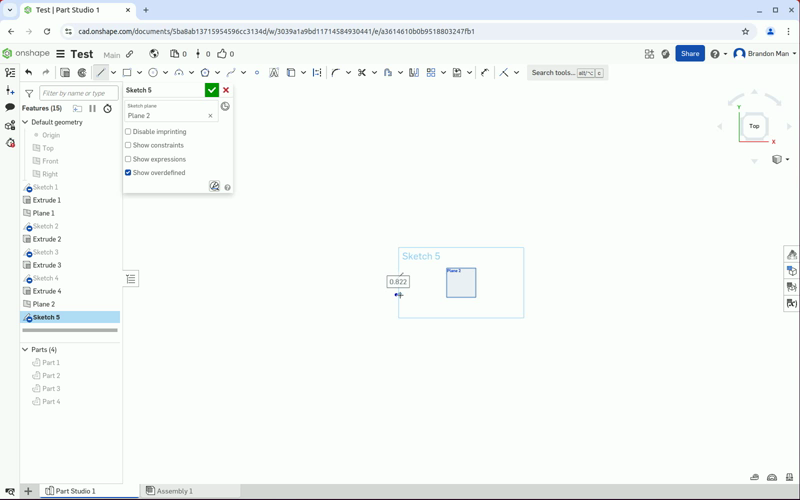
key_down(shift)
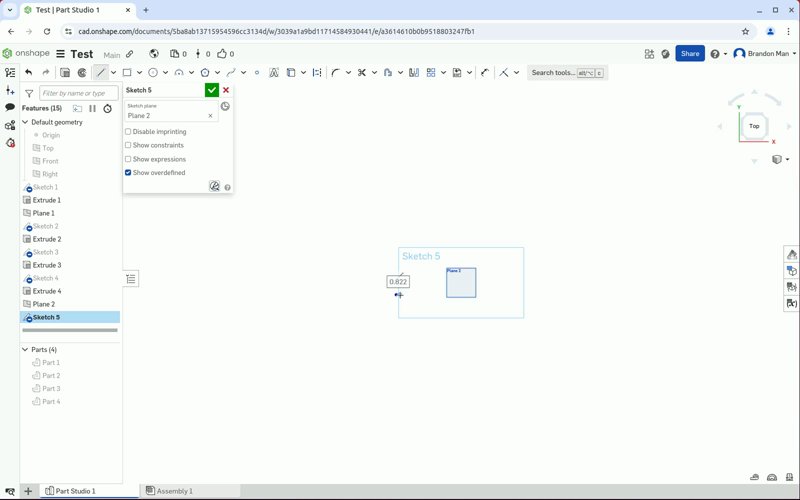
mouse_move(430, 294)
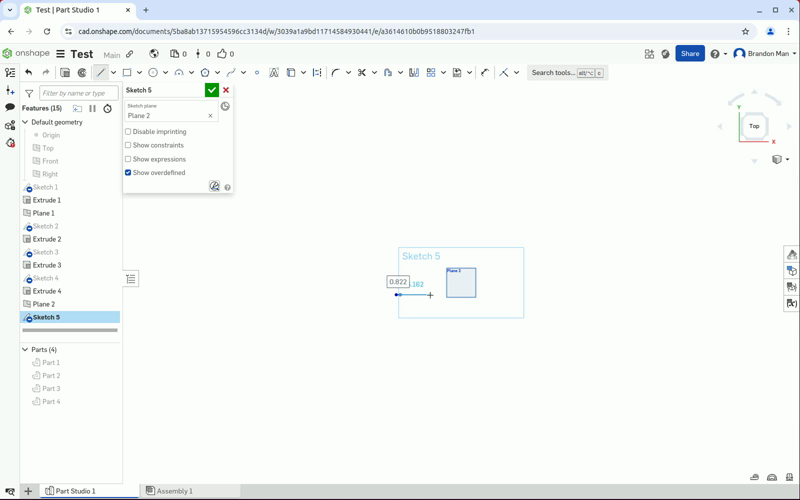
mouse_move(400, 311)
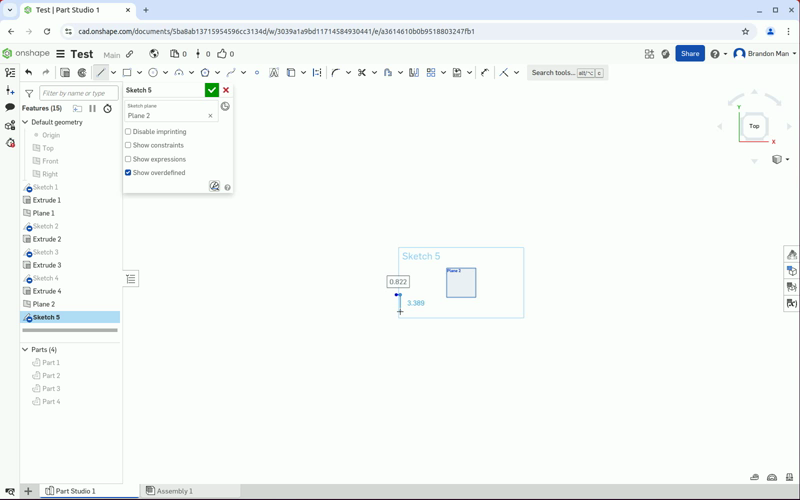
click(400, 311)
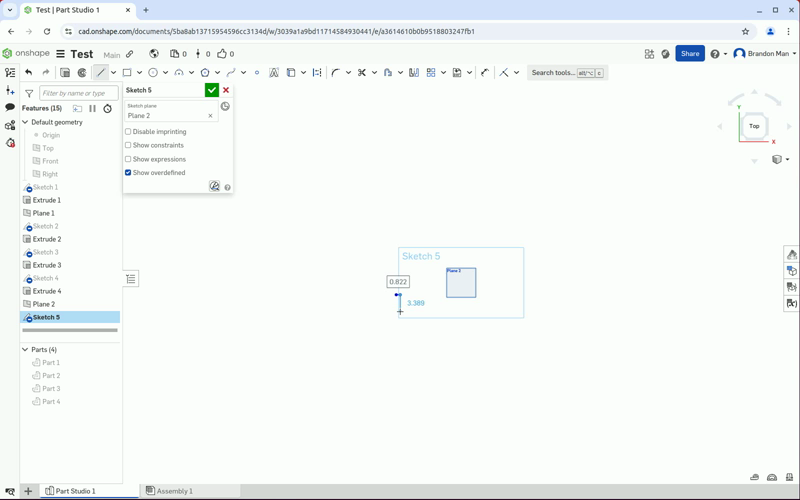
key_up(shift)
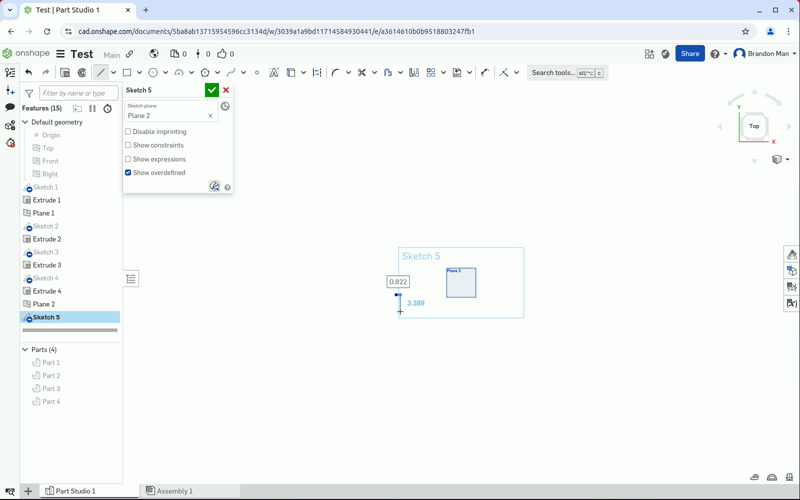
key_down(shift)
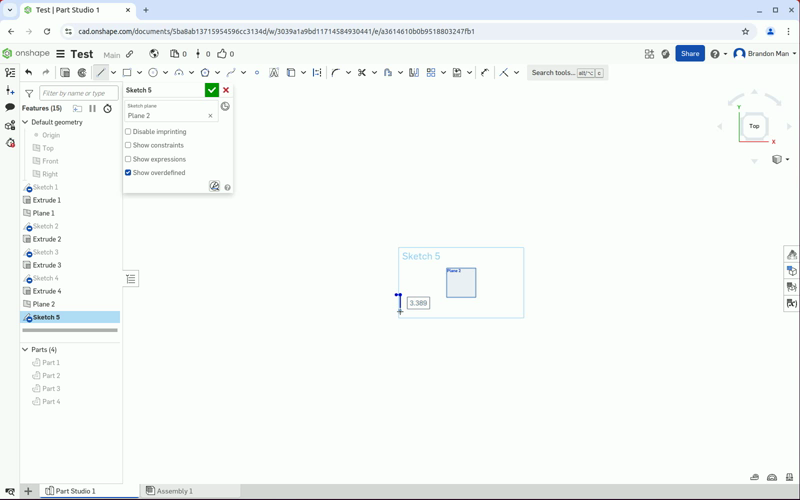
mouse_move(526, 311)
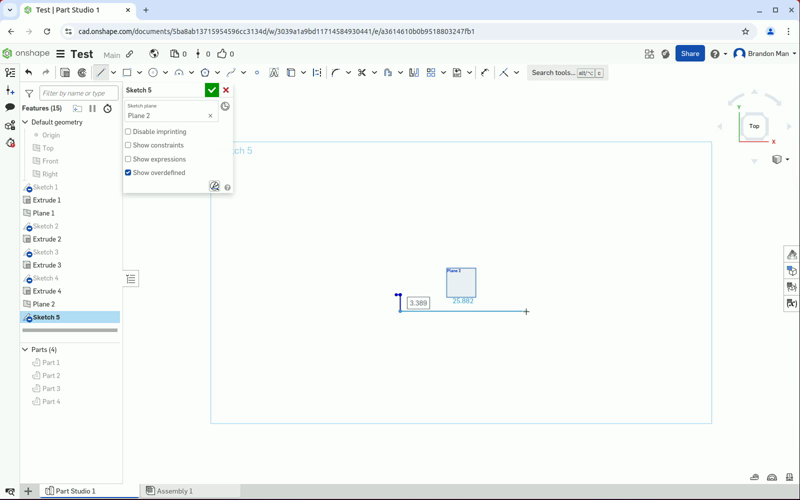
click(526, 311)
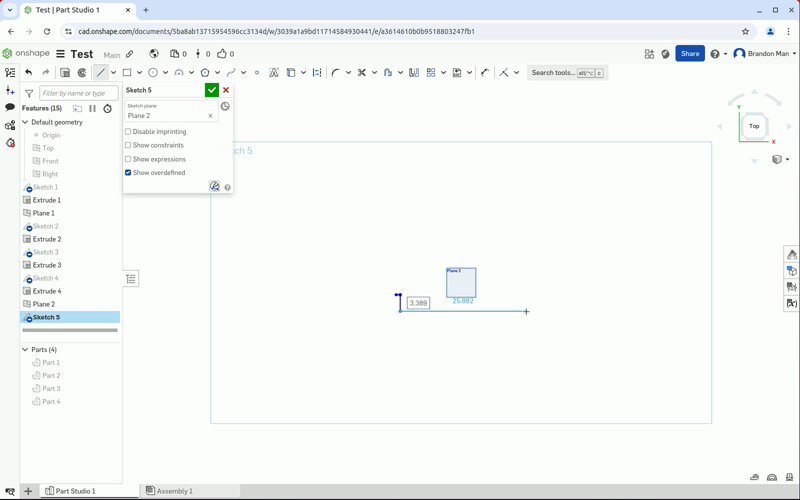
key_up(shift)
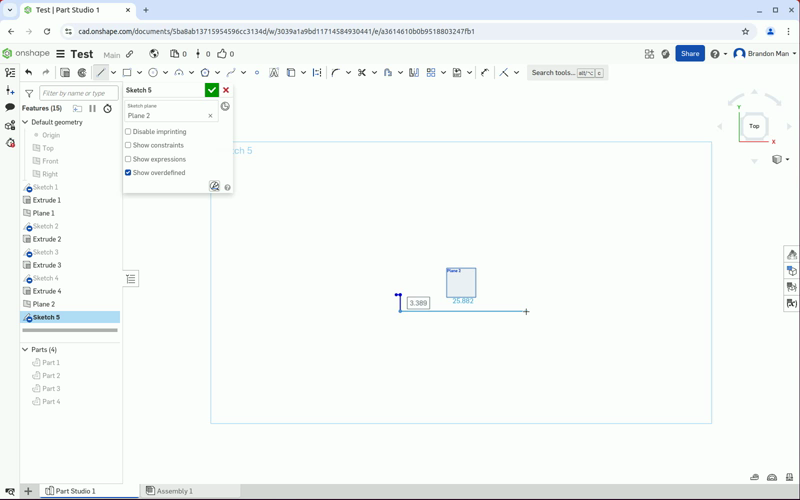
key_down(shift)
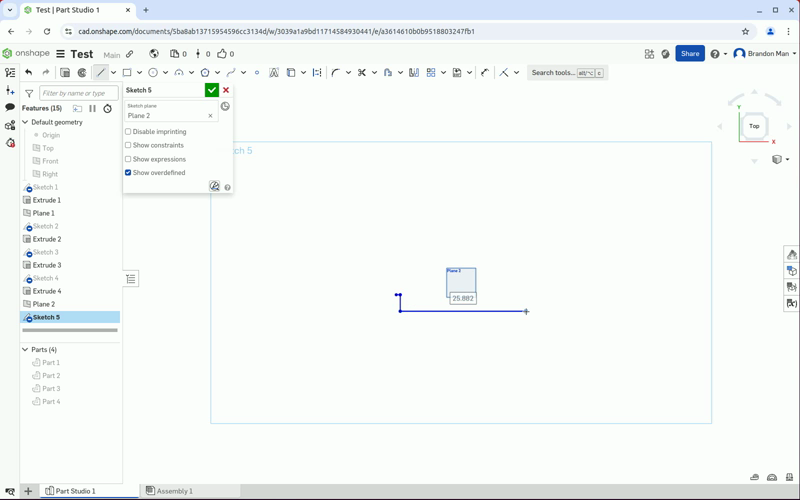
mouse_move(556, 311)
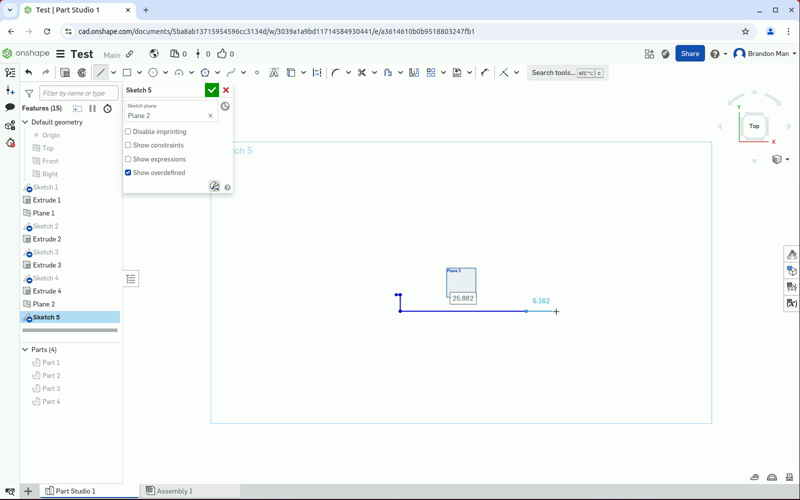
mouse_move(526, 253)
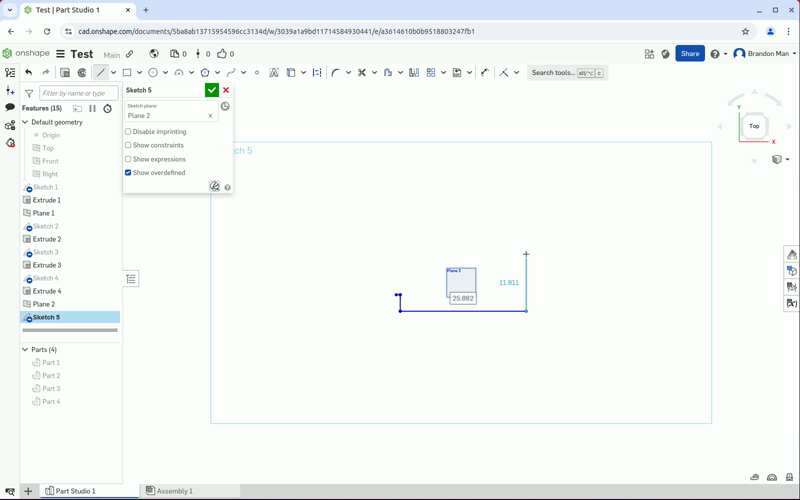
click(526, 253)
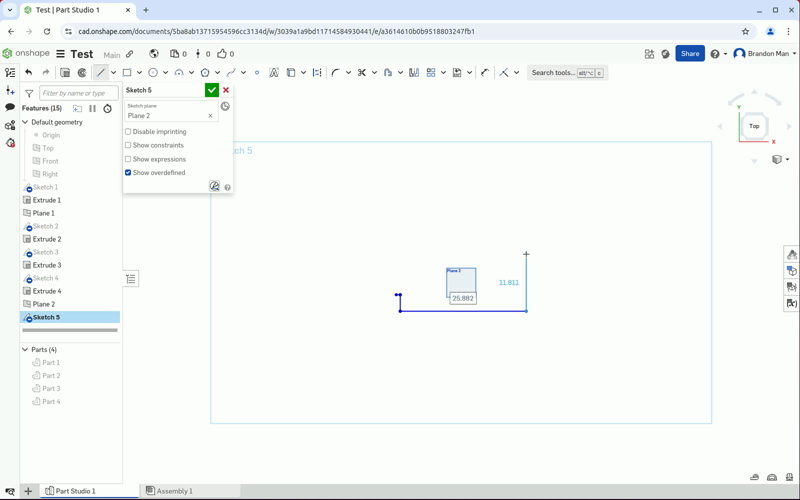
key_up(shift)
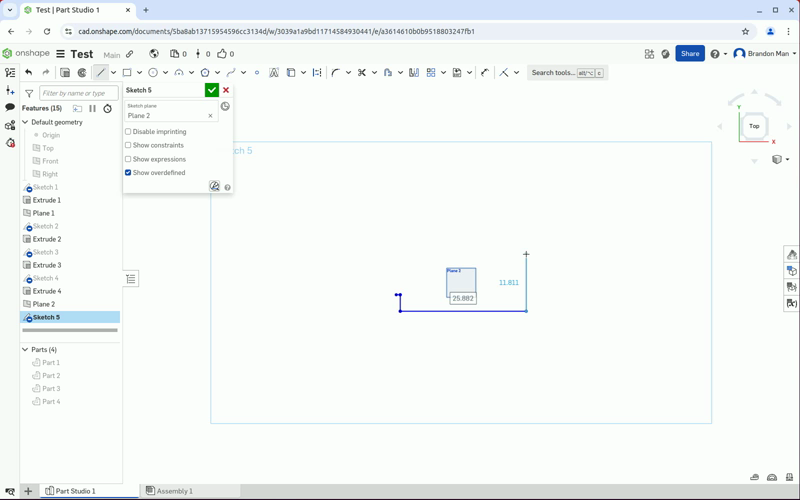
key_down(shift)
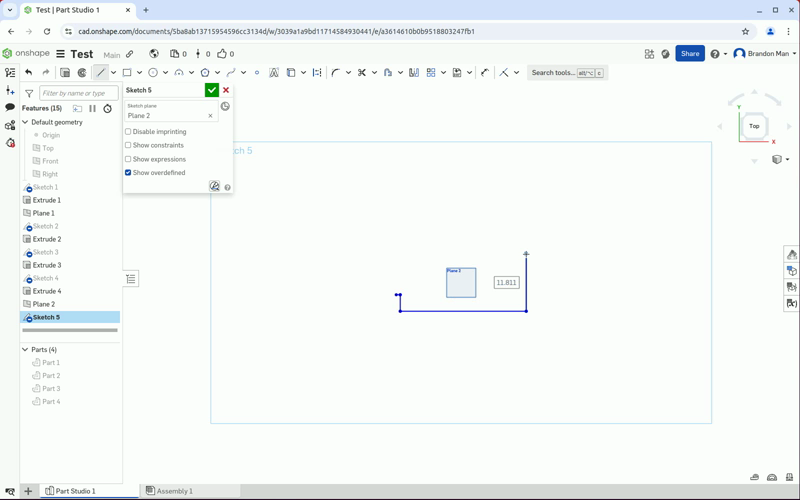
mouse_move(400, 253)
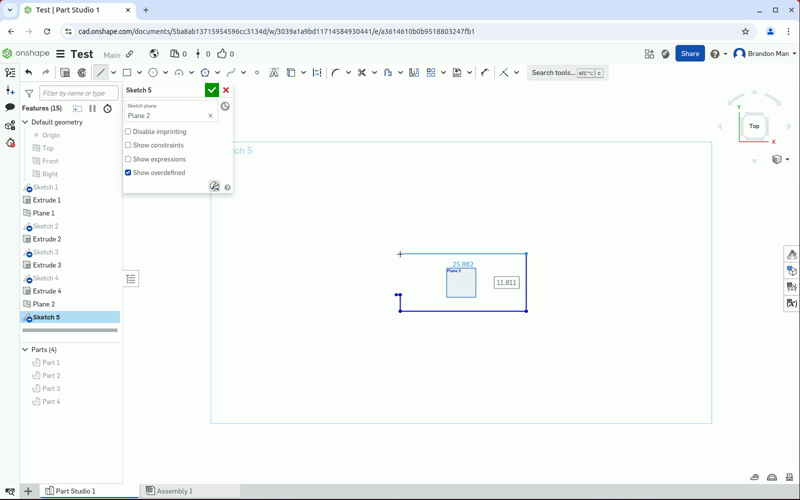
click(400, 253)
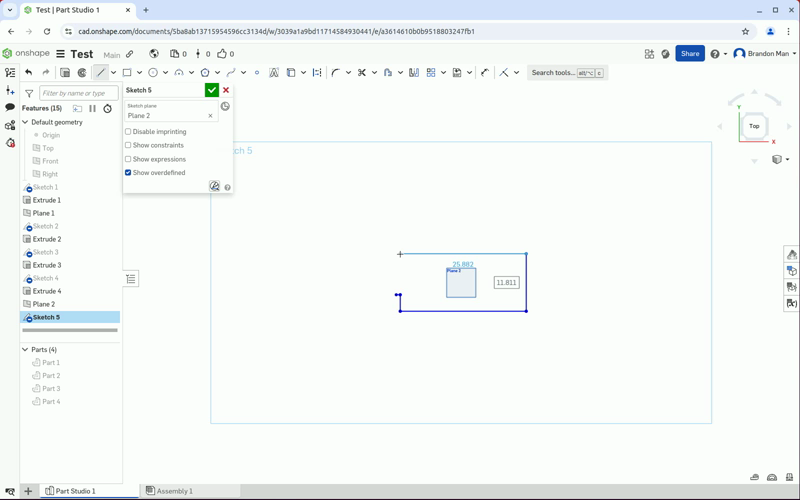
key_up(shift)
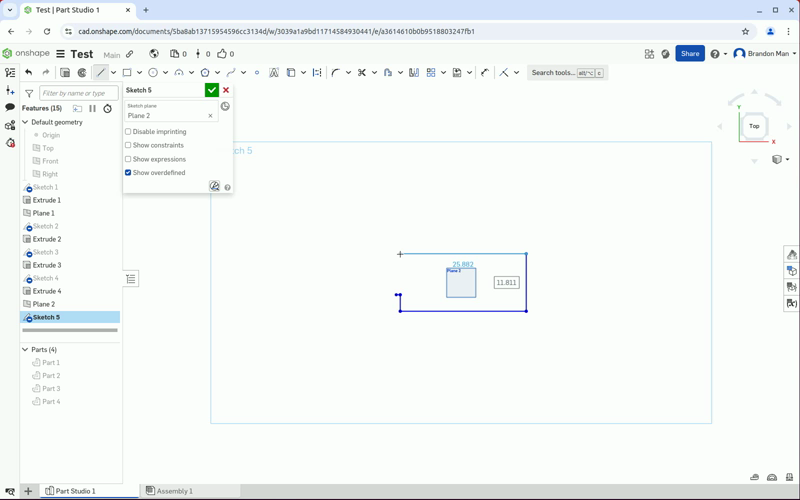
key_down(shift)
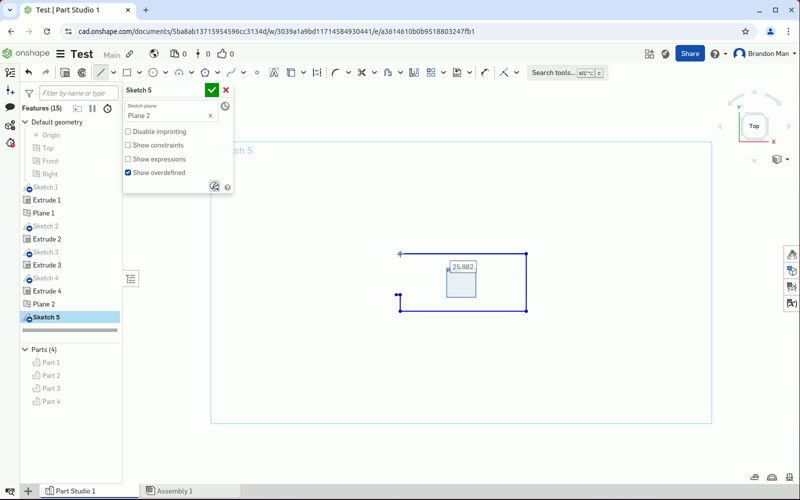
mouse_move(430, 253)
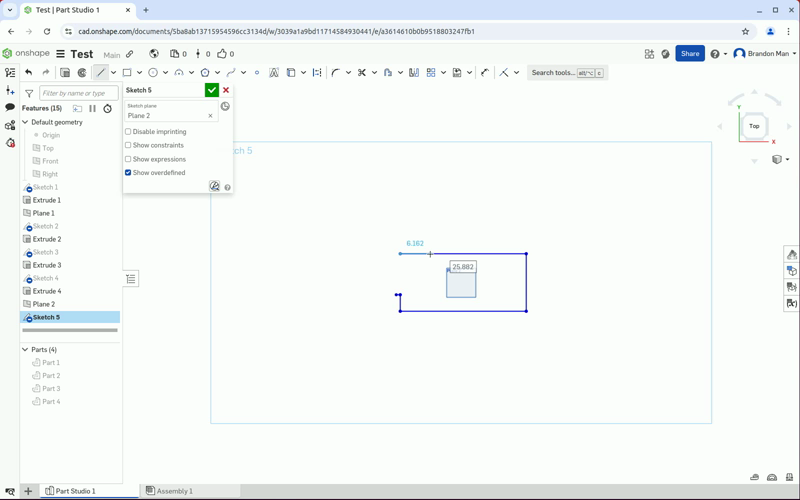
mouse_move(400, 271)
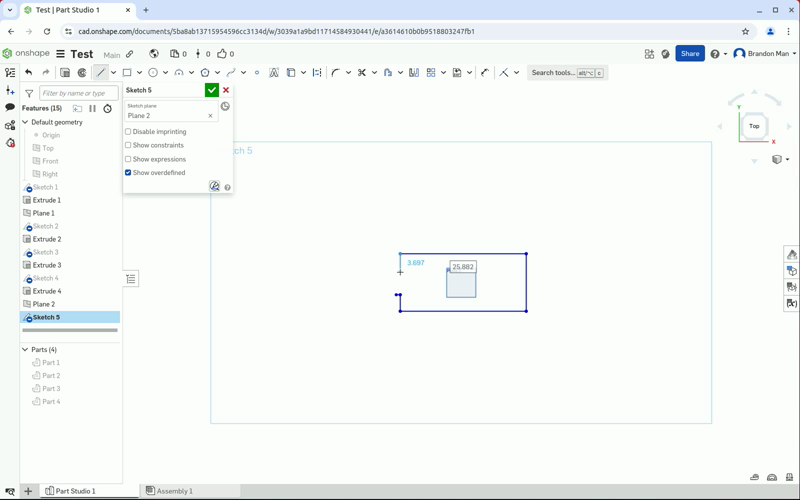
click(400, 271)
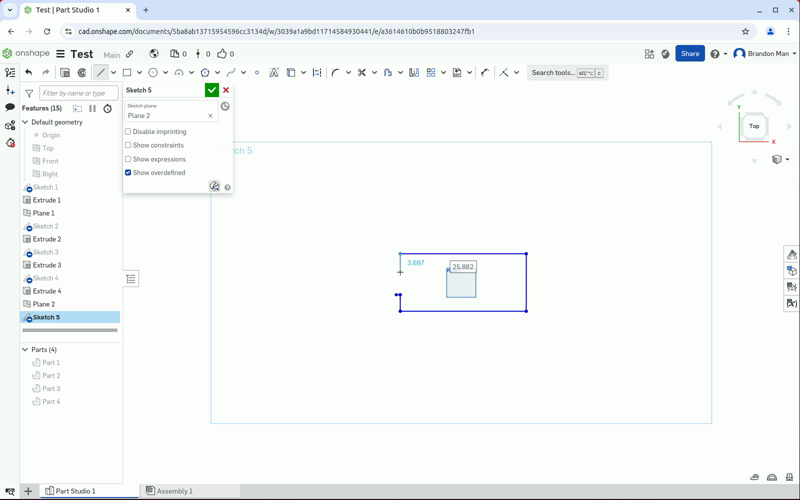
key_up(shift)
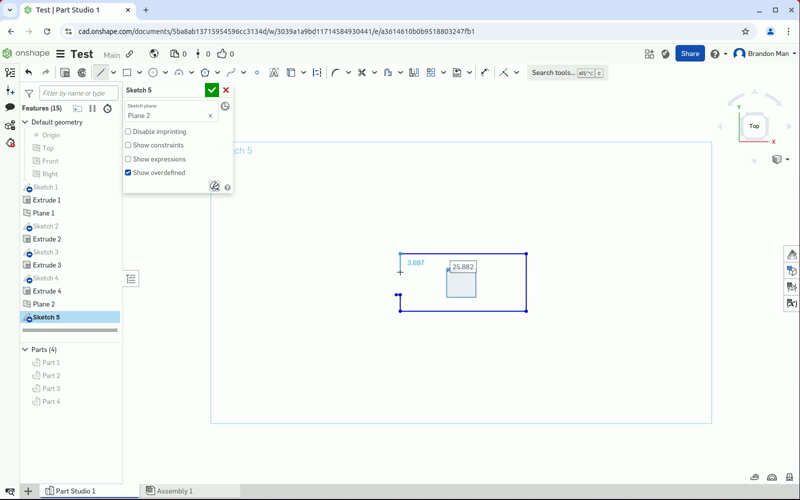
key_down(shift)
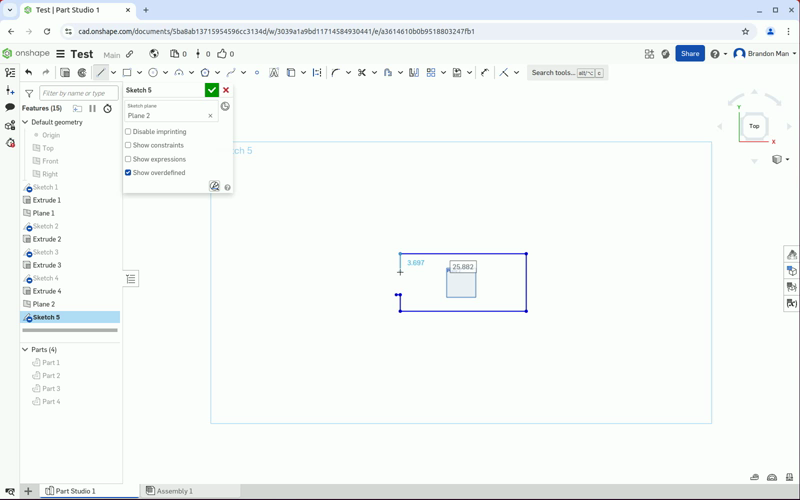
mouse_move(430, 271)
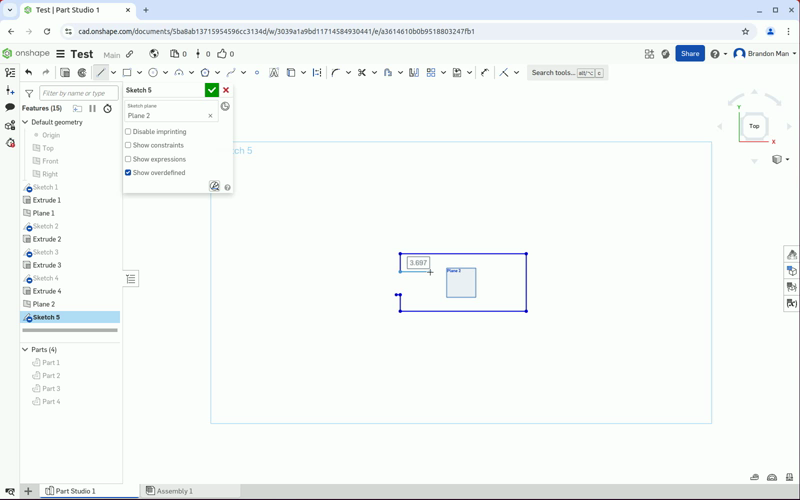
mouse_move(396, 271)
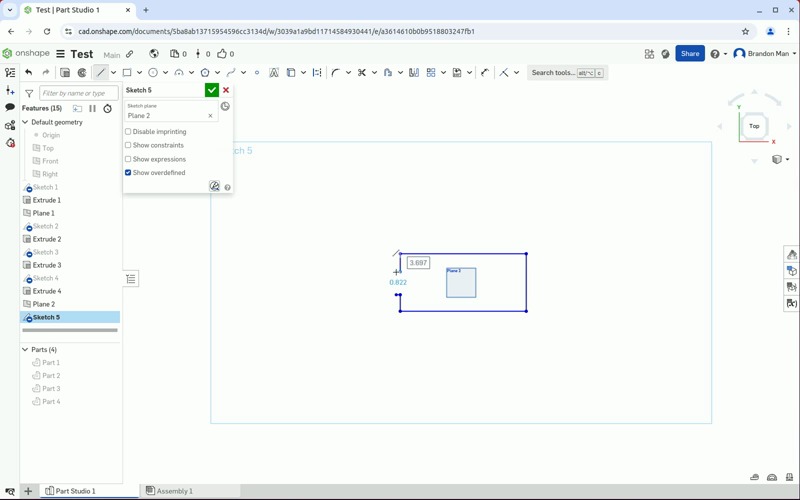
scroll(6)
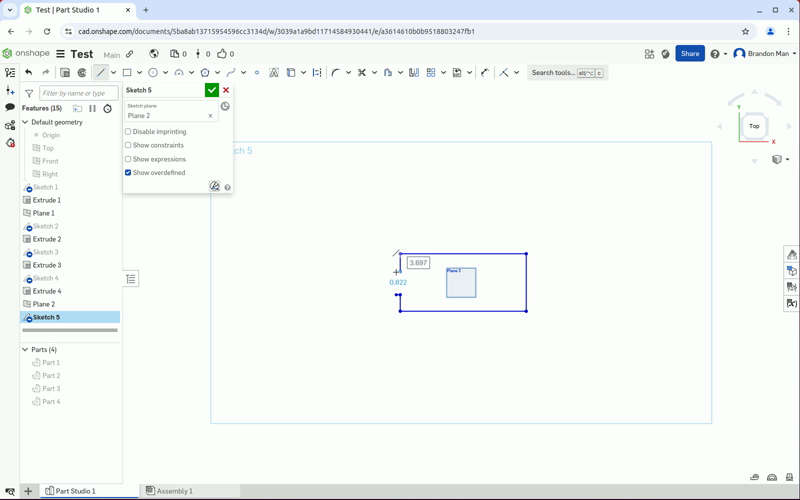
scroll(6)
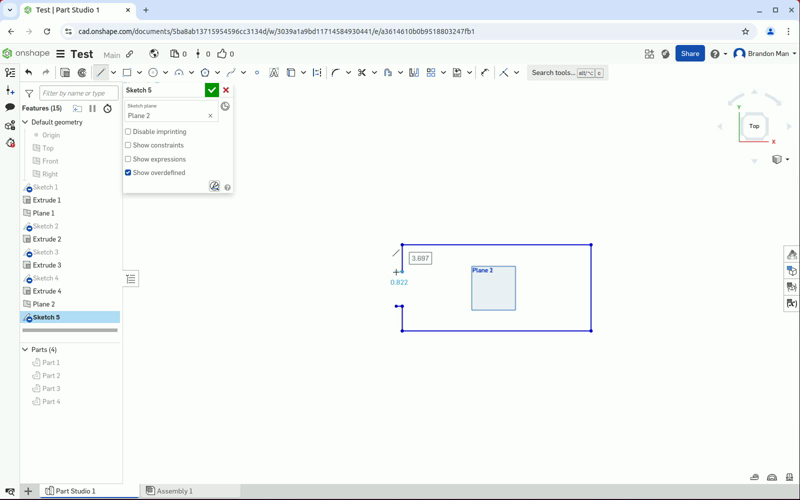
scroll(6)
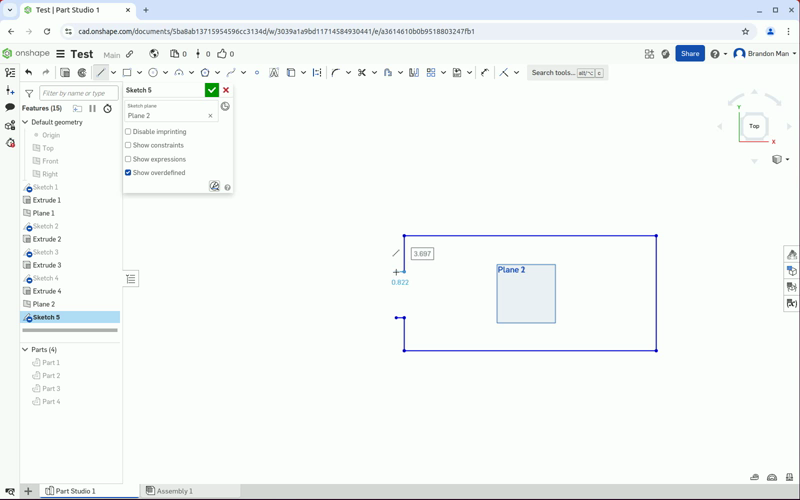
scroll(6)
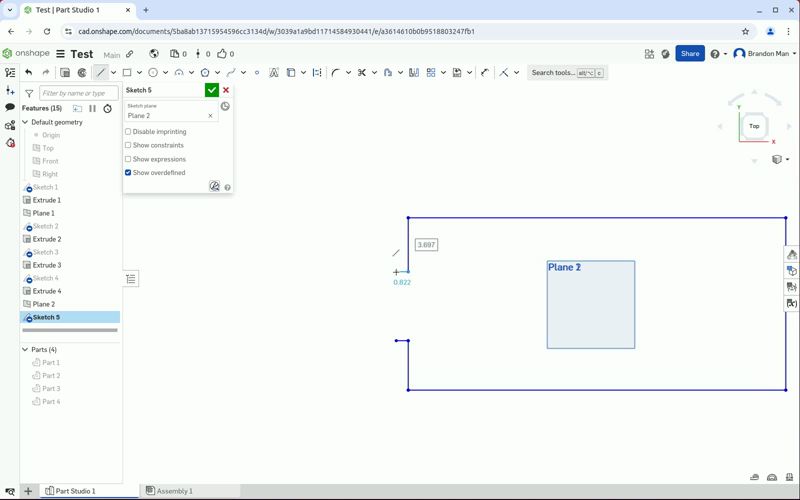
scroll(6)
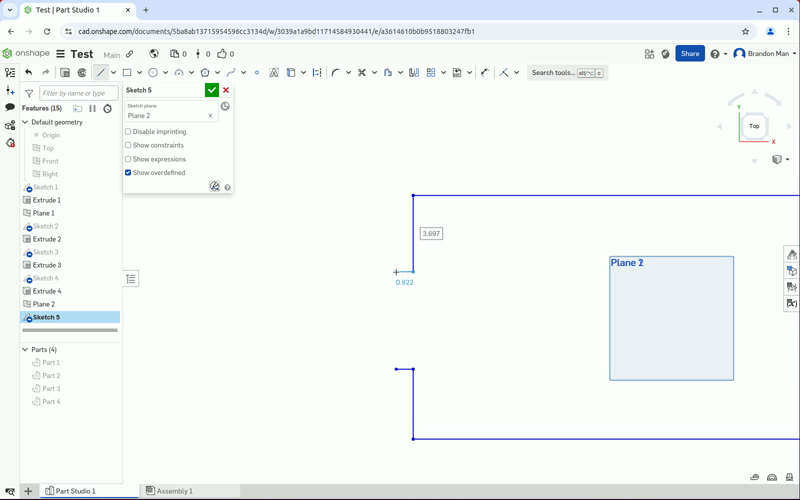
scroll(6)
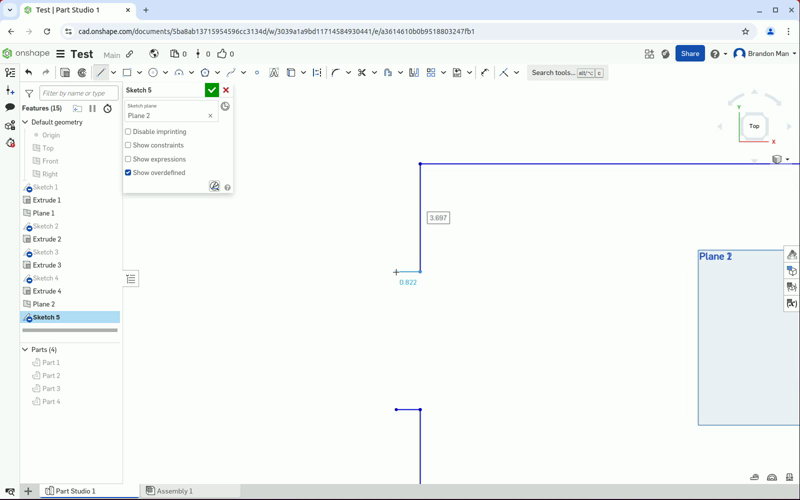
scroll(6)
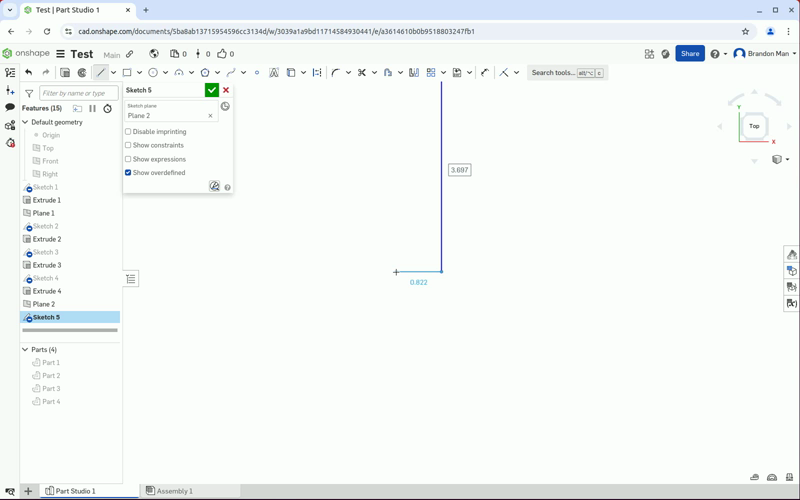
click(396, 271)
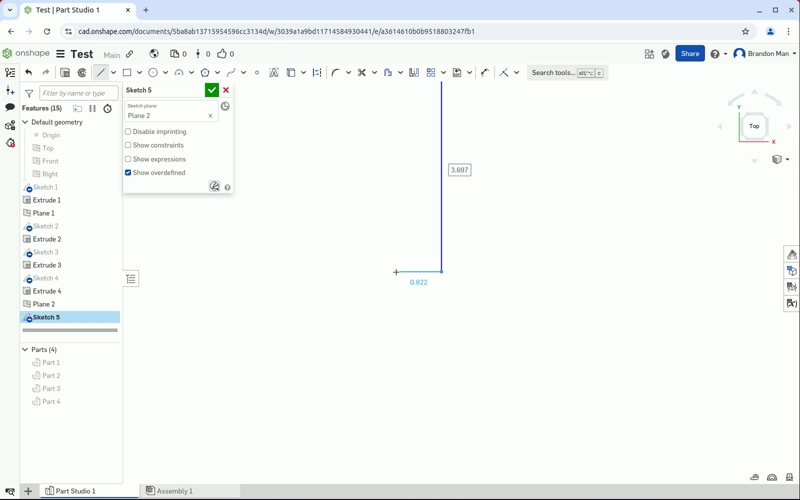
scroll(-6)
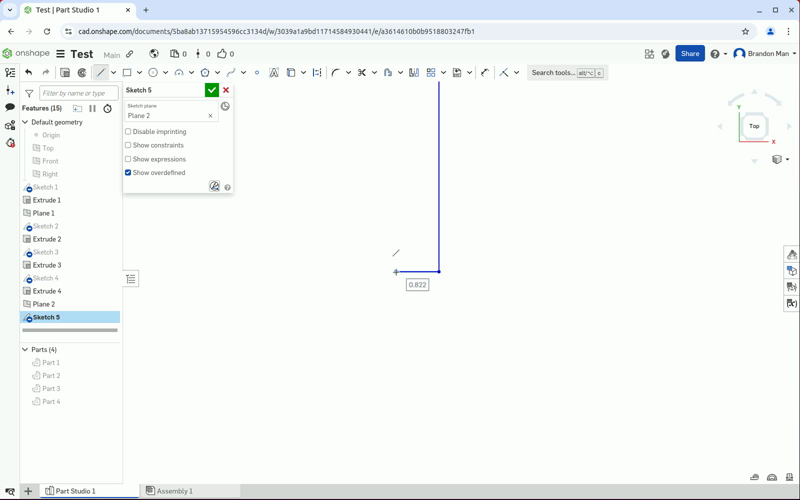
scroll(-6)
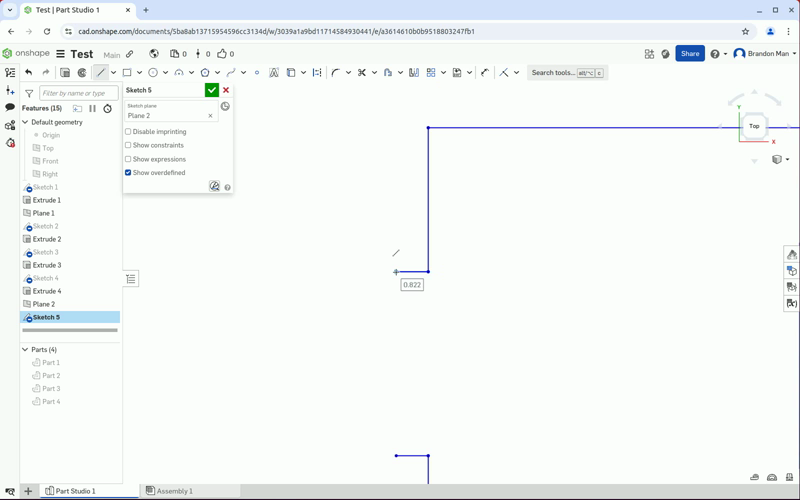
scroll(-6)
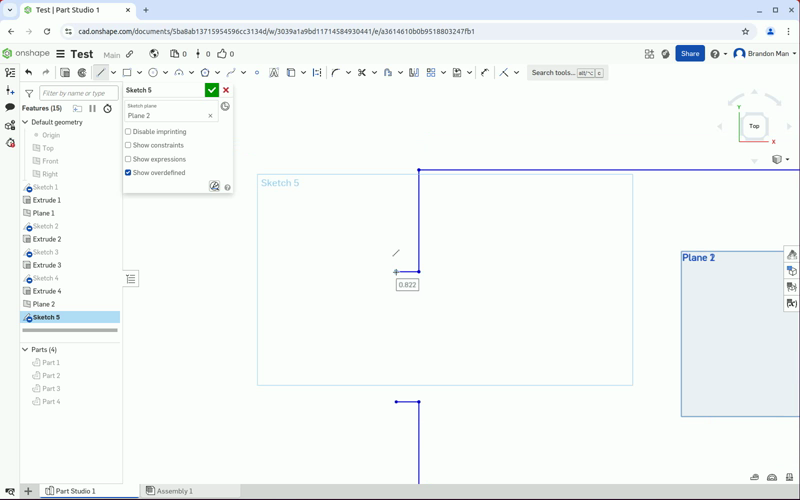
scroll(-6)
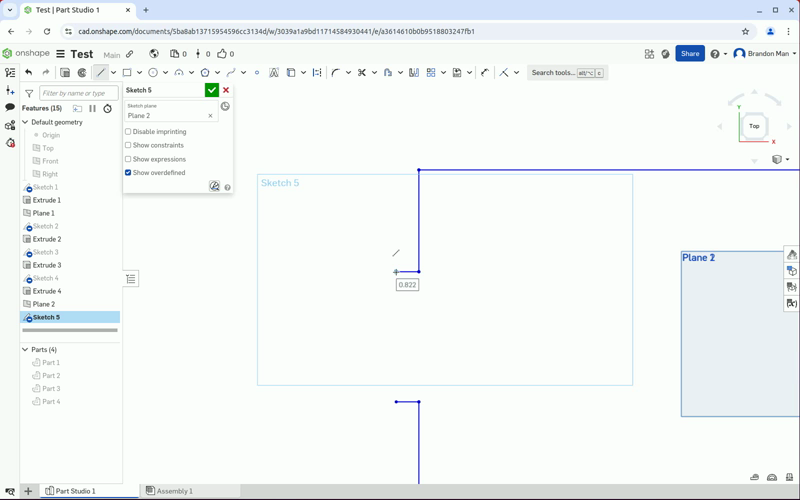
scroll(-6)
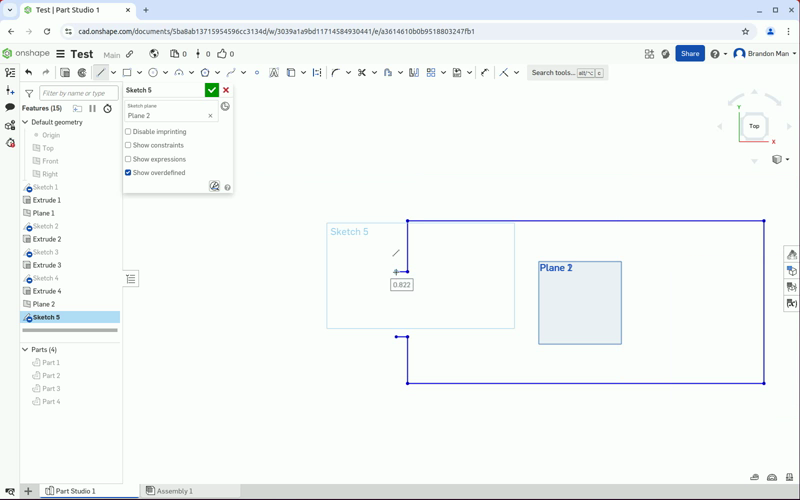
scroll(-6)
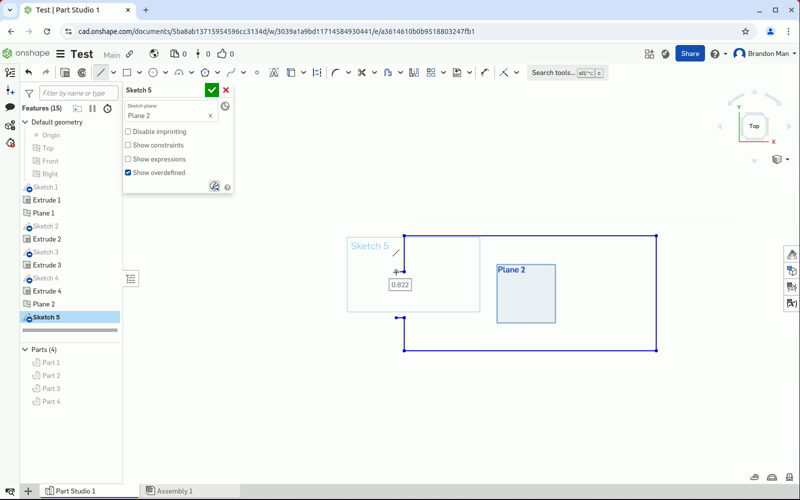
scroll(-6)
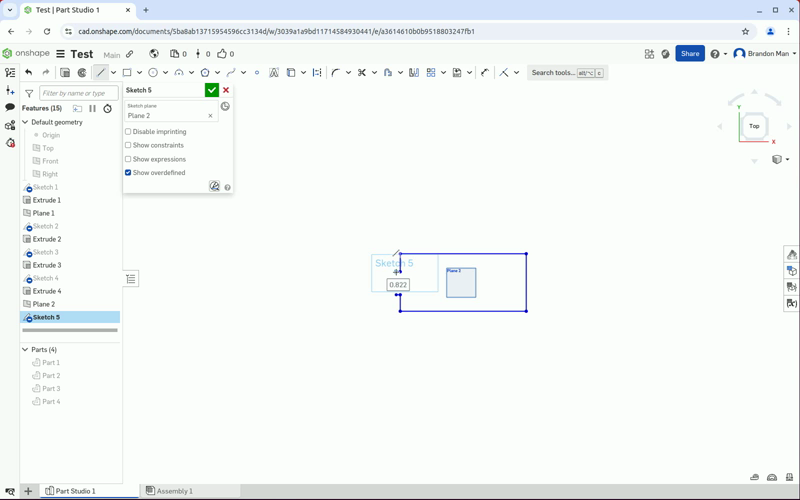
key_up(shift)
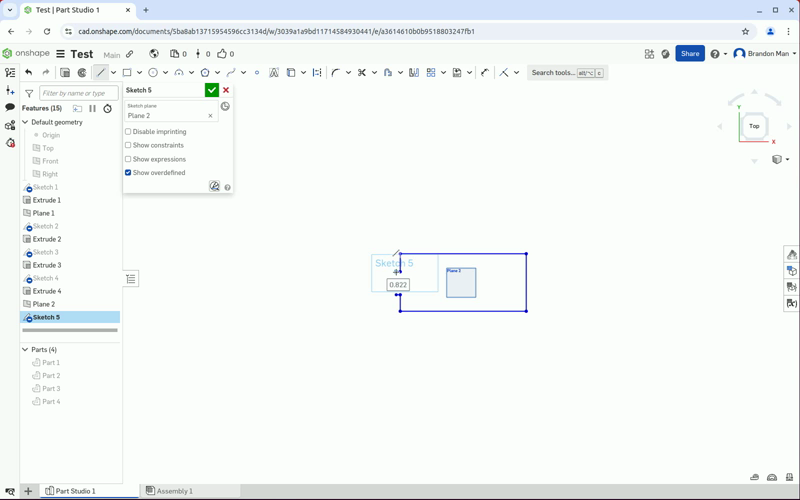
mouse_move(426, 271)
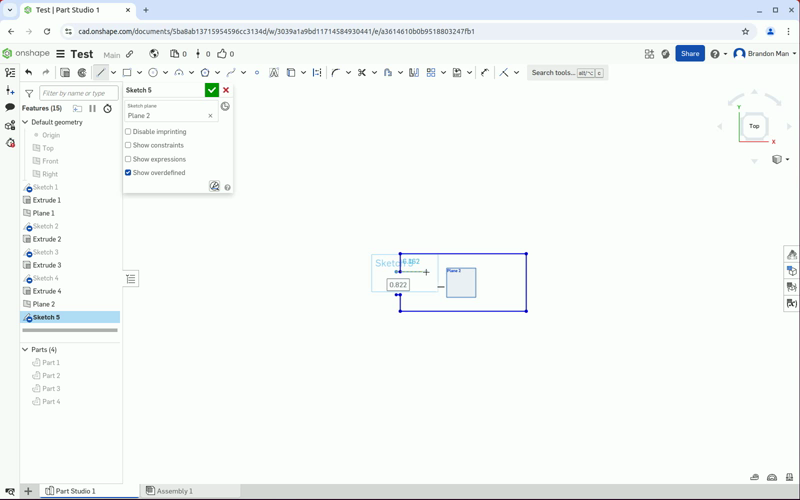
key_down(shift)
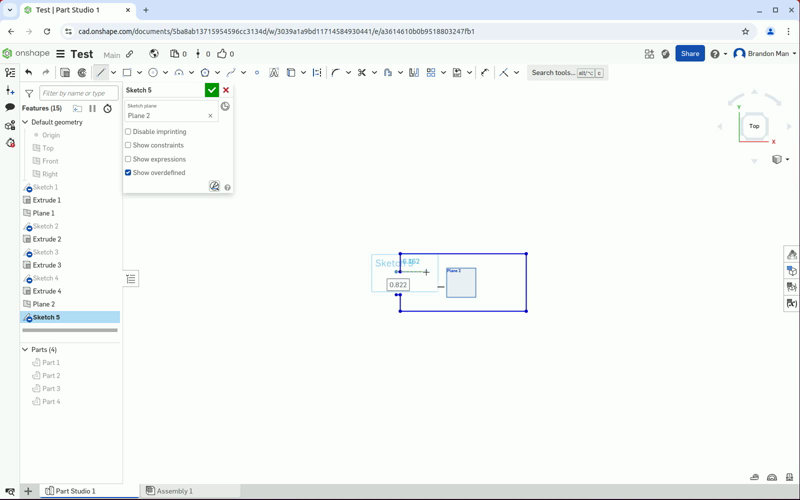
mouse_move(396, 294)
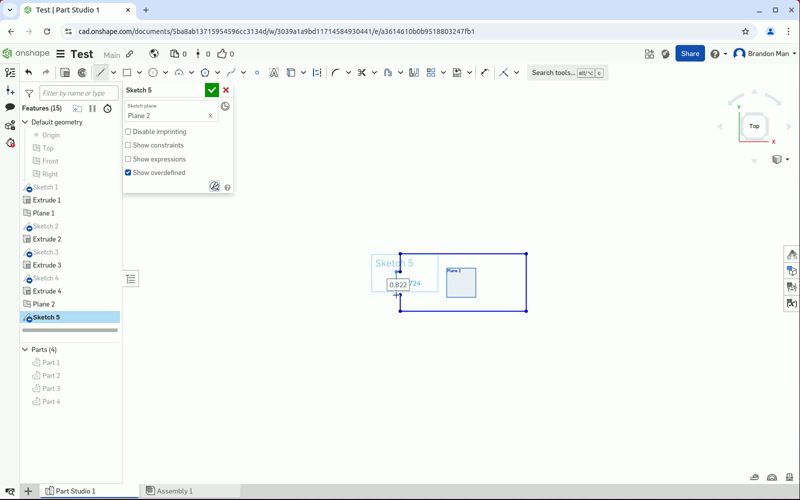
scroll(6)
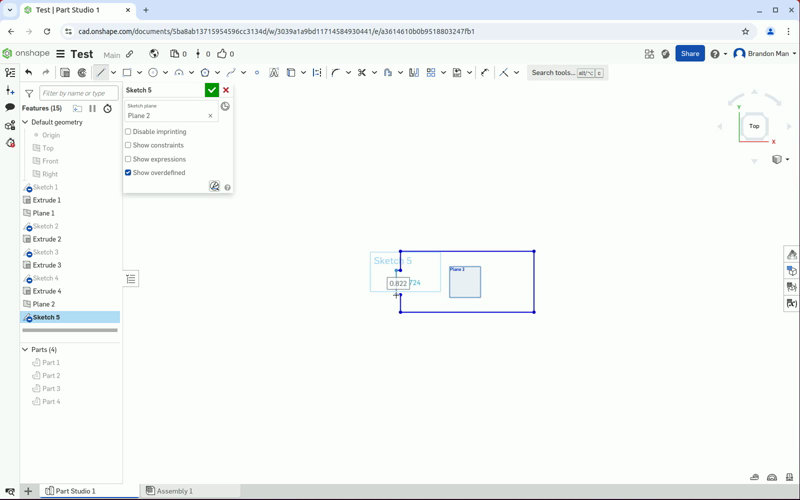
scroll(6)
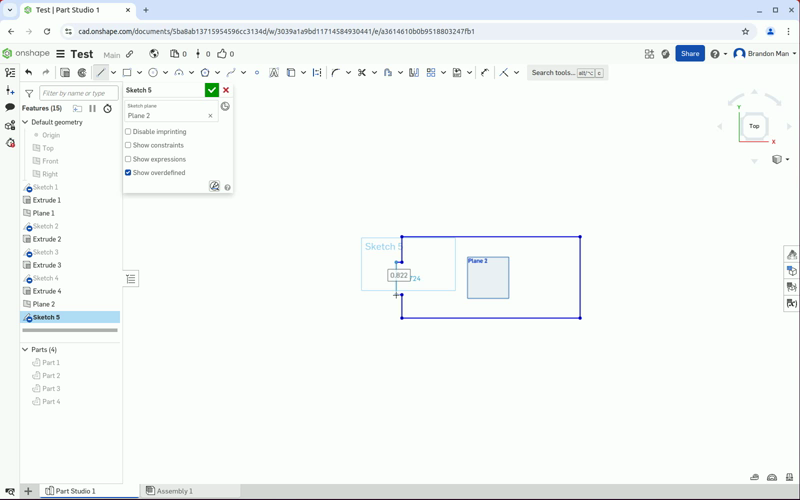
scroll(6)
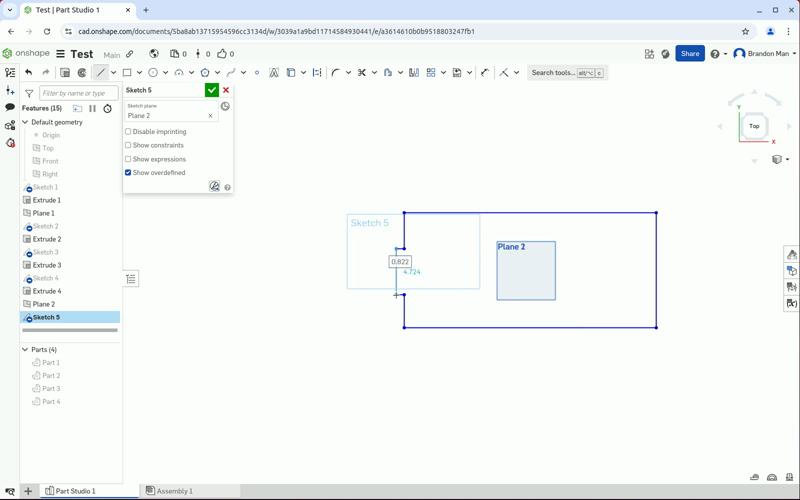
scroll(6)
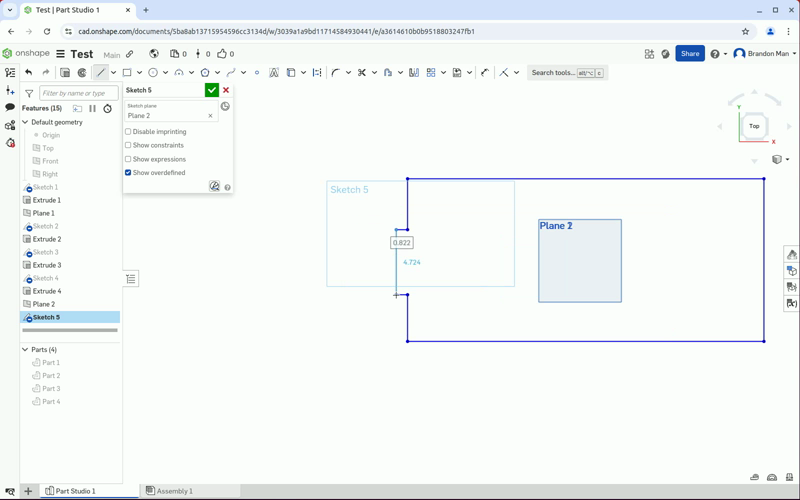
scroll(6)
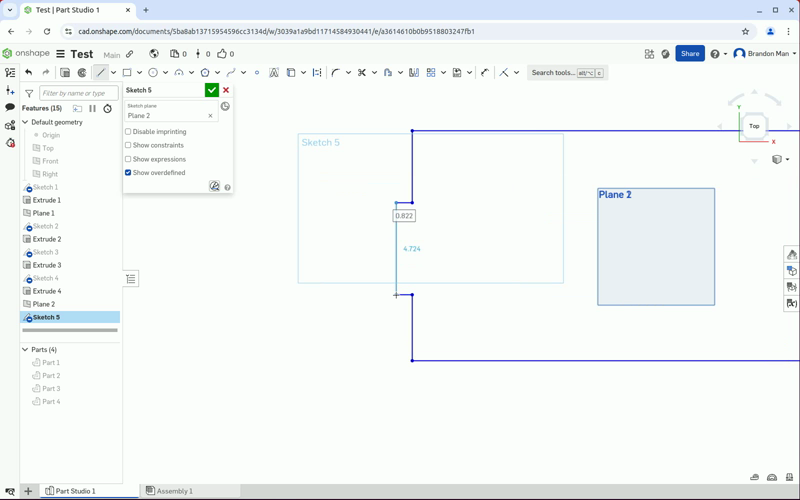
scroll(6)
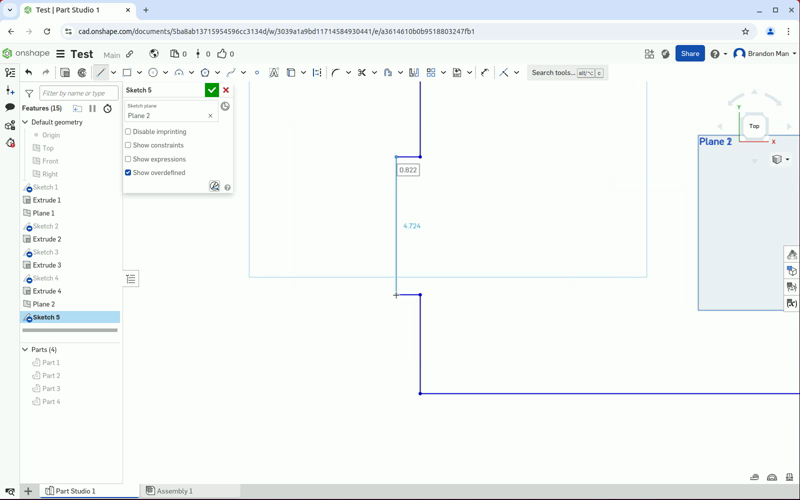
scroll(6)
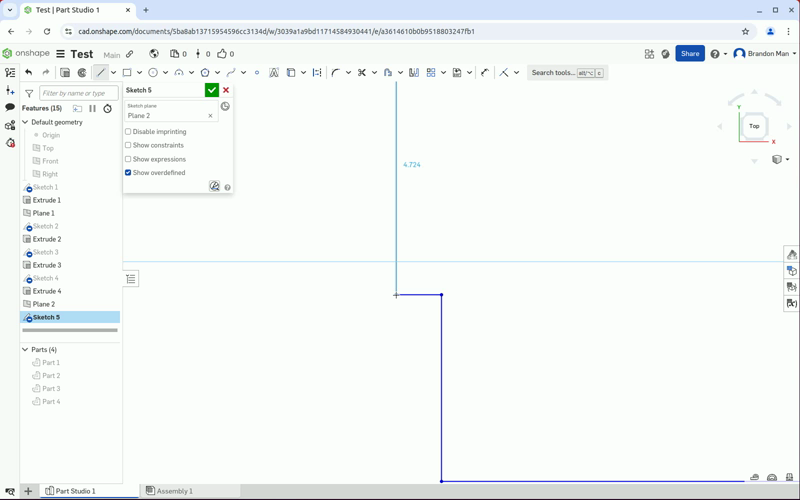
key_up(shift)
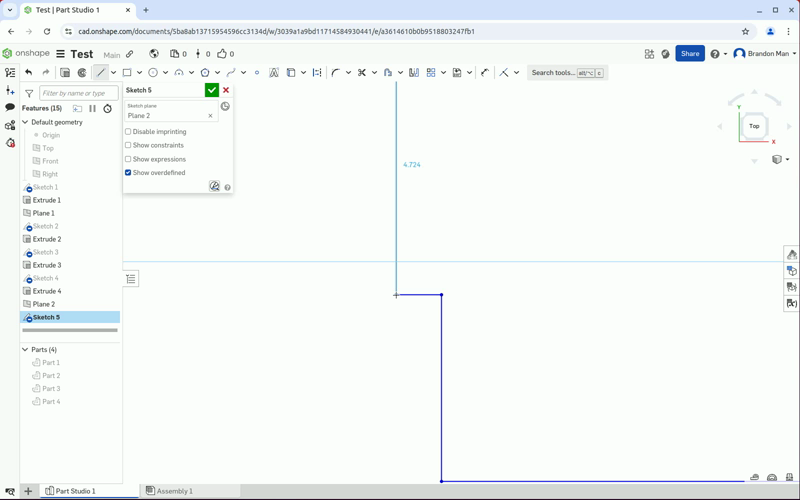
click(396, 294)
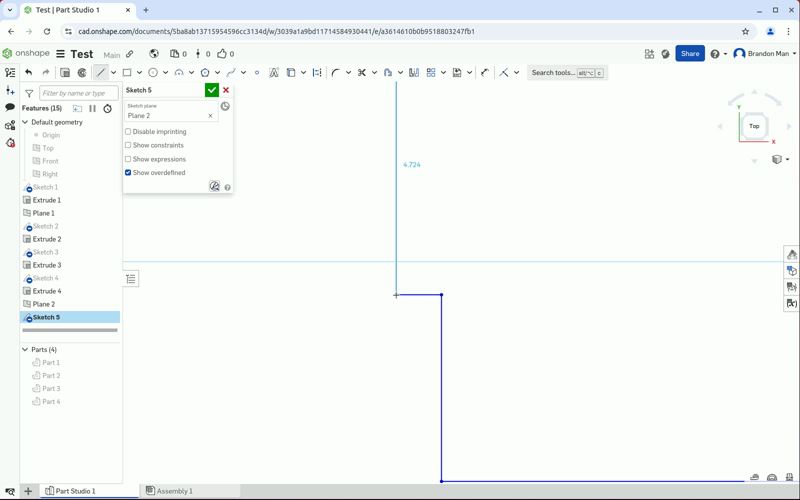
scroll(-6)
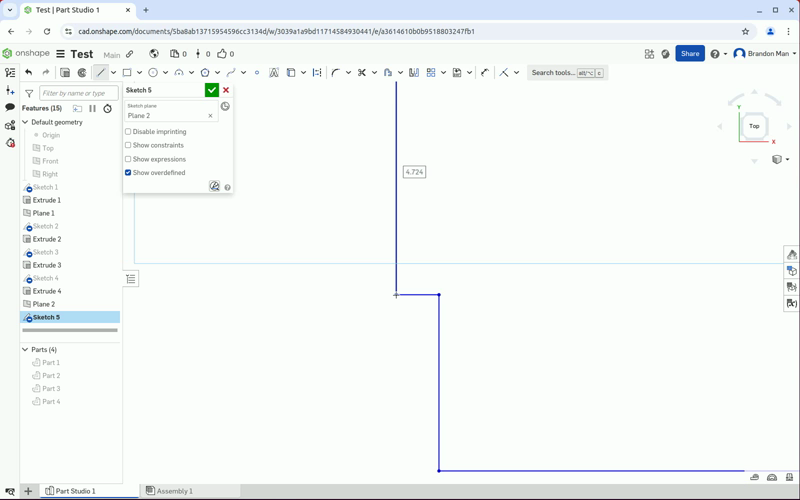
scroll(-6)
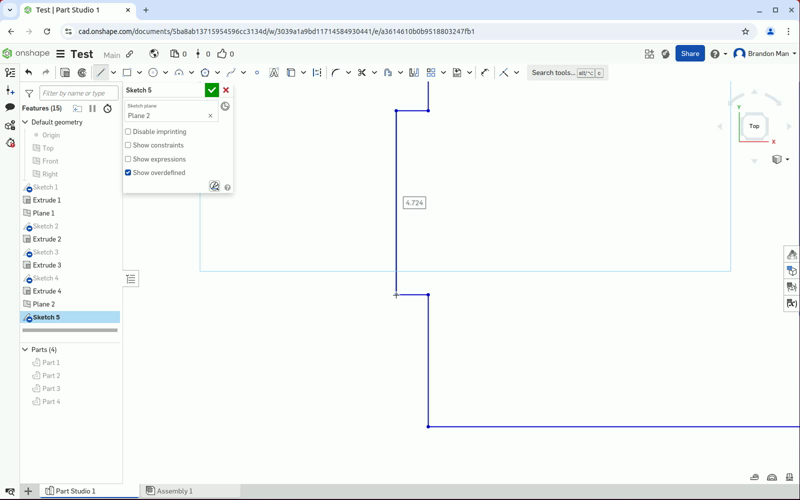
scroll(-6)
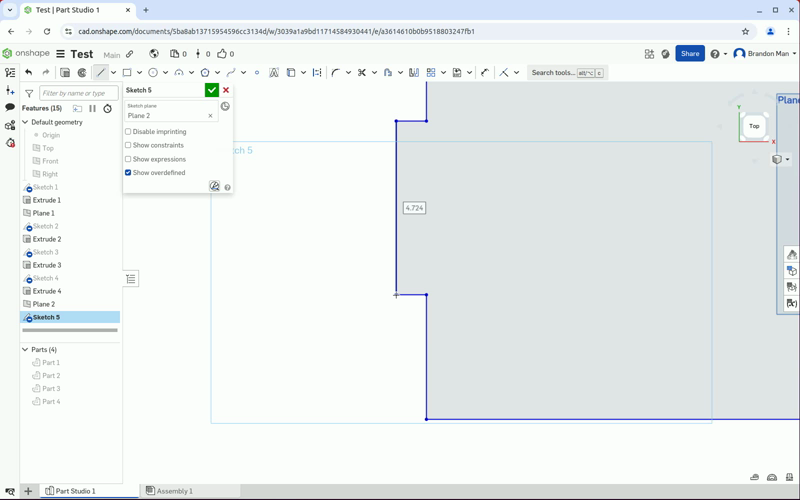
scroll(-6)
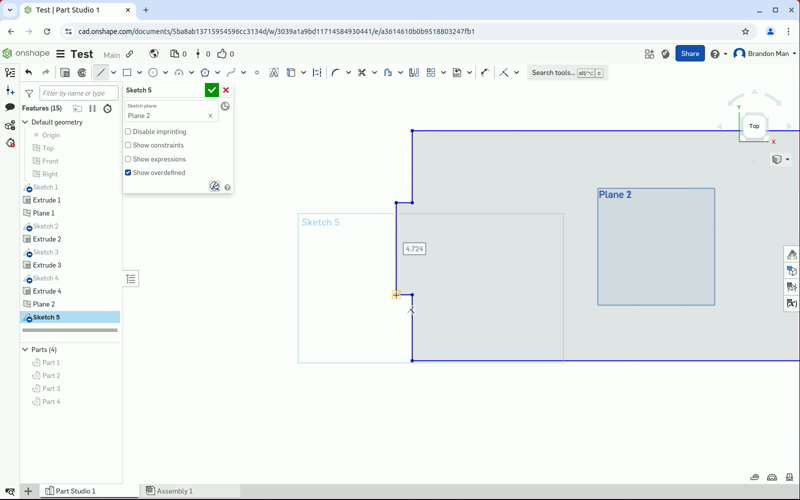
scroll(-6)
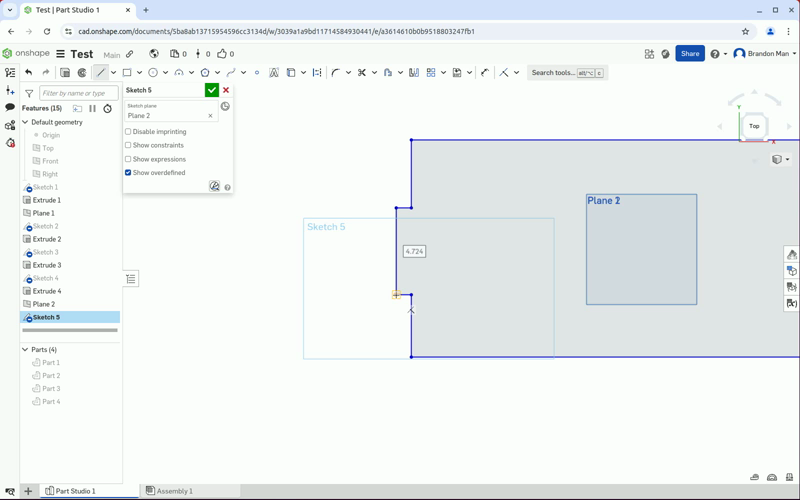
scroll(-6)
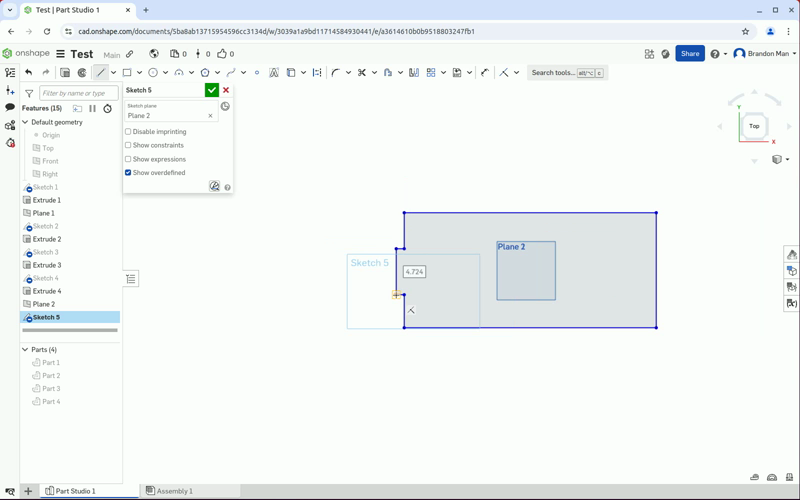
scroll(-6)
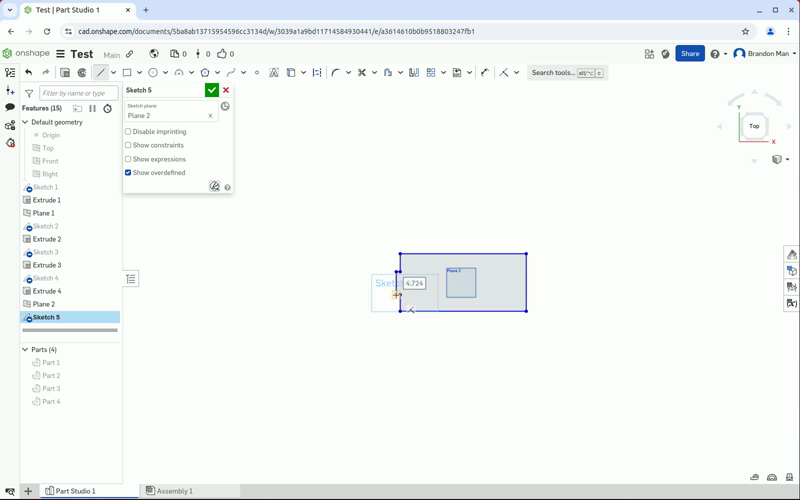
key(esc)
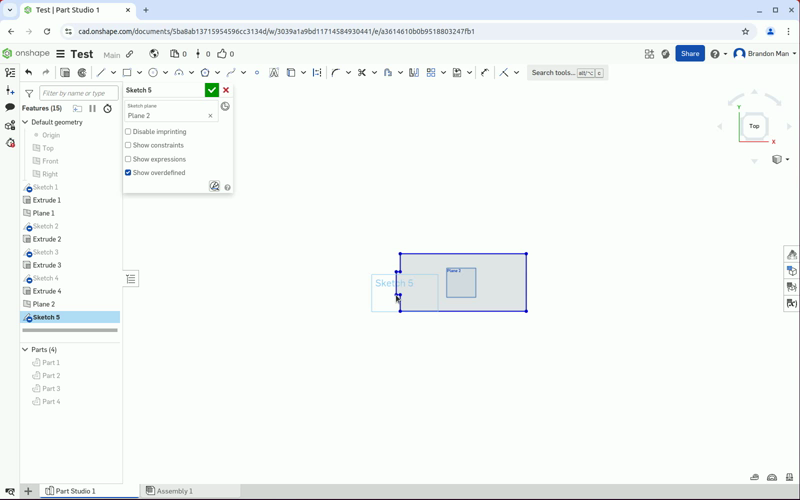
mouse_move(481, 269)
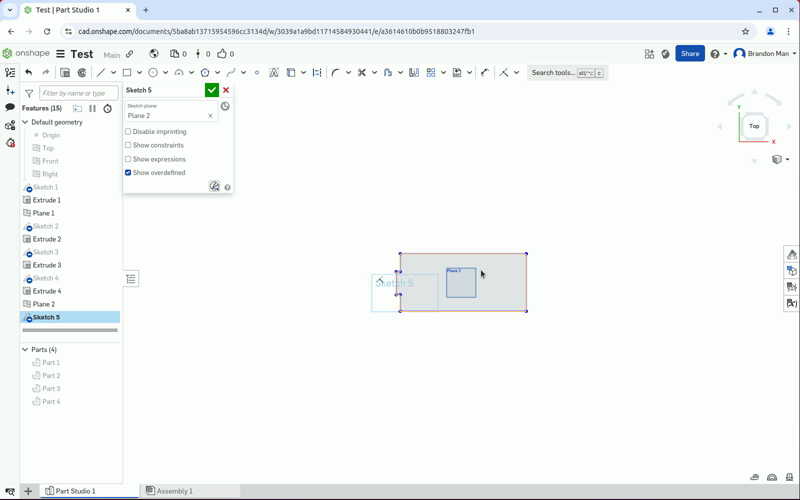
click(481, 269)
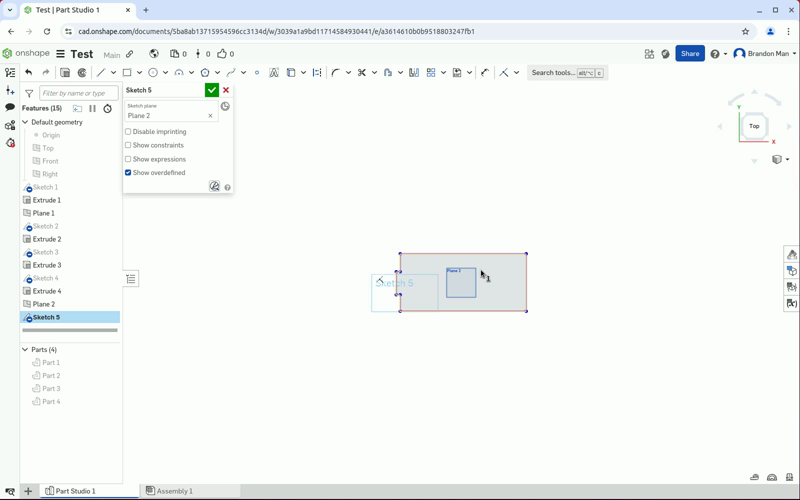
mouse_move(73, 352)
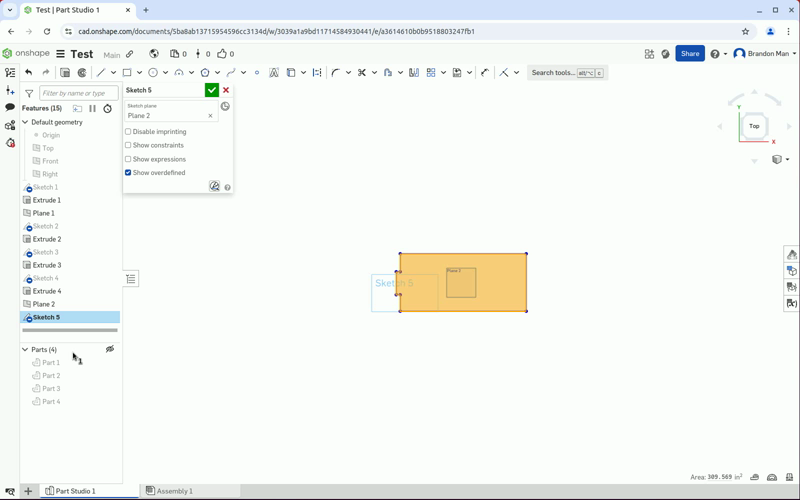
key(shift+y)
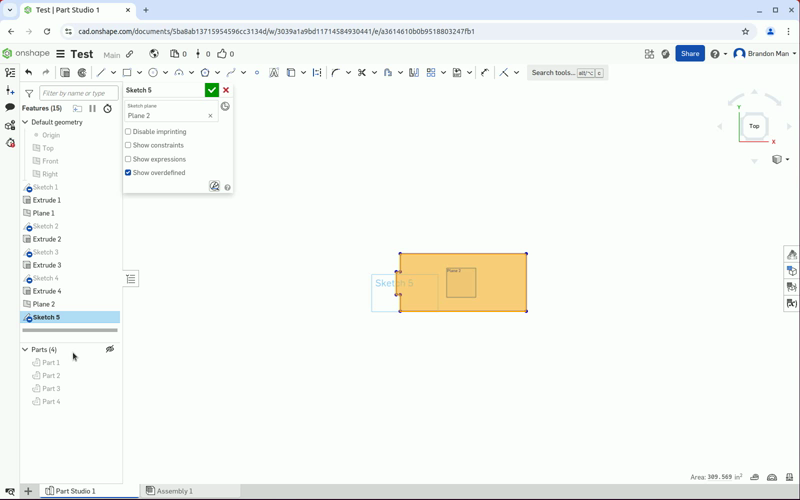
key(shift+e)
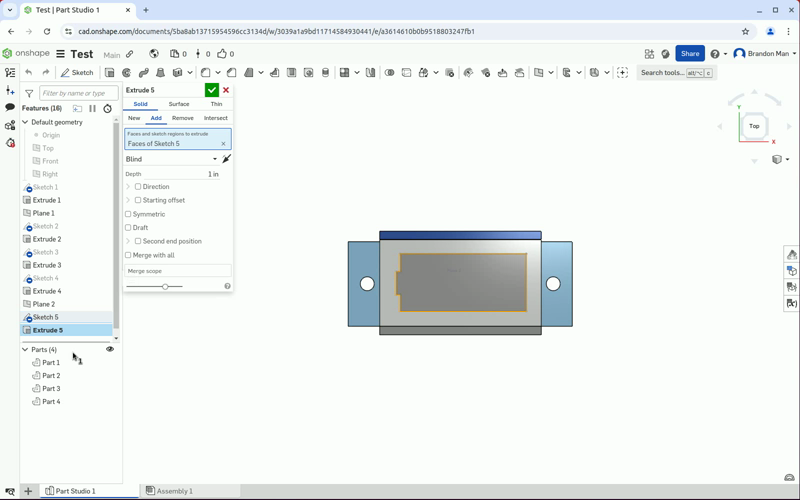
mouse_move(143, 106)
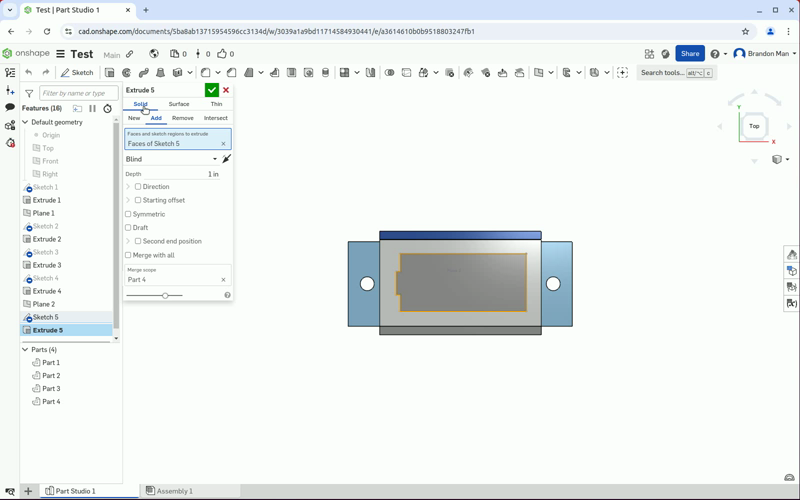
click(143, 106)
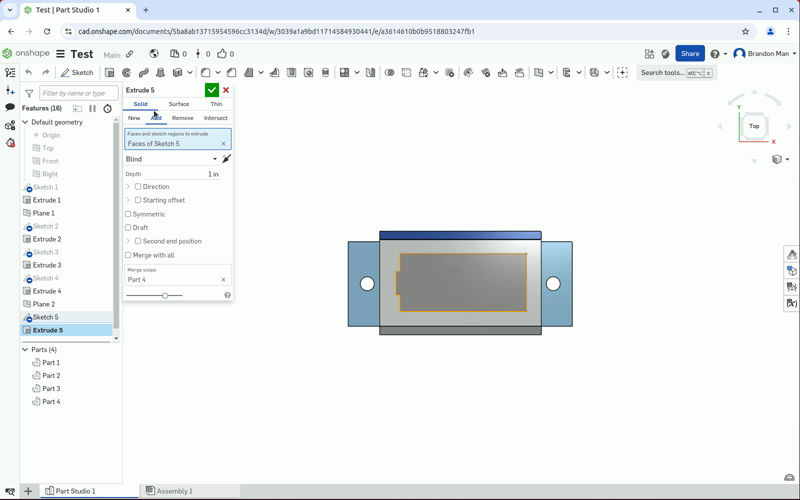
mouse_move(186, 120)
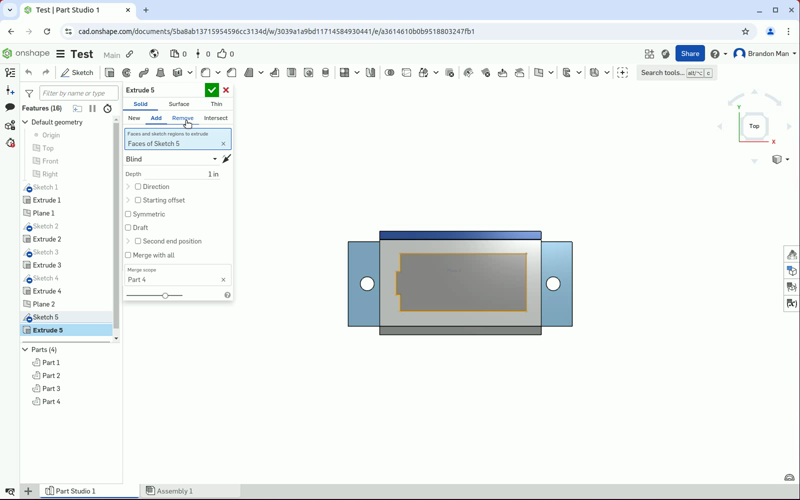
click(186, 120)
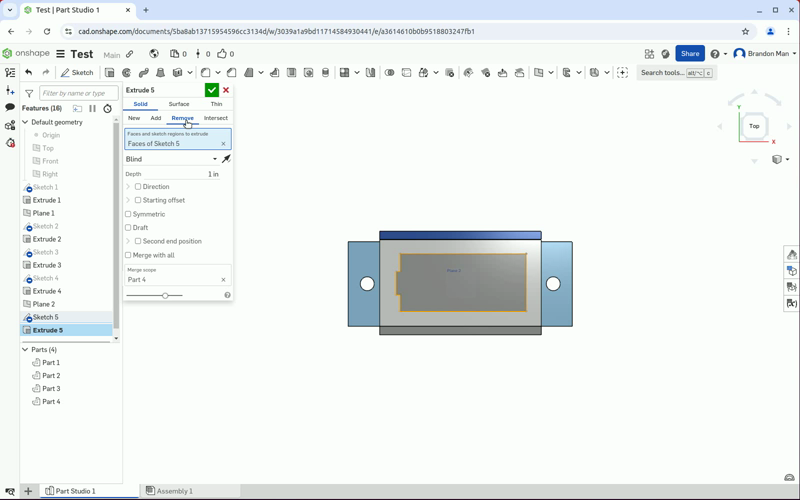
key(tab, 4)
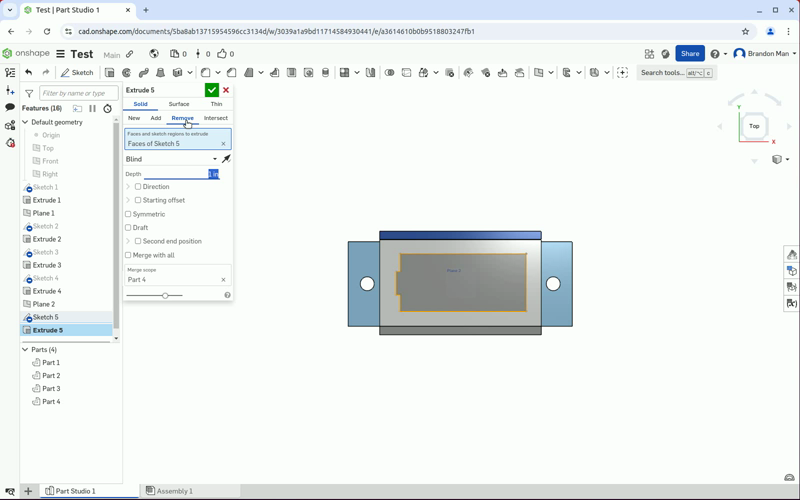
text(0.241)
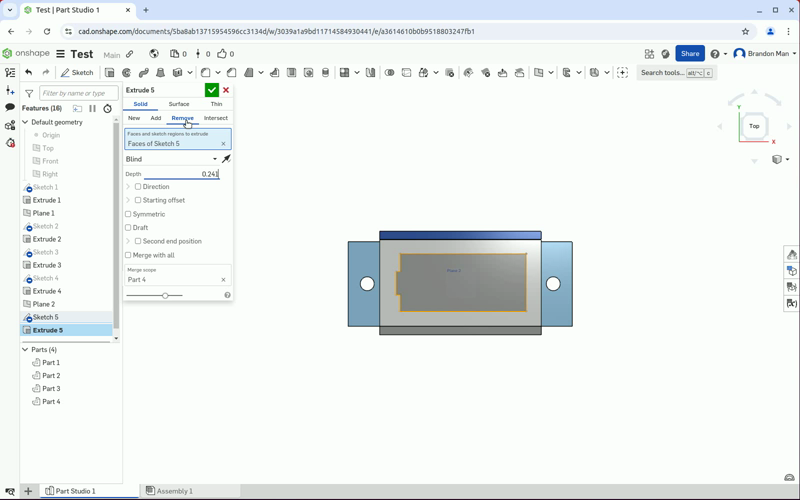
key(tab, 6)
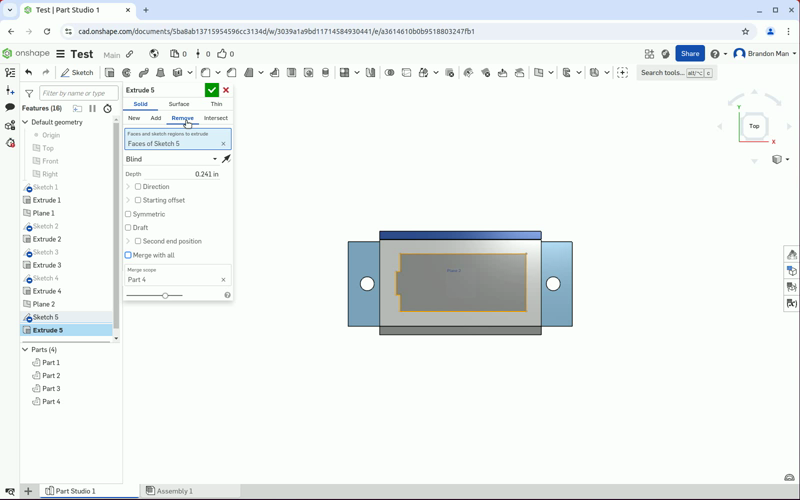
key(space)
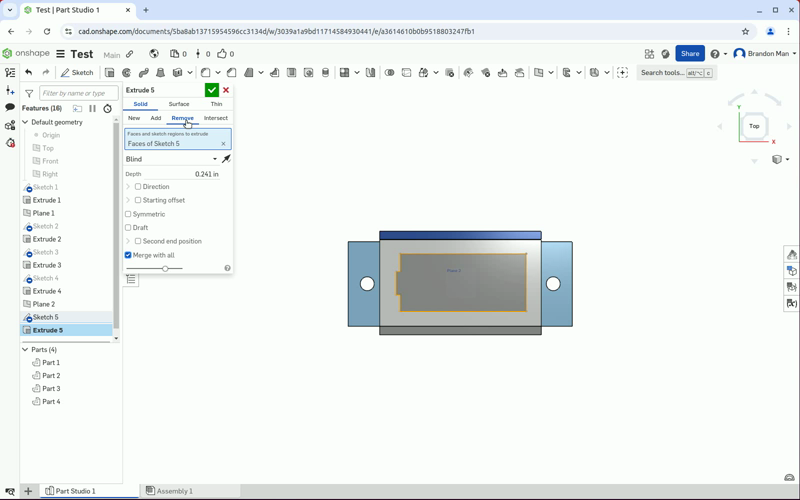
key(enter)
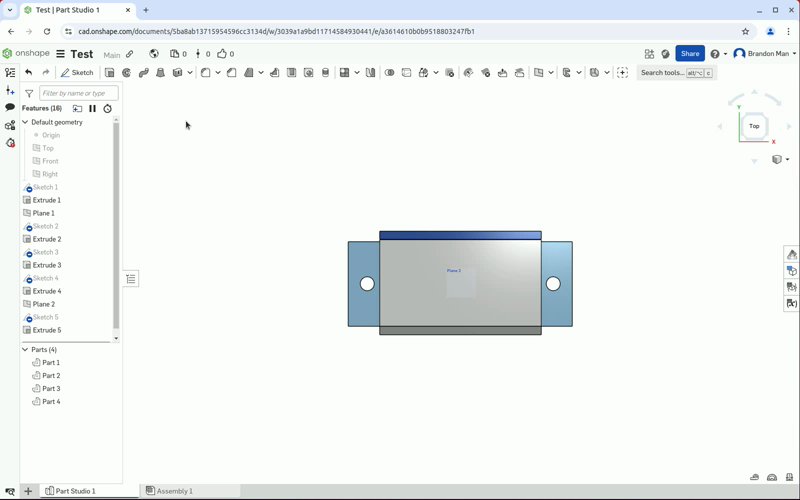
key(shift+h)
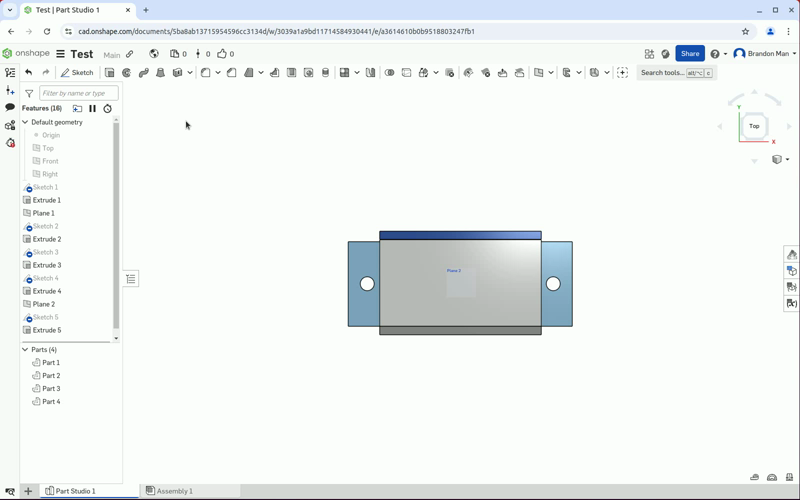
key(shift+h)
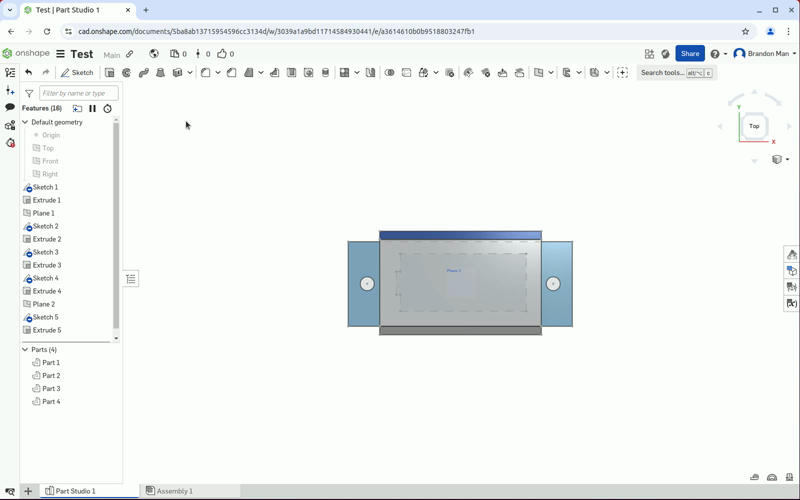
key(shift+7)
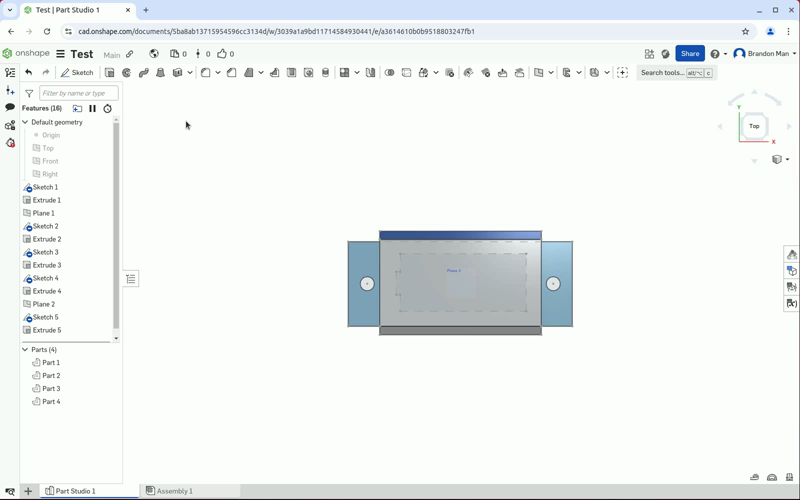
key(up, 3)
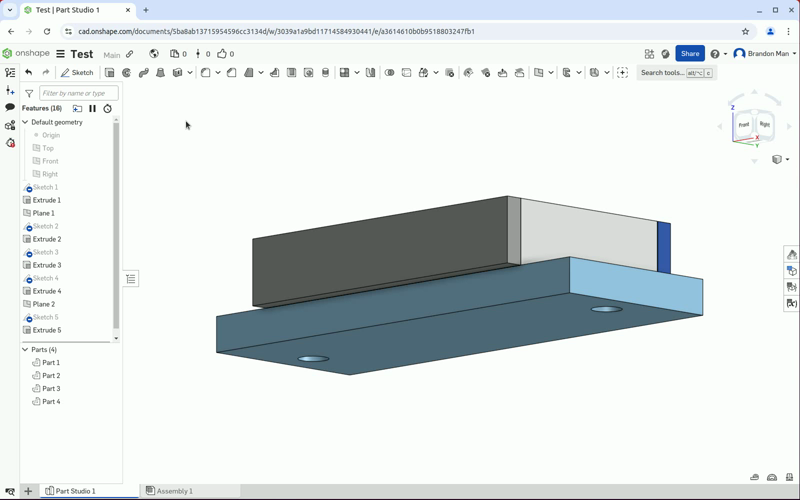
key(left, 3)
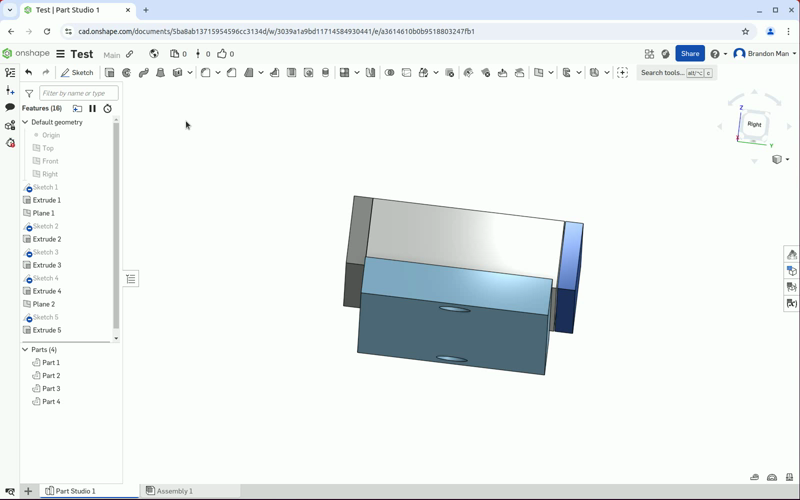
key(right, 3)
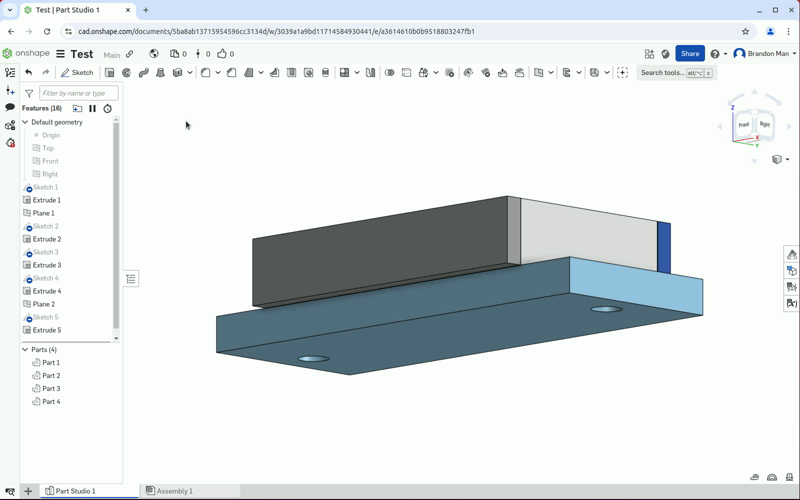
key(down, 3)
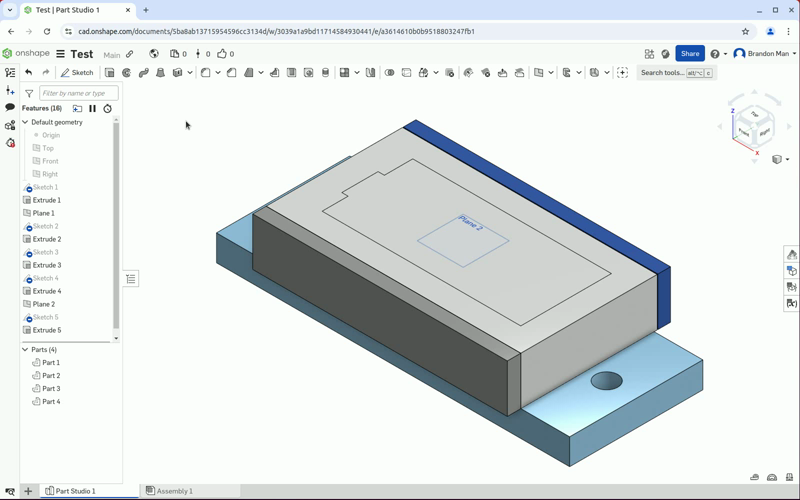
mouse_move(69, 189)
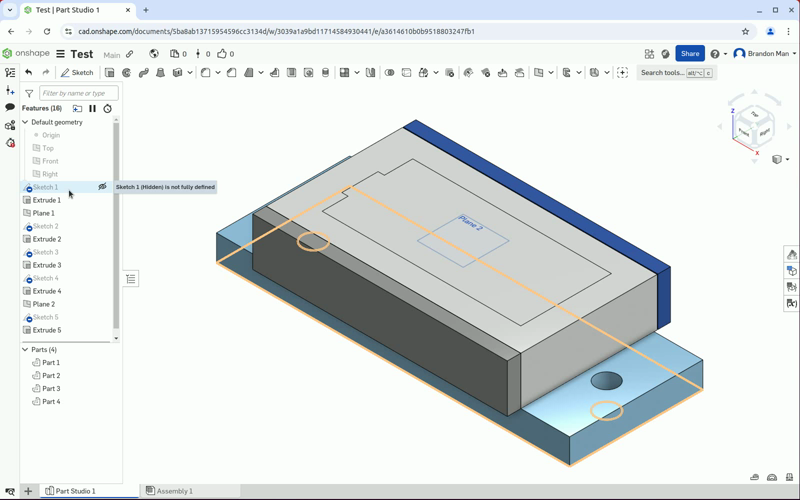
click(69, 189)